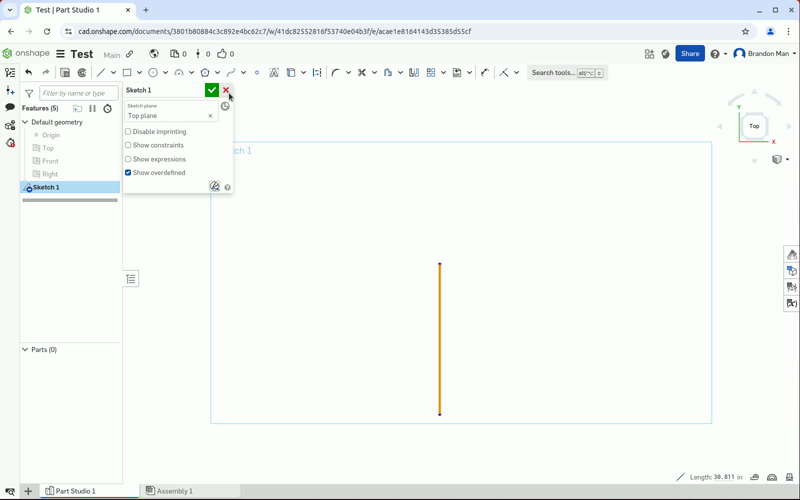
key(shift+h)
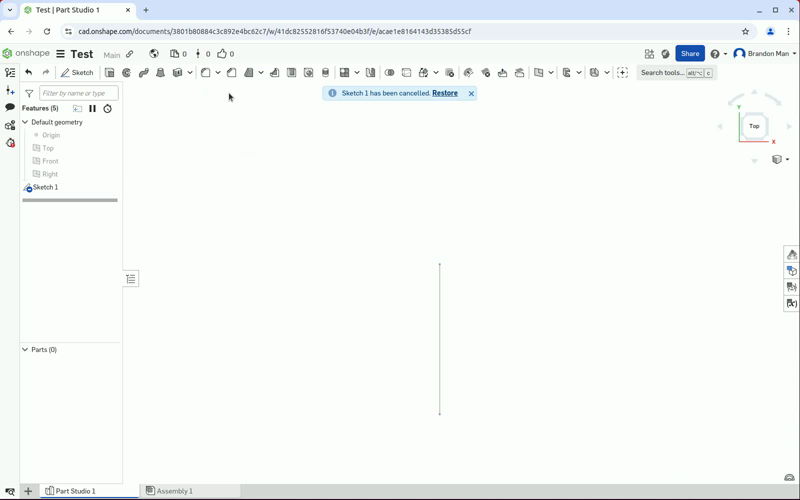
key(shift+s)
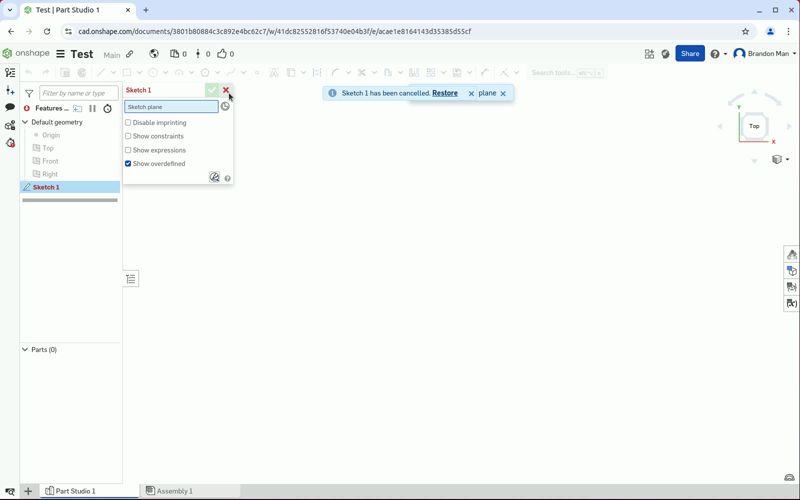
mouse_move(73, 150)
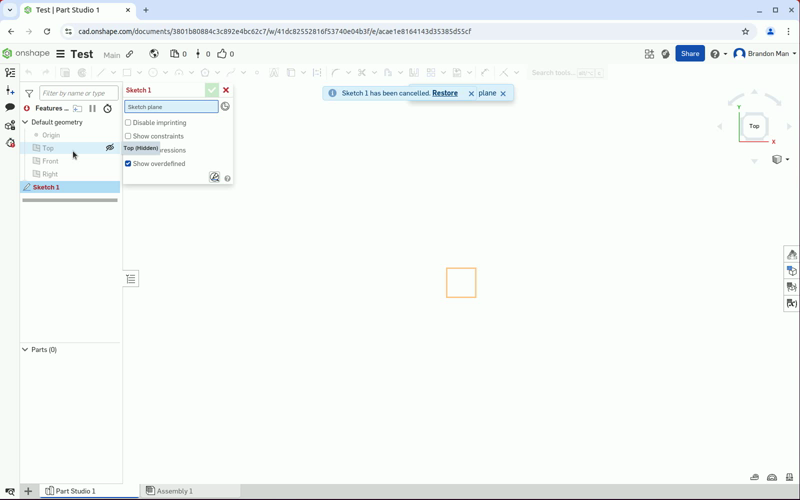
click(73, 150)
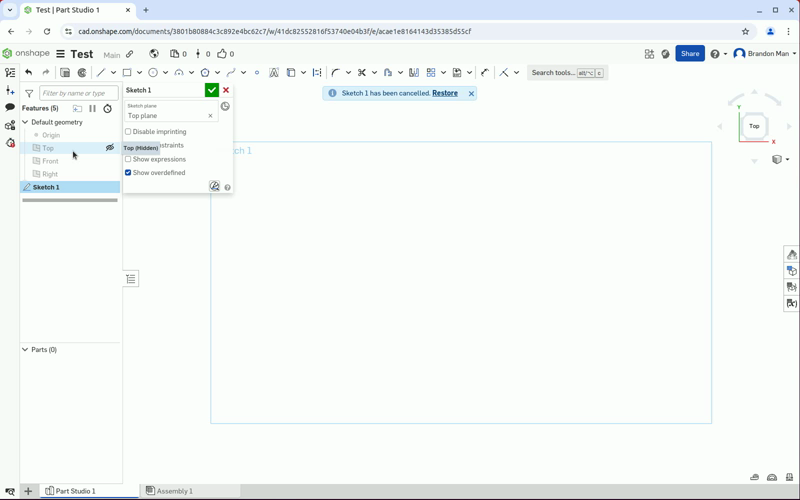
mouse_move(73, 352)
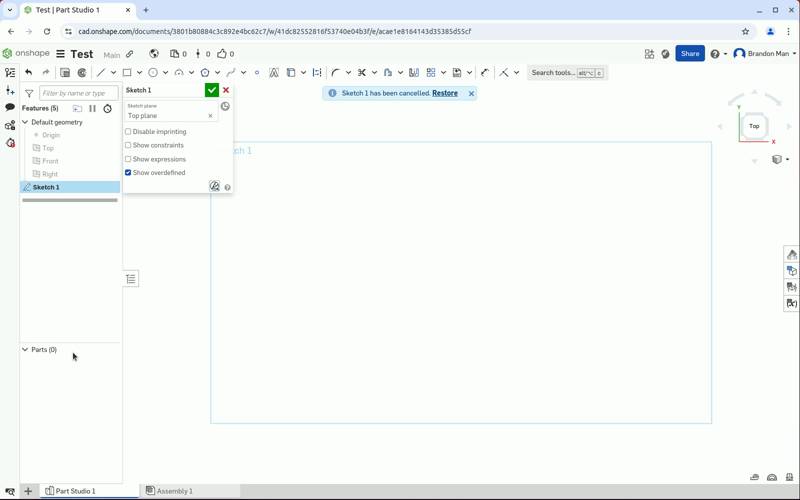
key(y)
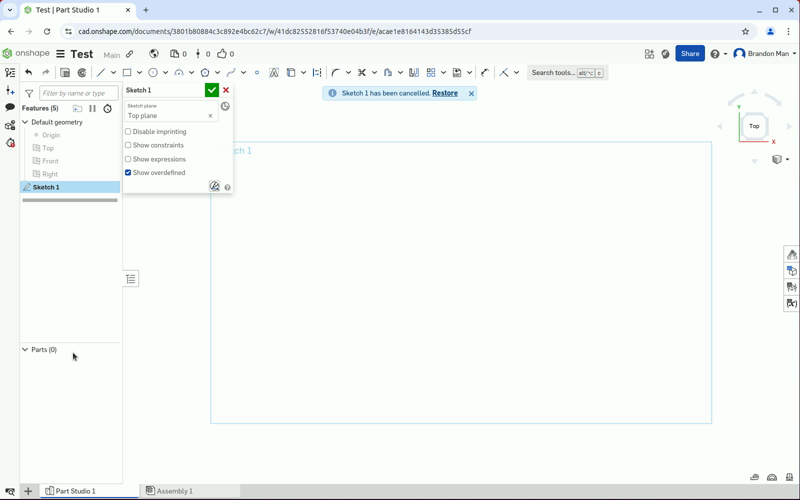
key(l)
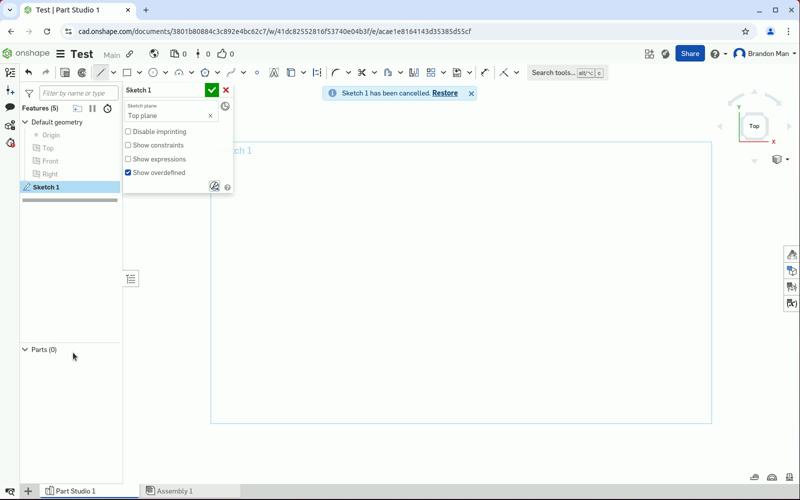
key_down(shift)
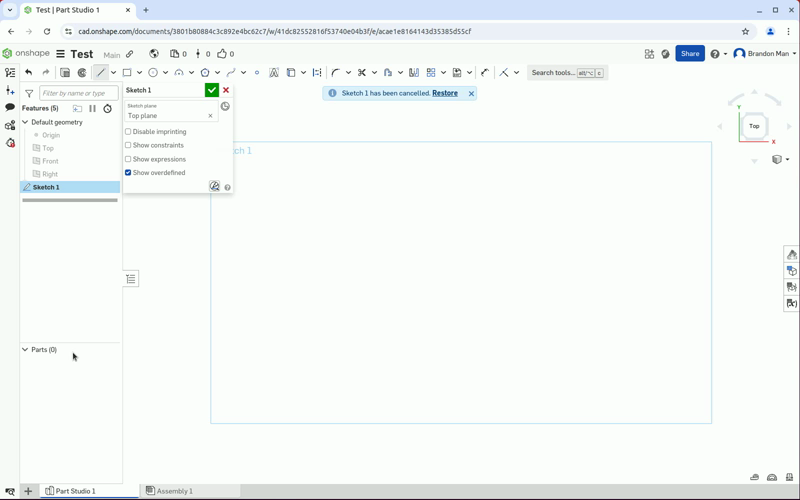
mouse_move(516, 264)
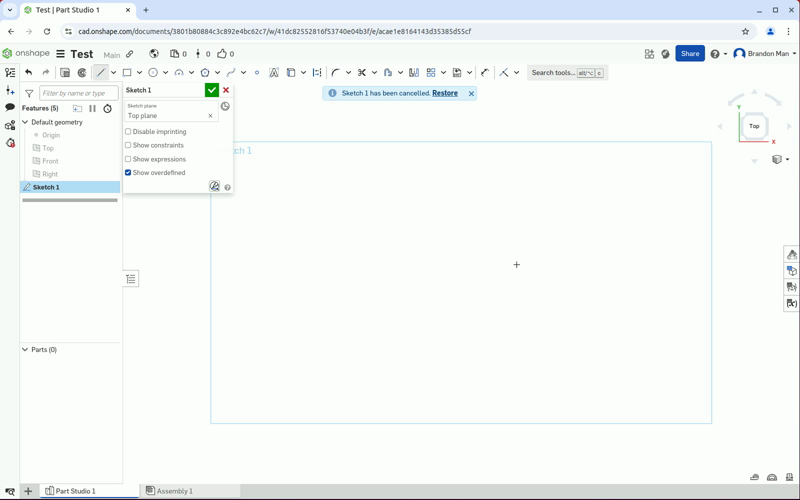
click(516, 264)
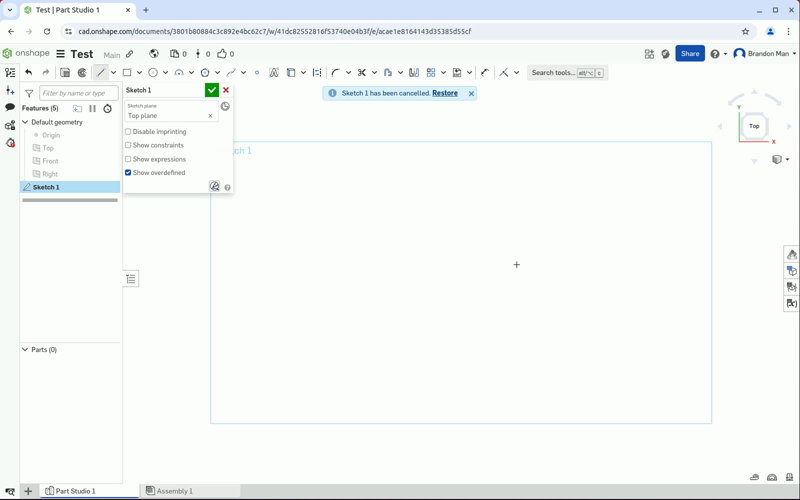
key_up(shift)
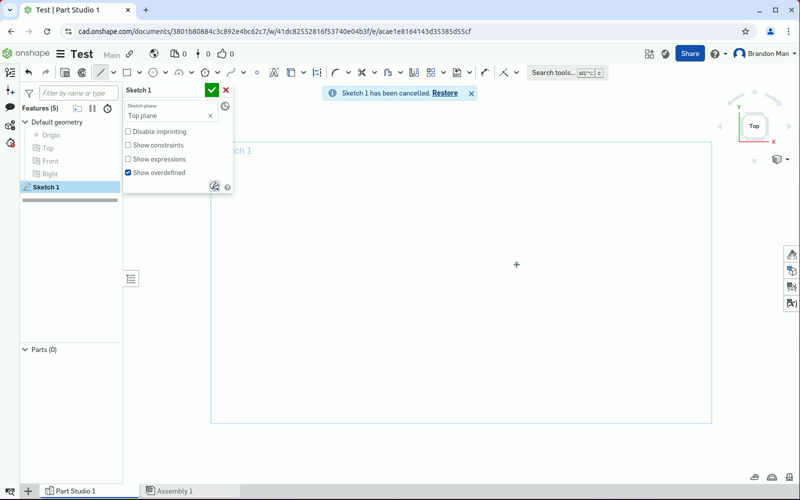
key_down(shift)
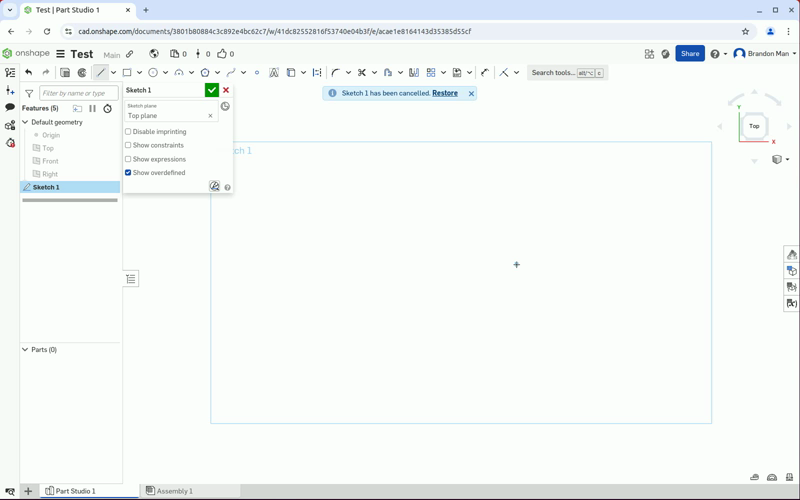
mouse_move(546, 264)
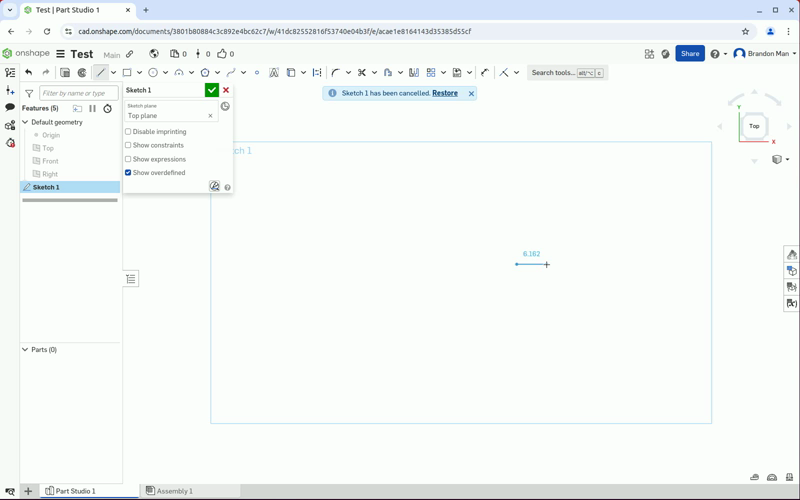
mouse_move(573, 264)
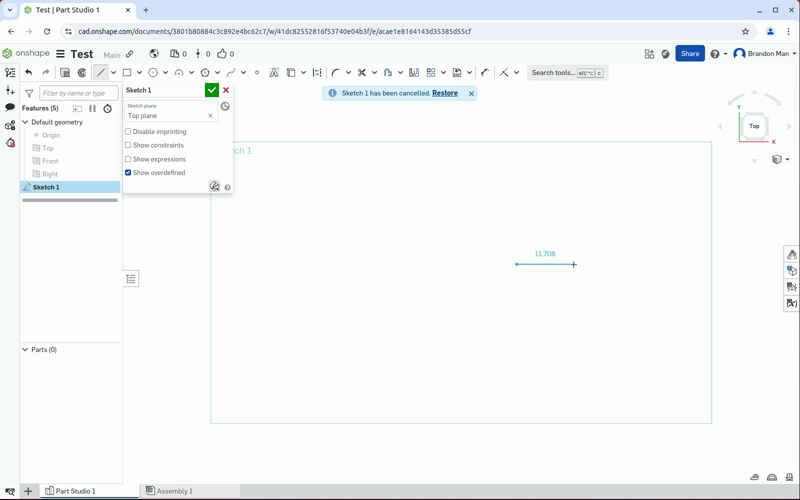
click(573, 264)
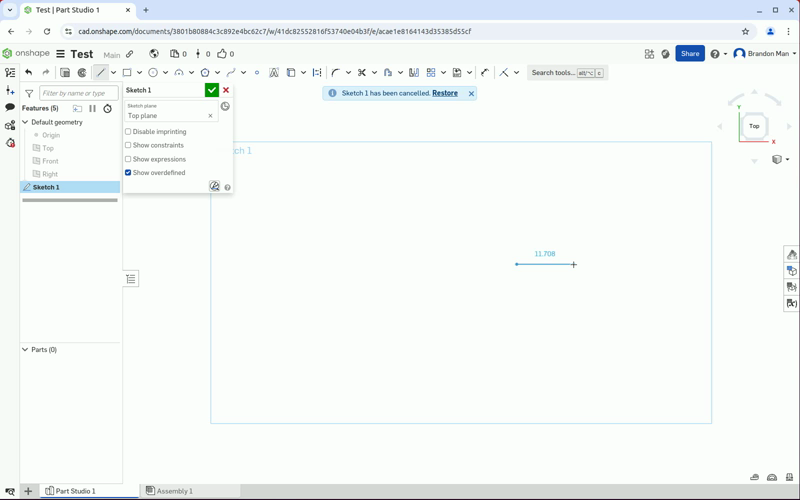
key_up(shift)
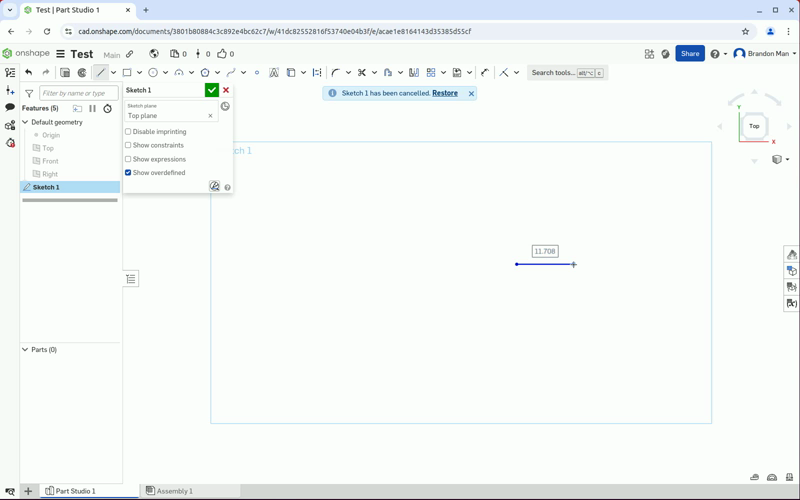
key_down(shift)
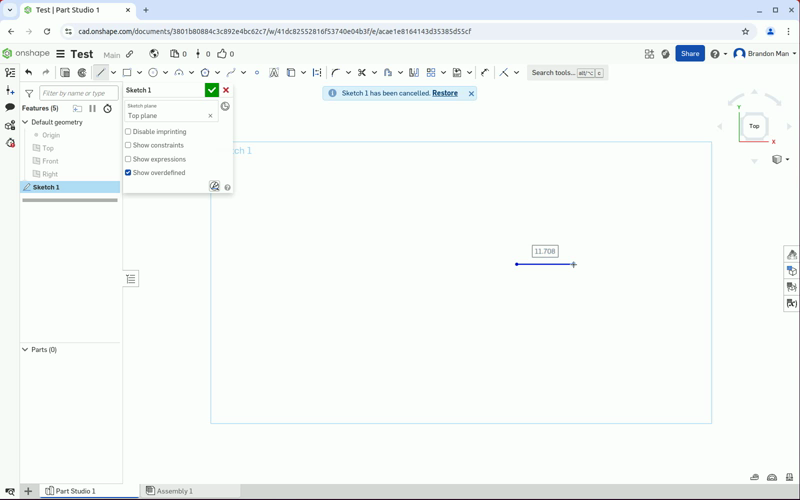
mouse_move(589, 264)
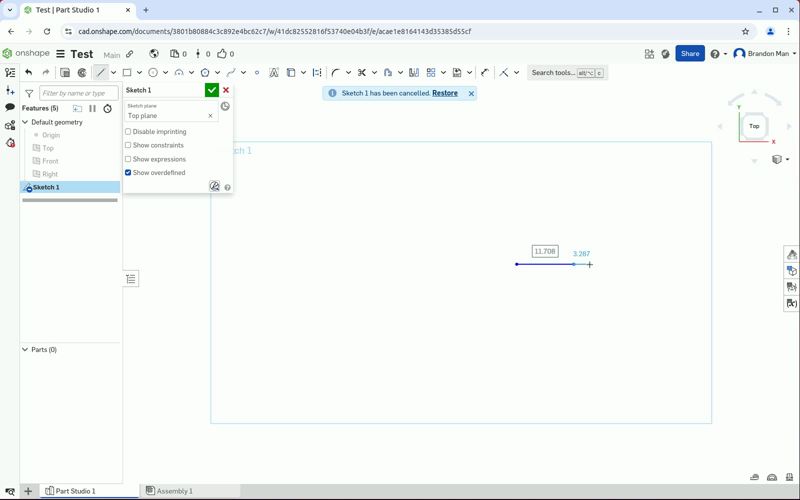
mouse_move(573, 226)
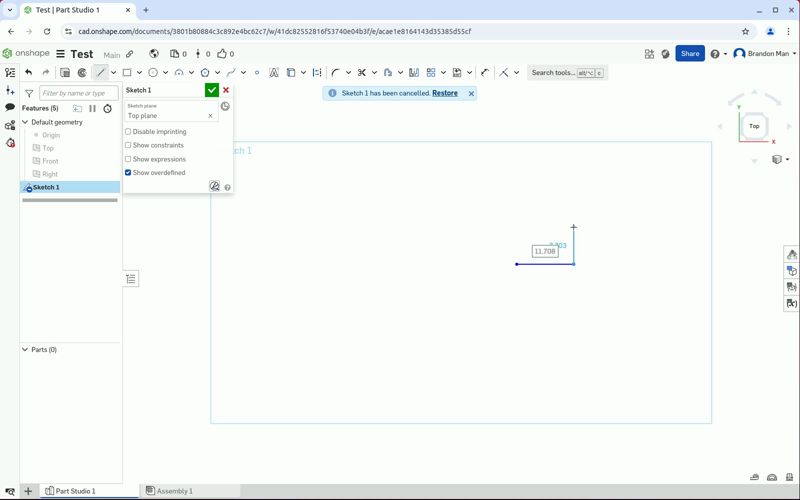
click(573, 226)
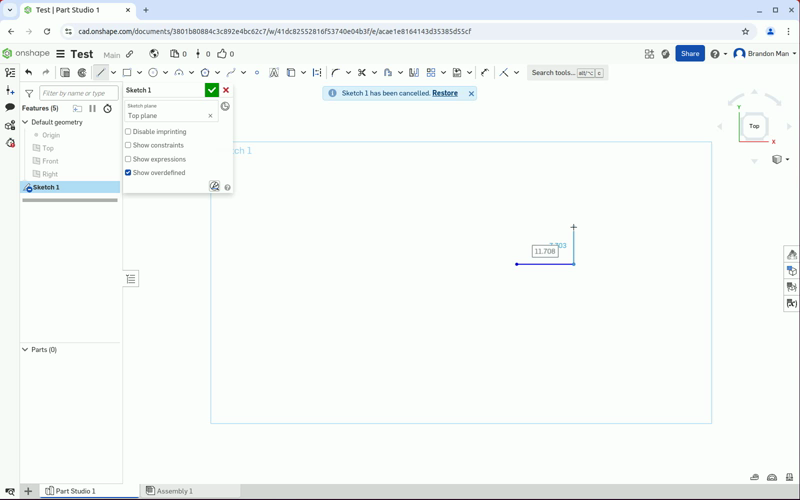
key_up(shift)
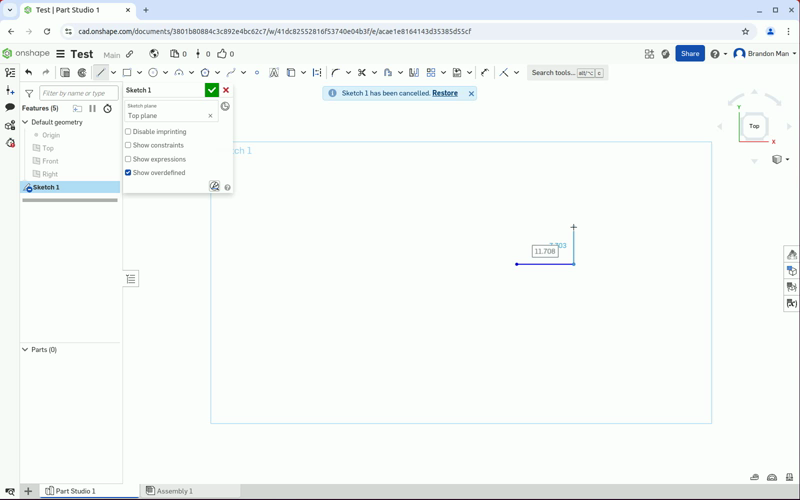
key_down(shift)
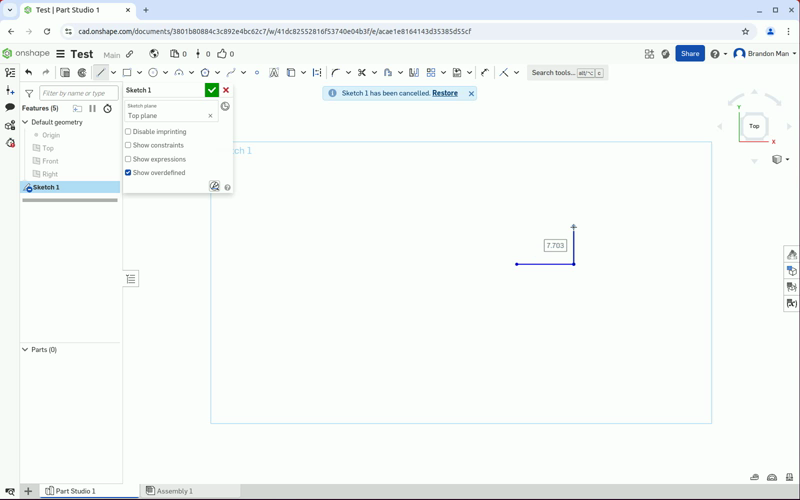
mouse_move(589, 226)
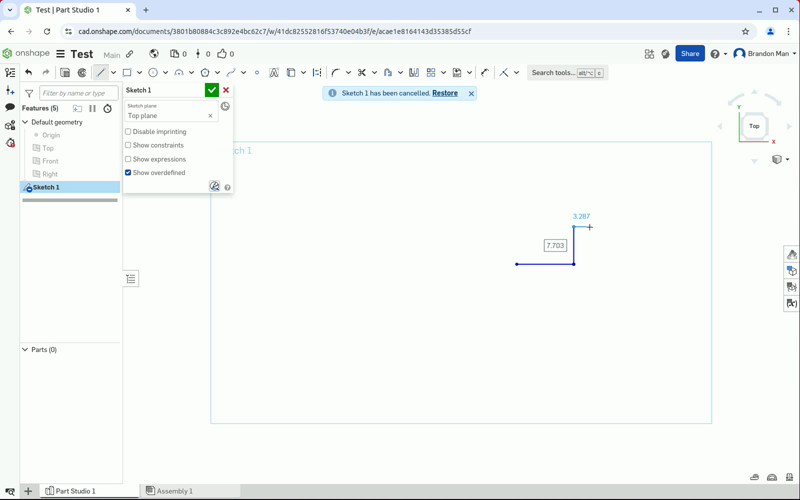
mouse_move(516, 226)
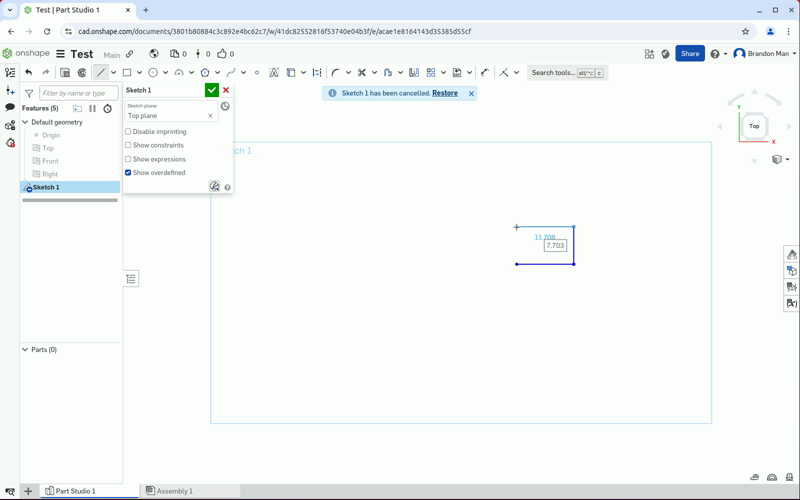
click(516, 226)
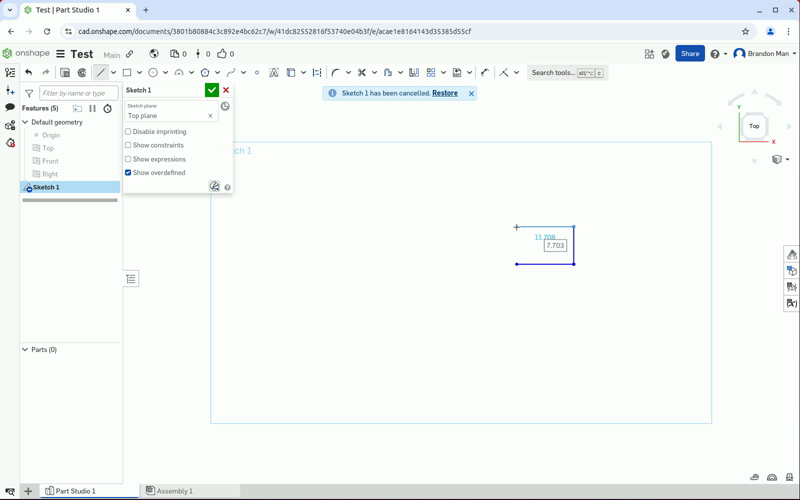
key_up(shift)
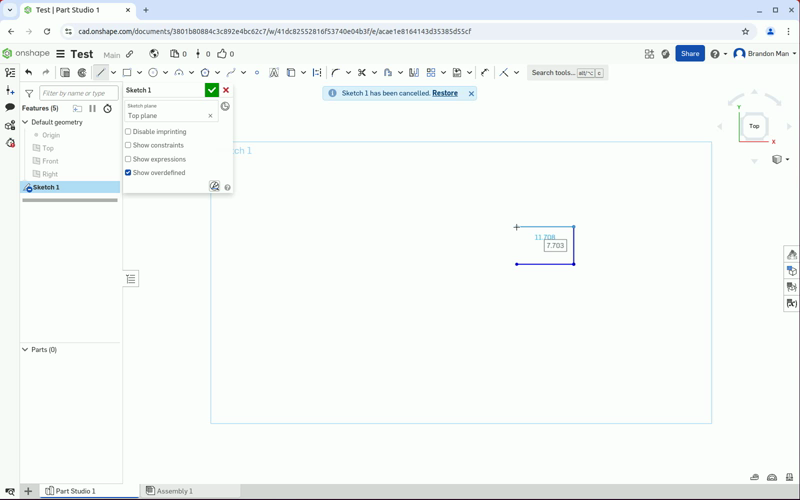
mouse_move(546, 226)
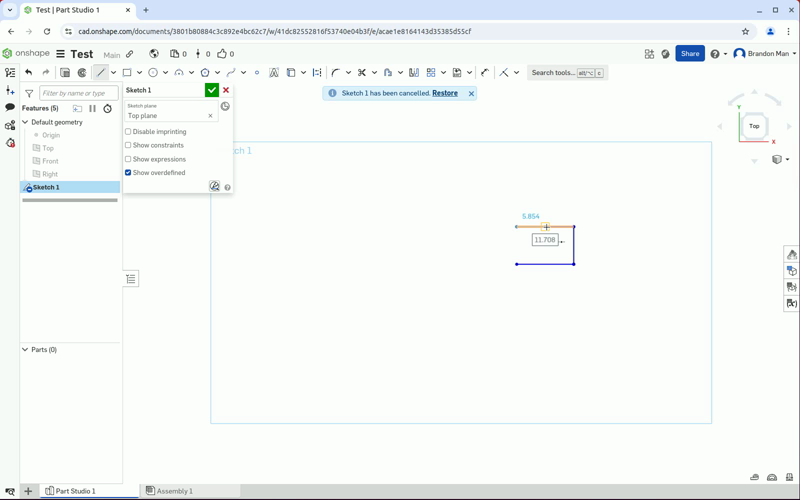
key_down(shift)
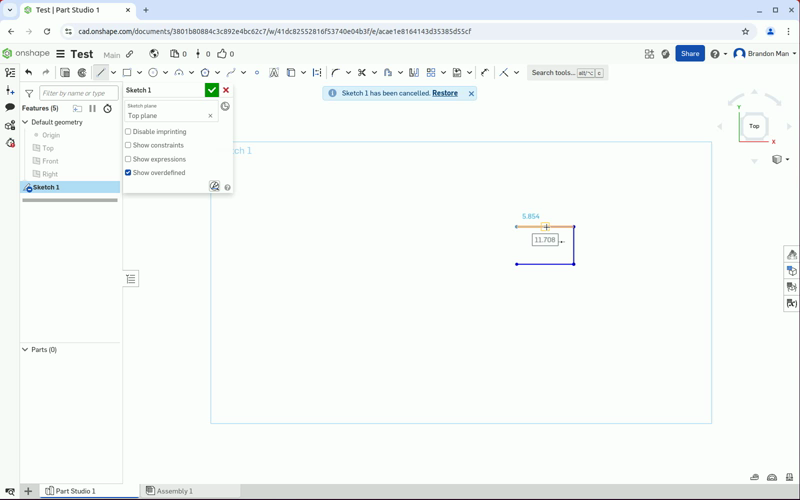
mouse_move(516, 264)
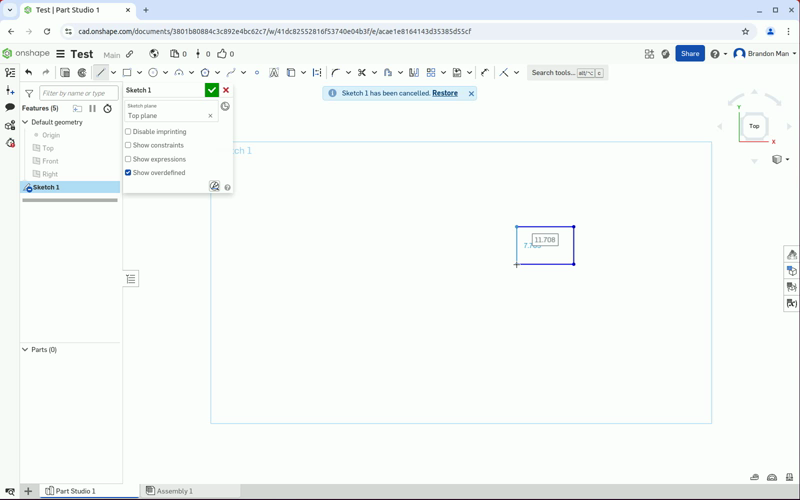
key_up(shift)
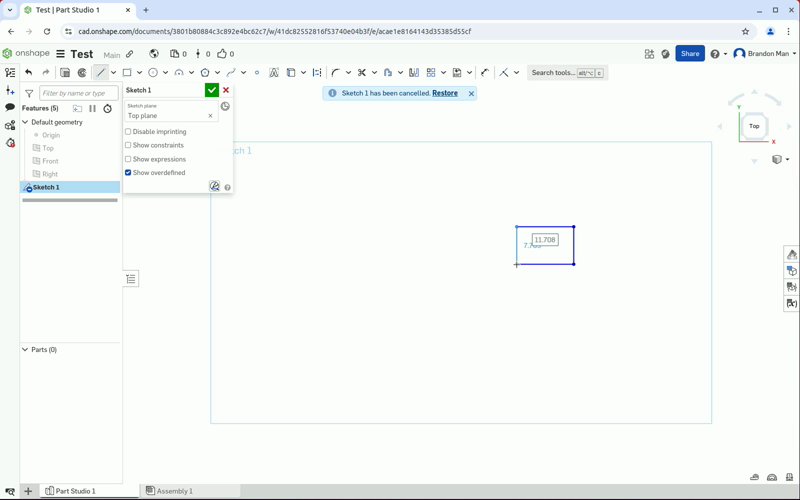
click(516, 264)
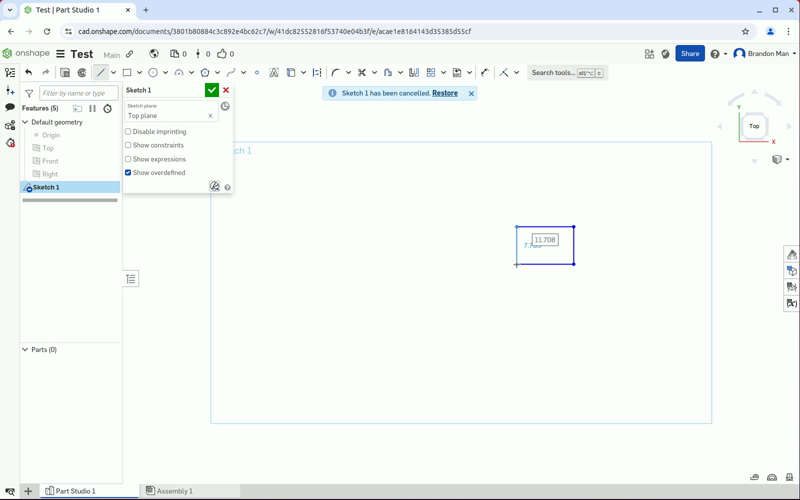
key(esc)
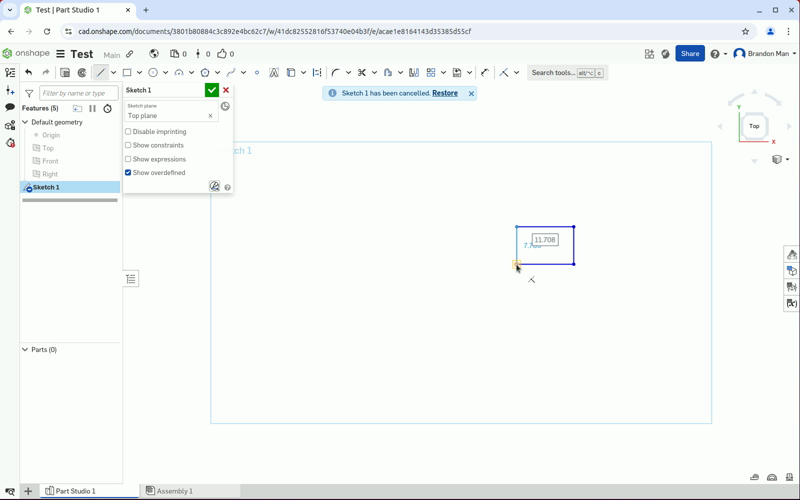
mouse_move(557, 244)
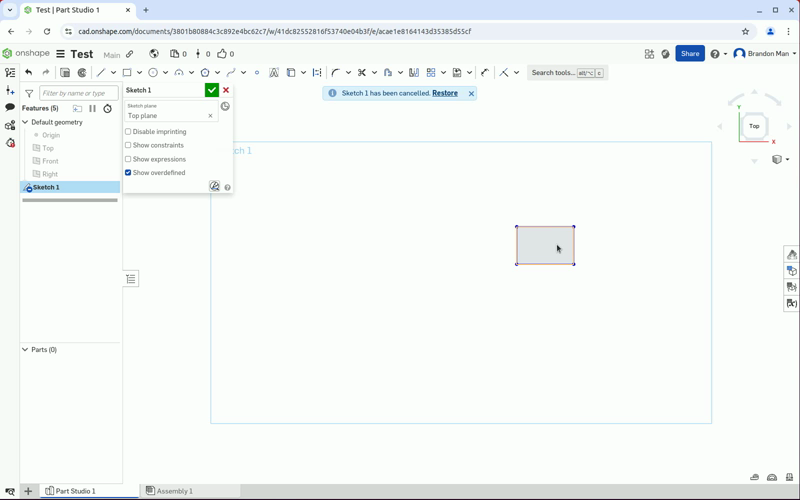
click(557, 244)
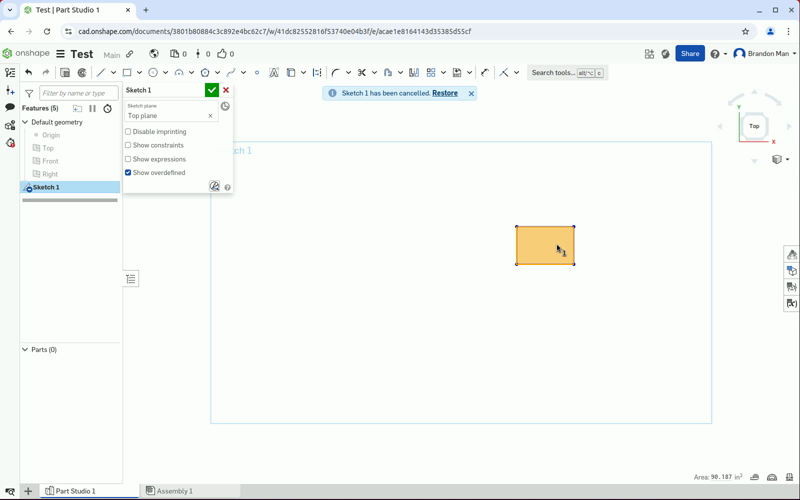
mouse_move(73, 352)
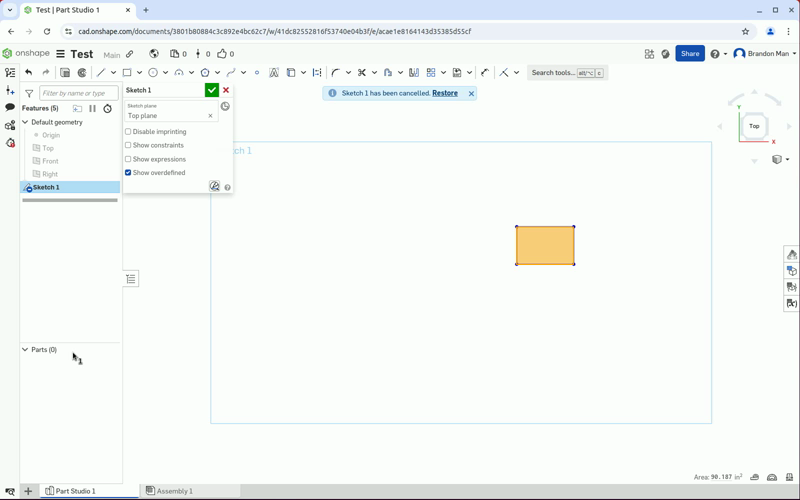
key(shift+y)
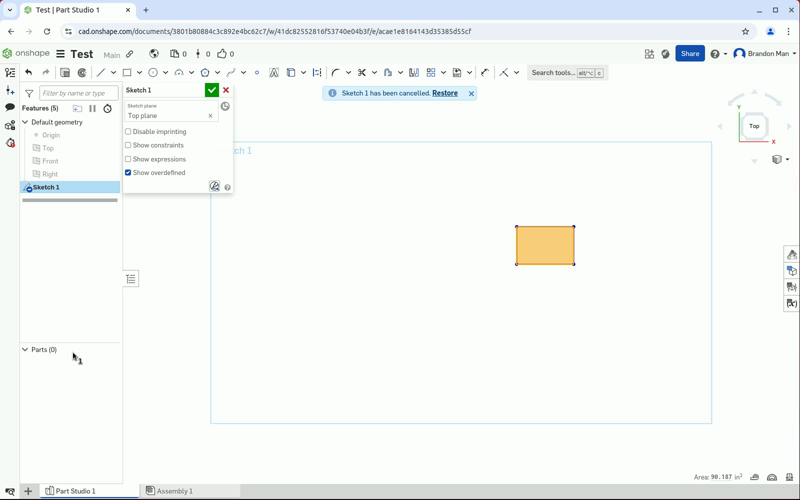
key(shift+e)
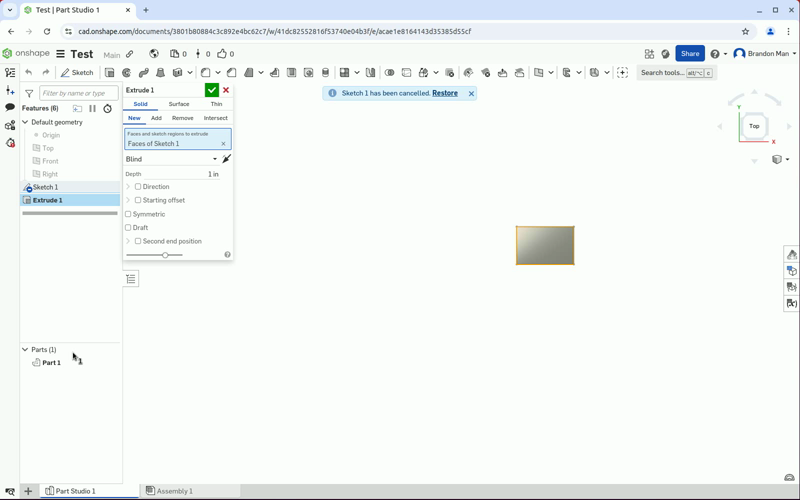
mouse_move(143, 106)
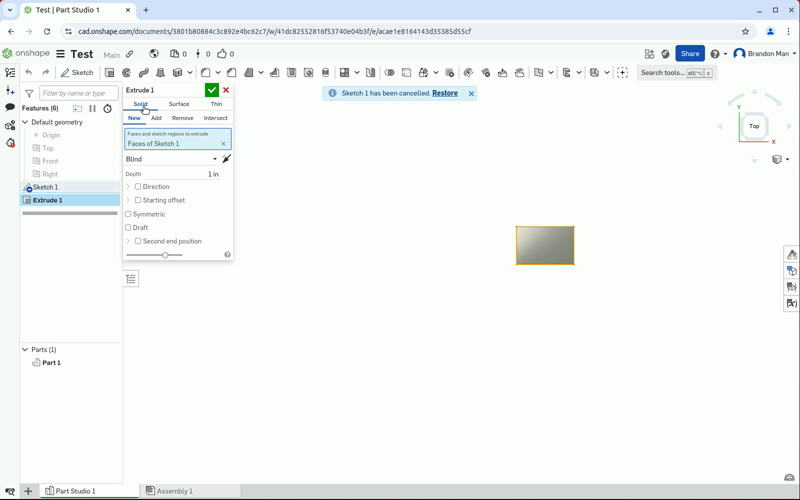
click(143, 106)
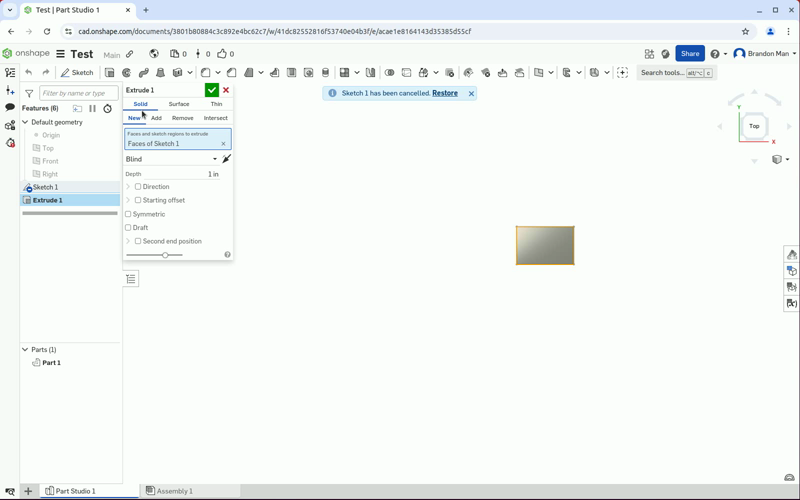
mouse_move(137, 120)
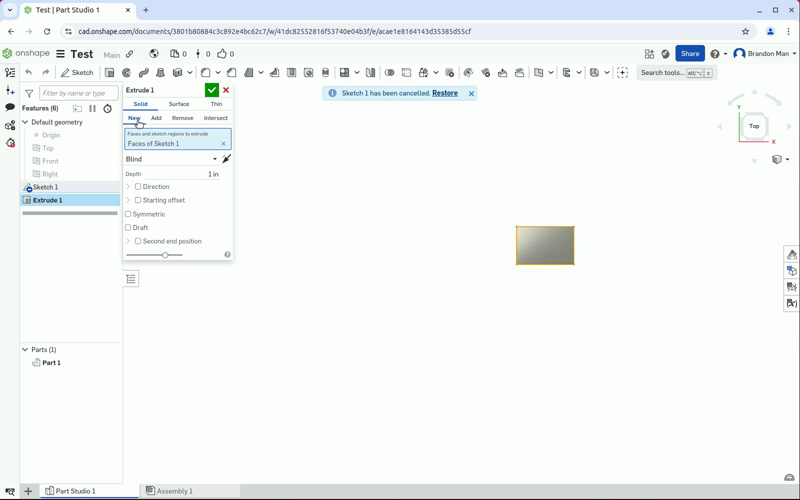
click(137, 120)
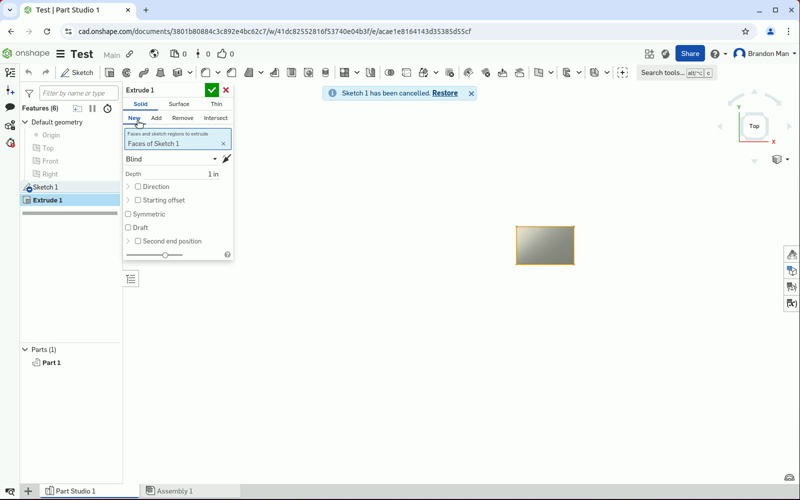
key(tab, 4)
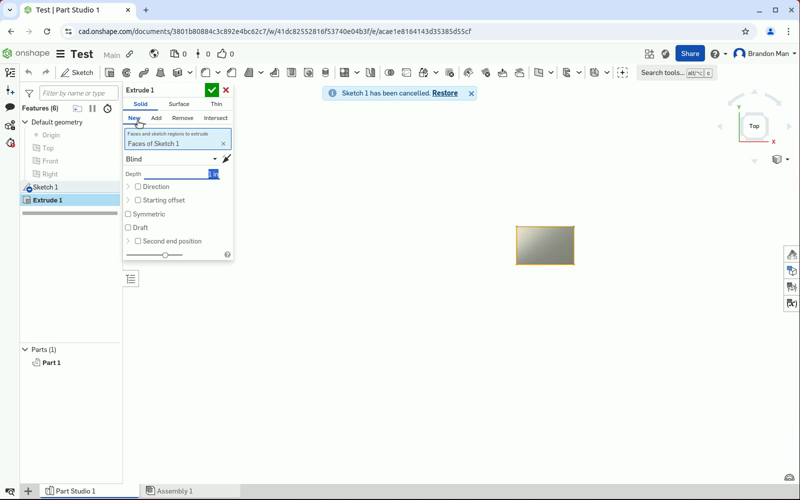
text(-15.405)
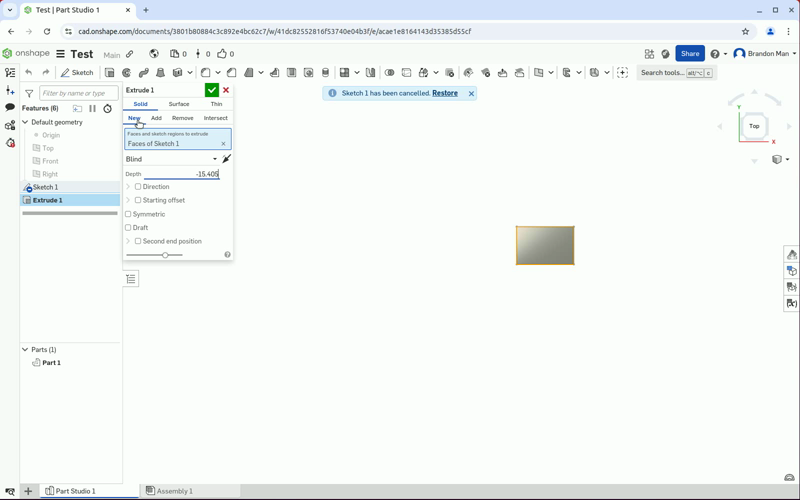
key(enter)
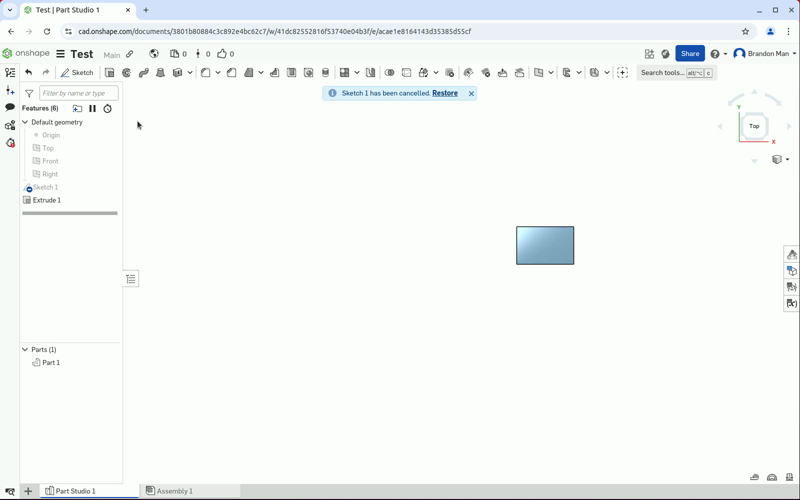
key(shift+h)
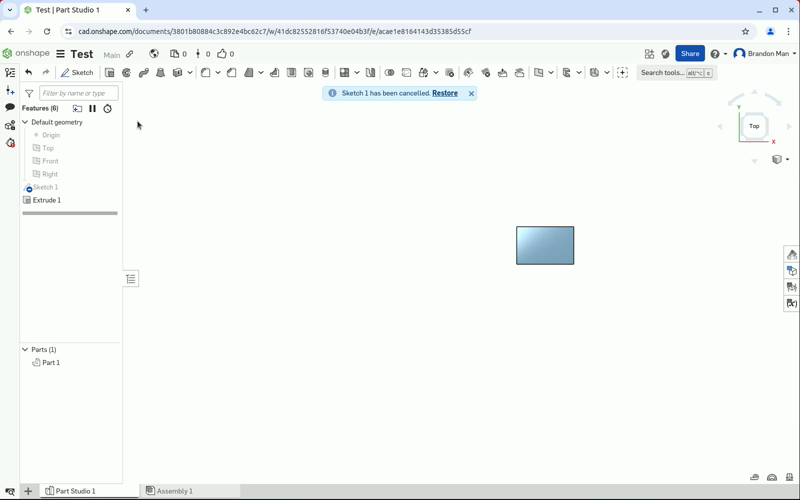
key(shift+h)
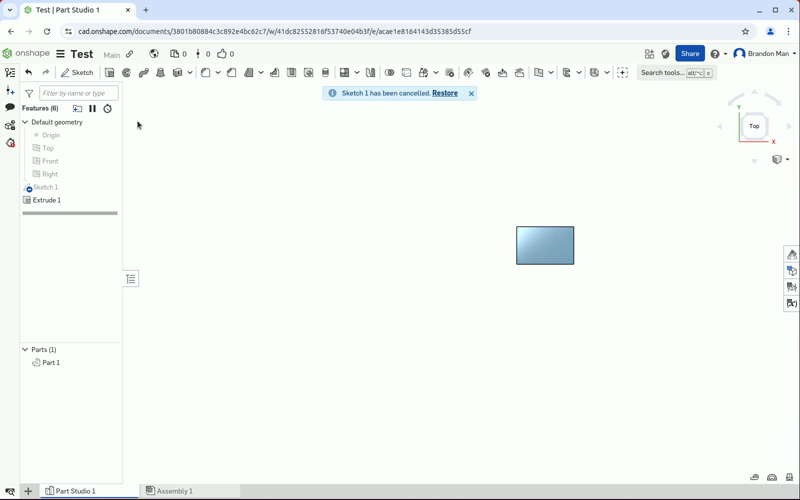
mouse_move(73, 189)
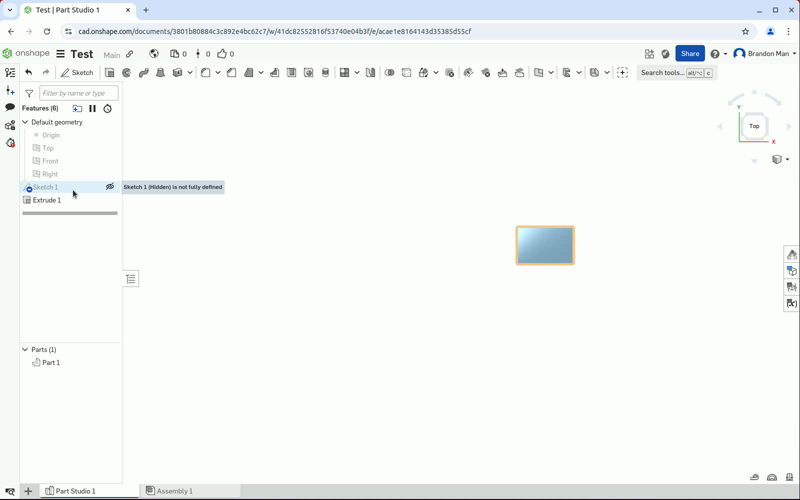
click(73, 189)
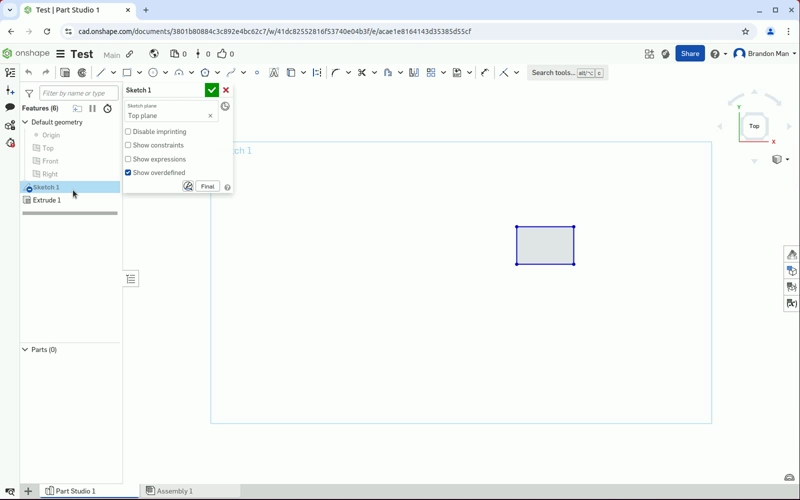
mouse_move(229, 92)
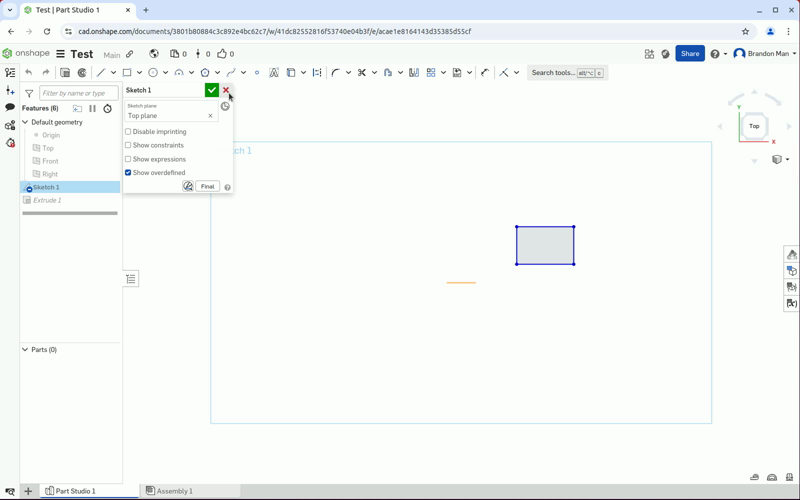
click(229, 92)
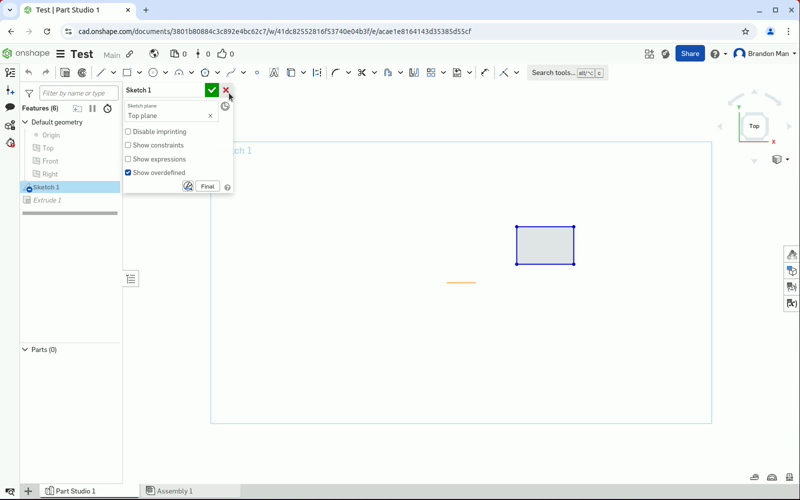
key(shift+s)
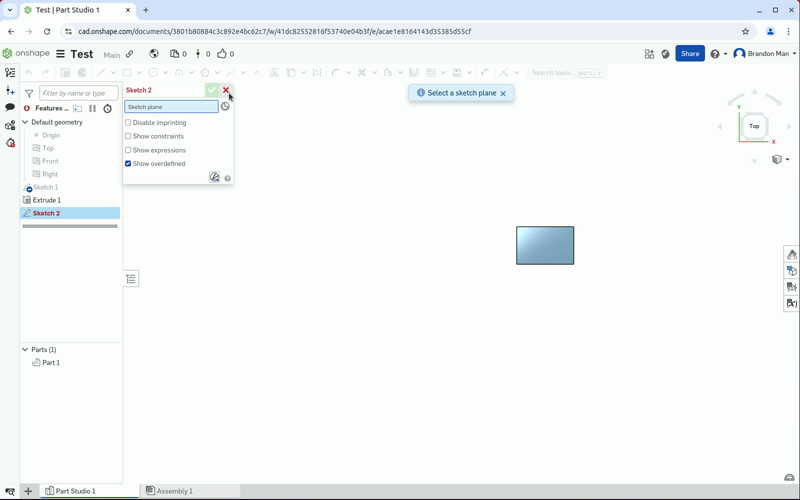
mouse_move(73, 150)
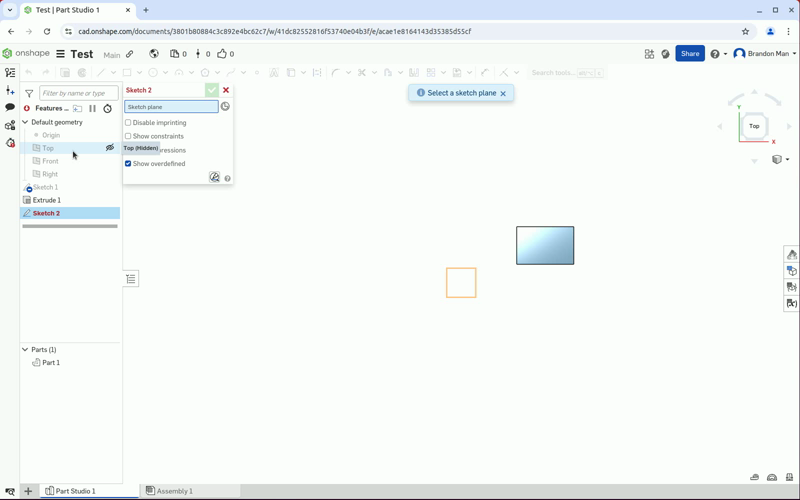
click(73, 150)
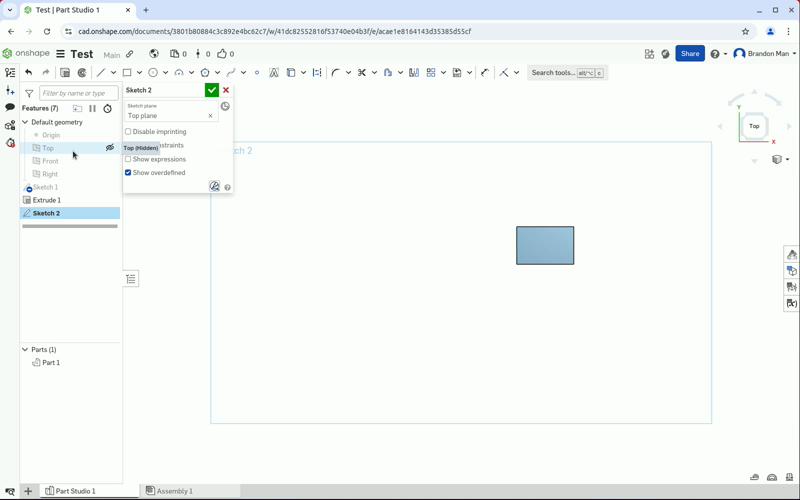
mouse_move(73, 352)
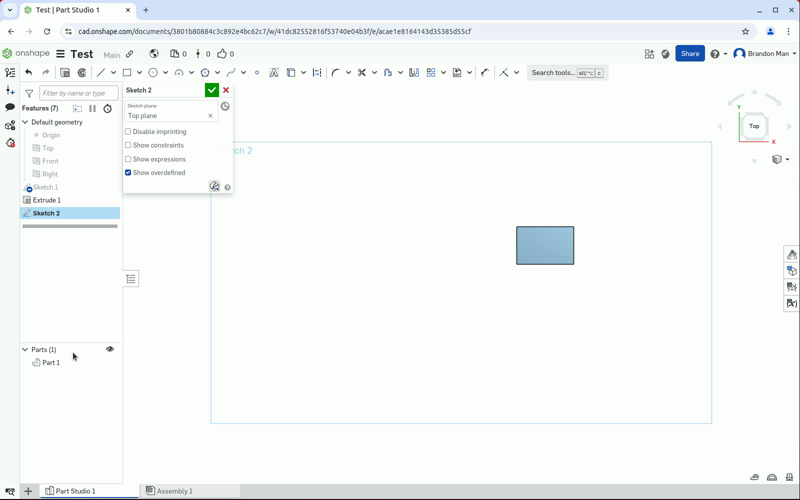
key(y)
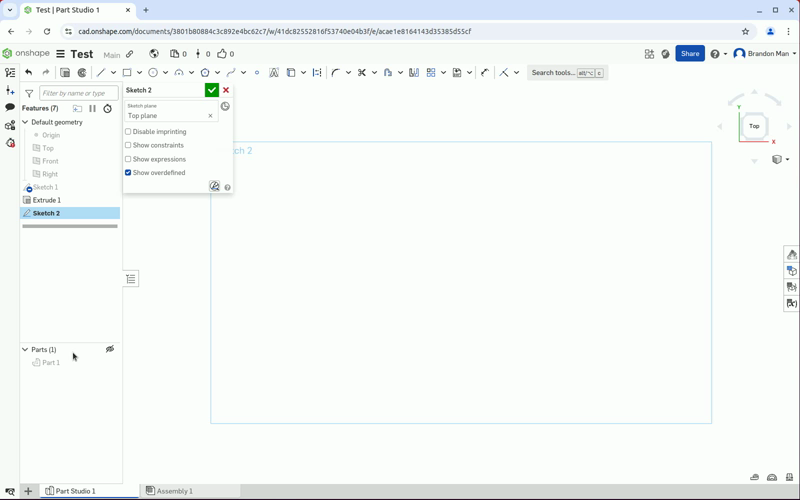
key(l)
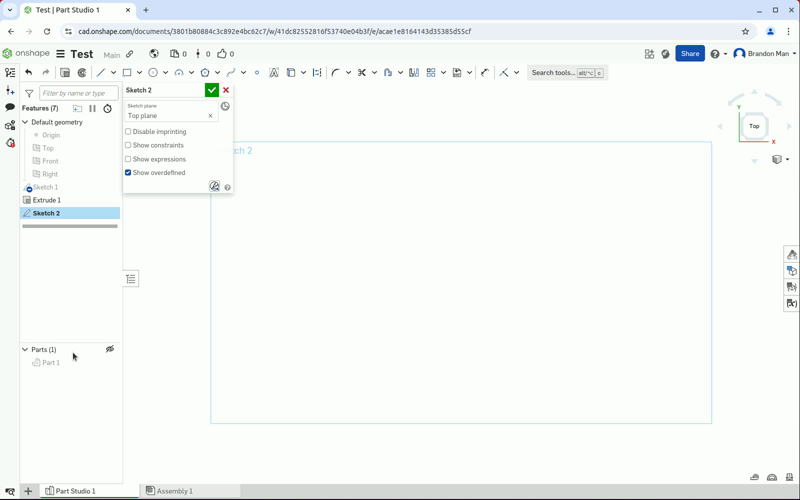
key_down(shift)
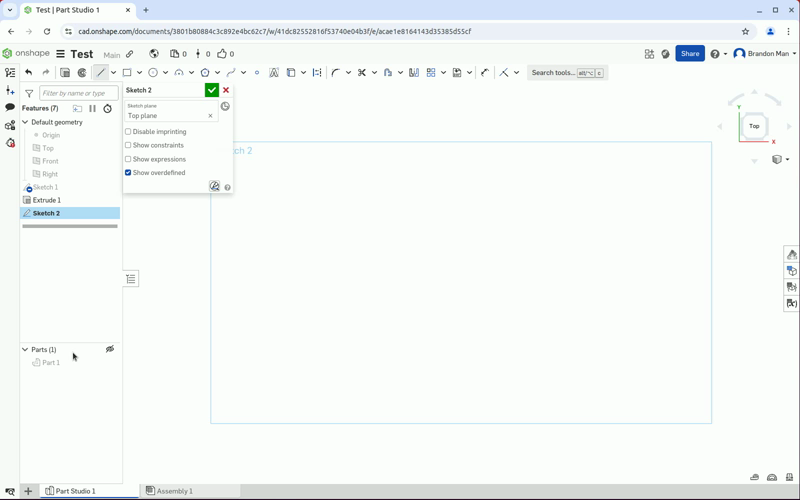
mouse_move(348, 339)
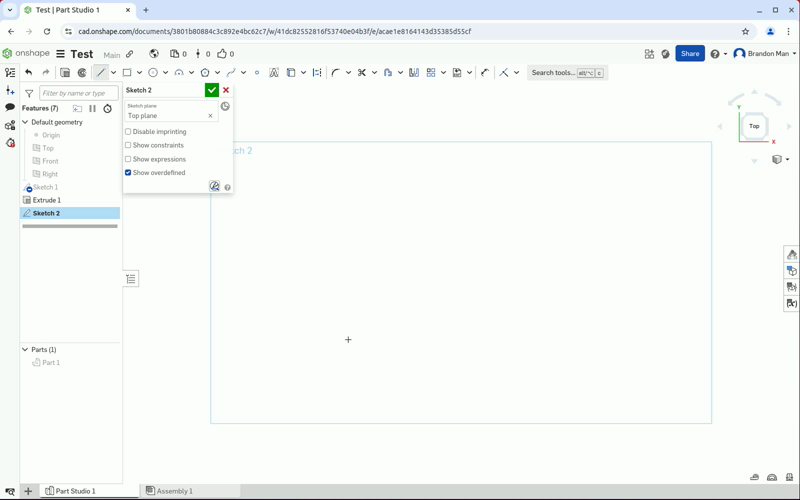
click(348, 339)
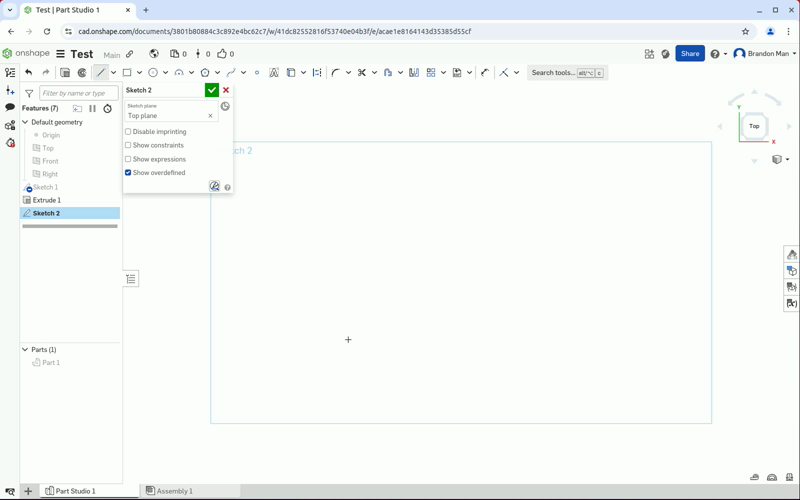
key_up(shift)
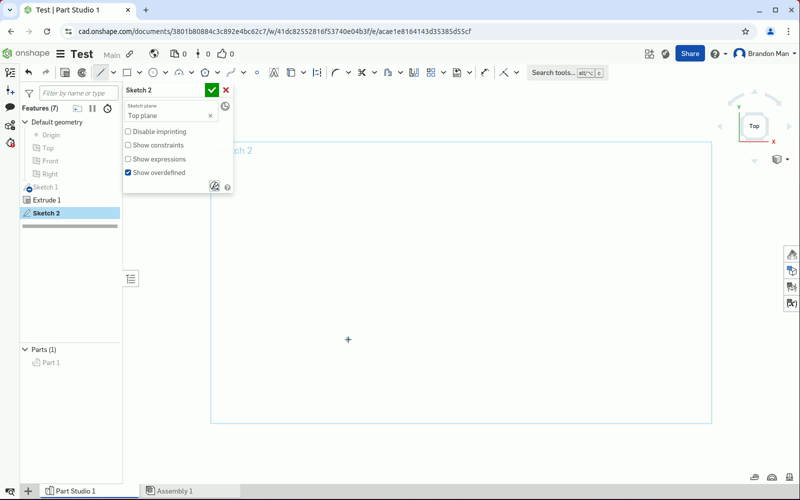
key_down(shift)
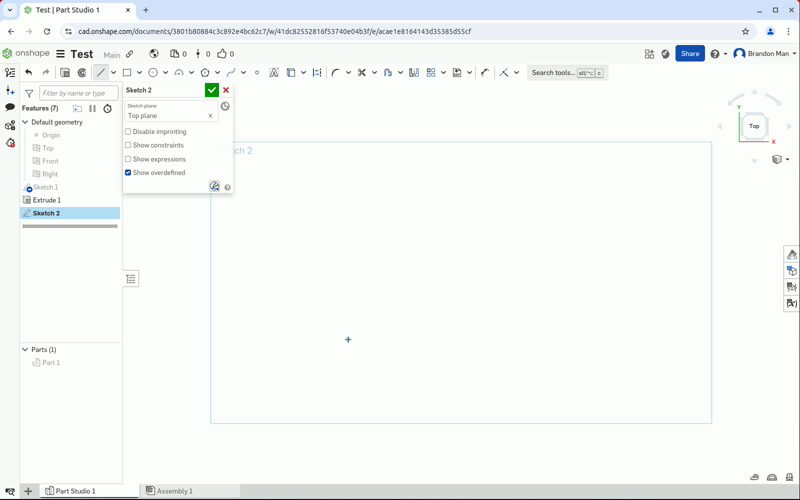
mouse_move(378, 339)
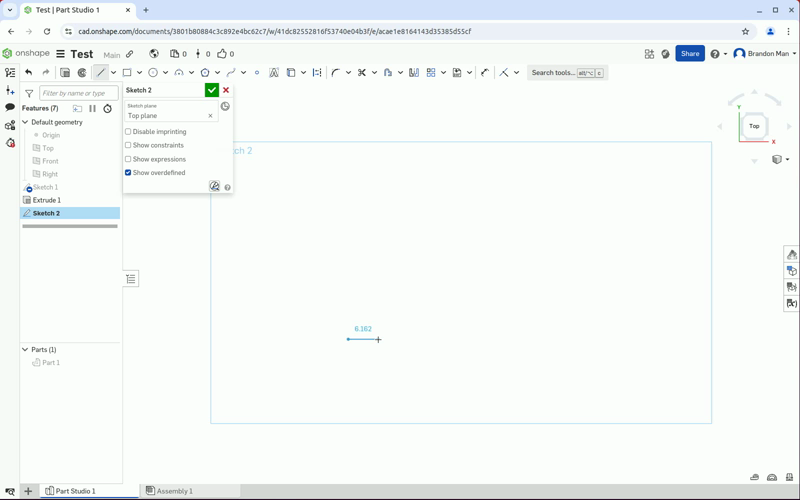
mouse_move(386, 339)
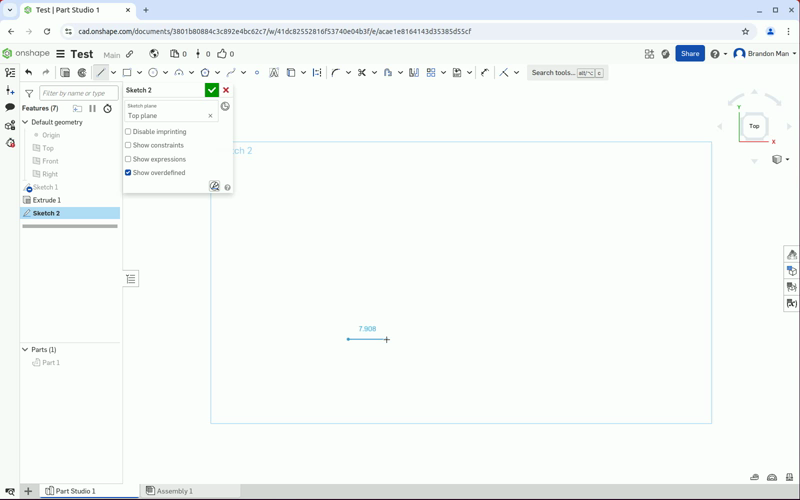
click(386, 339)
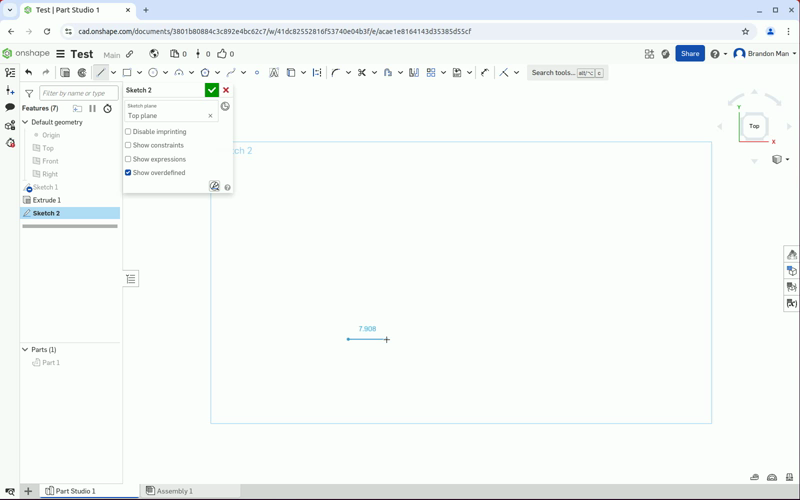
key_up(shift)
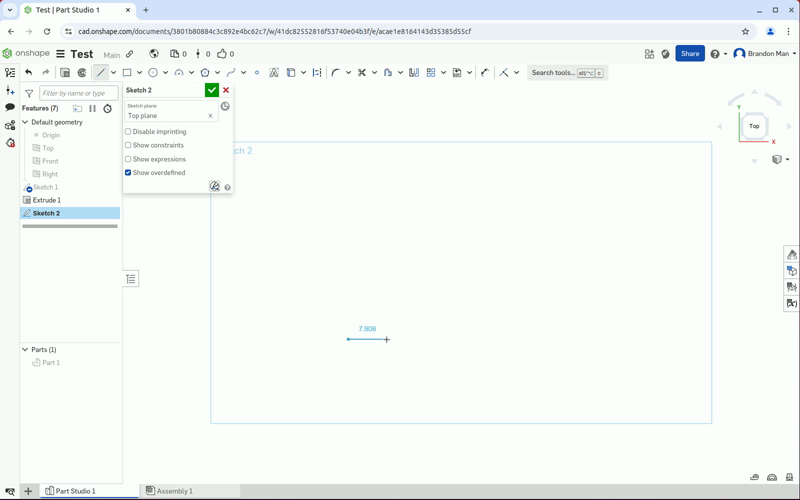
key_down(shift)
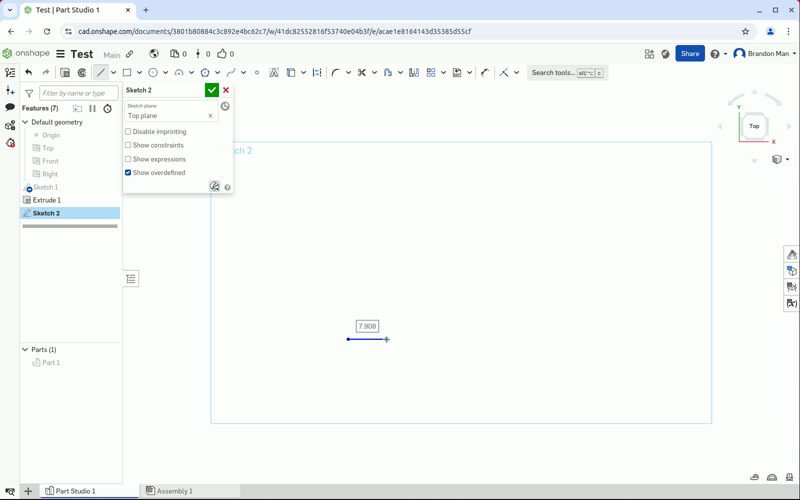
mouse_move(416, 339)
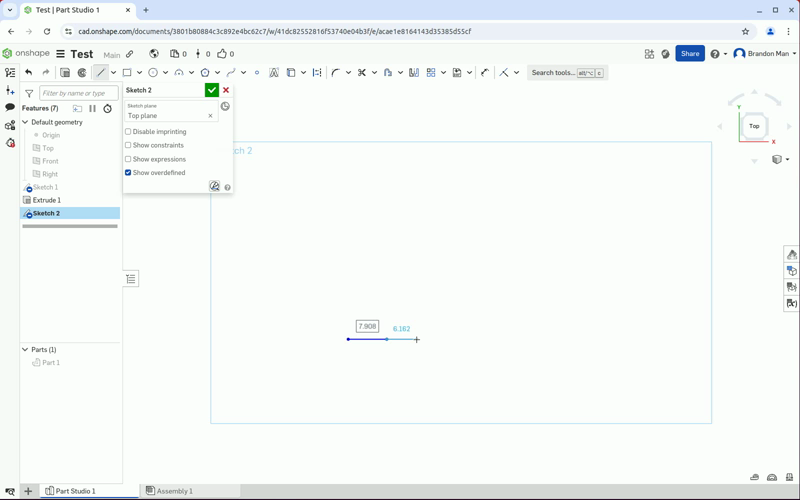
mouse_move(386, 300)
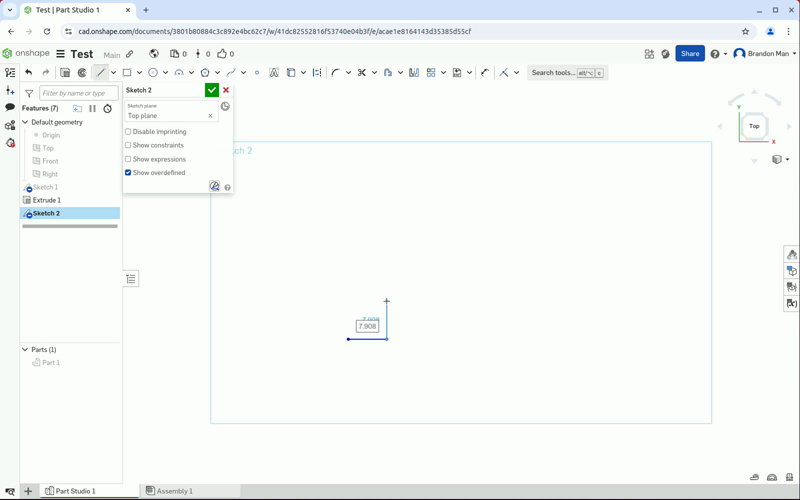
click(386, 300)
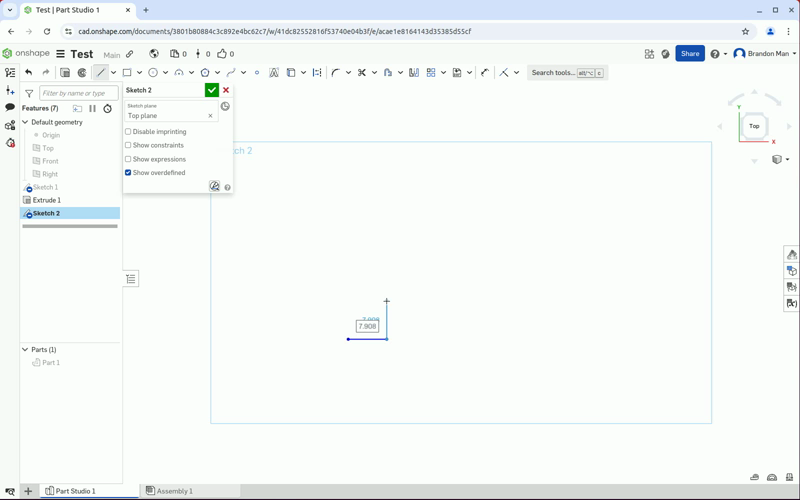
key_up(shift)
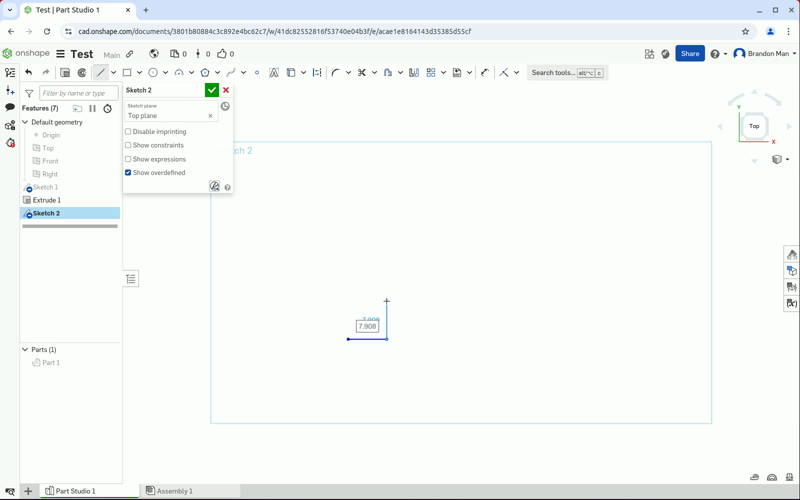
key_down(shift)
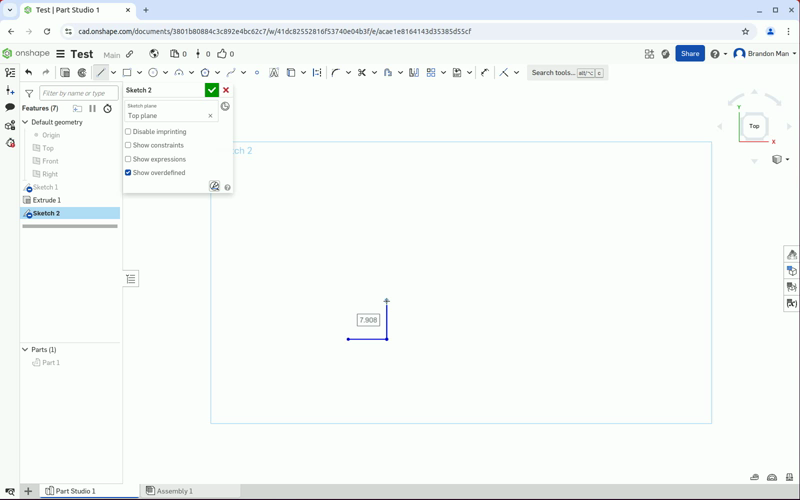
mouse_move(416, 300)
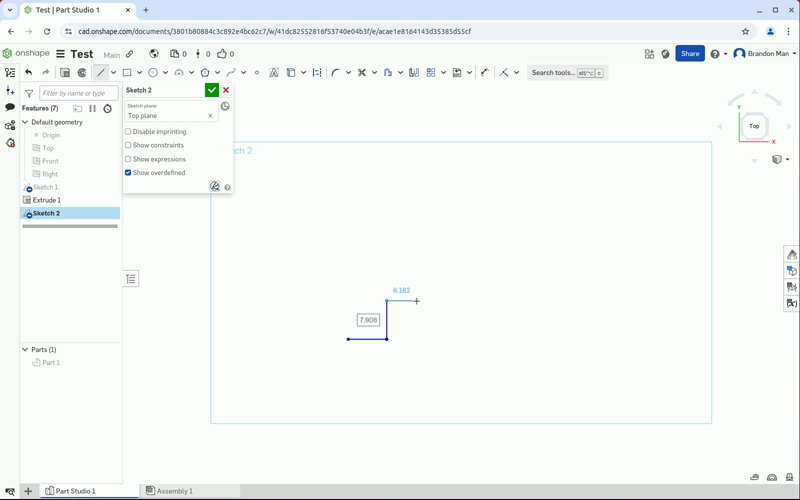
mouse_move(348, 300)
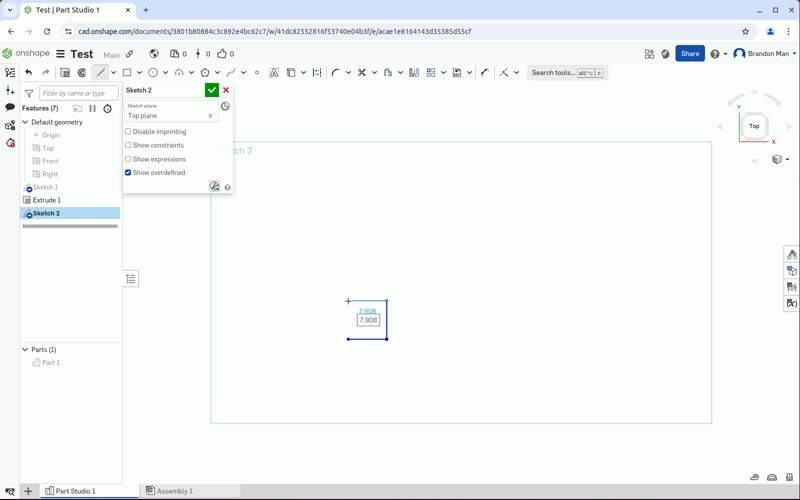
click(348, 300)
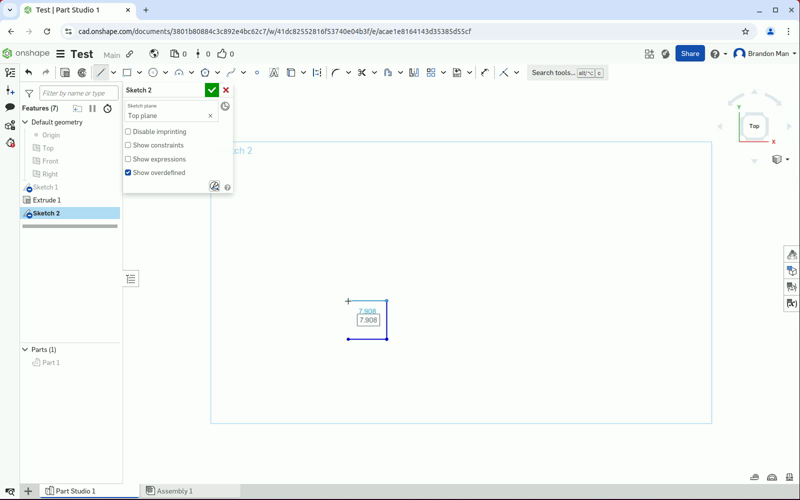
key_up(shift)
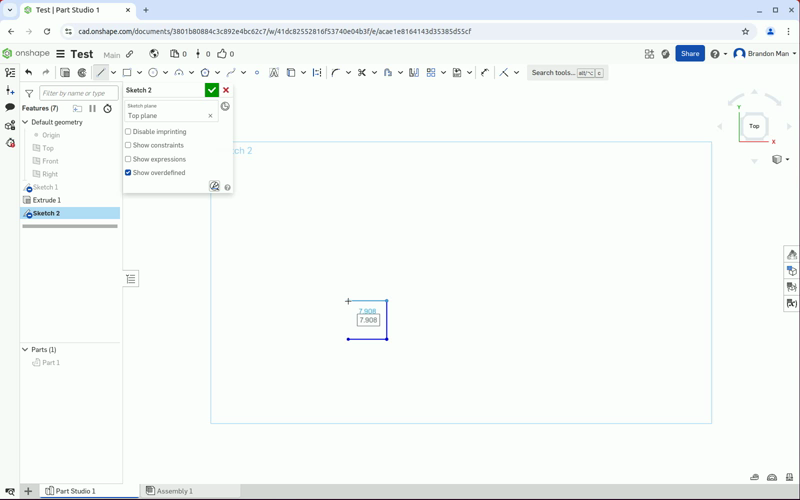
mouse_move(378, 300)
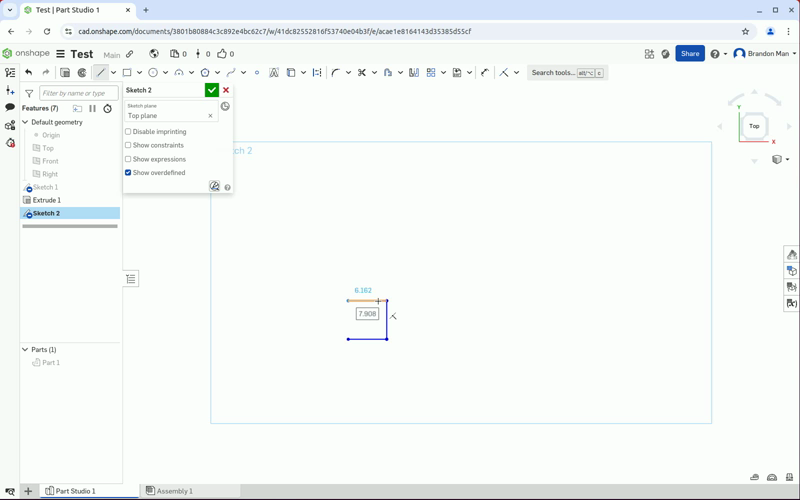
key_down(shift)
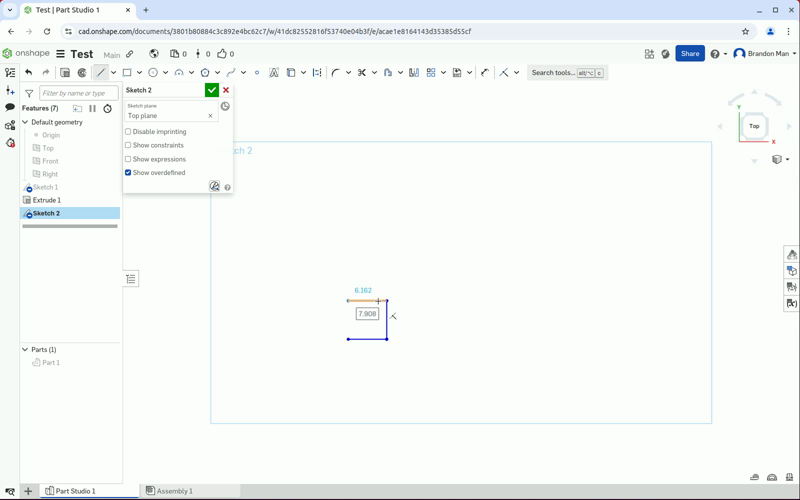
mouse_move(348, 339)
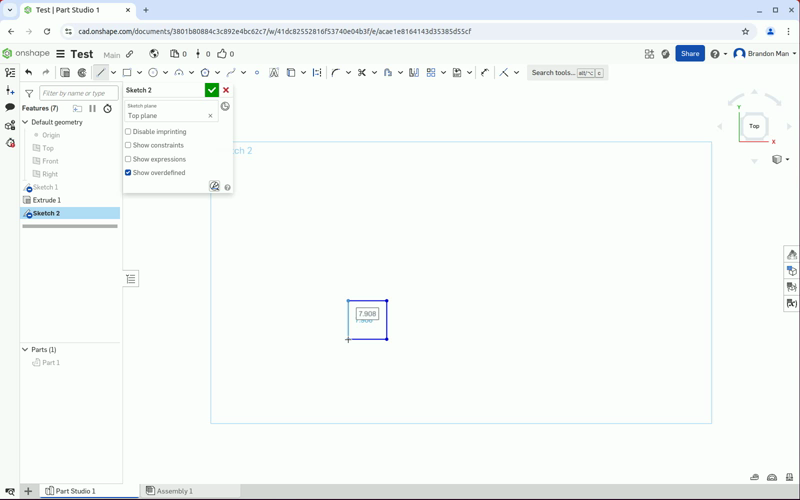
key_up(shift)
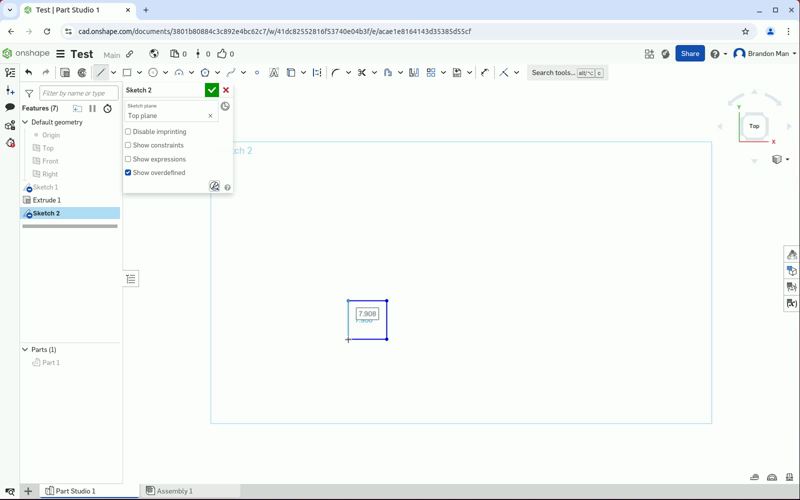
click(348, 339)
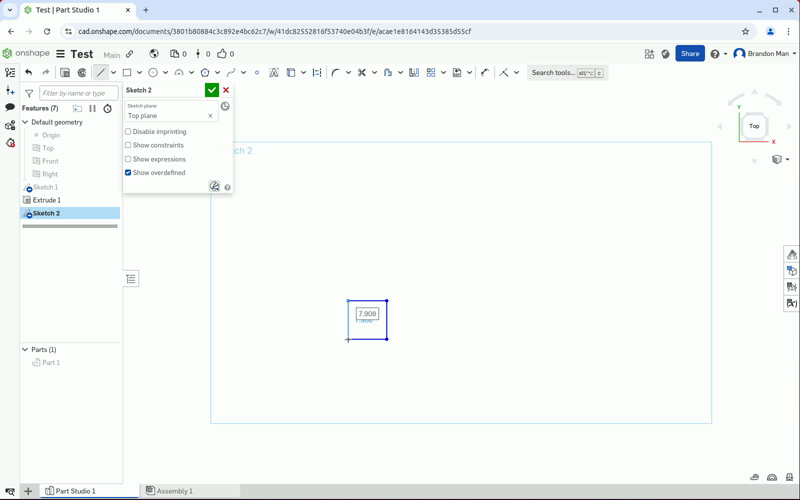
key(esc)
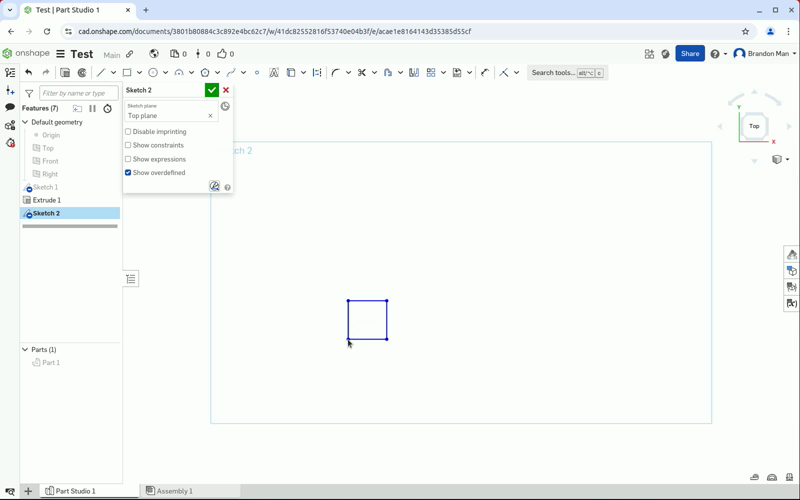
mouse_move(377, 324)
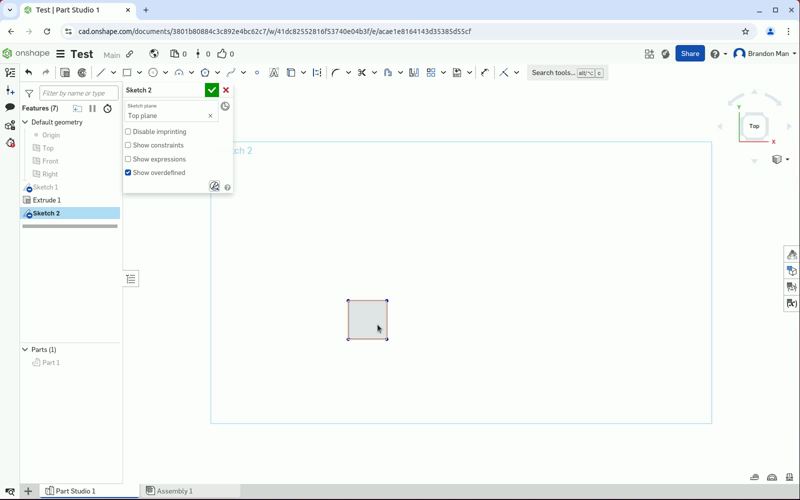
scroll(6)
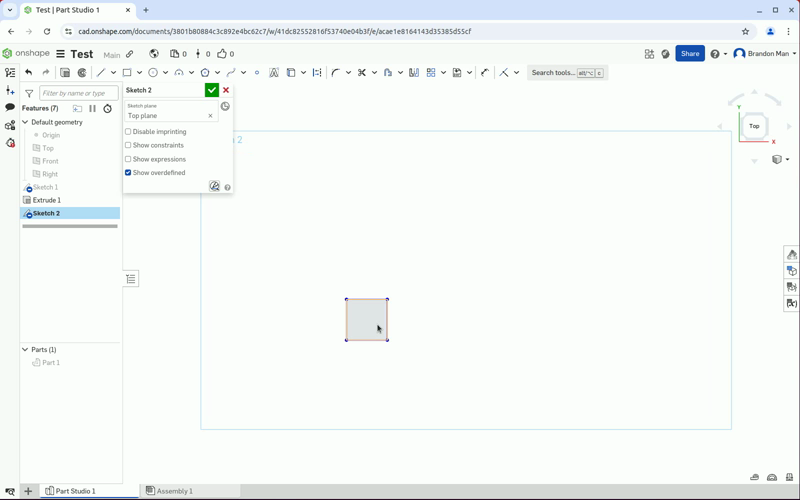
scroll(6)
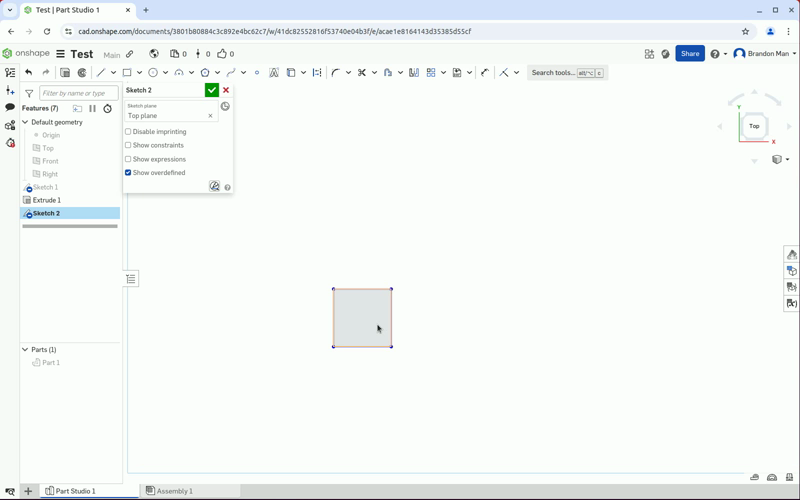
scroll(6)
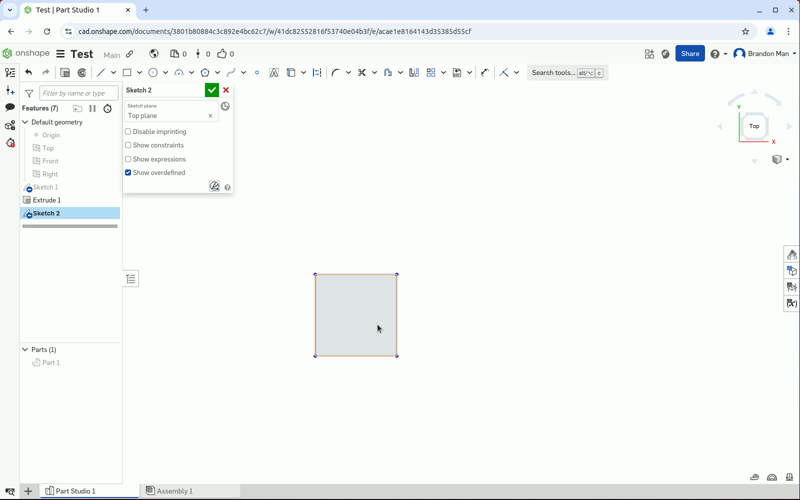
scroll(6)
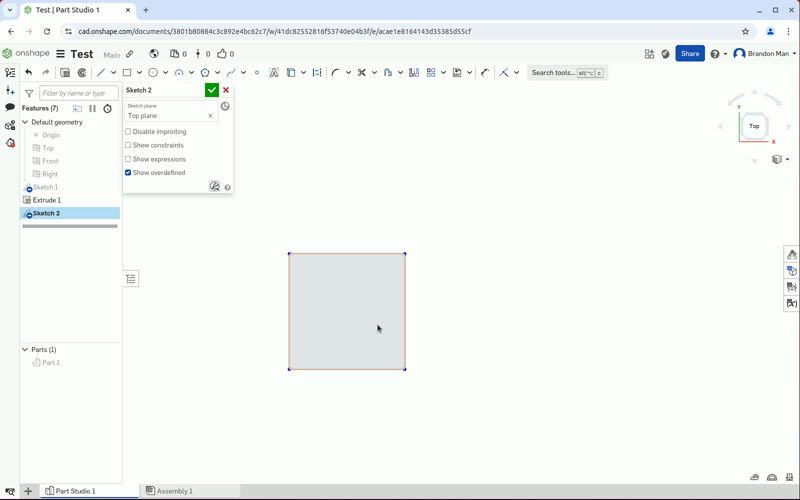
scroll(6)
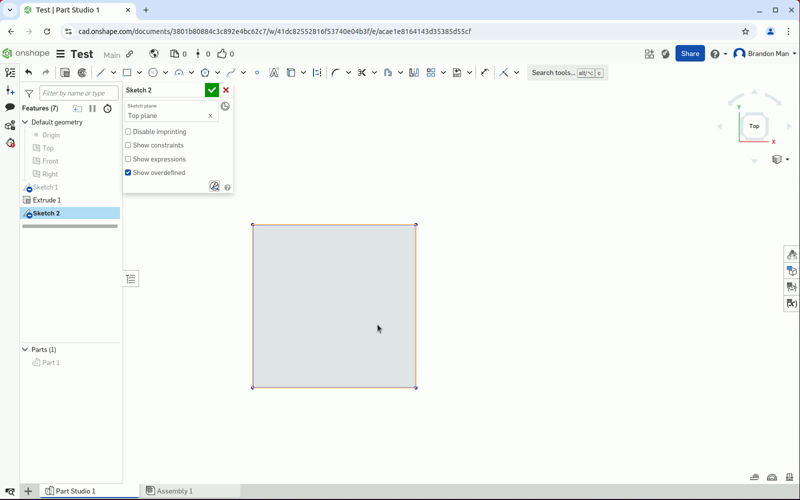
scroll(6)
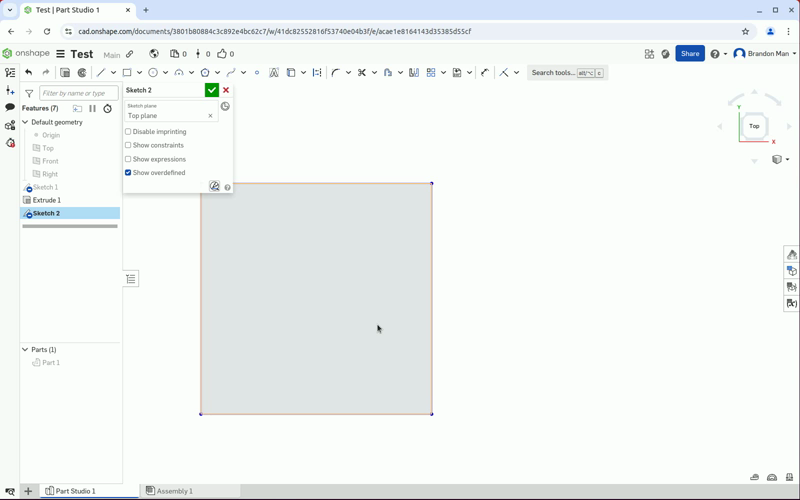
scroll(6)
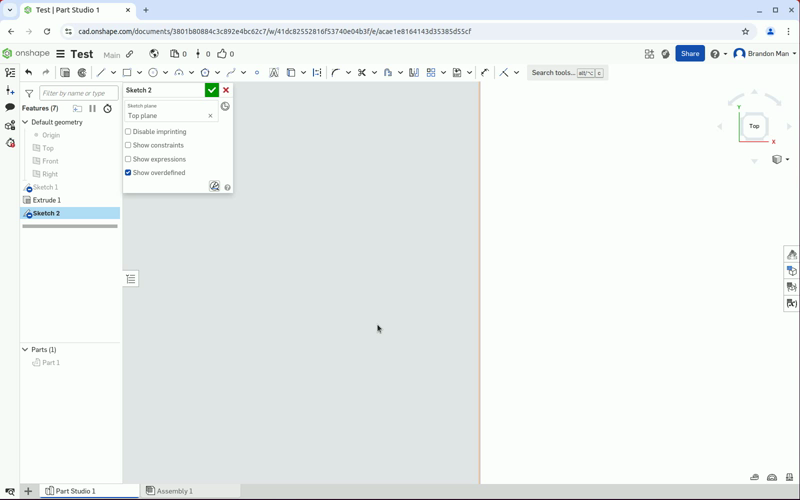
click(377, 324)
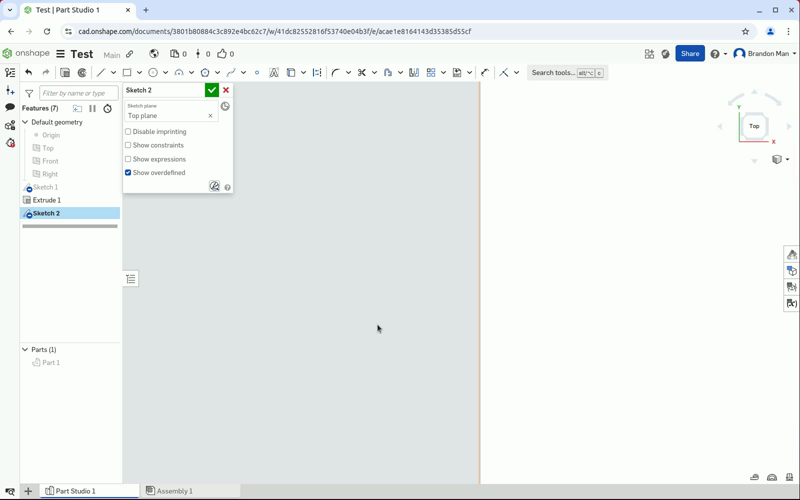
scroll(-6)
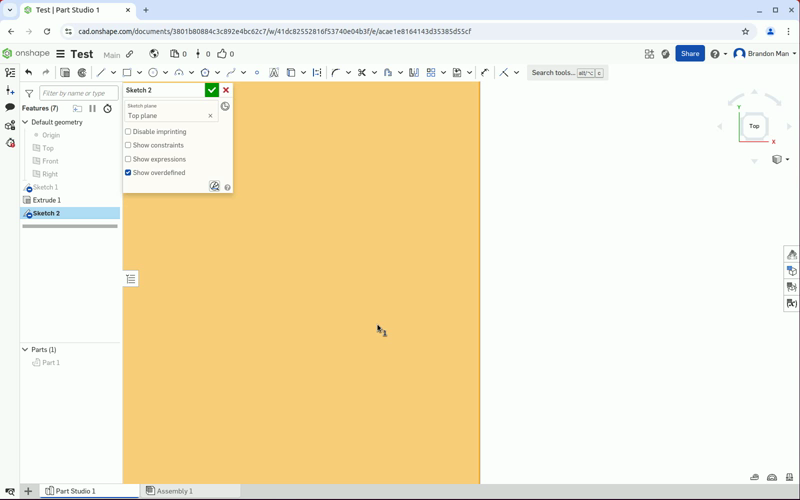
scroll(-6)
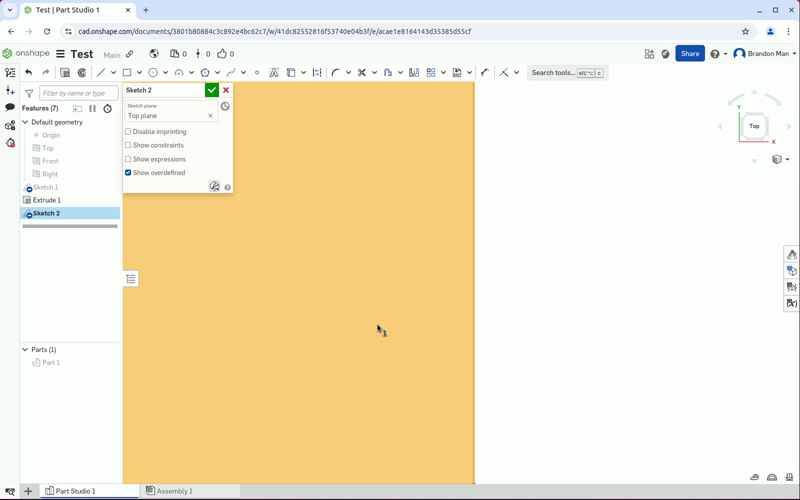
scroll(-6)
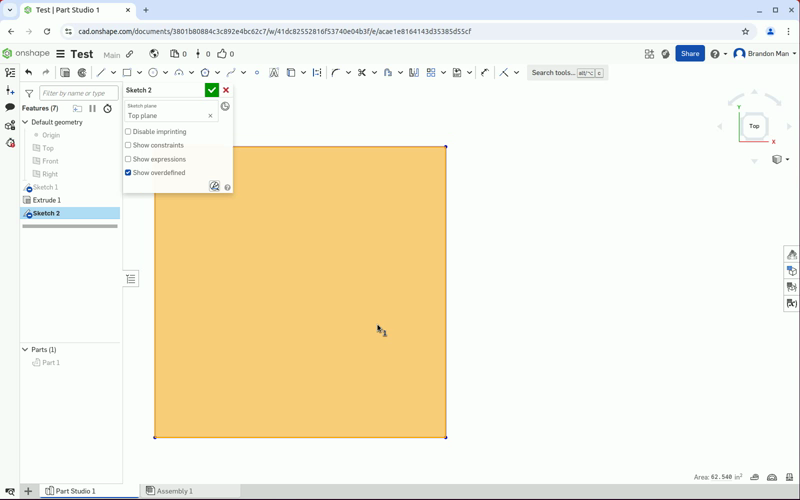
scroll(-6)
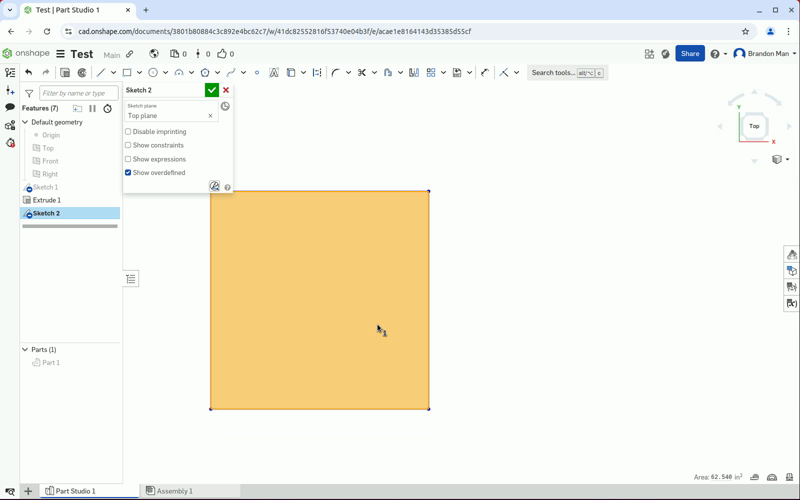
scroll(-6)
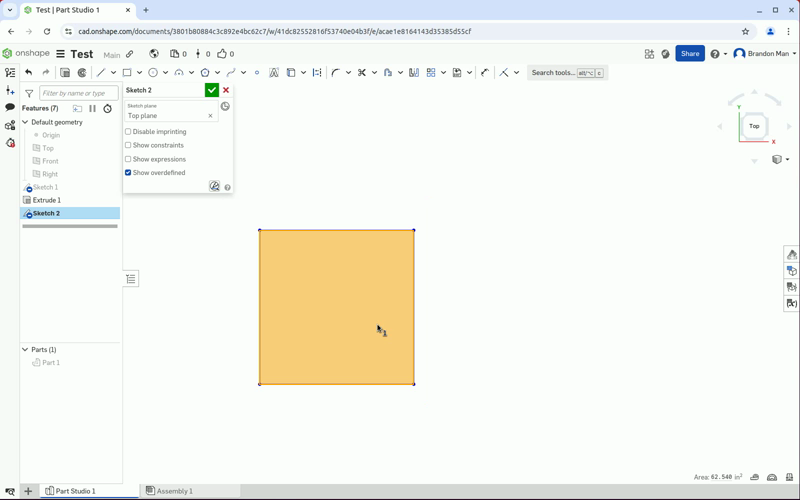
scroll(-6)
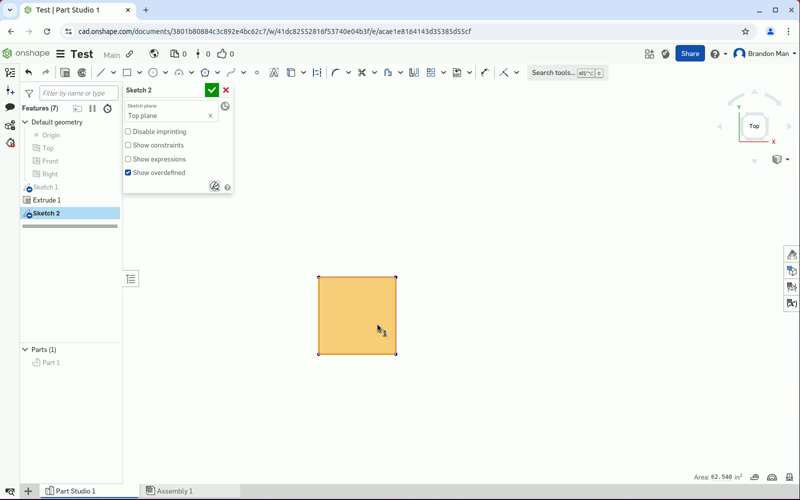
scroll(-6)
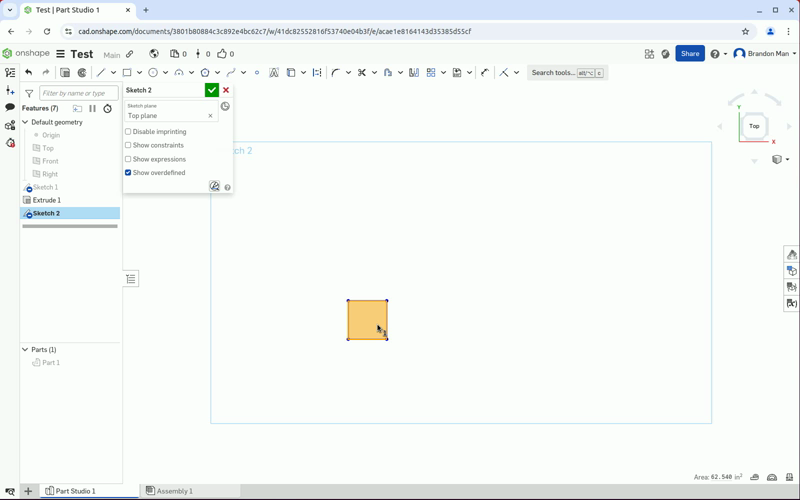
mouse_move(73, 352)
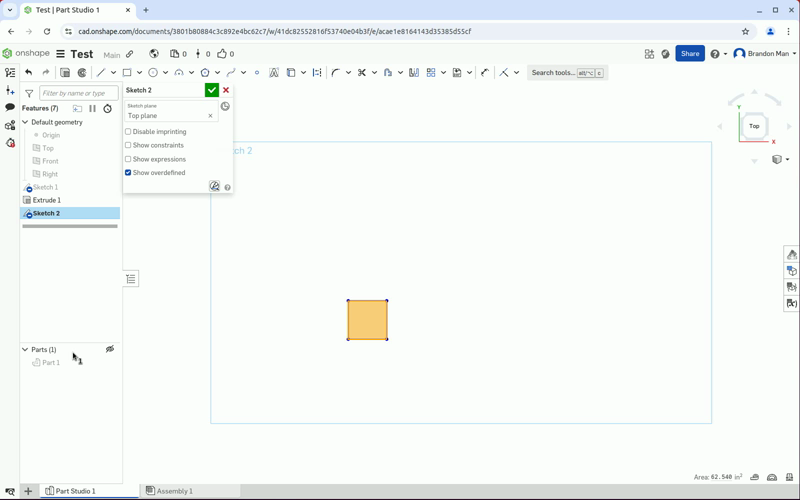
key(shift+y)
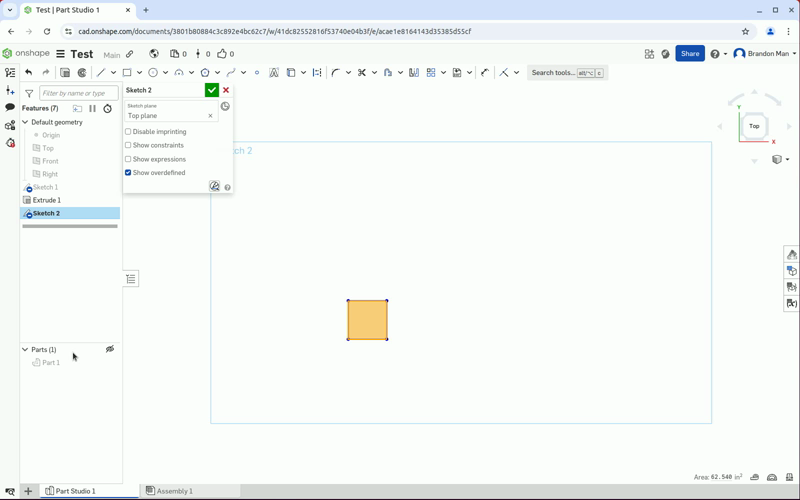
key(shift+e)
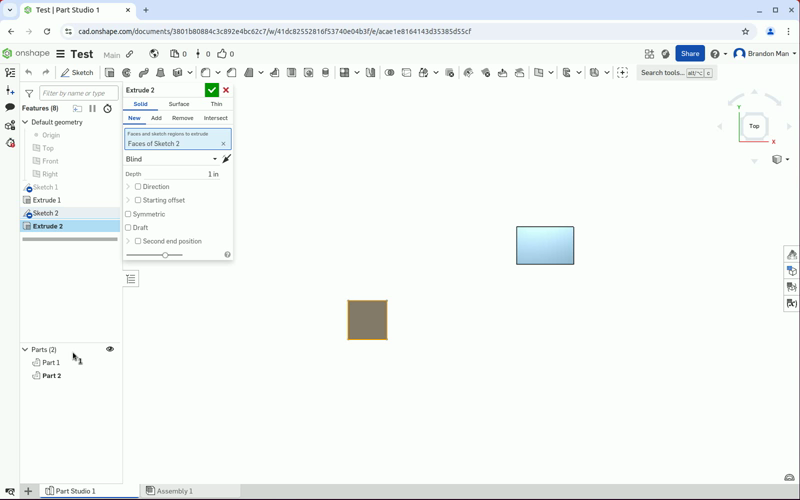
mouse_move(143, 106)
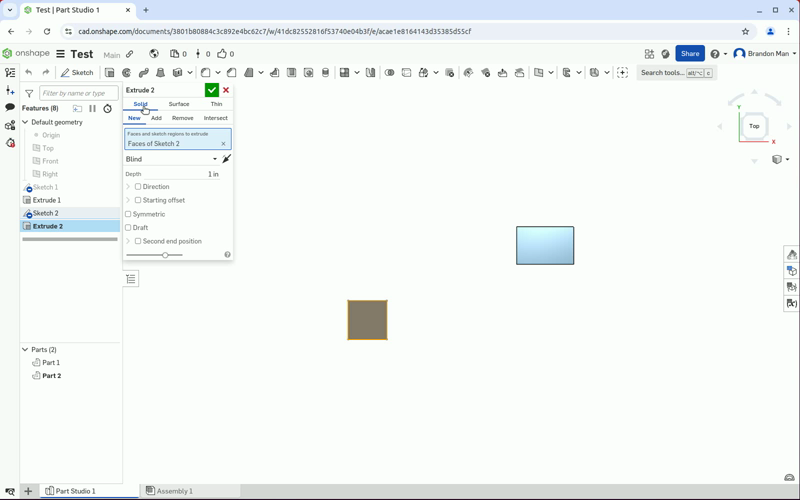
click(143, 106)
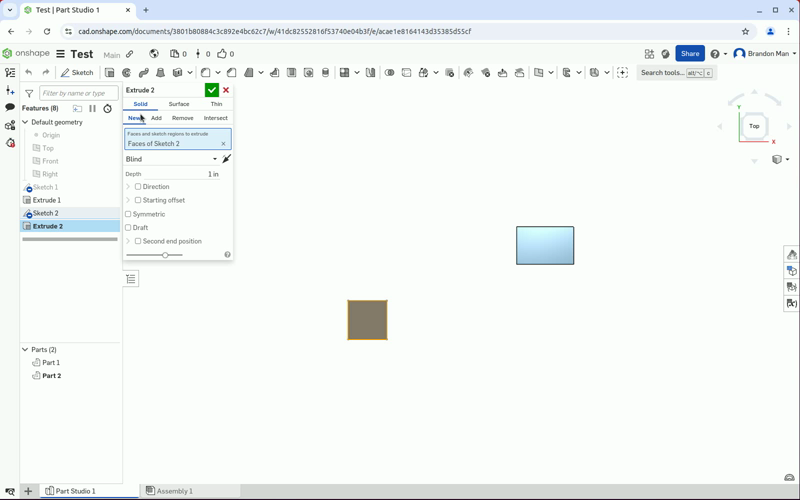
mouse_move(137, 120)
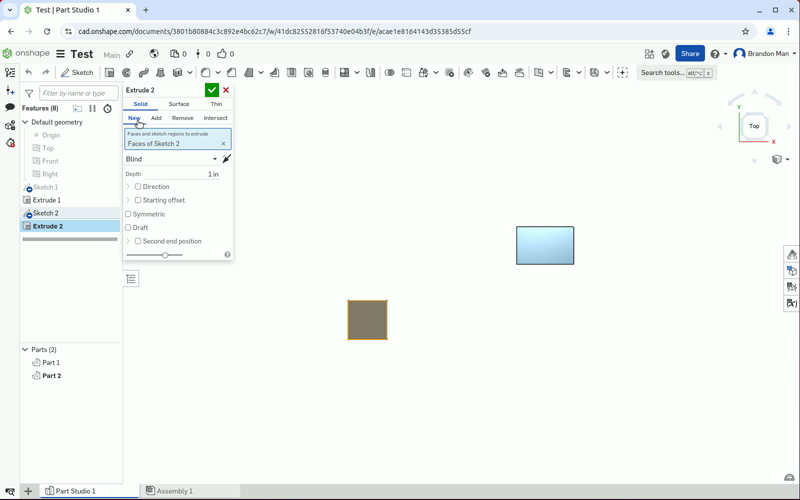
click(137, 120)
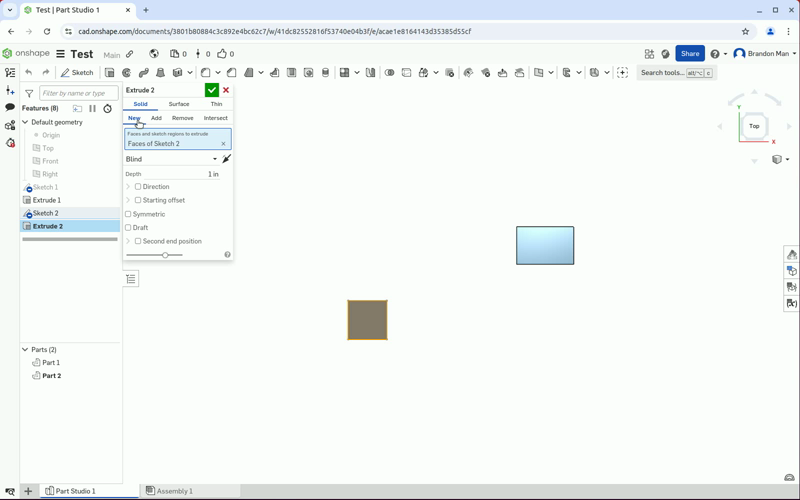
key(tab, 4)
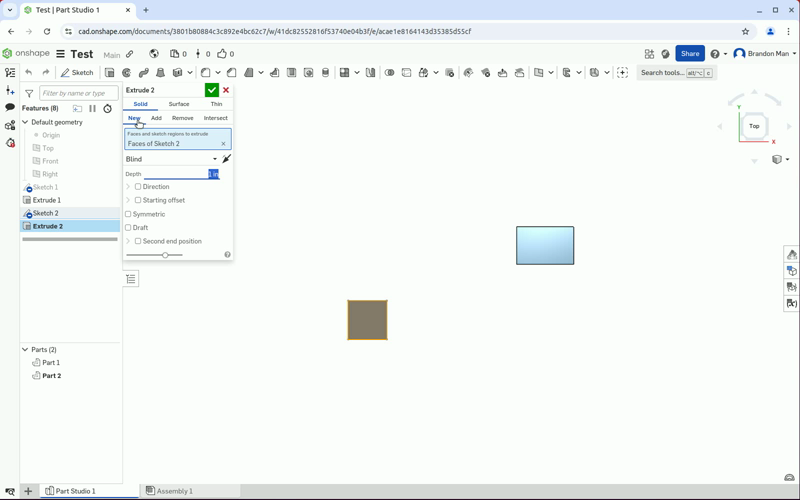
text(-15.405)
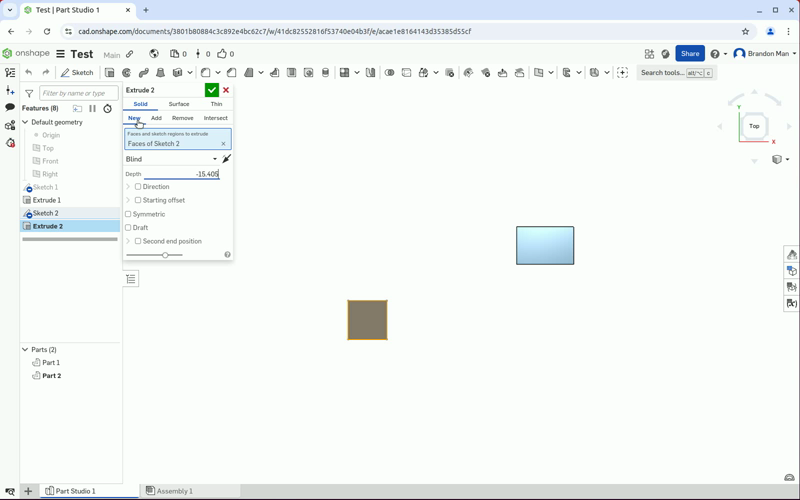
key(enter)
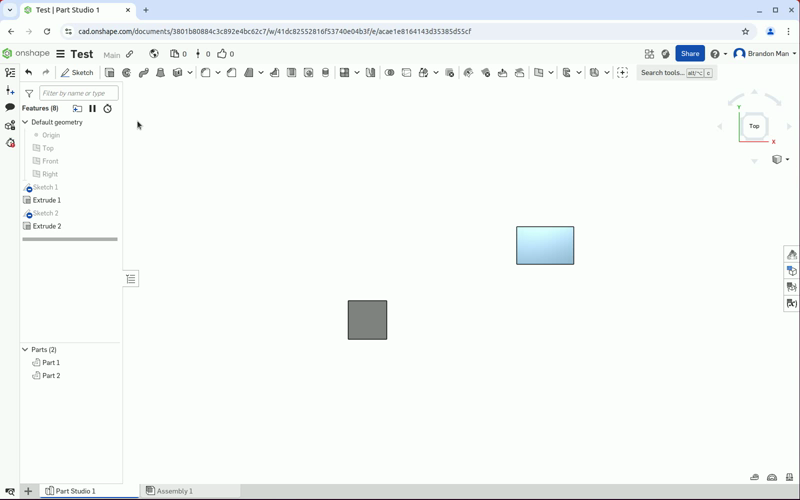
key(shift+h)
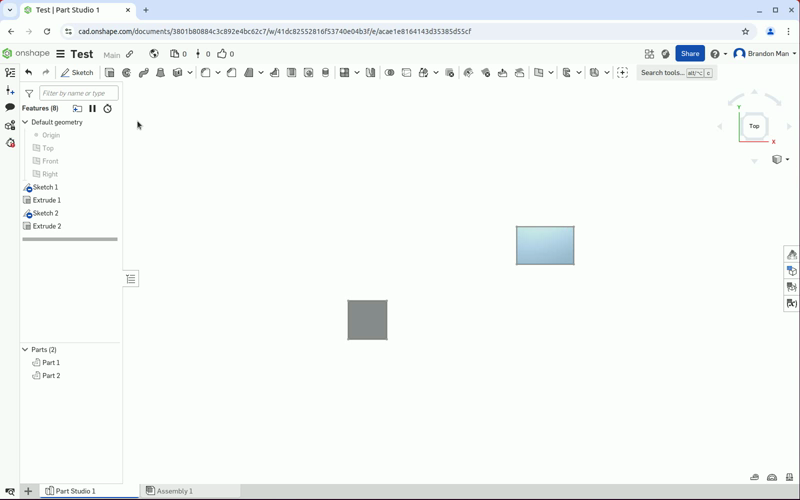
key(shift+h)
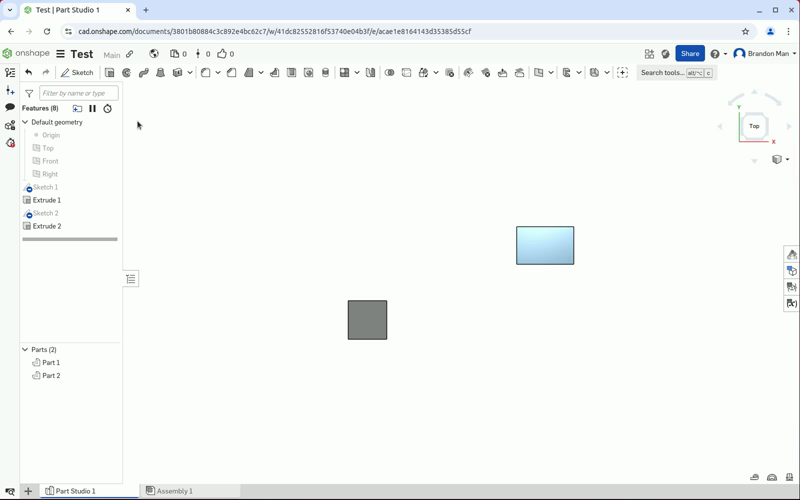
mouse_move(73, 189)
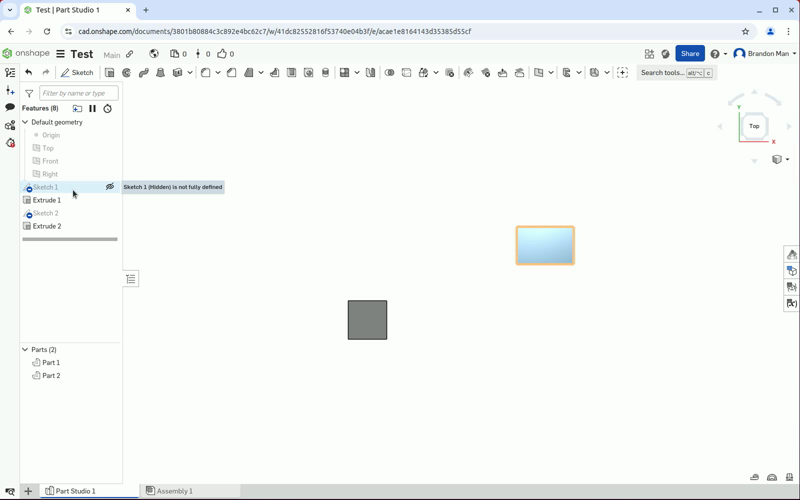
click(73, 189)
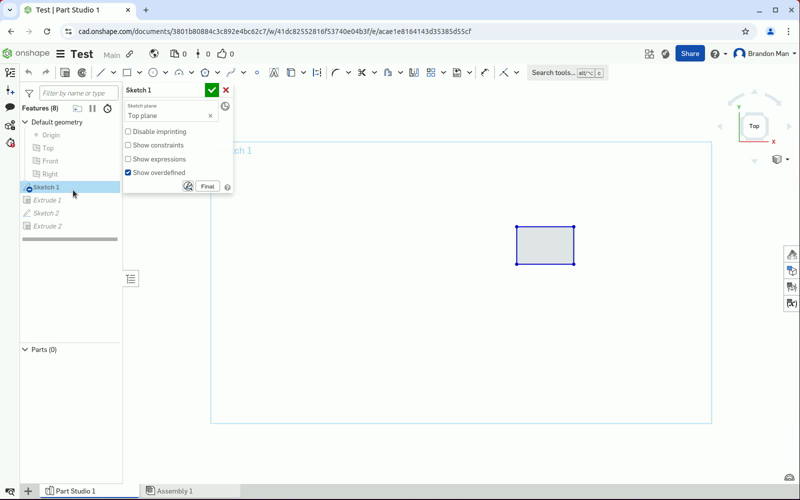
mouse_move(229, 92)
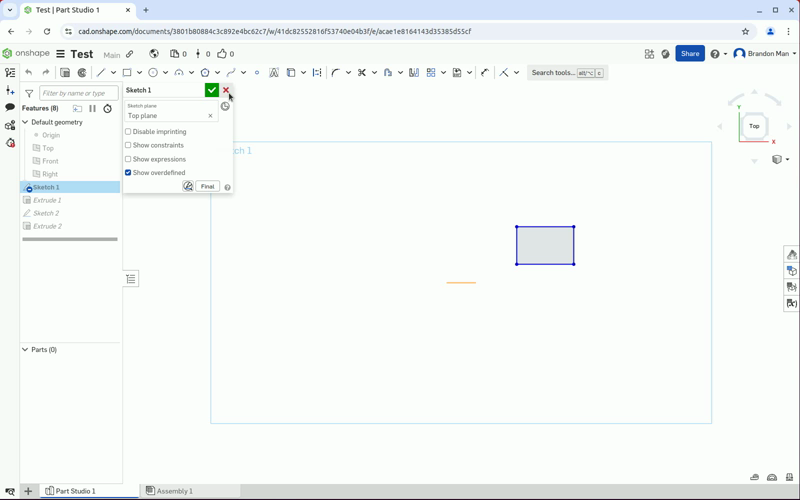
click(229, 92)
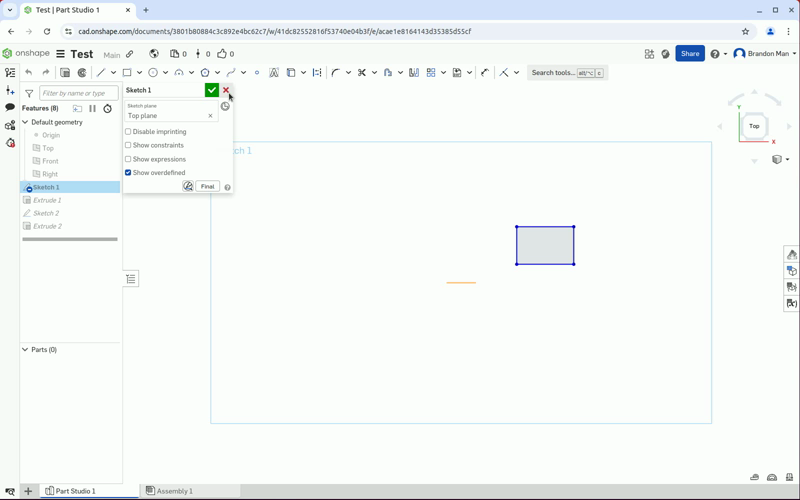
key(shift+s)
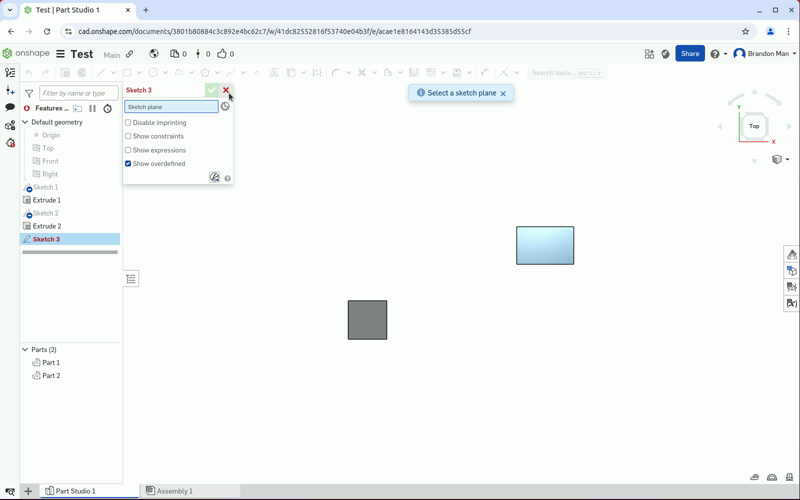
mouse_move(73, 150)
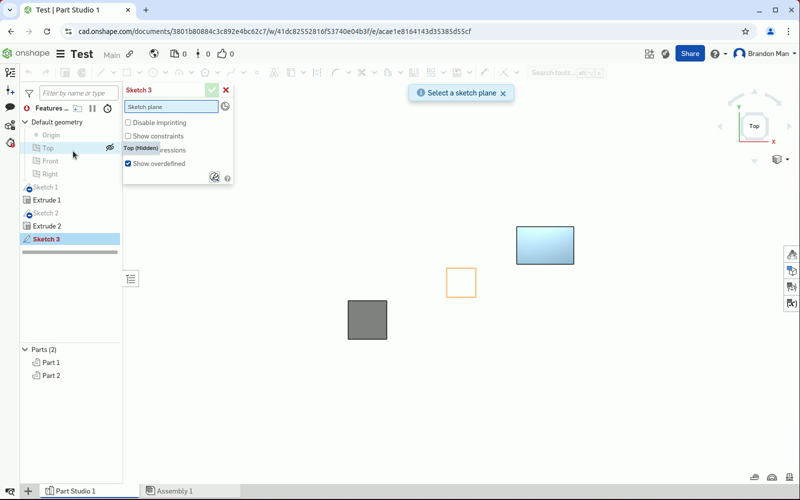
click(73, 150)
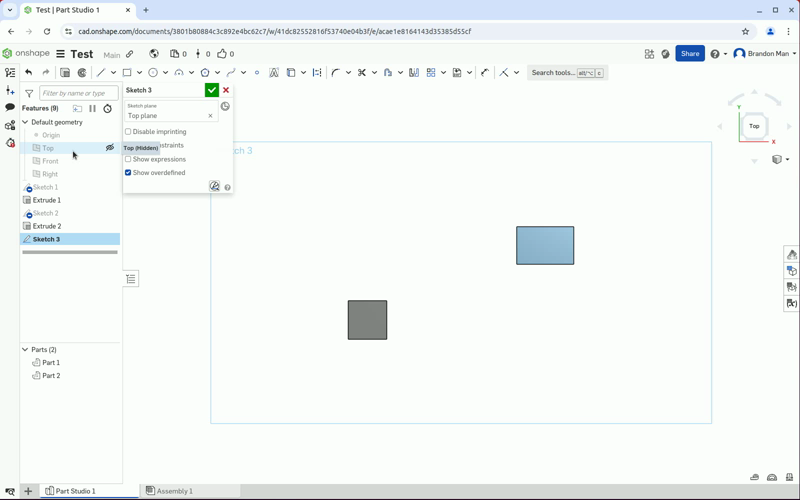
mouse_move(73, 352)
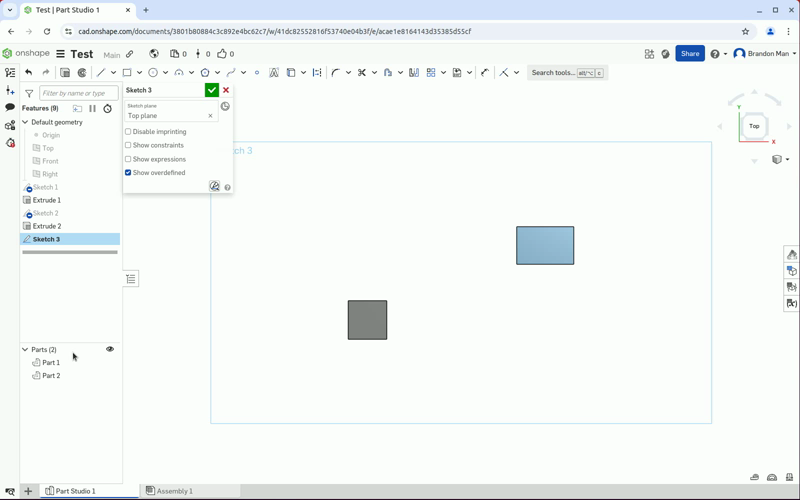
key(y)
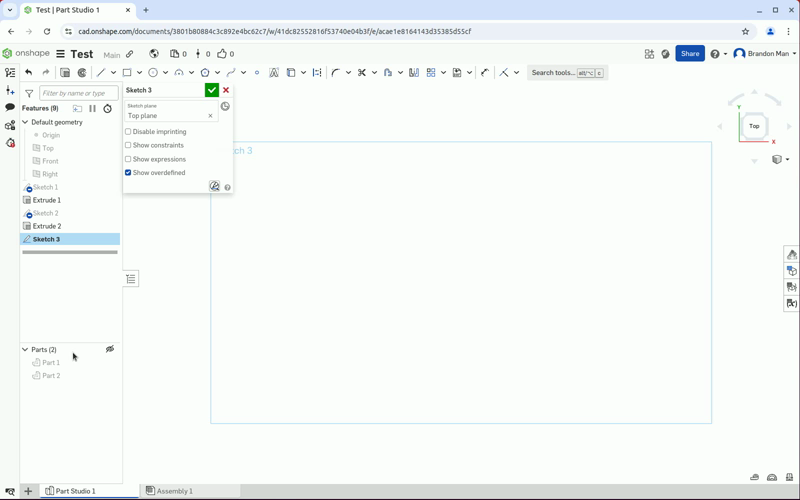
key(l)
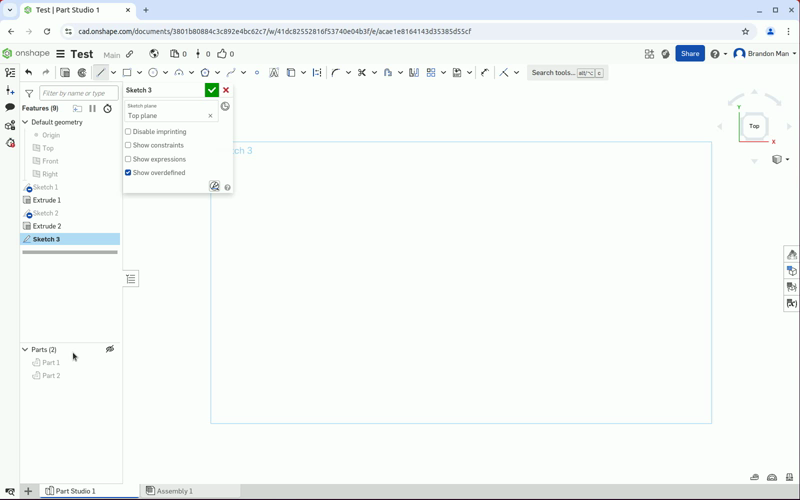
key_down(shift)
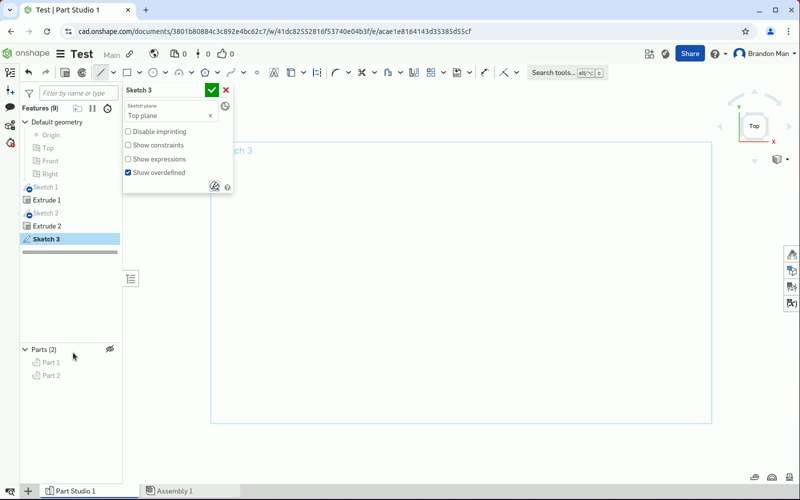
mouse_move(348, 301)
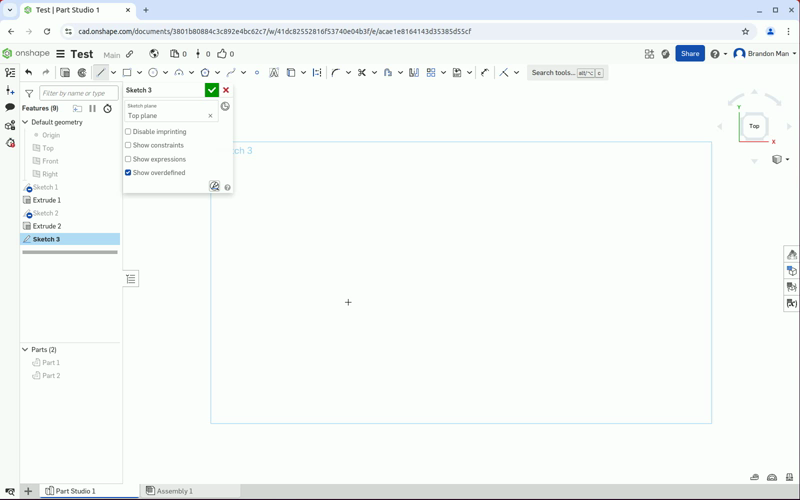
click(348, 301)
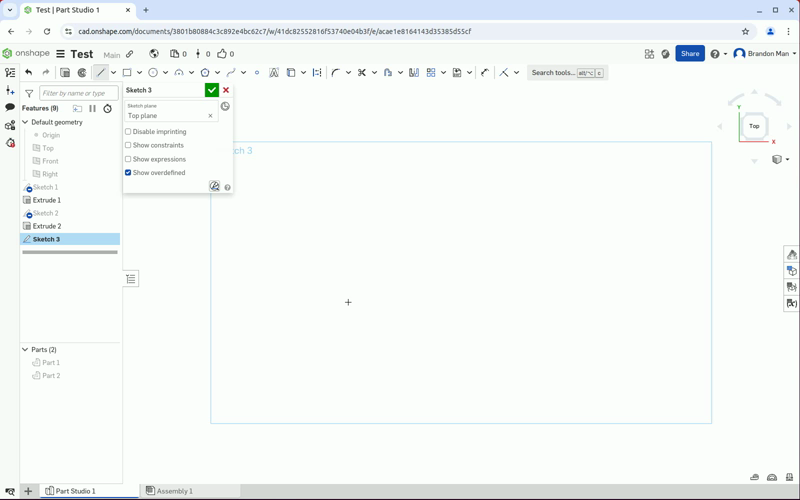
key_up(shift)
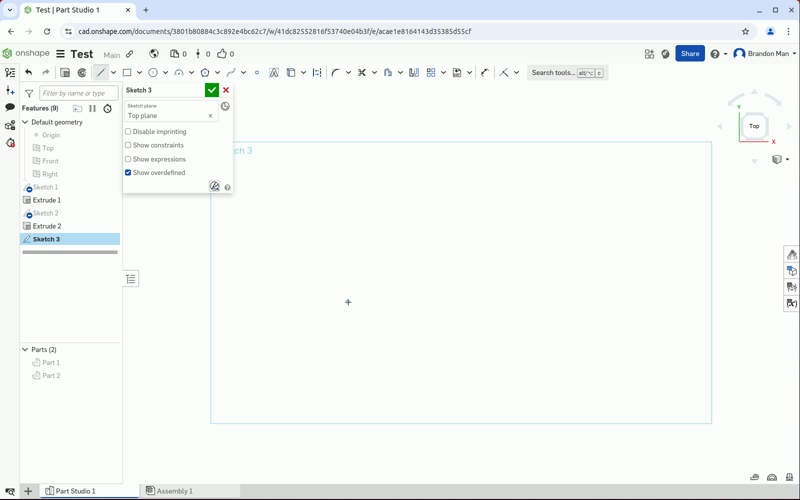
key_down(shift)
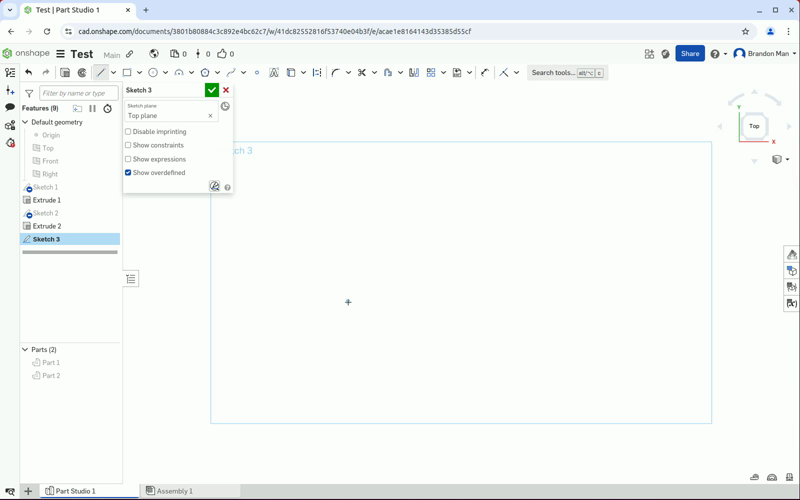
mouse_move(378, 301)
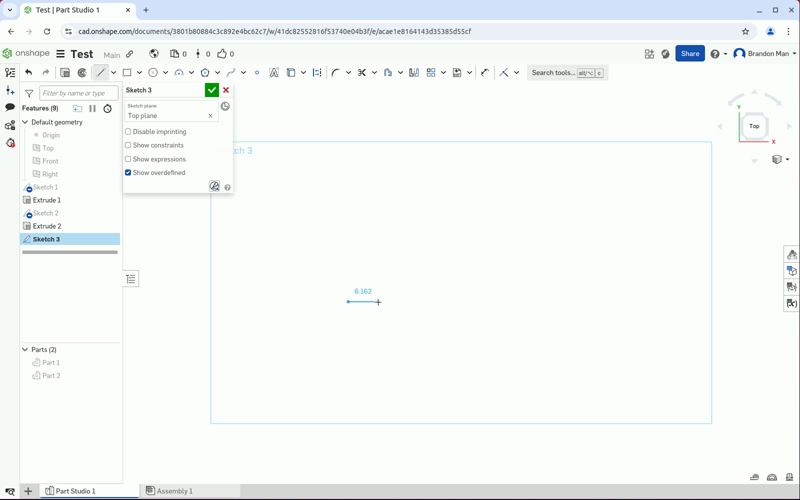
mouse_move(385, 301)
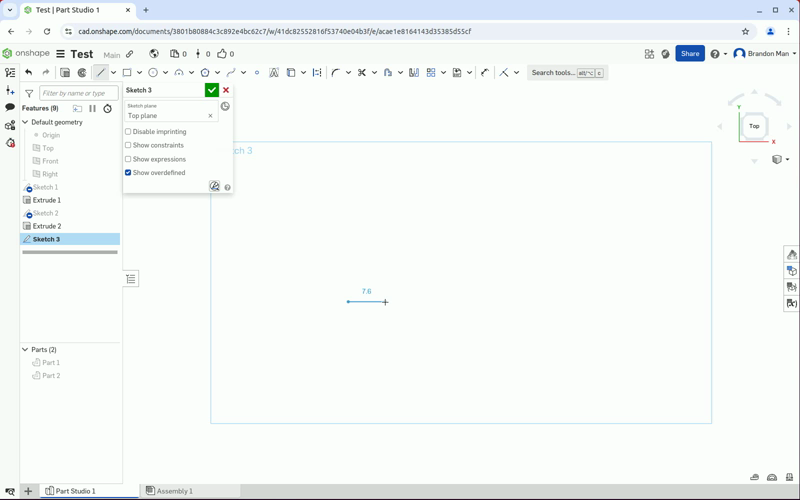
click(385, 301)
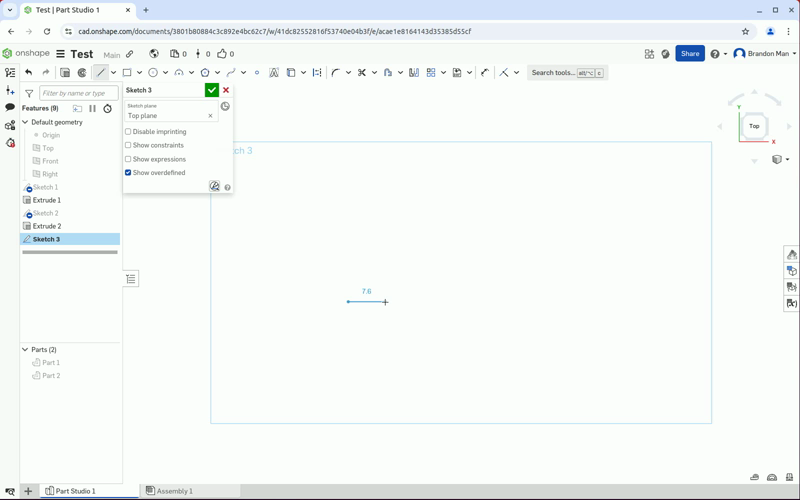
key_up(shift)
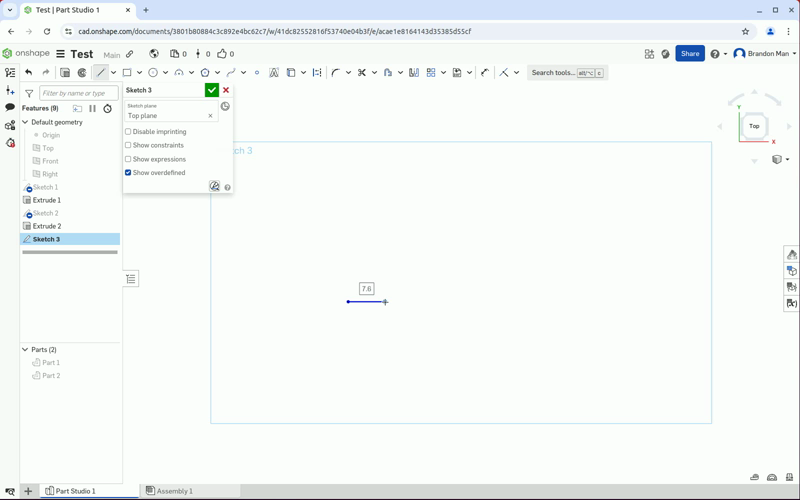
key_down(shift)
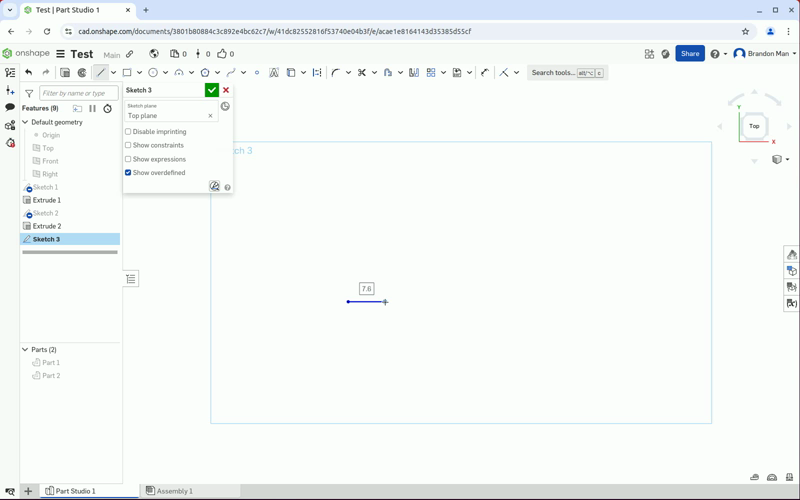
mouse_move(415, 301)
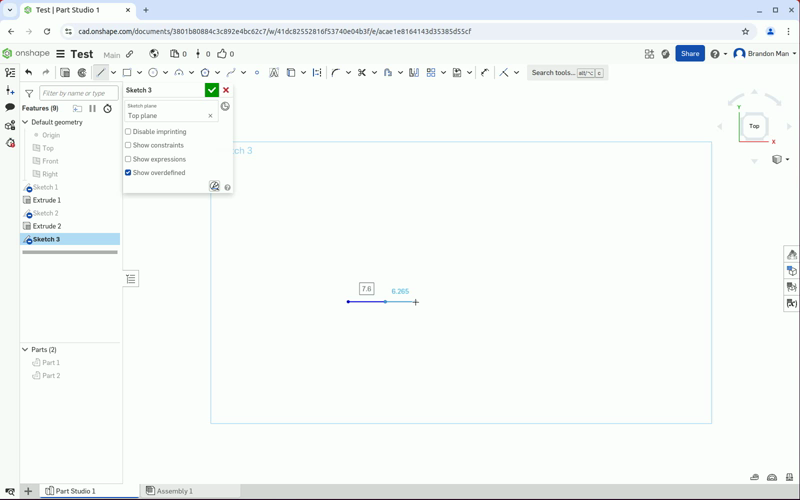
mouse_move(385, 264)
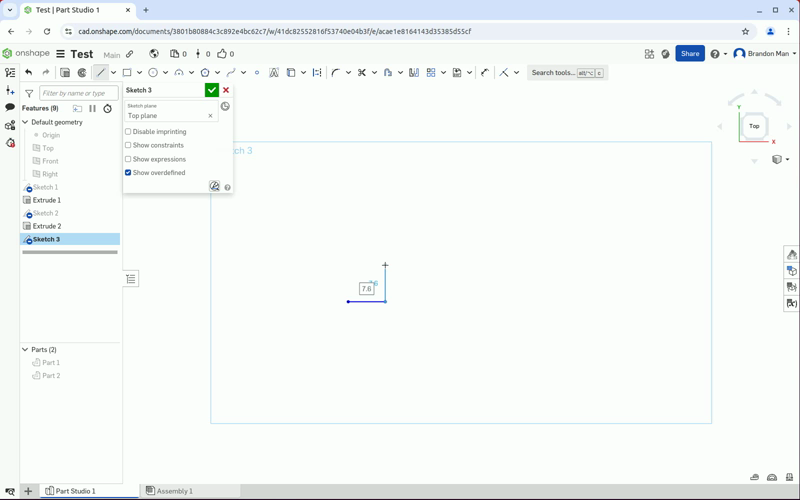
click(385, 264)
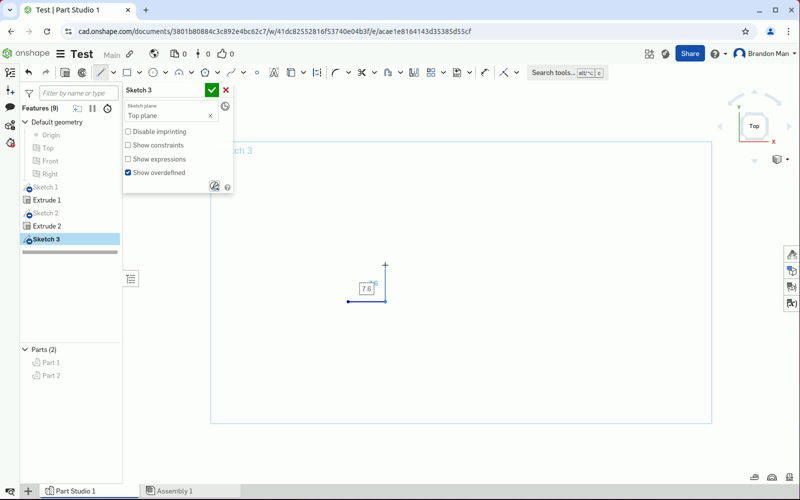
key_up(shift)
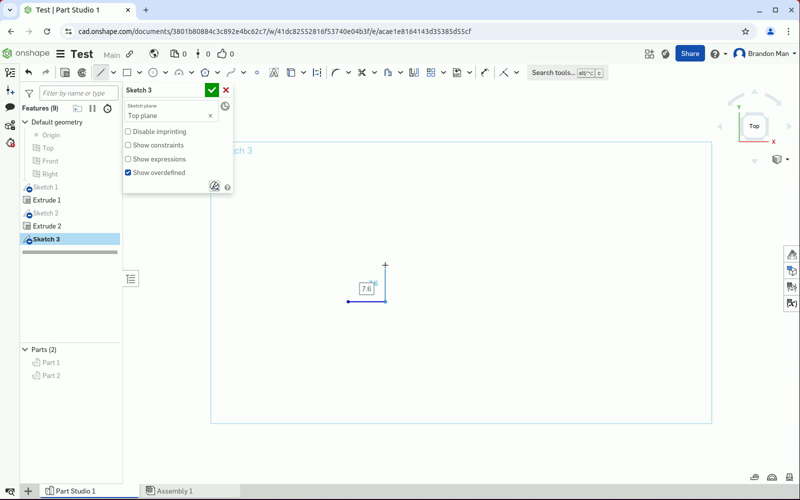
key_down(shift)
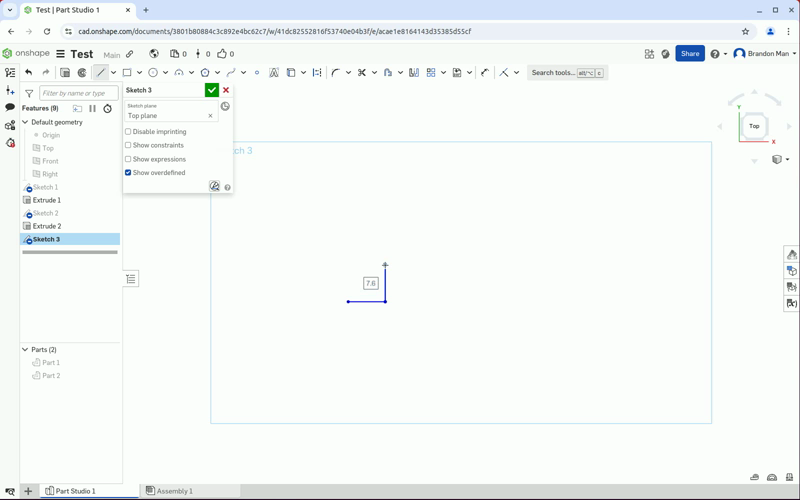
mouse_move(516, 264)
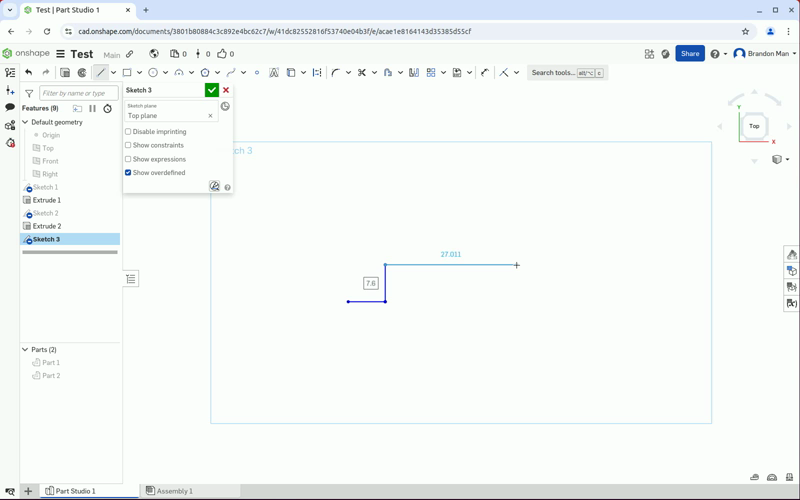
click(516, 264)
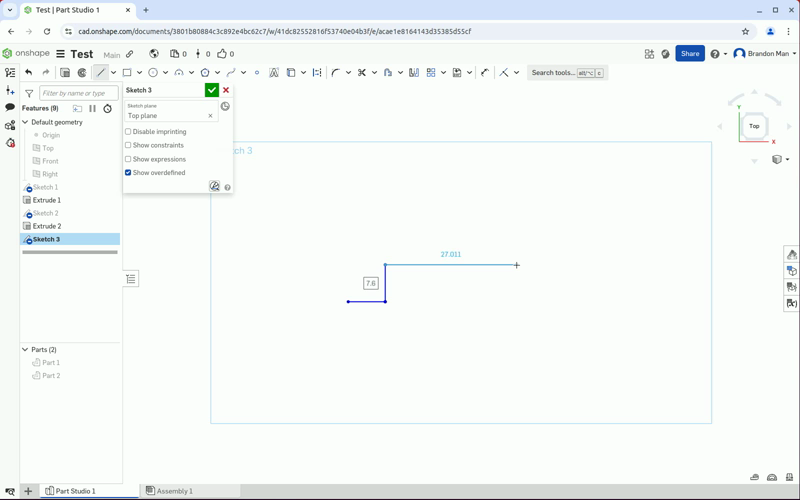
key_up(shift)
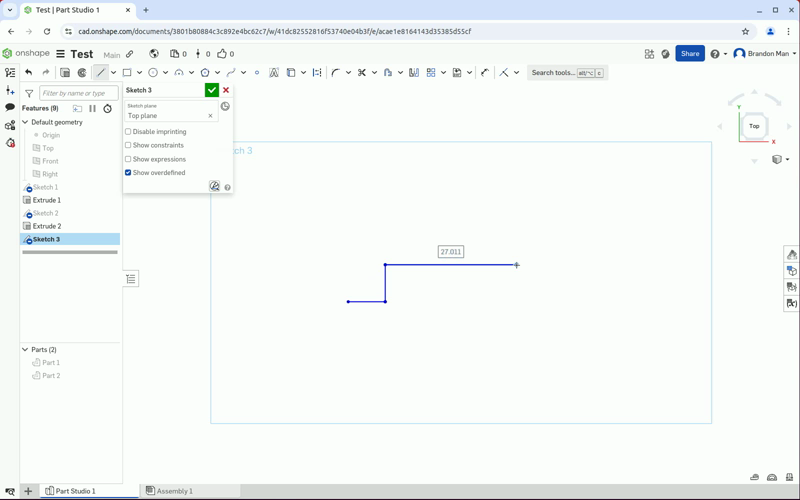
key_down(shift)
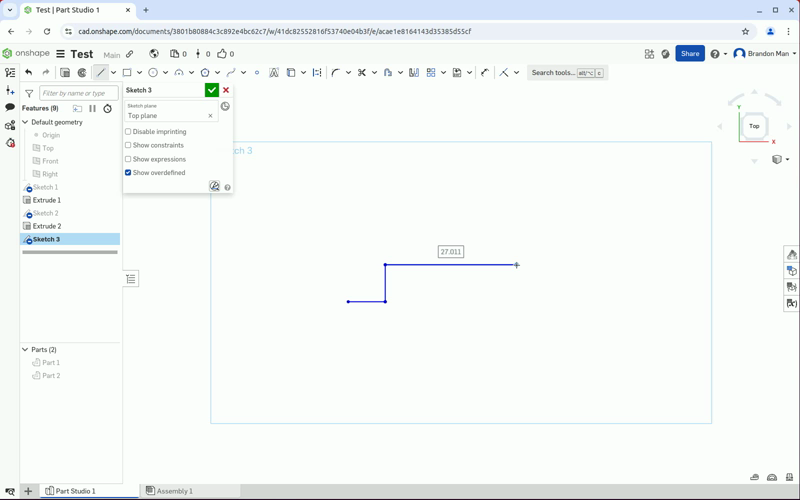
mouse_move(546, 264)
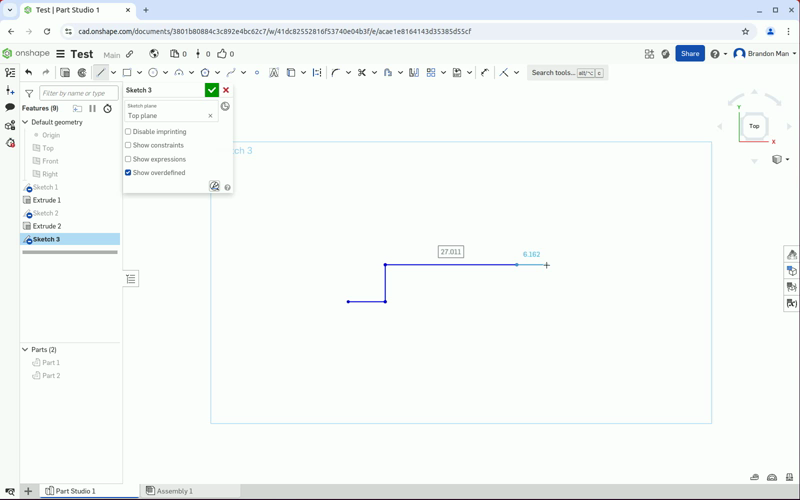
mouse_move(516, 227)
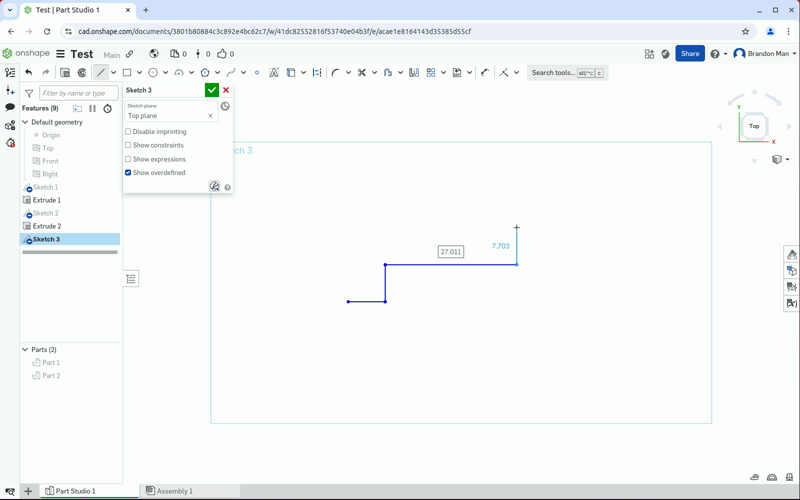
click(516, 227)
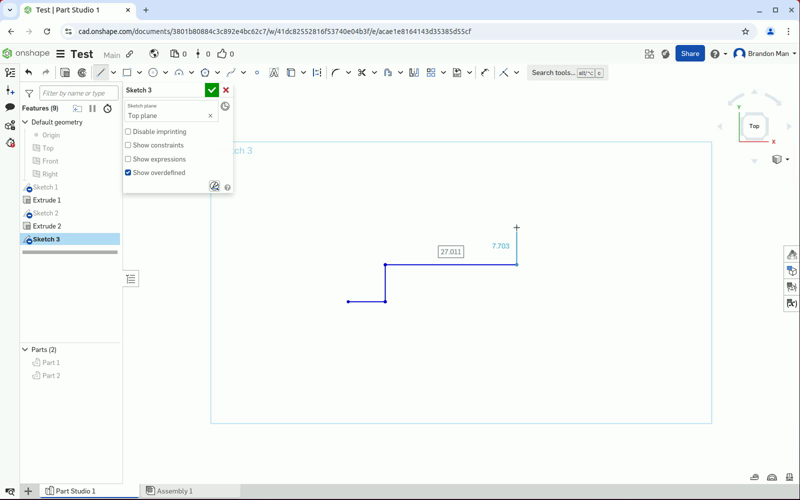
key_up(shift)
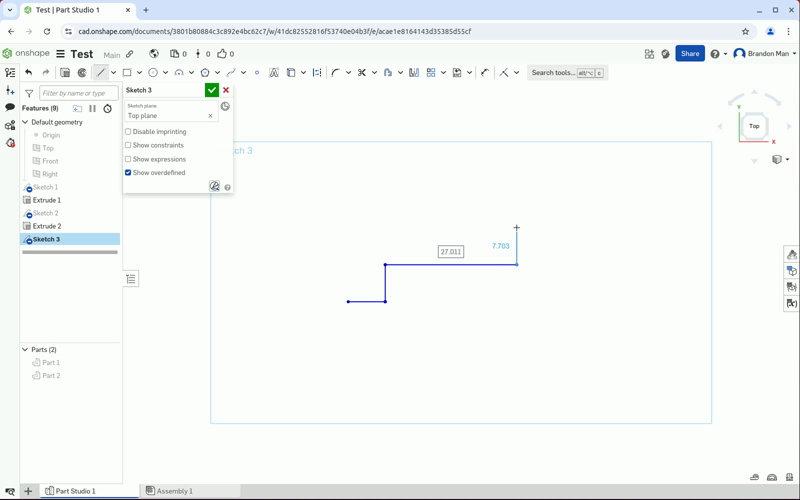
key_down(shift)
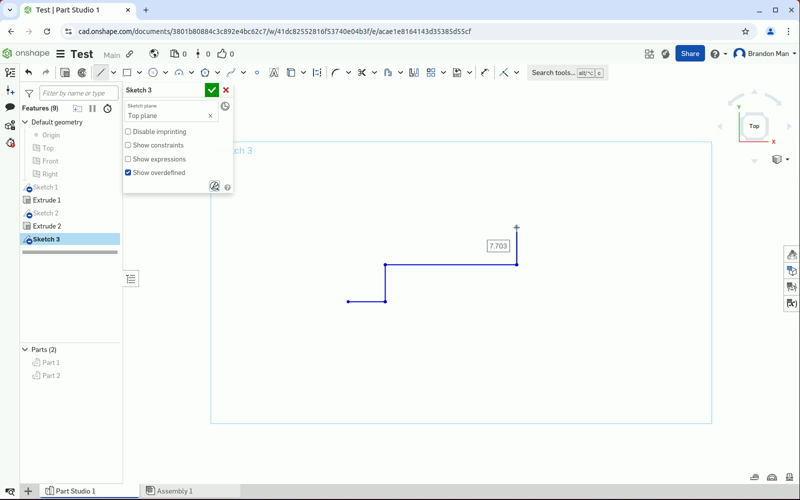
mouse_move(348, 227)
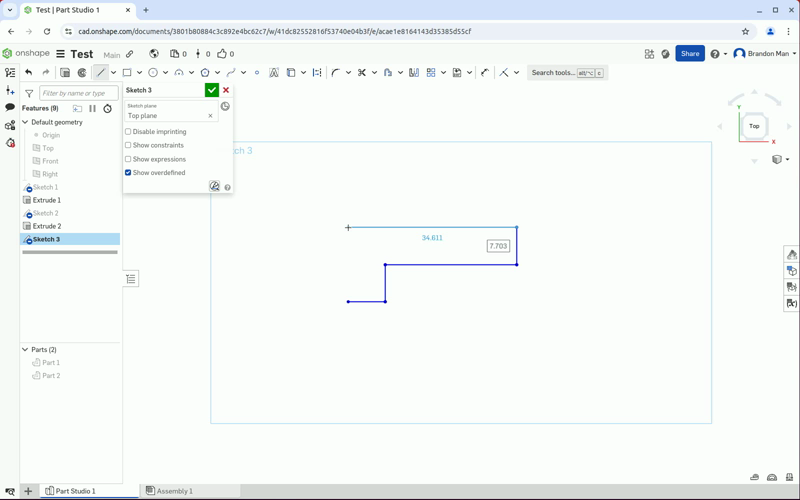
click(348, 227)
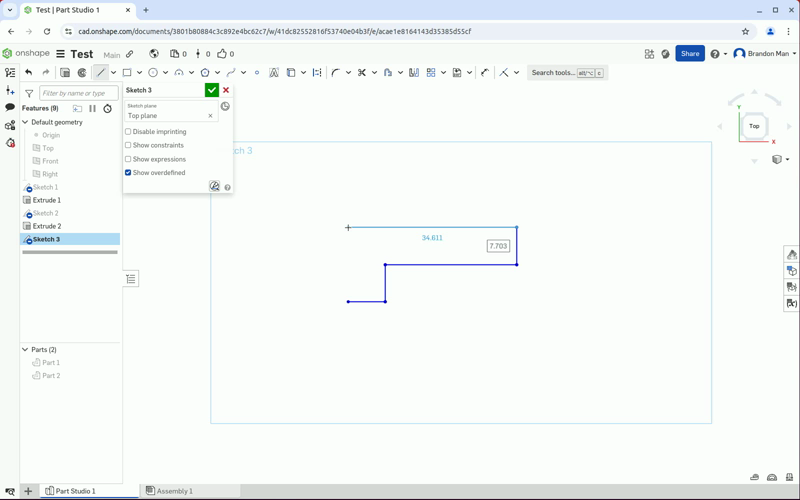
key_up(shift)
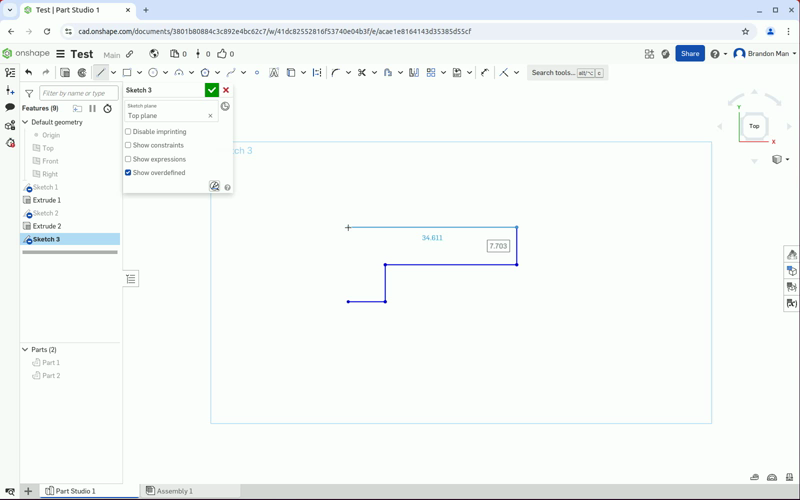
key_down(shift)
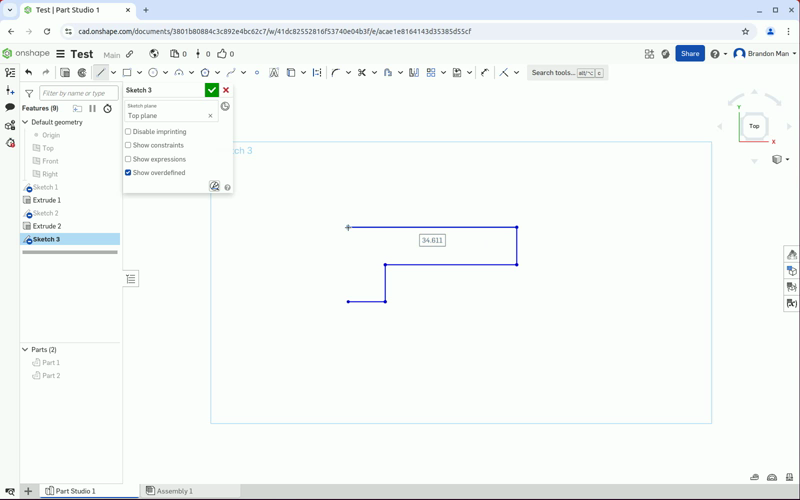
mouse_move(348, 301)
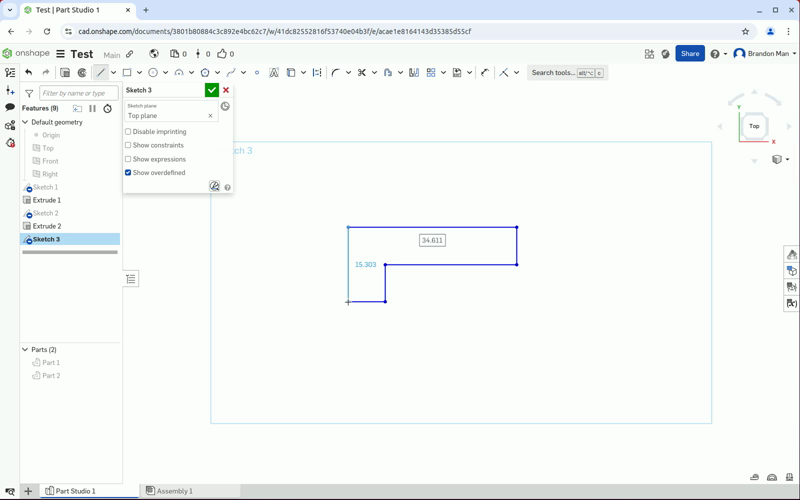
key_up(shift)
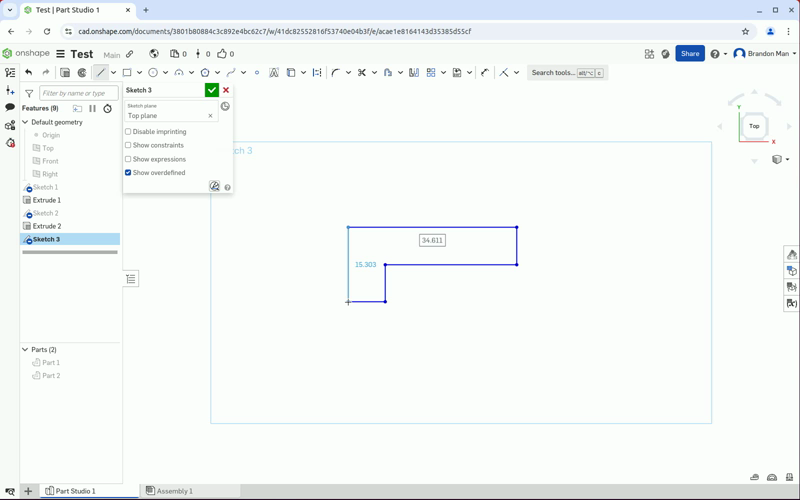
click(348, 301)
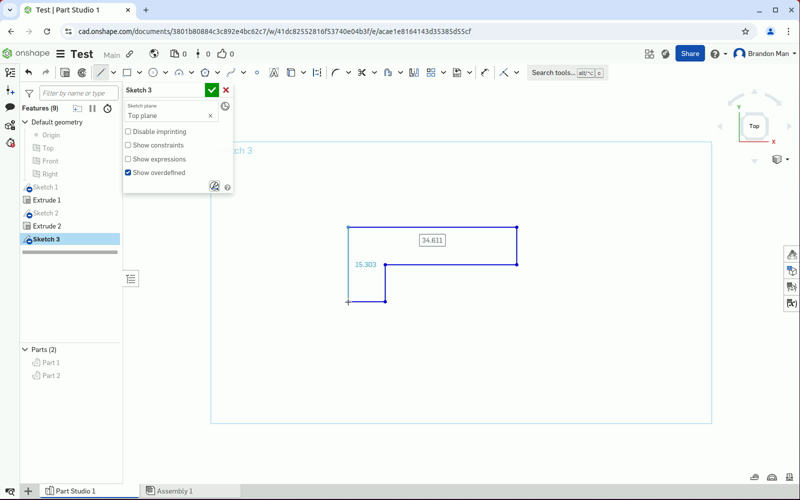
key(esc)
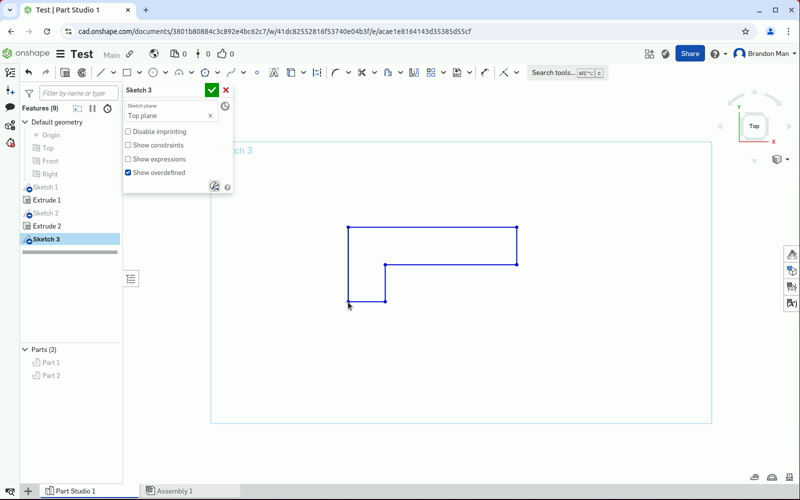
mouse_move(404, 238)
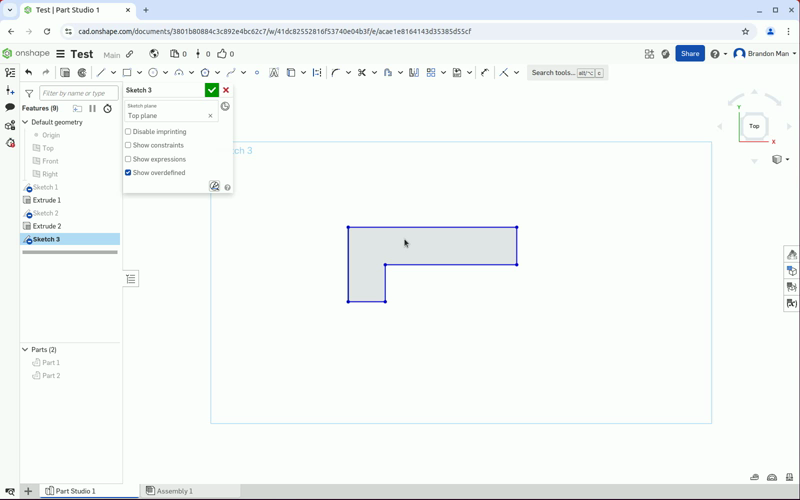
click(404, 238)
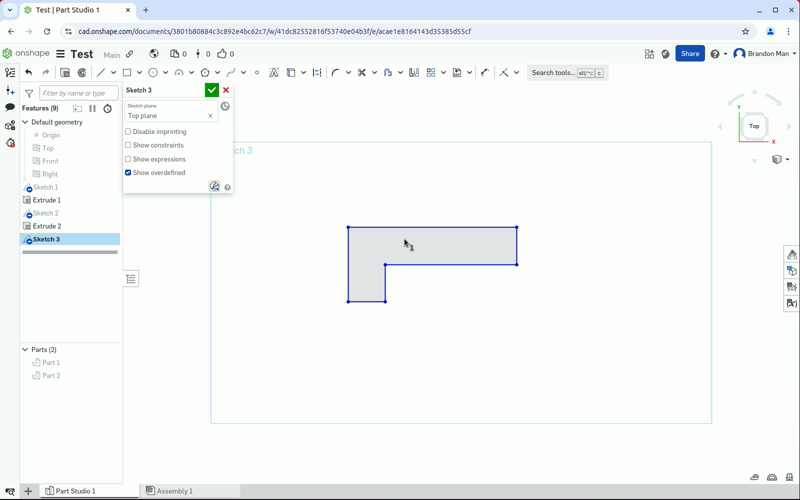
mouse_move(73, 352)
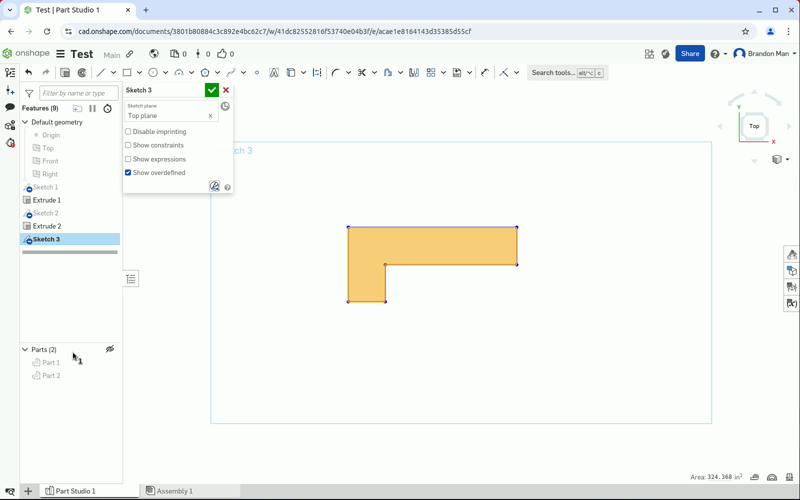
key(shift+y)
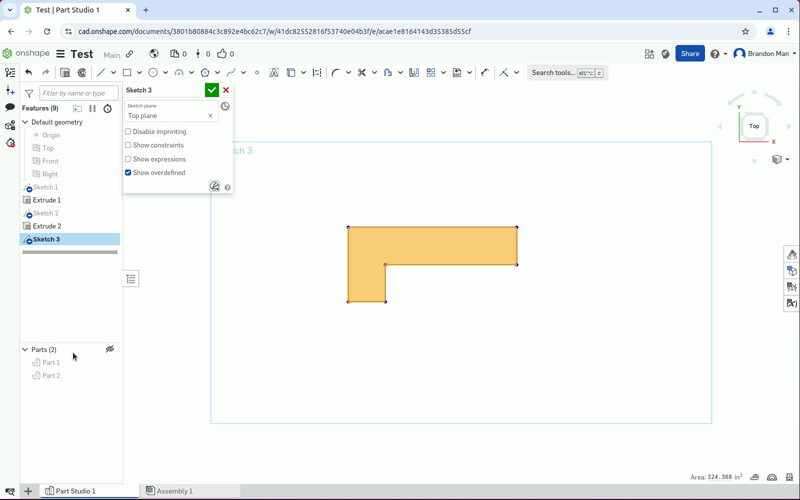
key(shift+e)
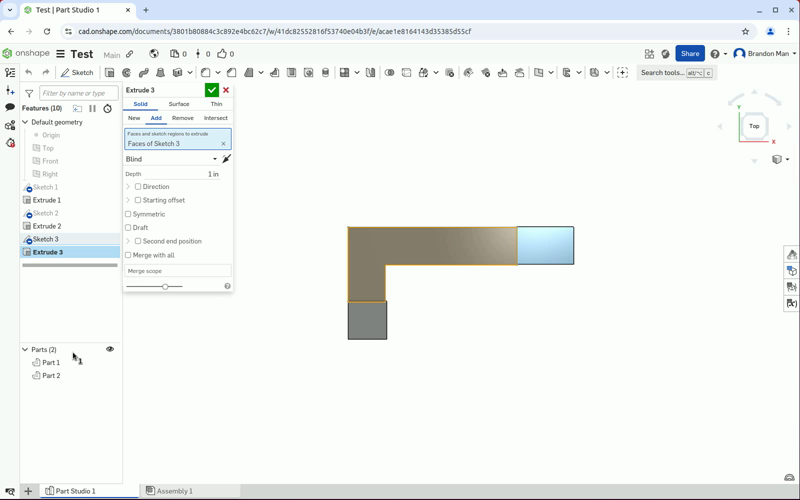
mouse_move(143, 106)
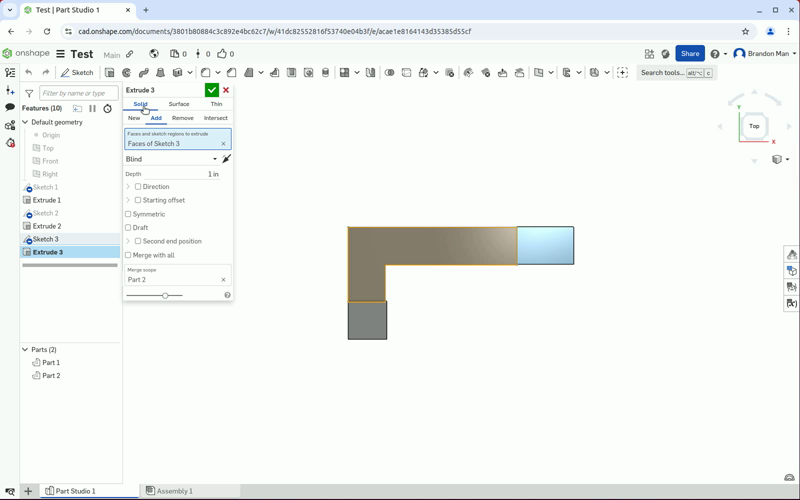
click(143, 106)
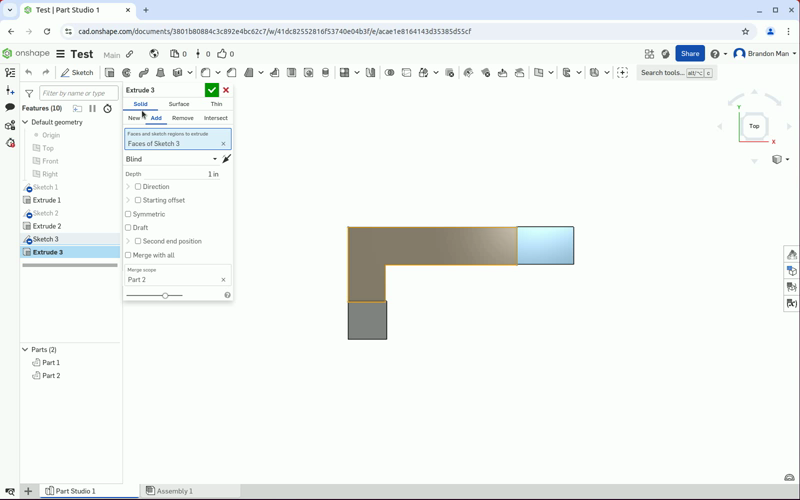
mouse_move(137, 120)
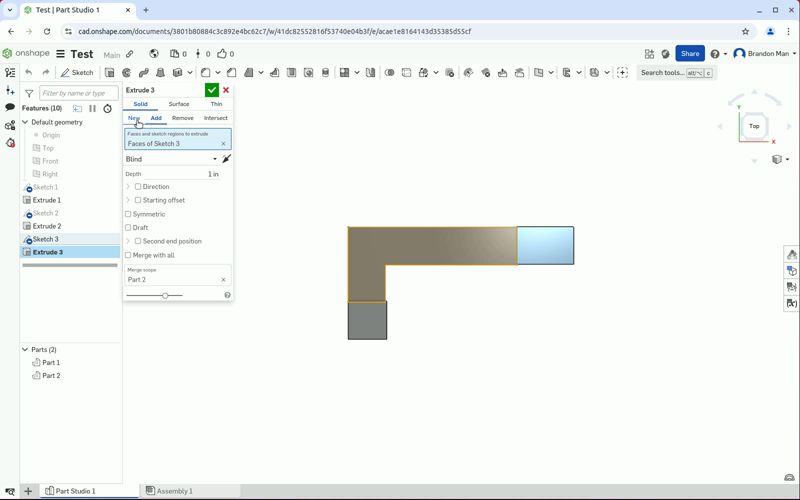
click(137, 120)
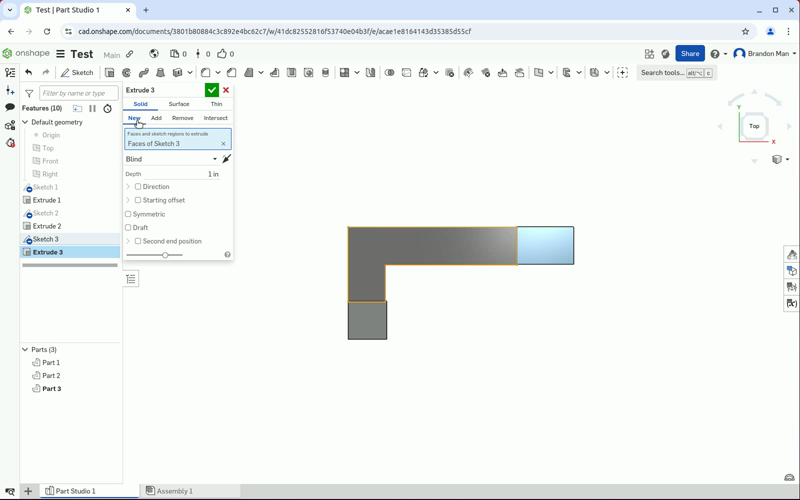
key(tab, 4)
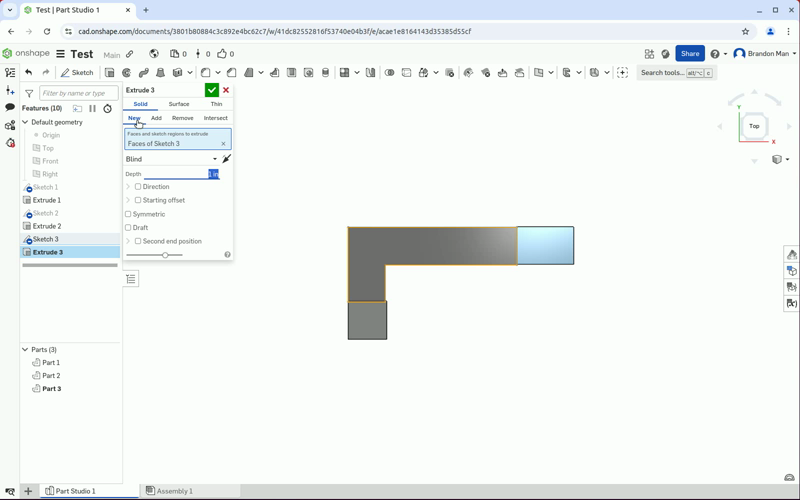
text(-15.405)
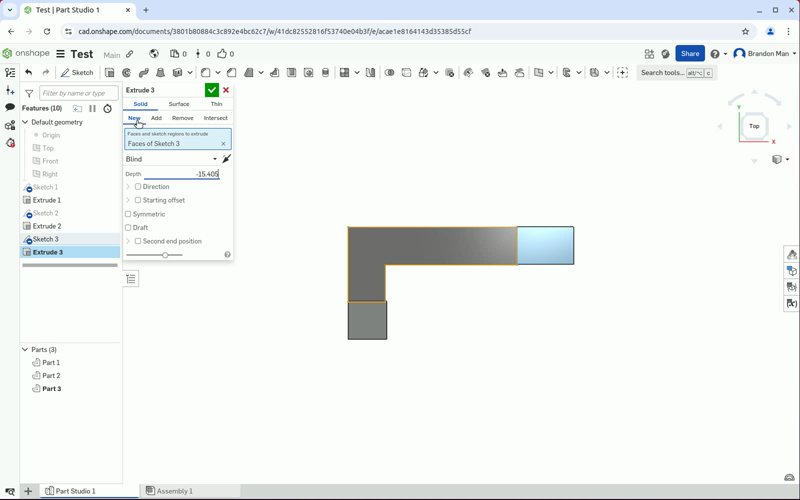
key(enter)
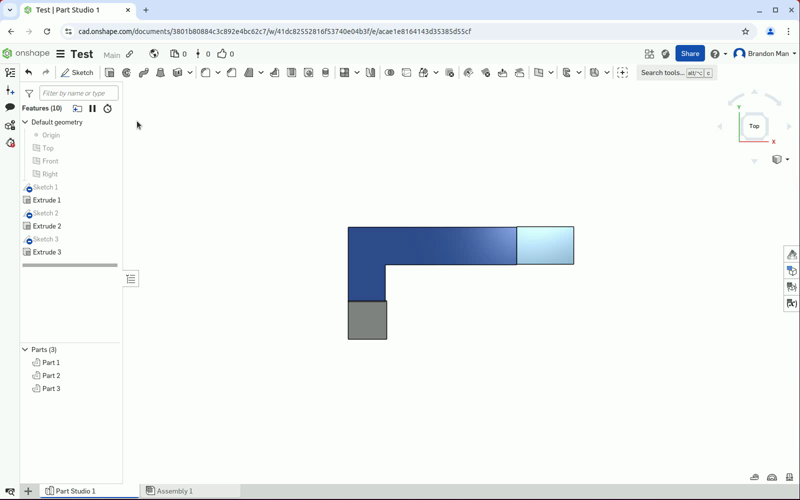
key(shift+h)
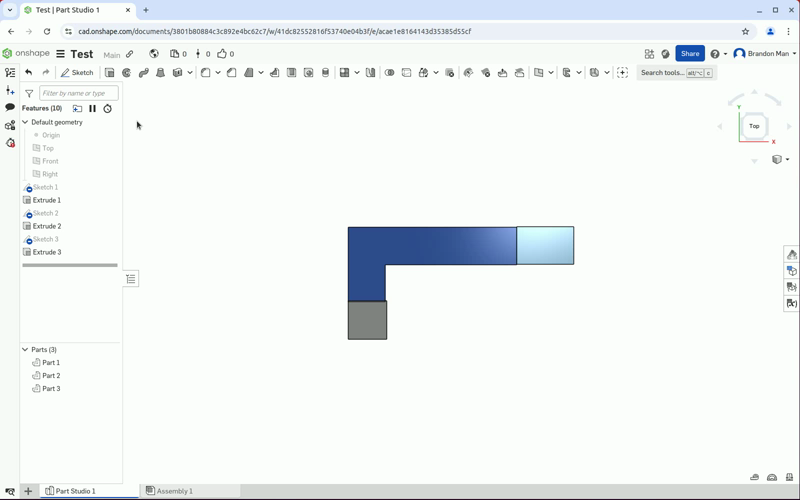
key(shift+h)
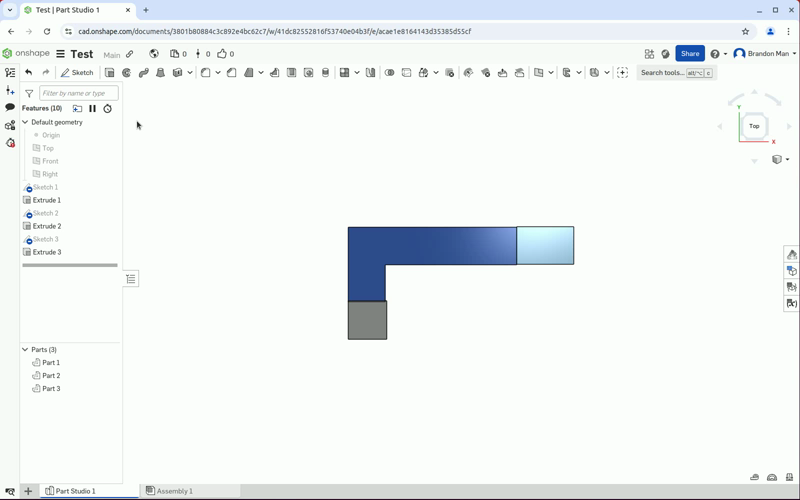
mouse_move(73, 189)
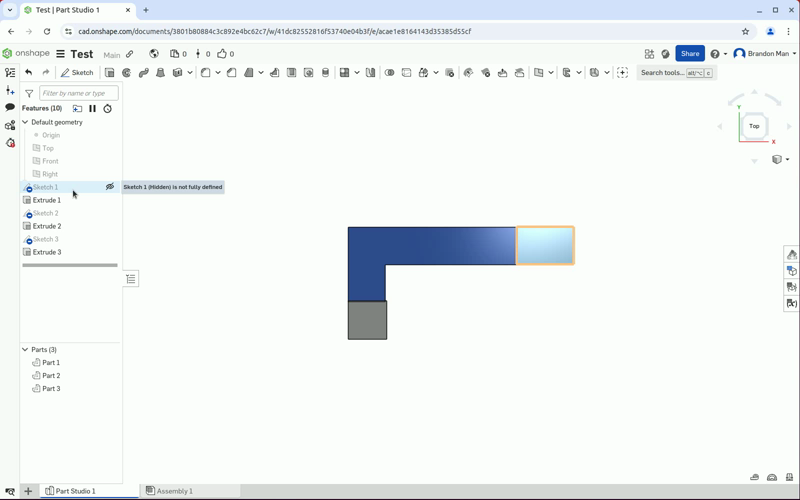
click(73, 189)
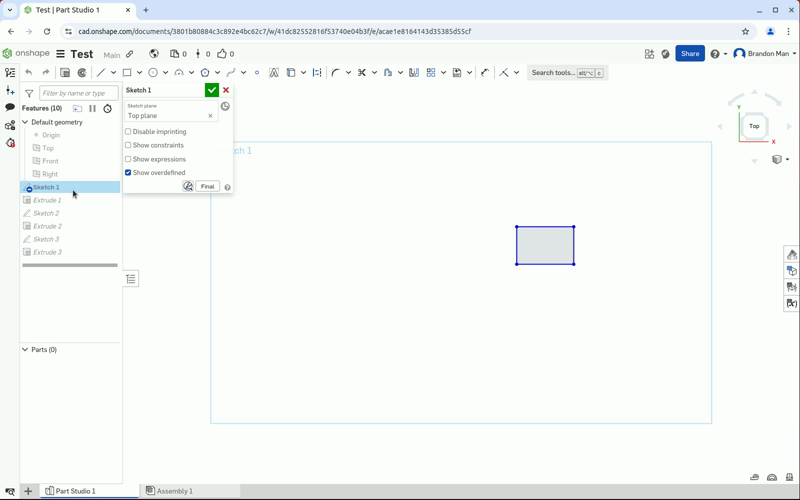
mouse_move(229, 92)
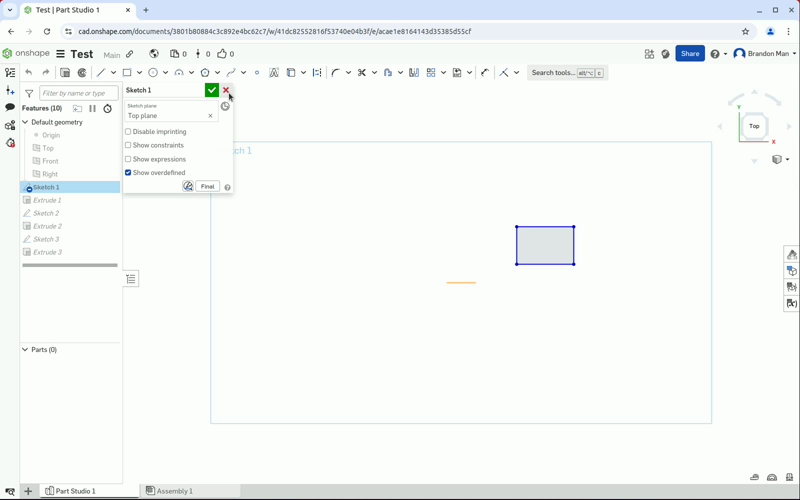
click(229, 92)
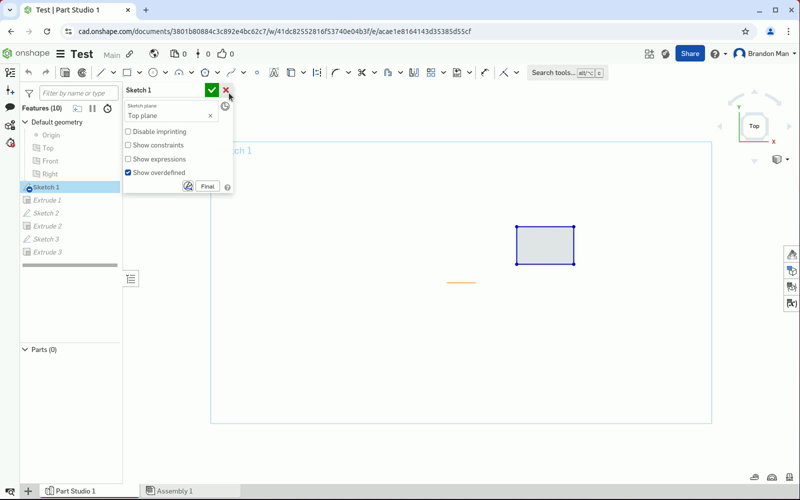
key(shift+s)
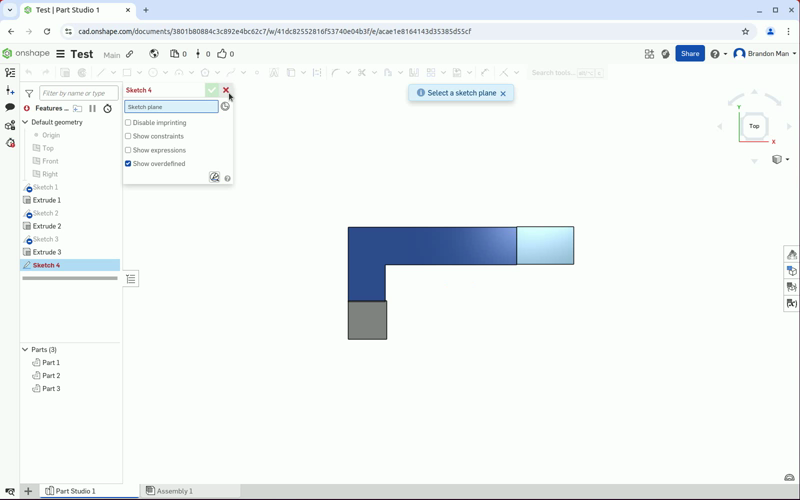
mouse_move(73, 150)
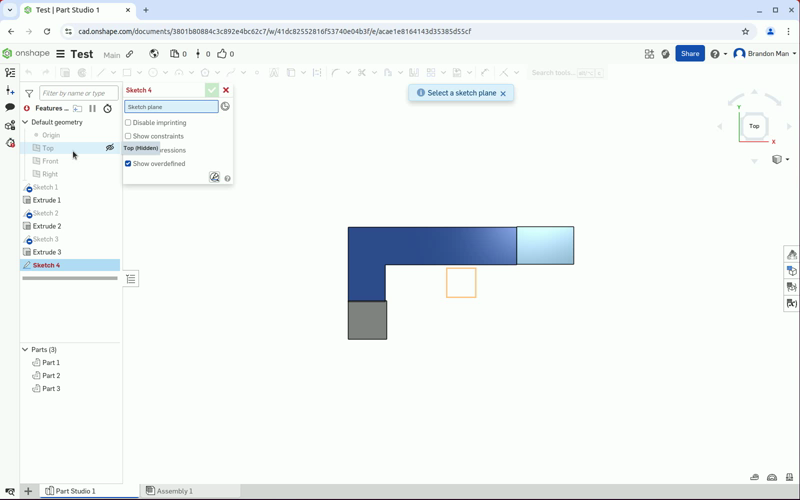
click(73, 150)
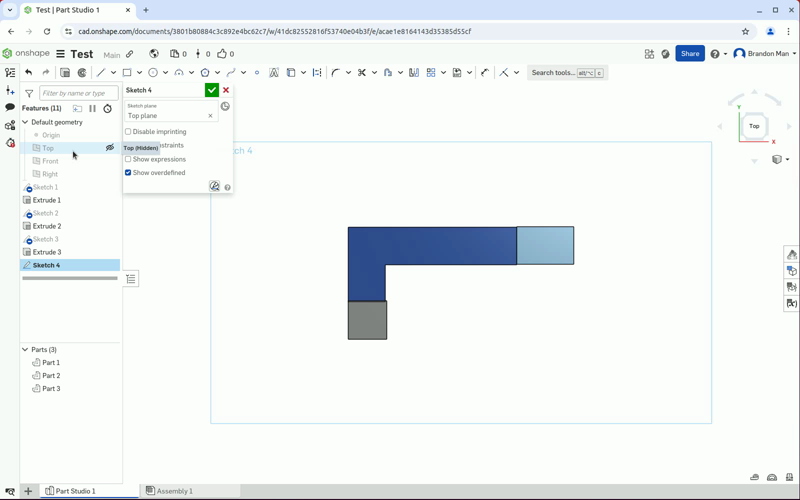
mouse_move(73, 352)
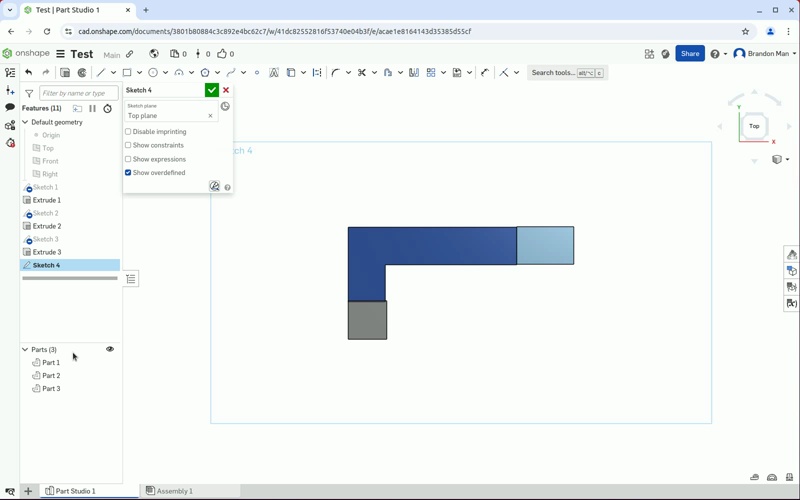
key(y)
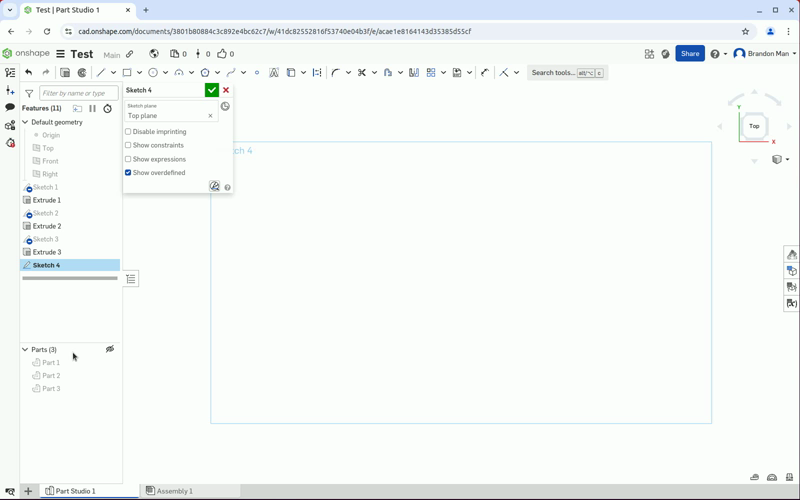
key(l)
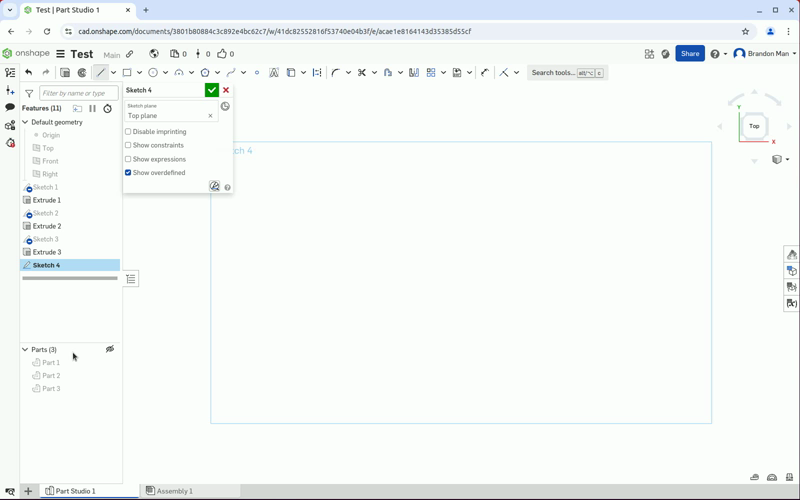
key_down(shift)
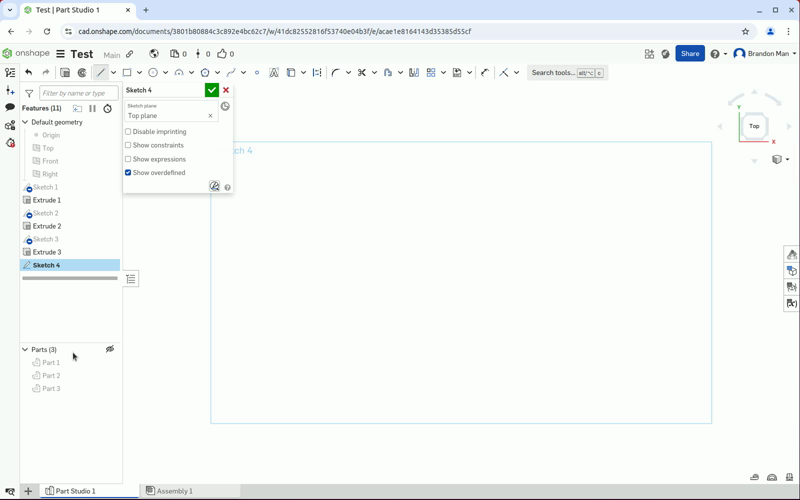
mouse_move(385, 339)
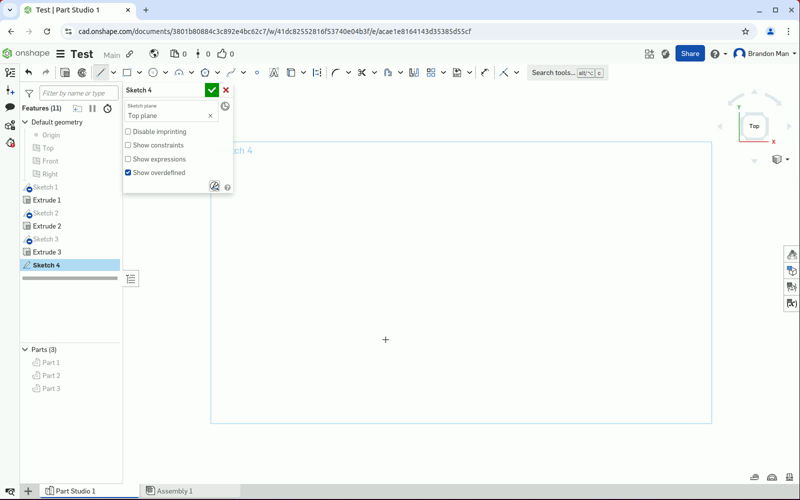
click(385, 339)
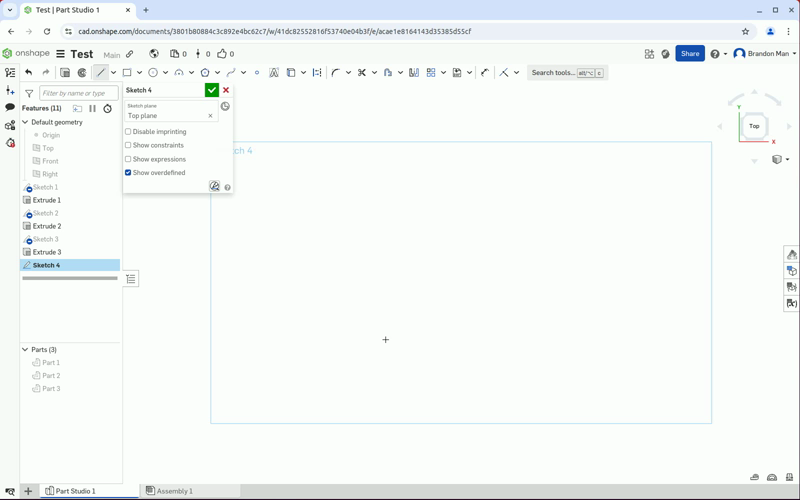
key_up(shift)
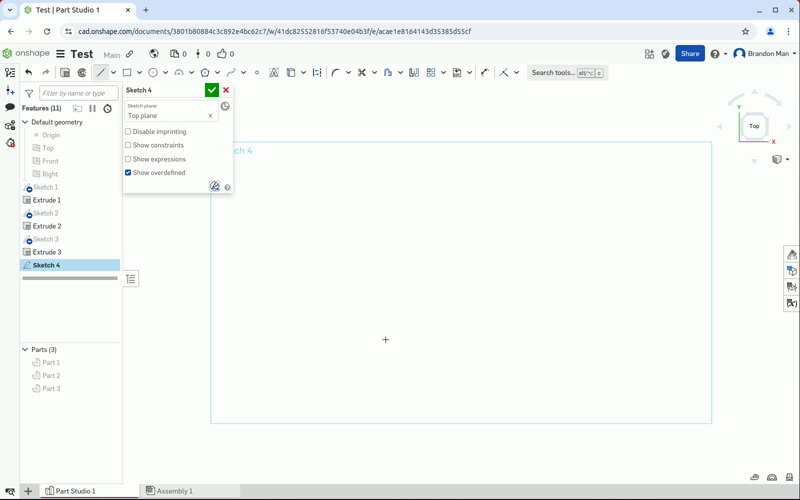
key_down(shift)
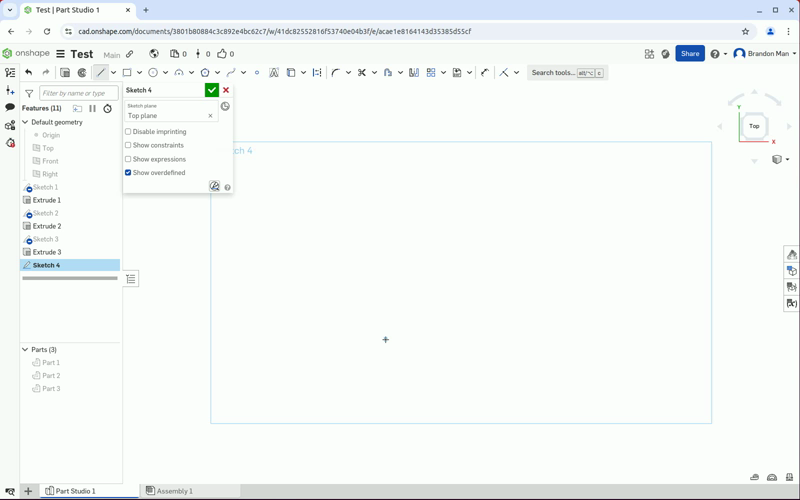
mouse_move(572, 339)
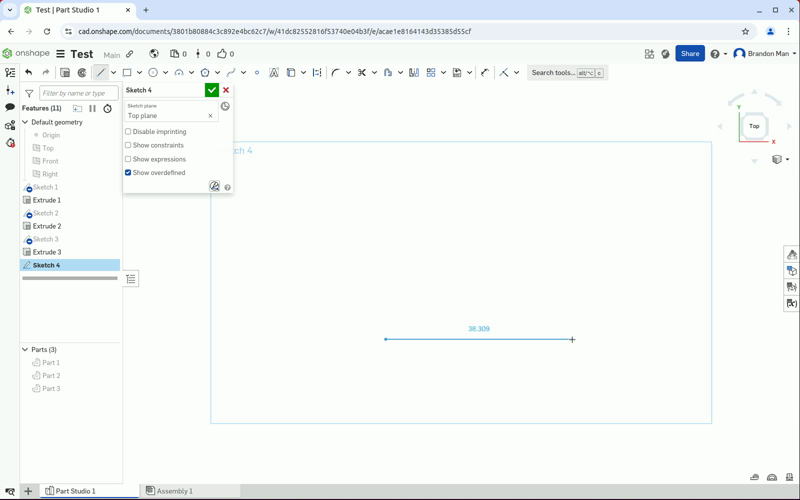
click(572, 339)
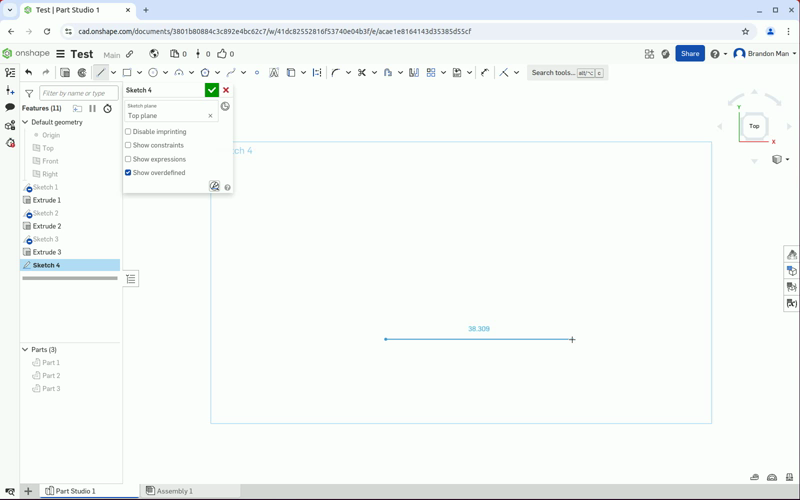
key_up(shift)
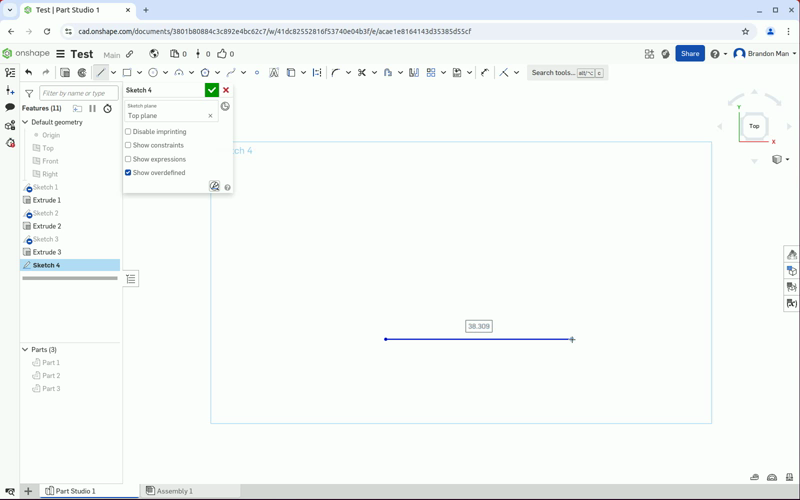
key_down(shift)
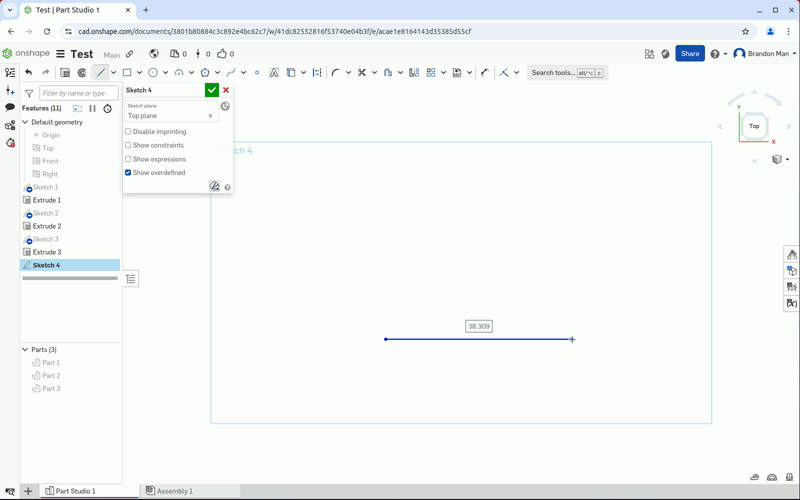
mouse_move(572, 264)
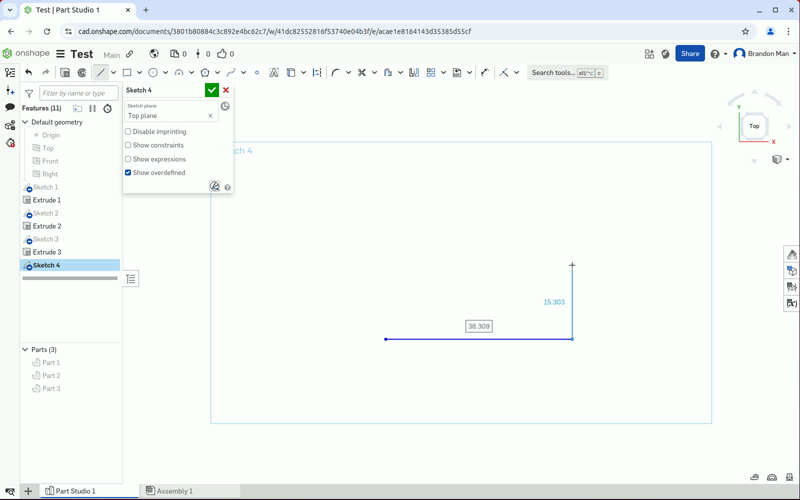
click(572, 264)
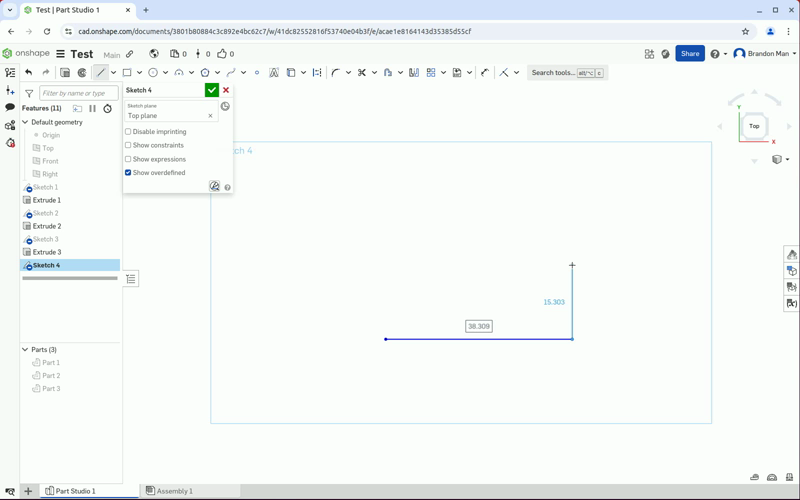
key_up(shift)
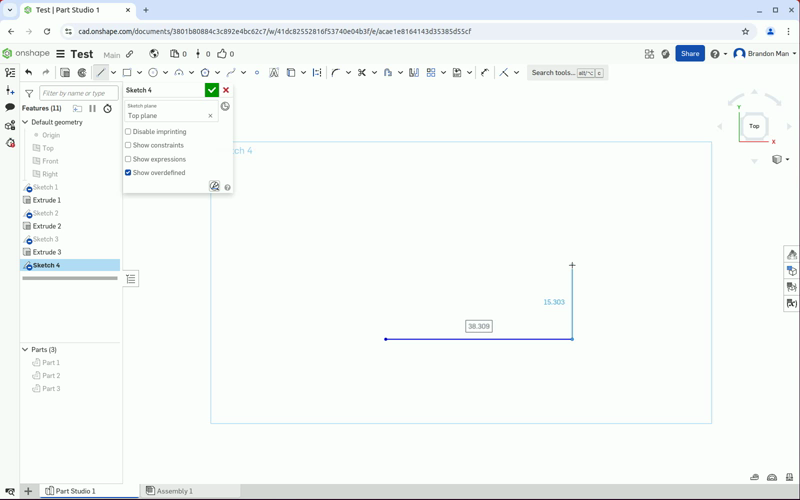
key_down(shift)
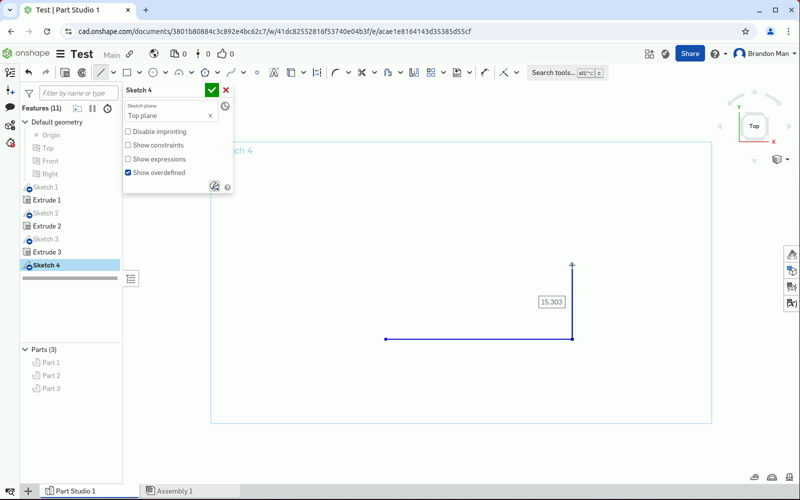
mouse_move(589, 264)
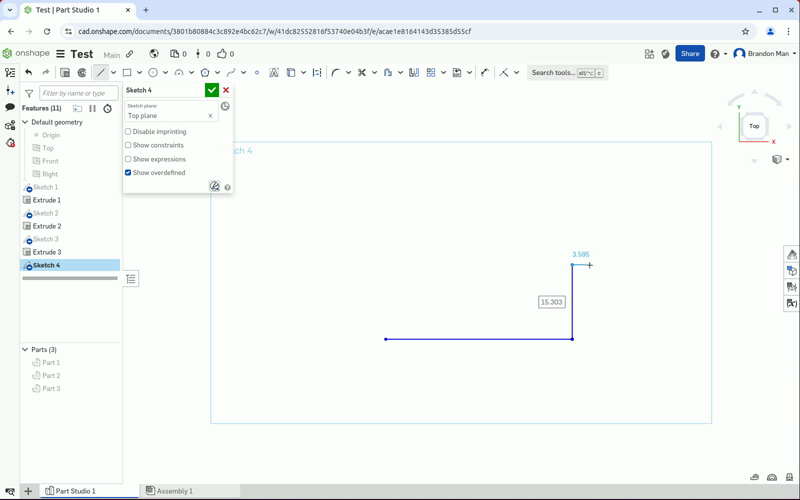
mouse_move(515, 264)
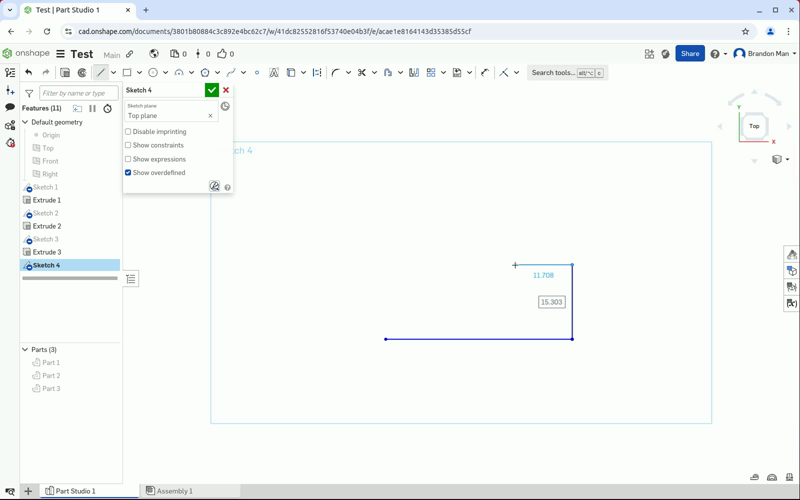
click(515, 264)
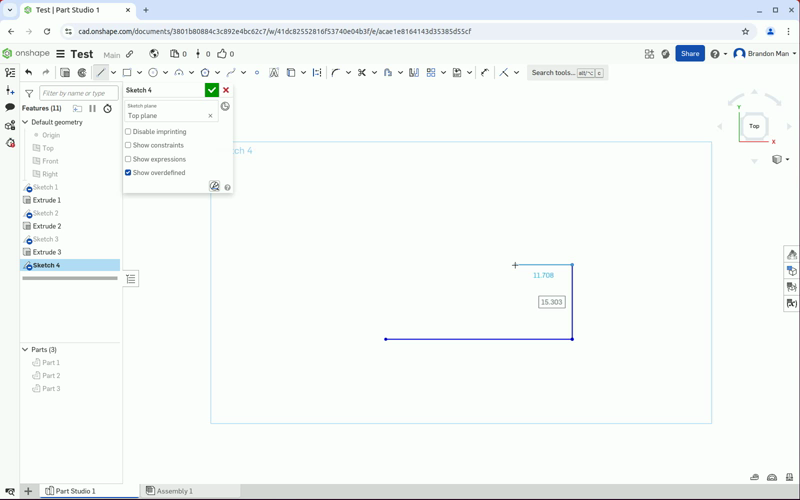
key_up(shift)
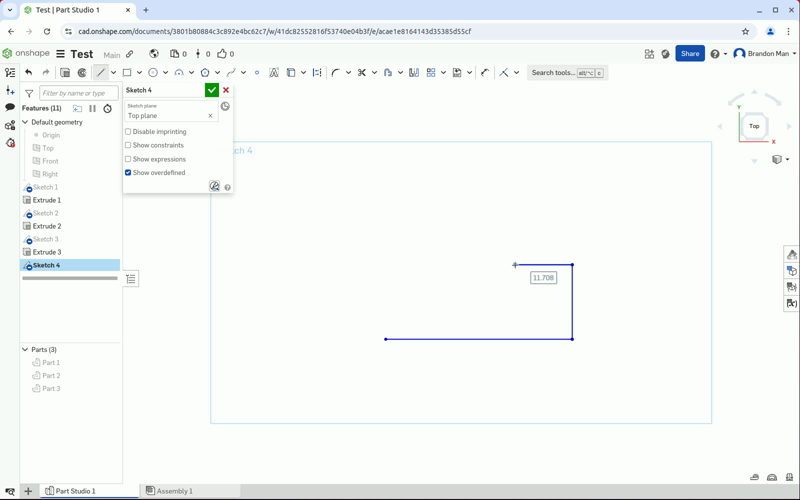
key_down(shift)
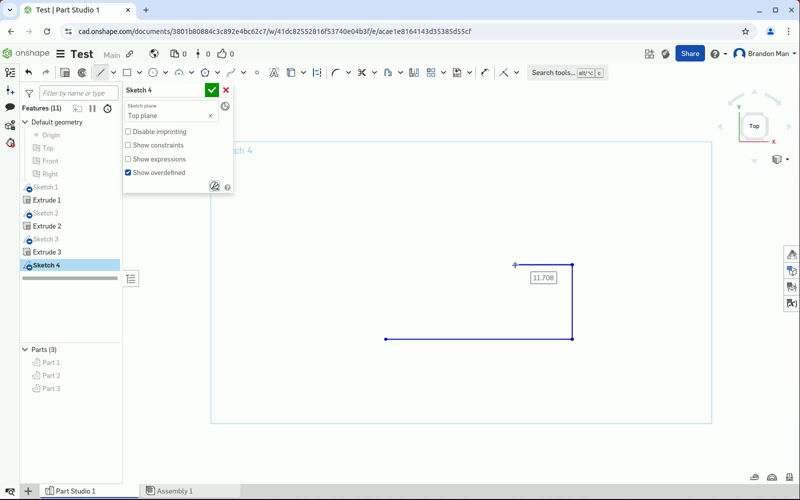
mouse_move(385, 264)
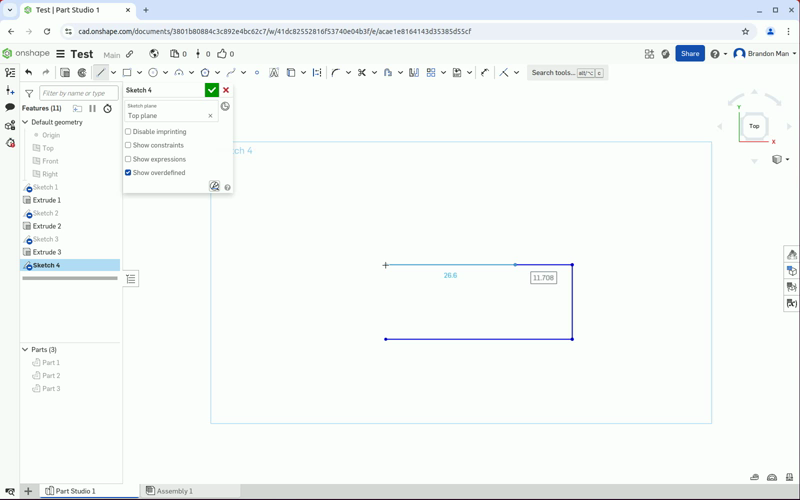
click(385, 264)
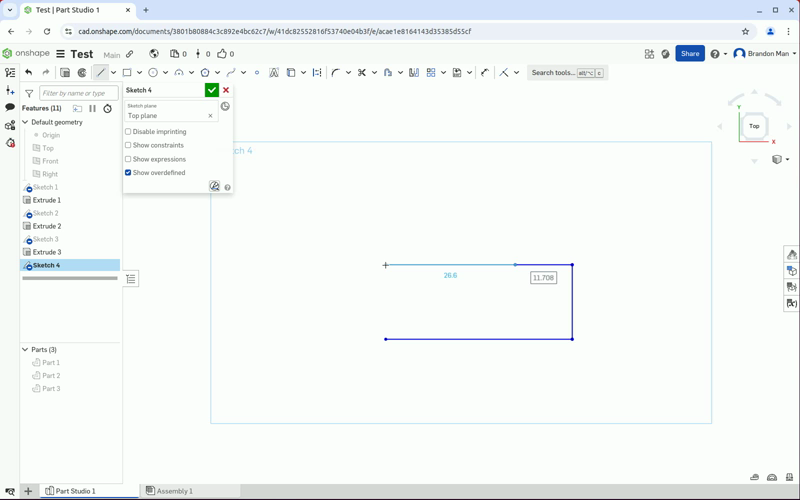
key_up(shift)
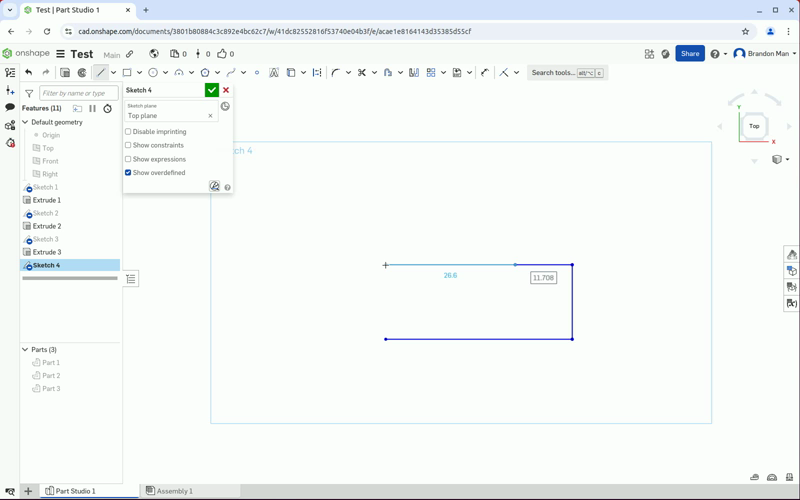
key_down(shift)
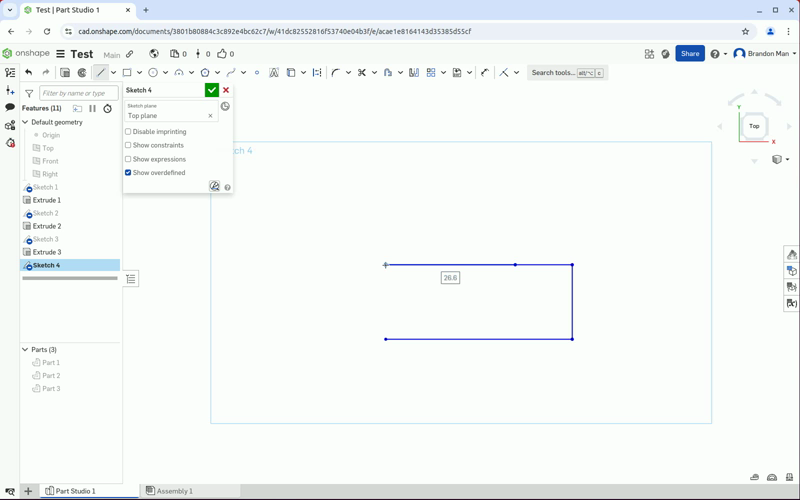
mouse_move(415, 264)
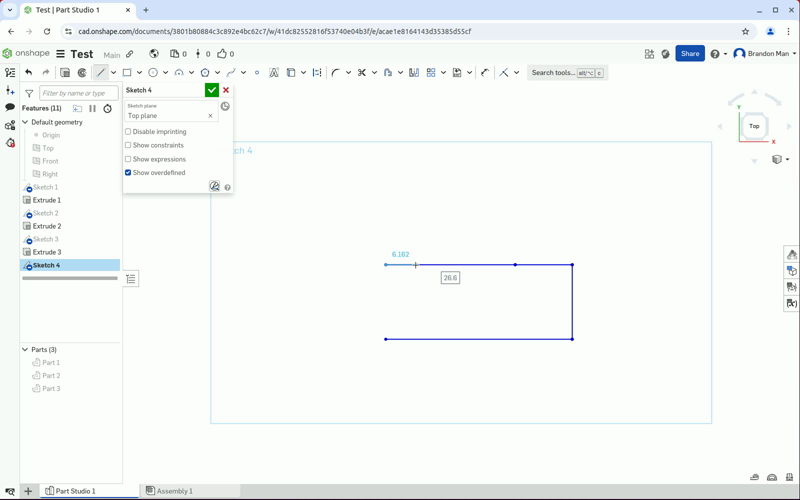
mouse_move(385, 301)
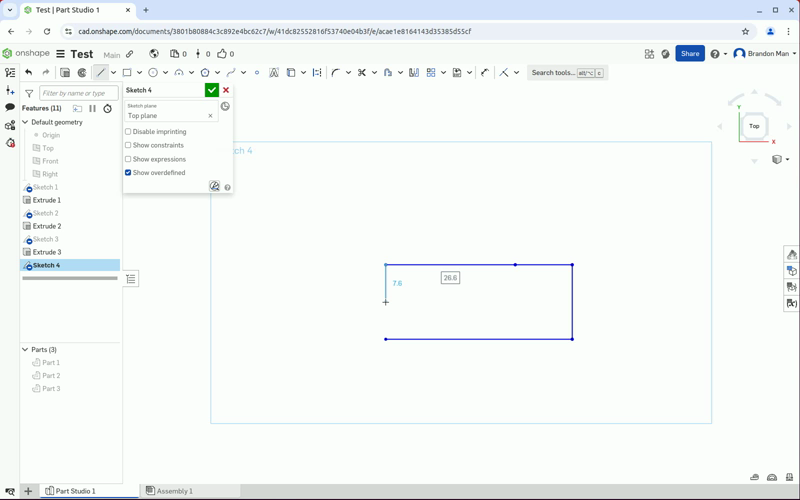
click(385, 301)
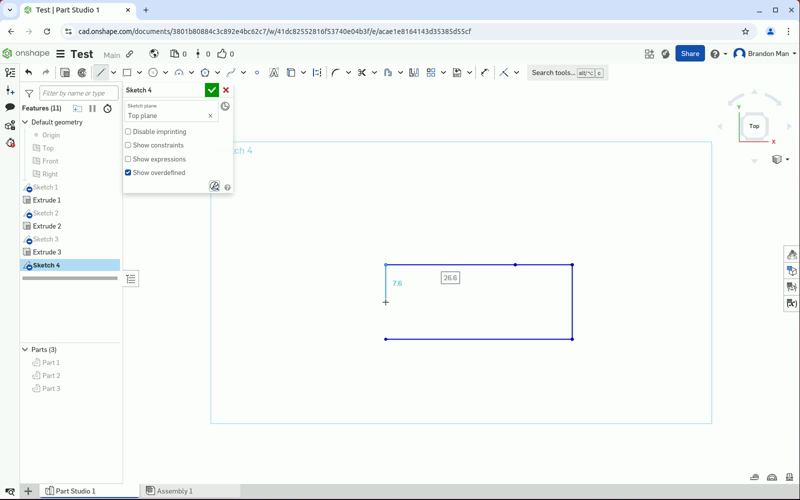
key_up(shift)
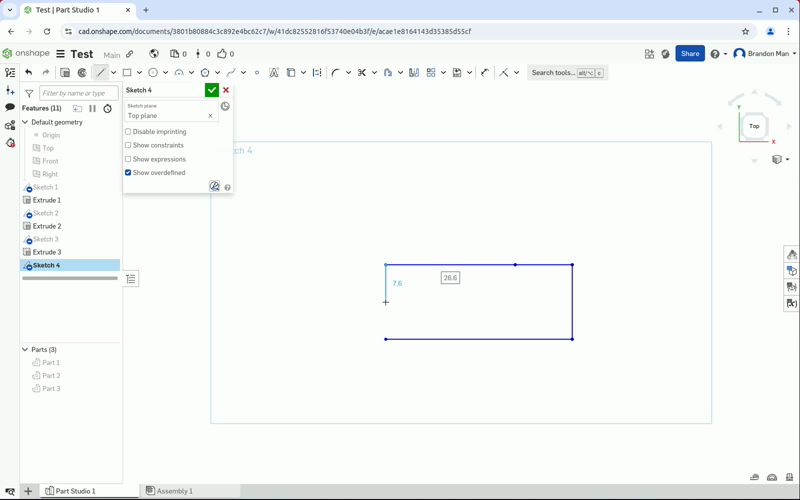
mouse_move(415, 301)
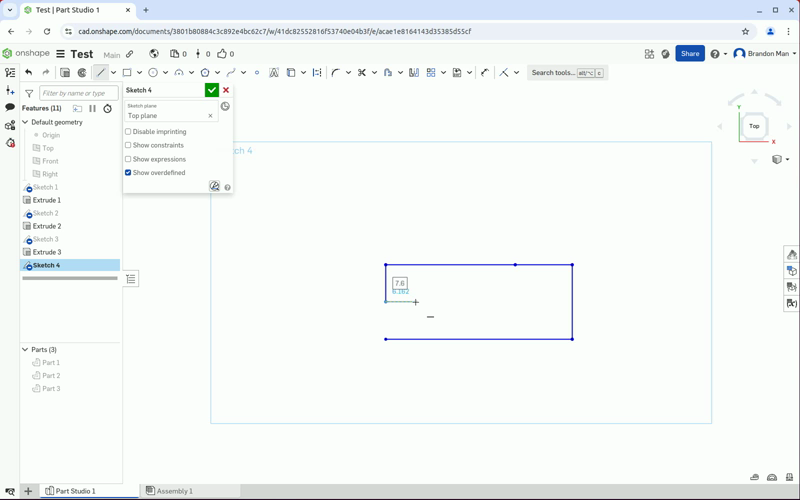
key_down(shift)
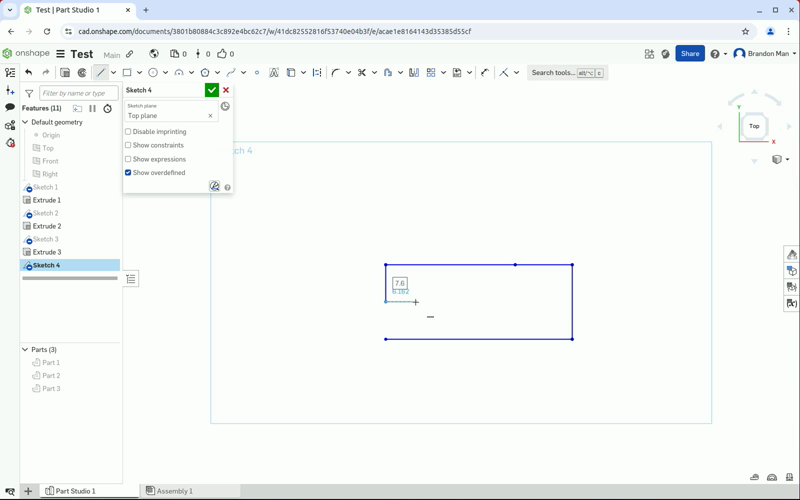
mouse_move(385, 339)
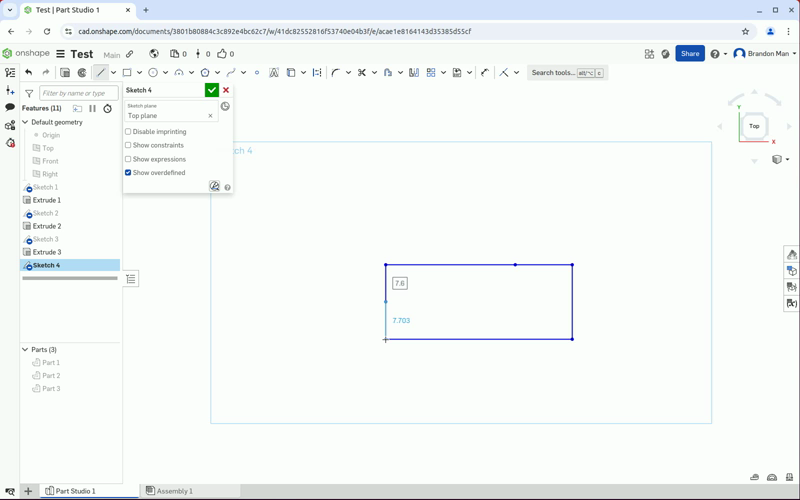
key_up(shift)
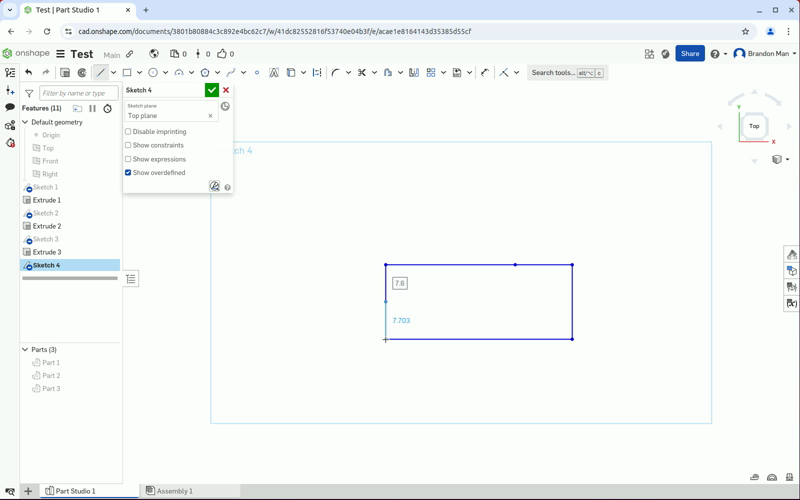
click(385, 339)
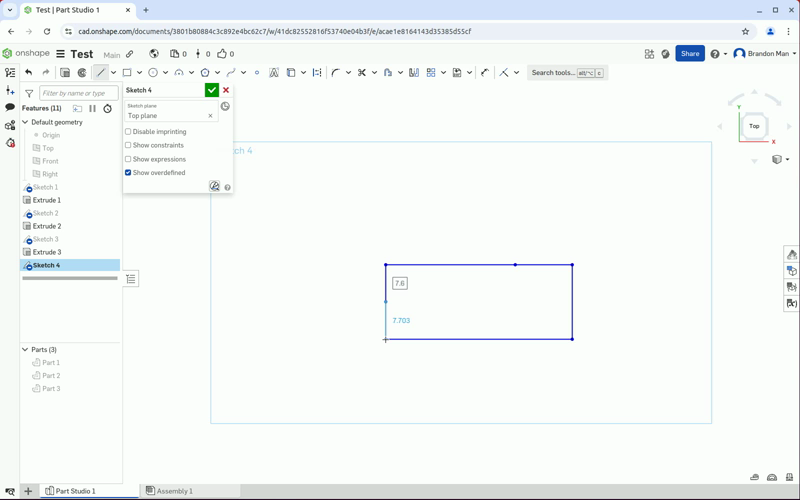
key(esc)
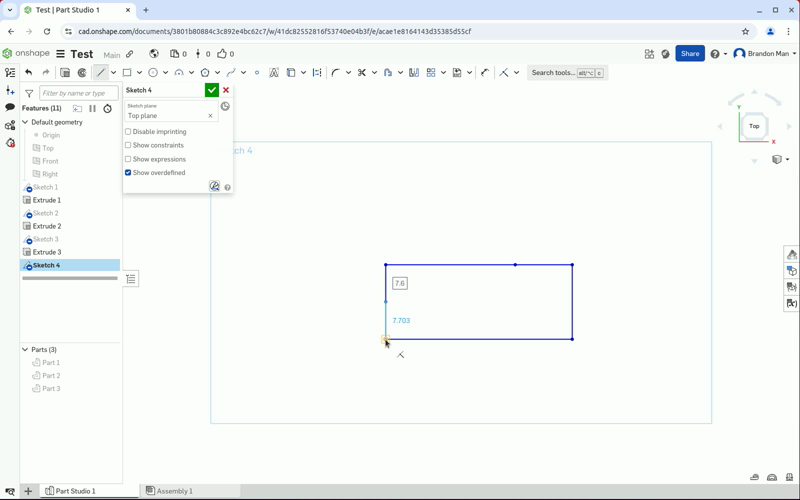
mouse_move(560, 292)
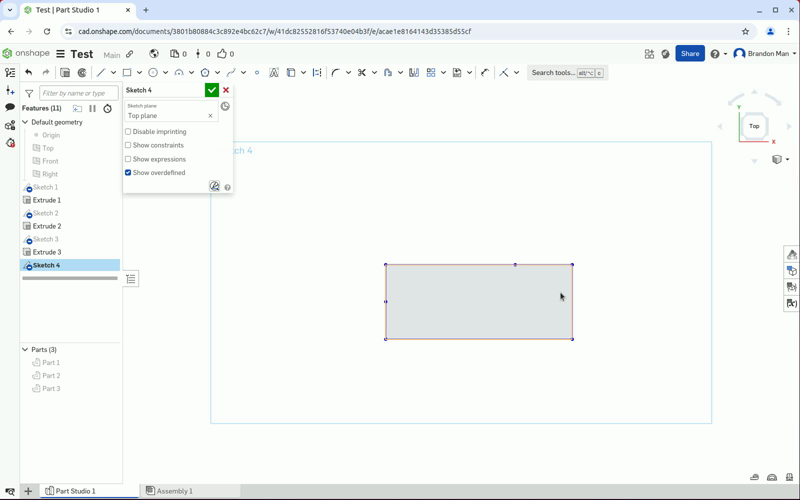
click(560, 292)
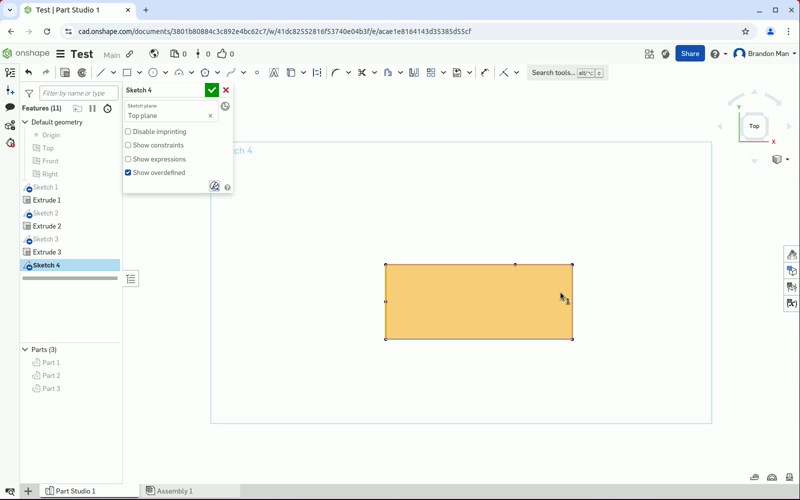
mouse_move(73, 352)
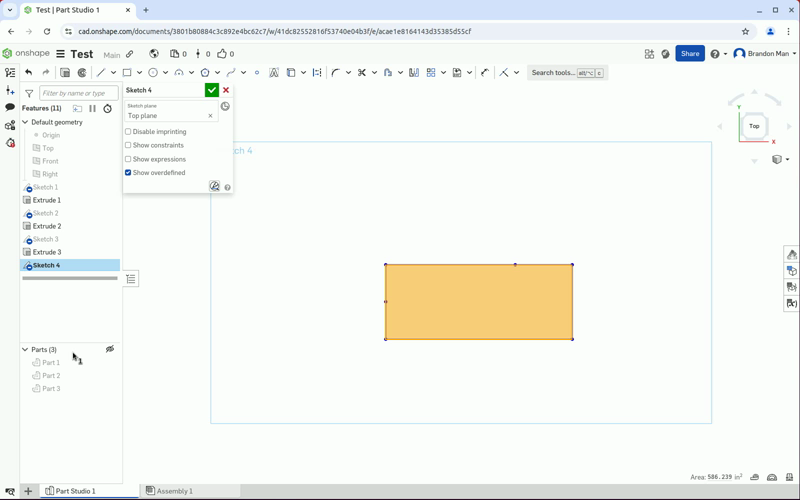
key(shift+y)
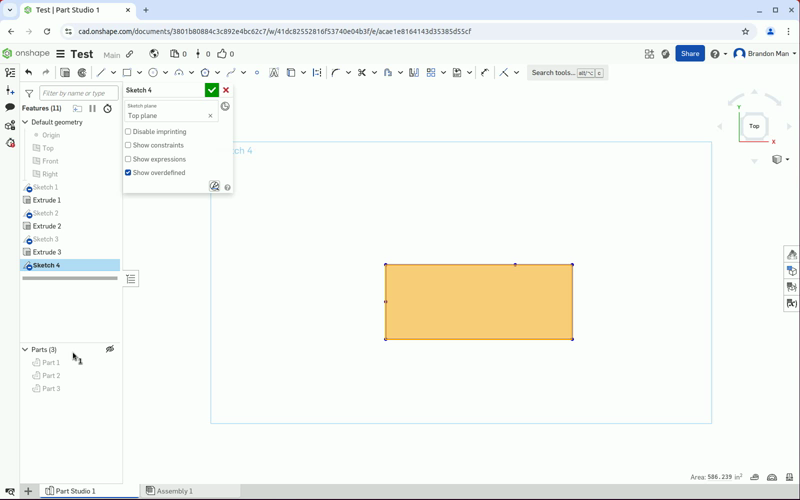
key(shift+e)
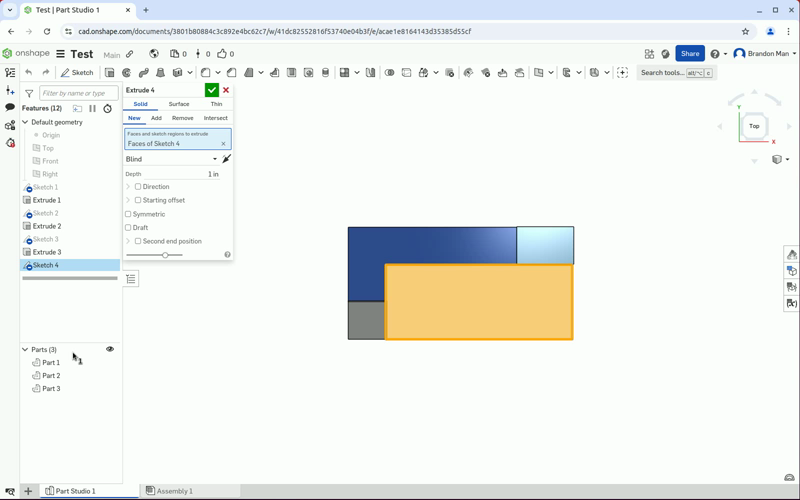
mouse_move(143, 106)
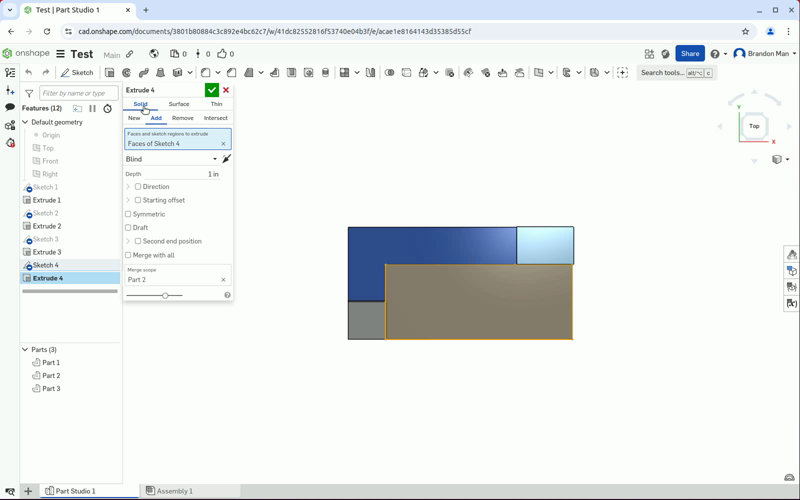
click(143, 106)
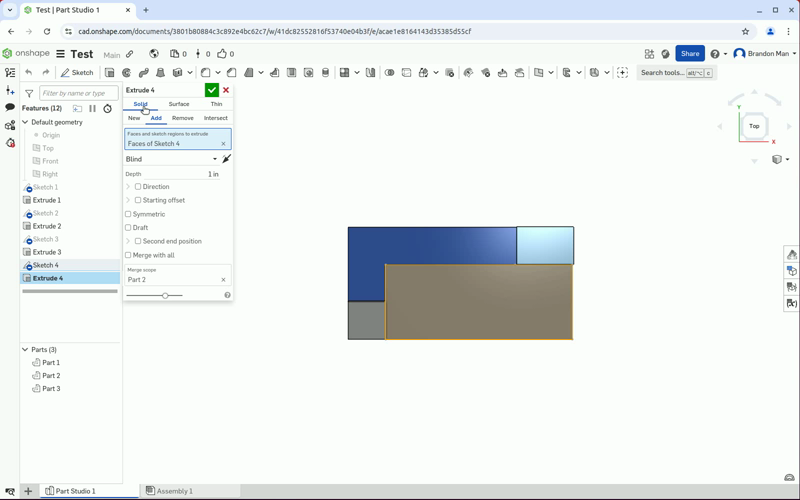
mouse_move(137, 120)
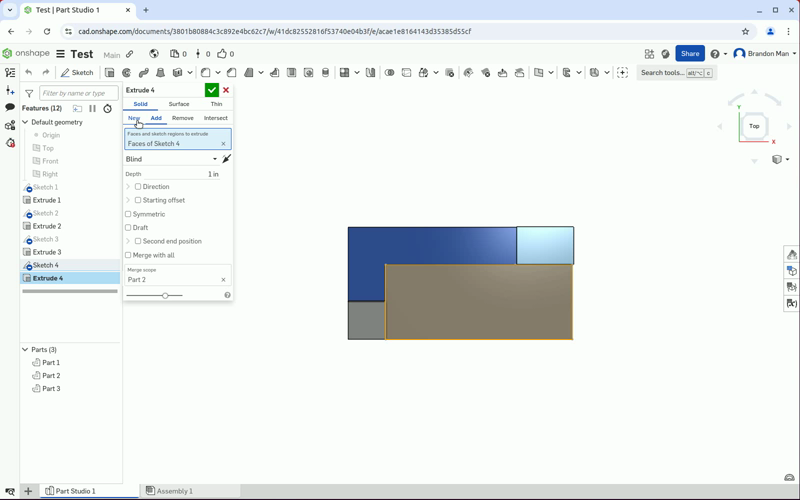
click(137, 120)
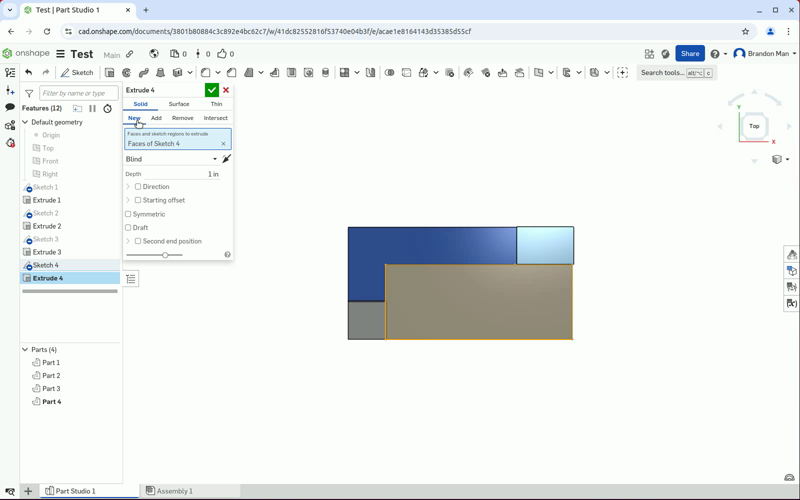
key(tab, 4)
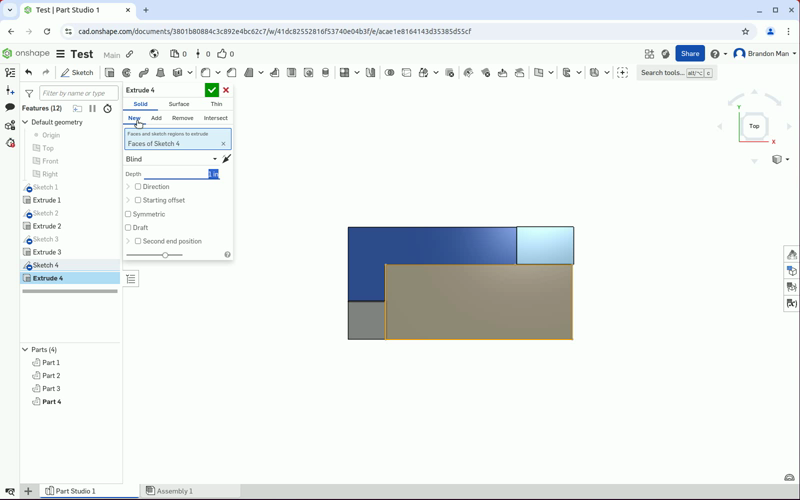
text(-15.405)
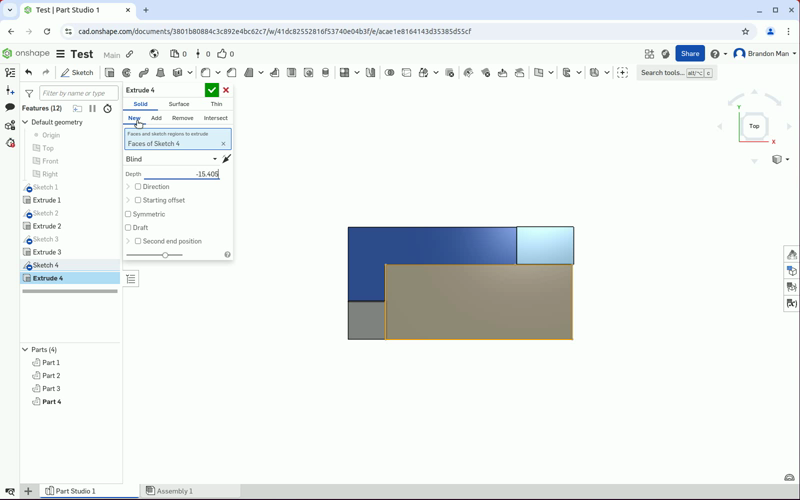
key(enter)
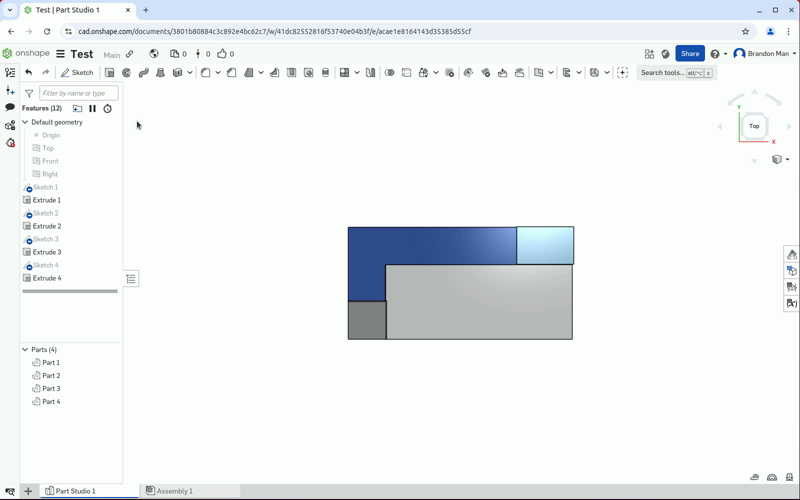
key(shift+h)
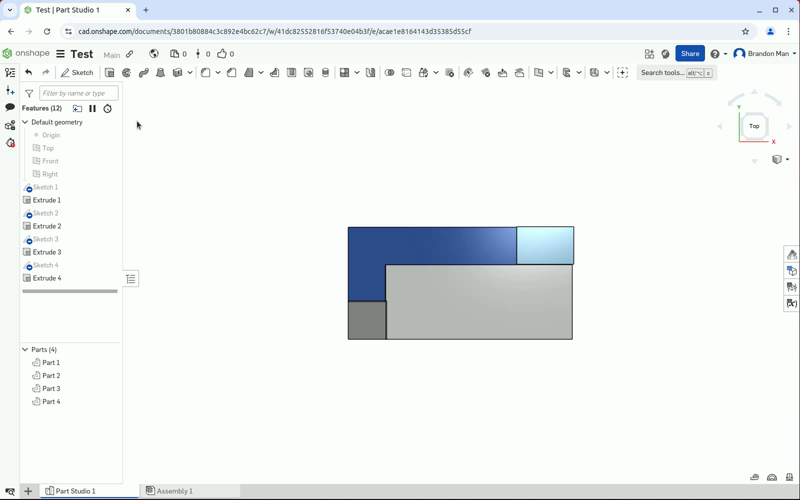
key(shift+h)
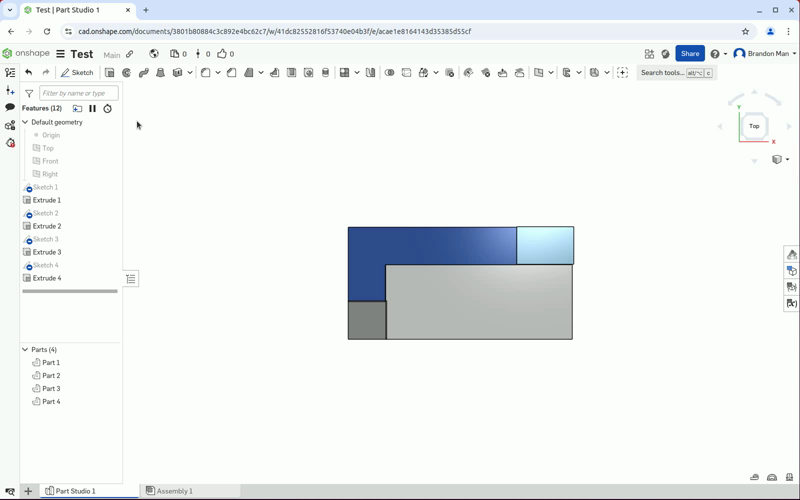
mouse_move(73, 189)
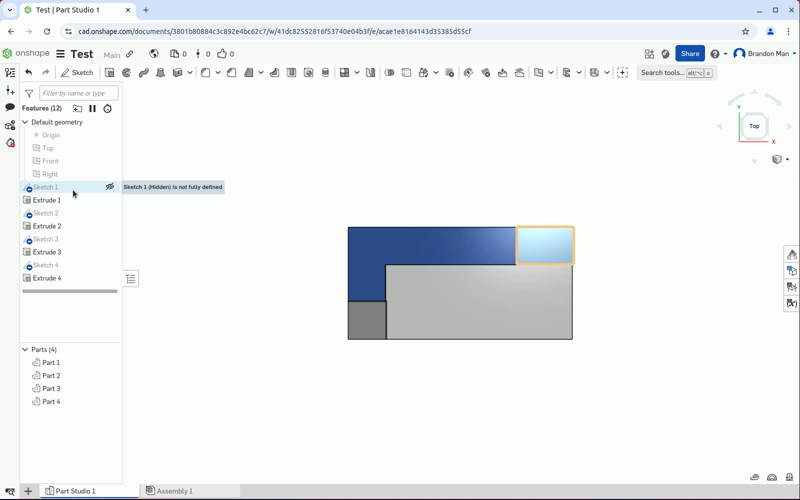
click(73, 189)
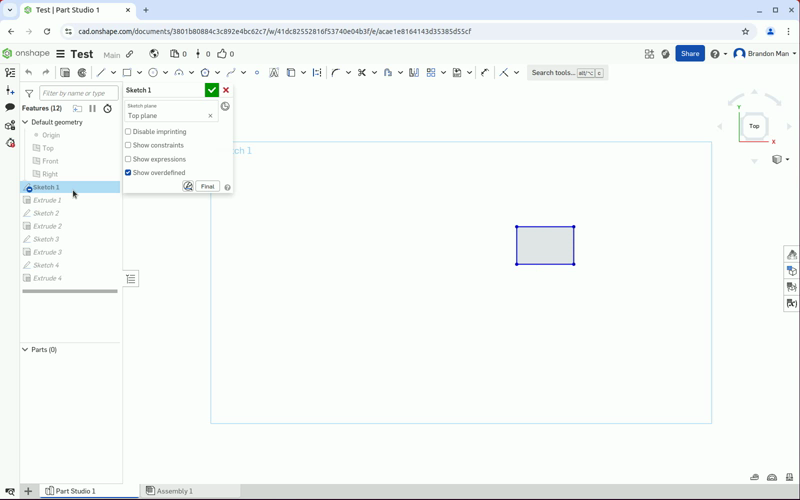
mouse_move(229, 92)
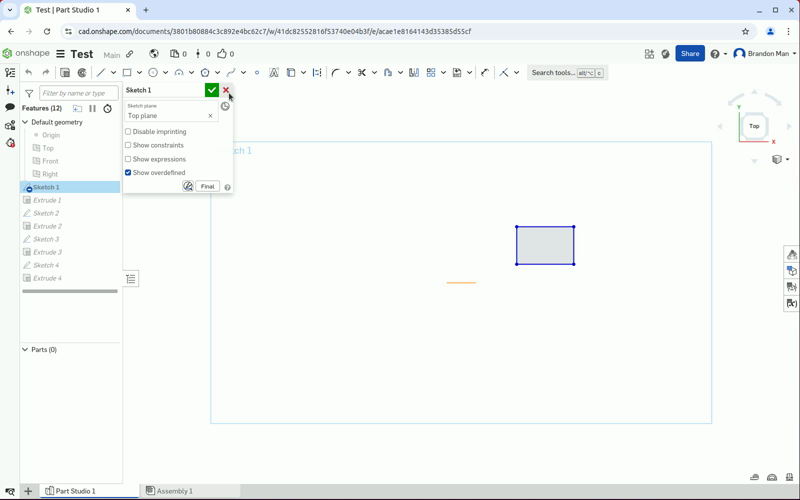
click(229, 92)
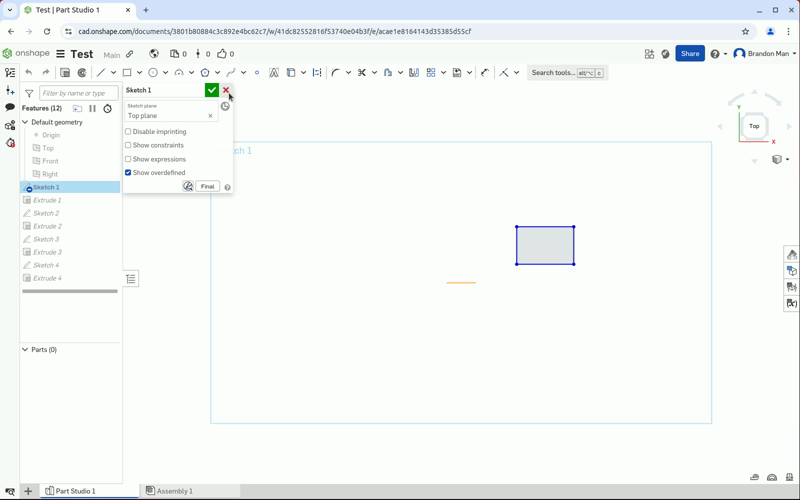
key(shift+s)
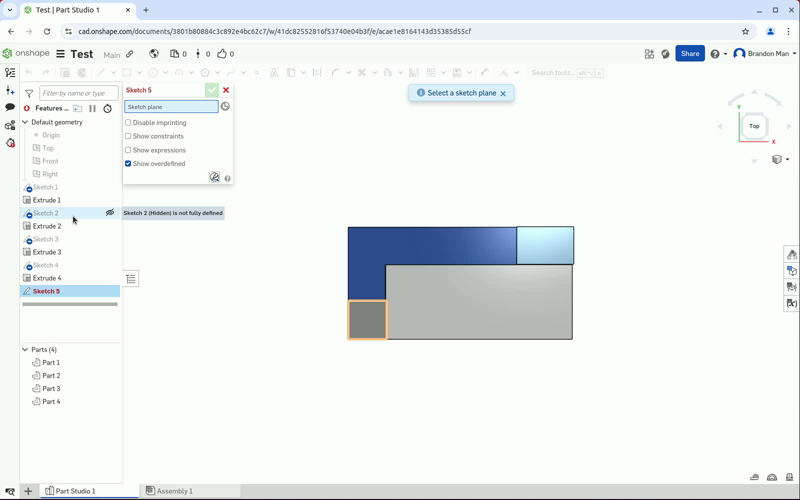
scroll(3)
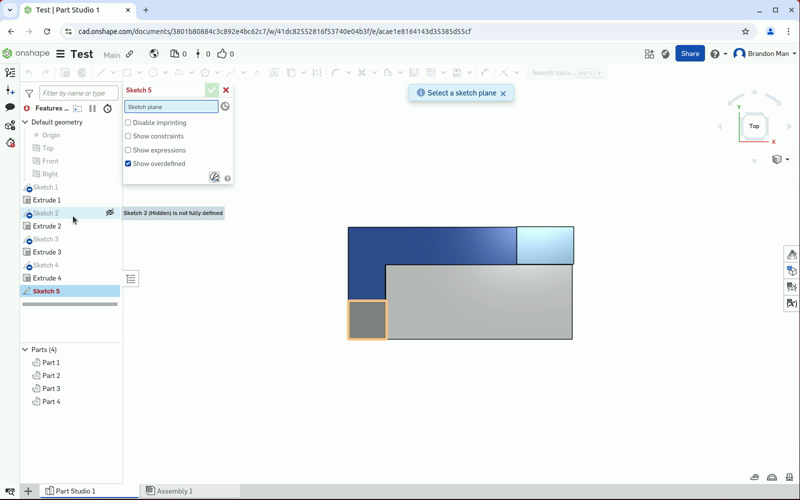
mouse_move(73, 150)
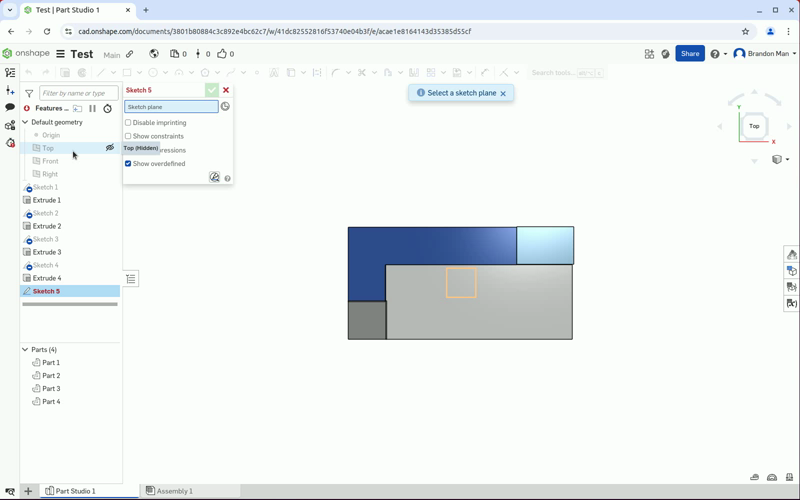
click(73, 150)
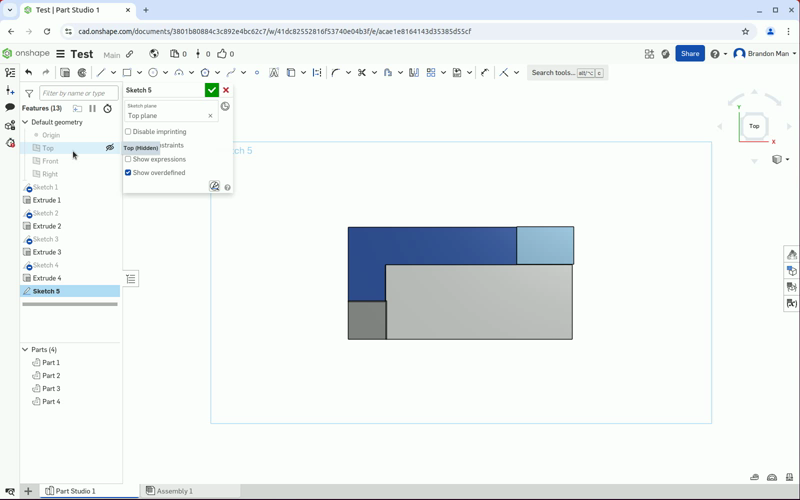
mouse_move(73, 352)
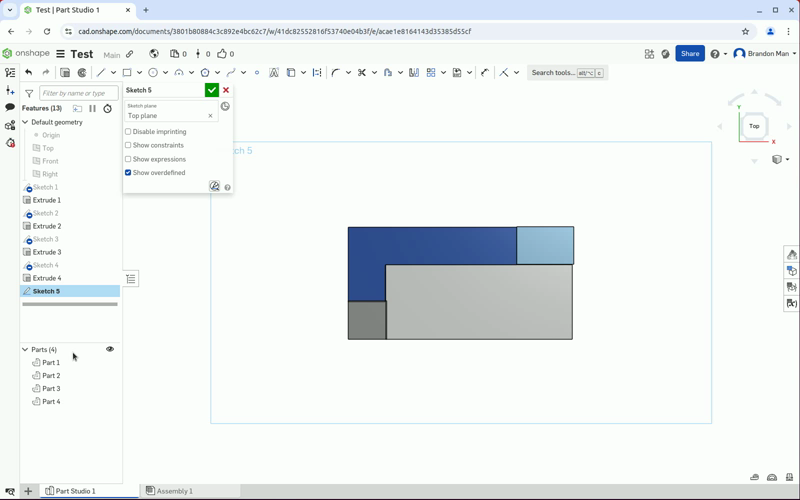
key(y)
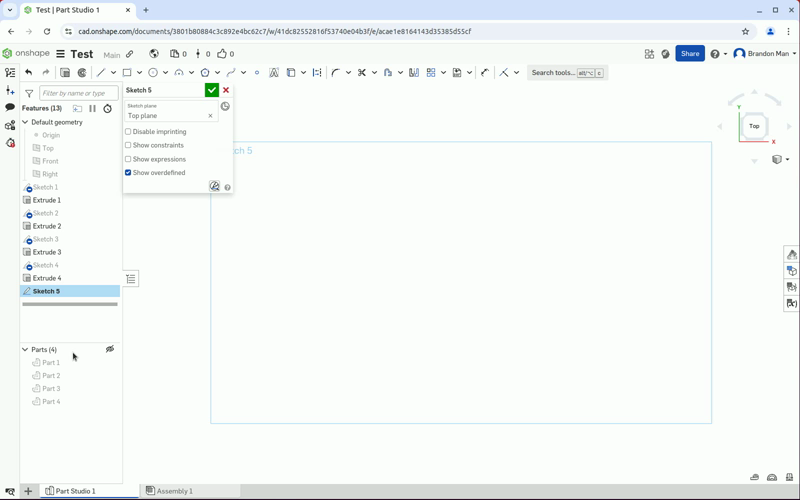
key(l)
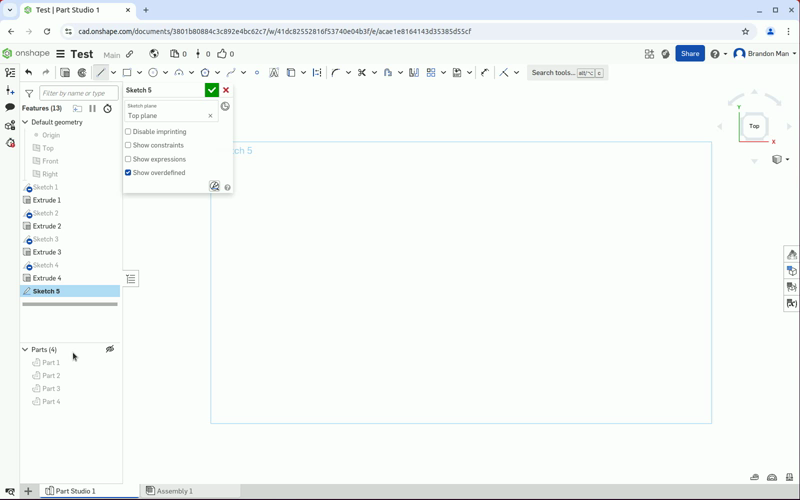
key_down(shift)
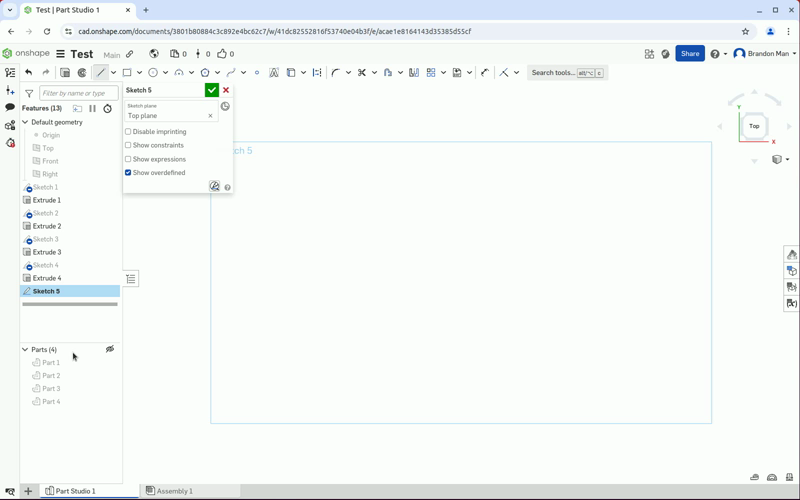
mouse_move(385, 339)
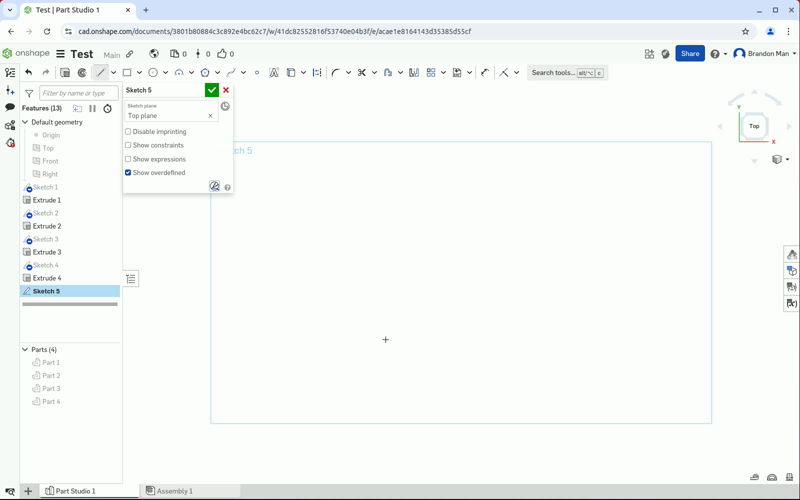
click(385, 339)
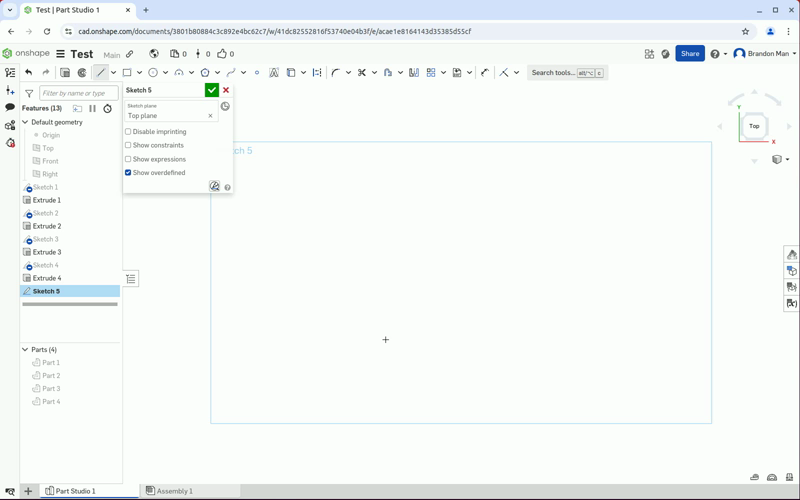
key_up(shift)
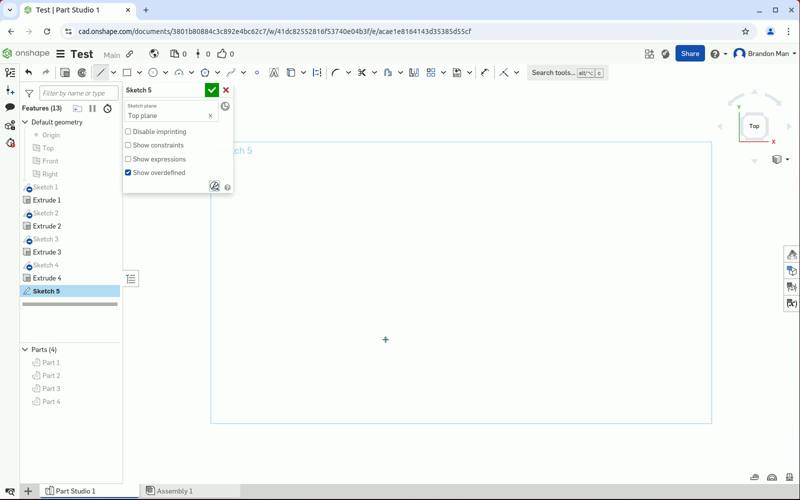
key_down(shift)
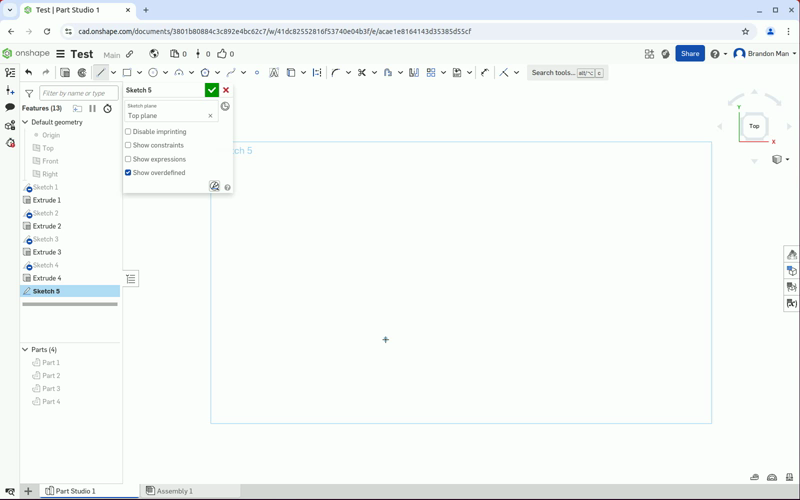
mouse_move(572, 339)
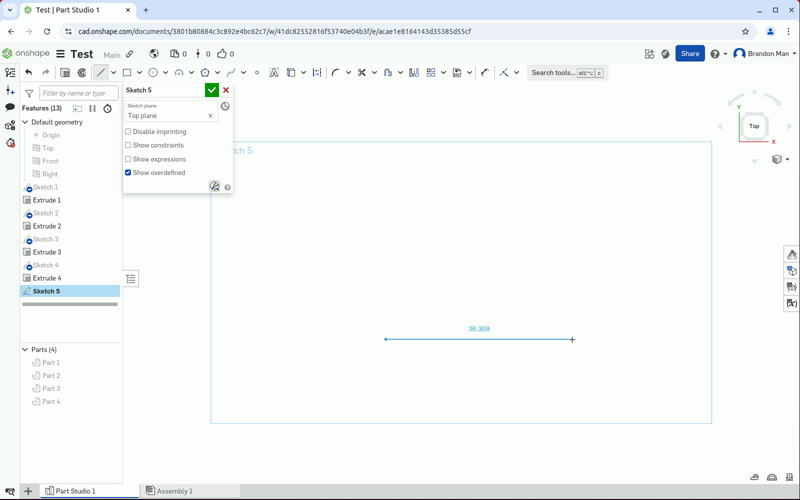
click(572, 339)
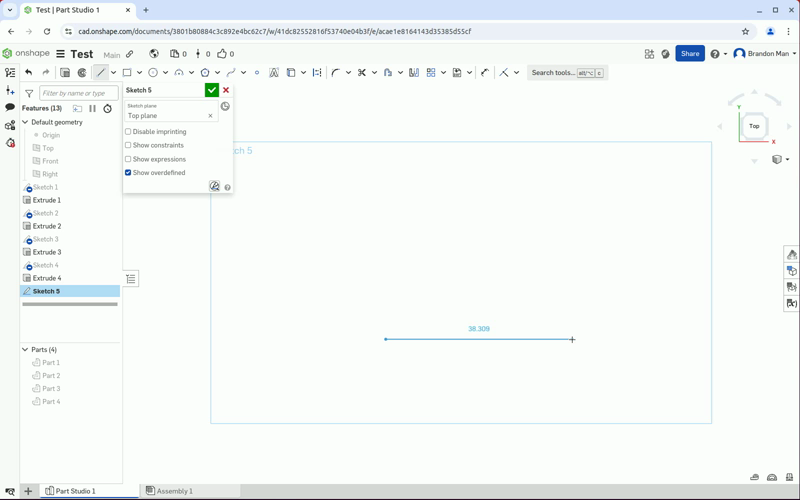
key_up(shift)
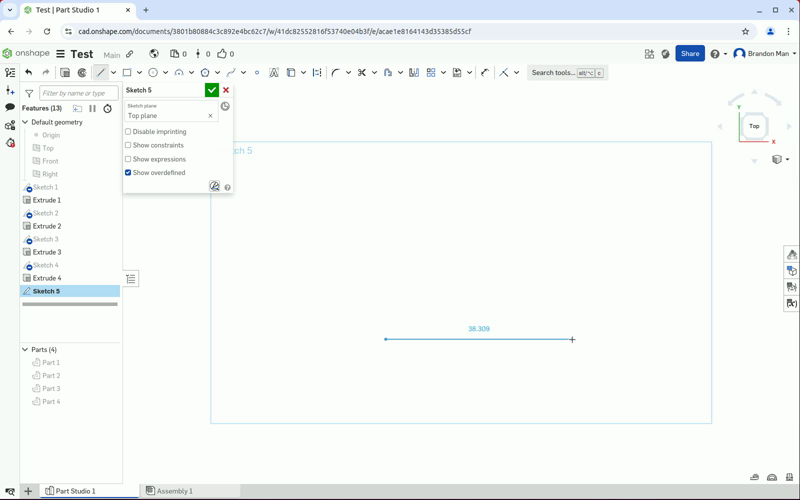
key_down(shift)
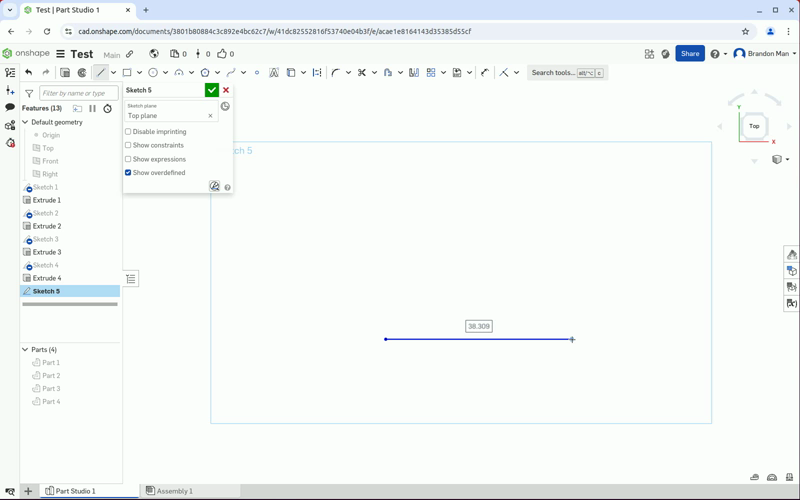
mouse_move(572, 264)
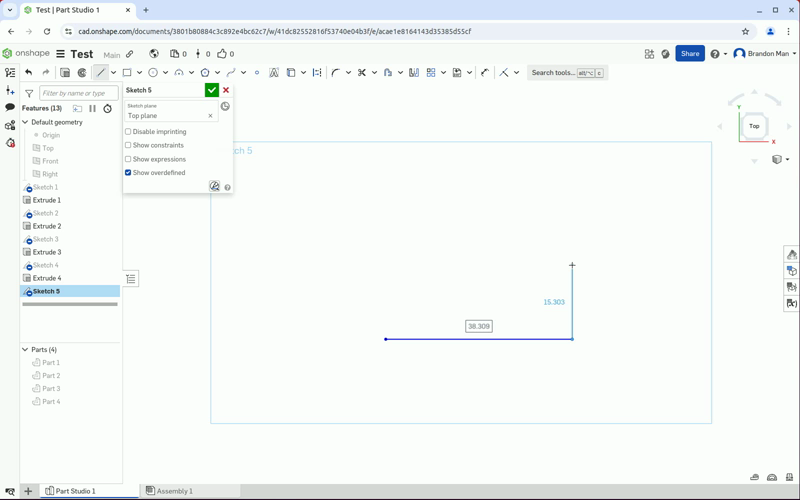
click(572, 264)
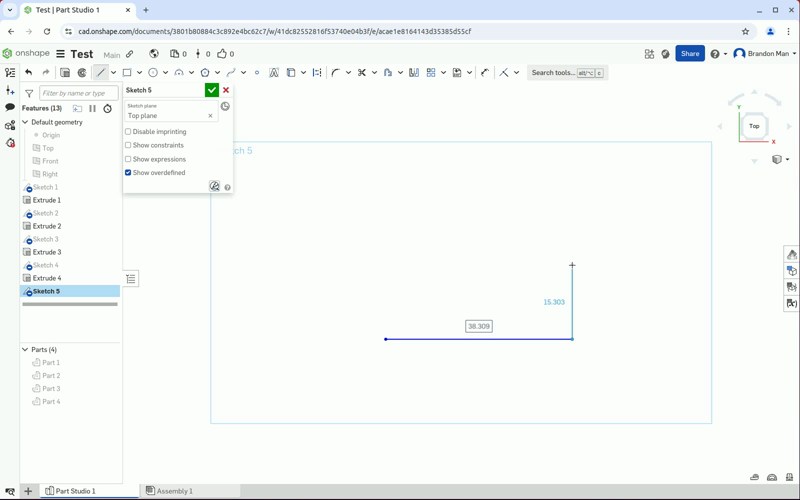
key_up(shift)
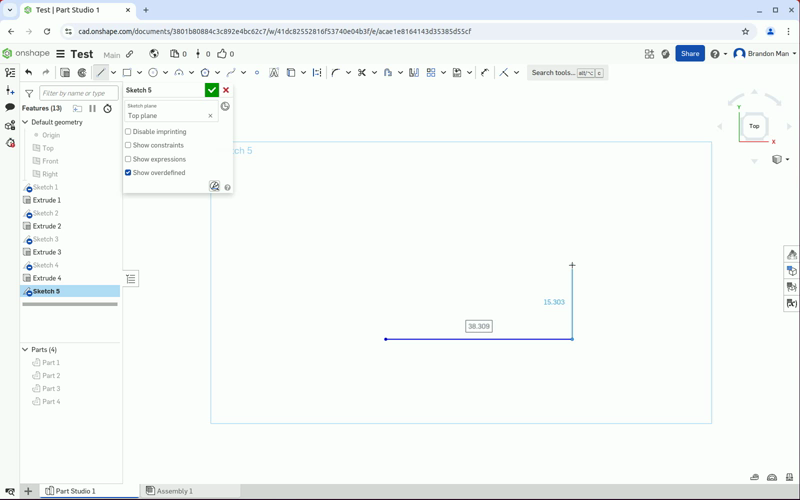
key_down(shift)
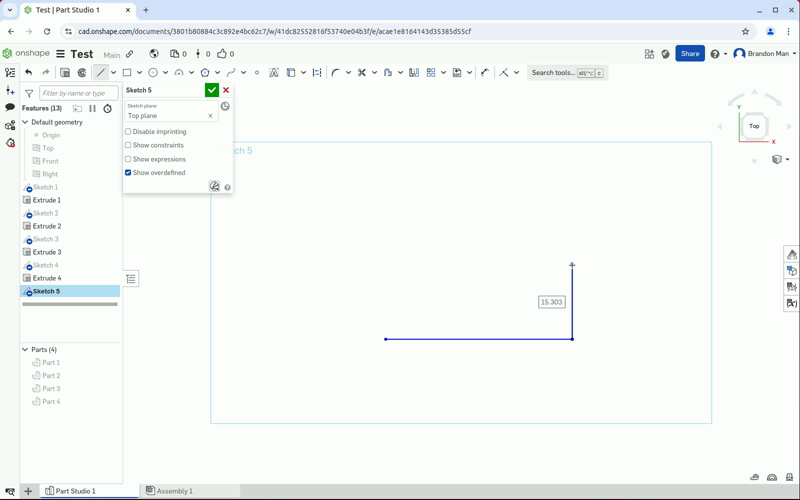
mouse_move(589, 264)
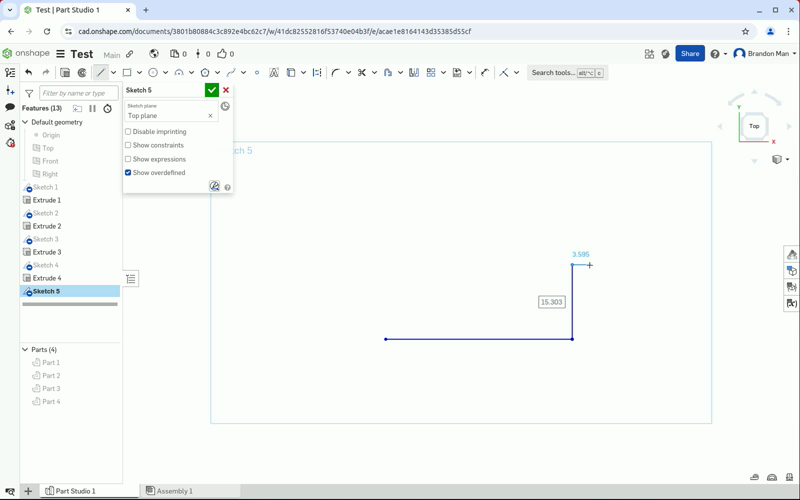
mouse_move(515, 264)
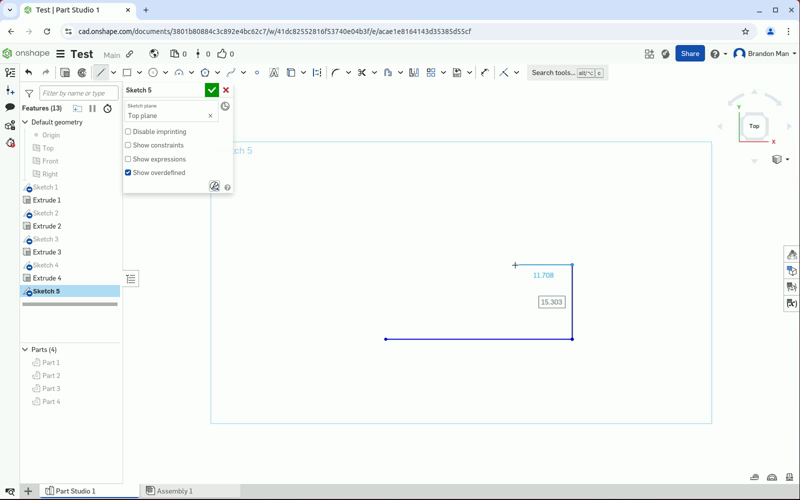
click(515, 264)
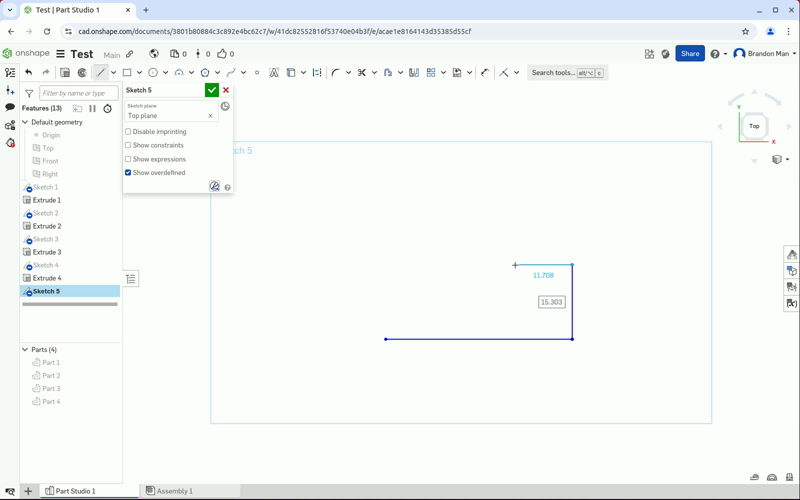
key_up(shift)
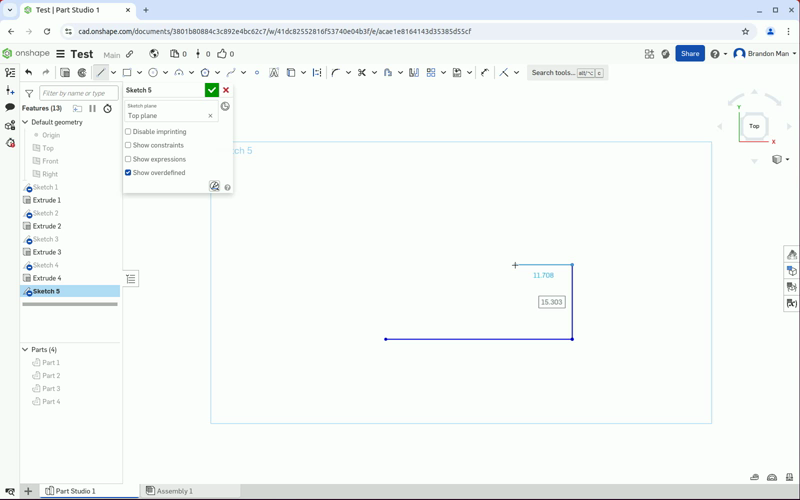
key_down(shift)
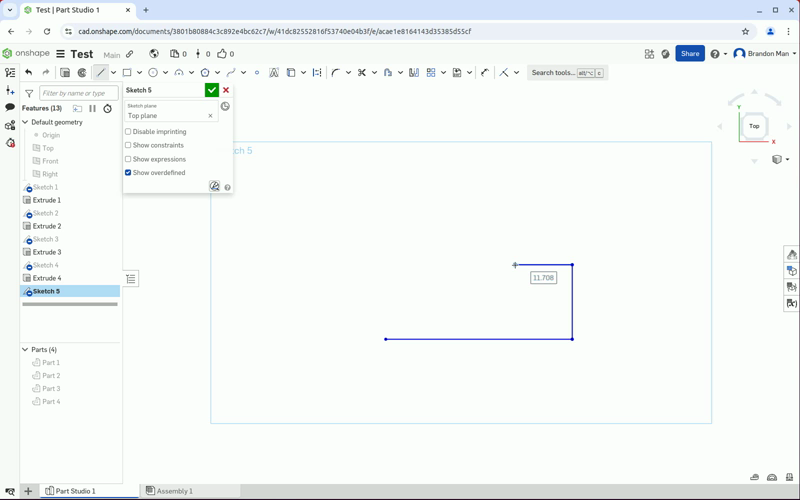
mouse_move(385, 264)
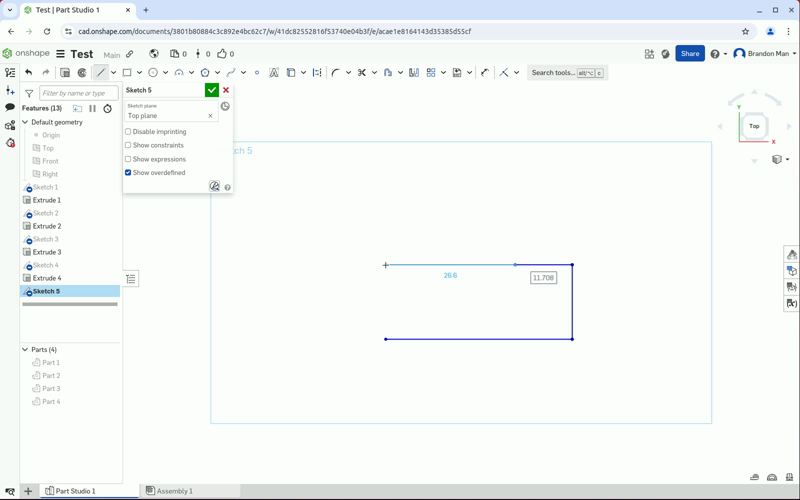
click(385, 264)
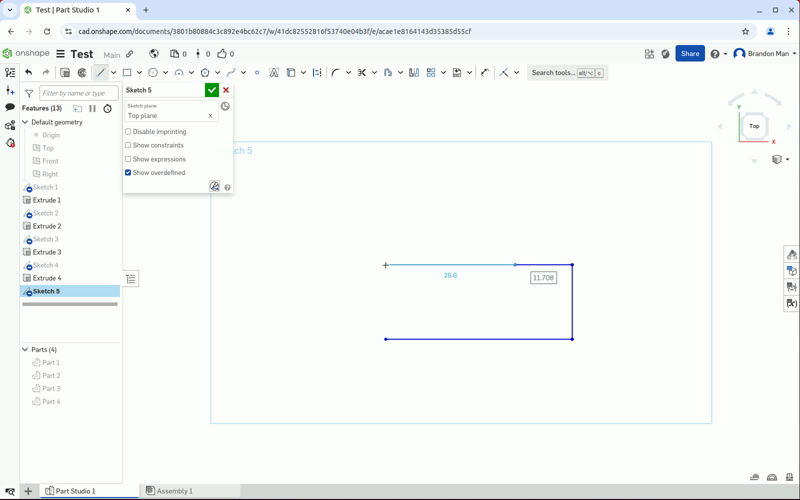
key_up(shift)
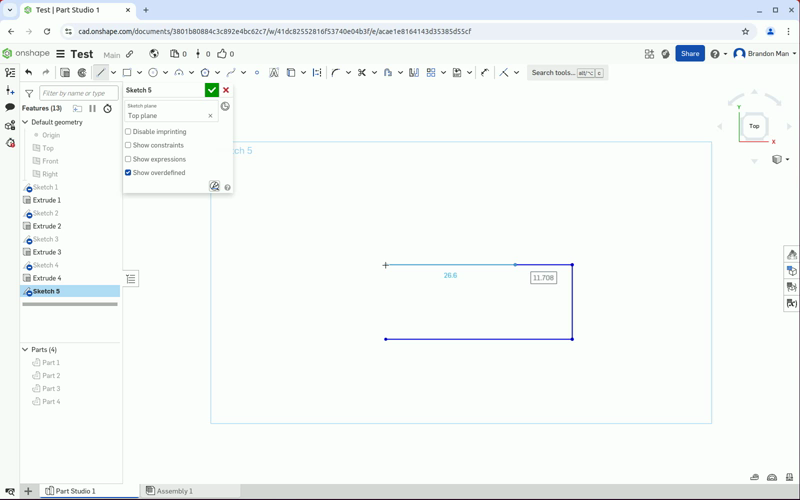
key_down(shift)
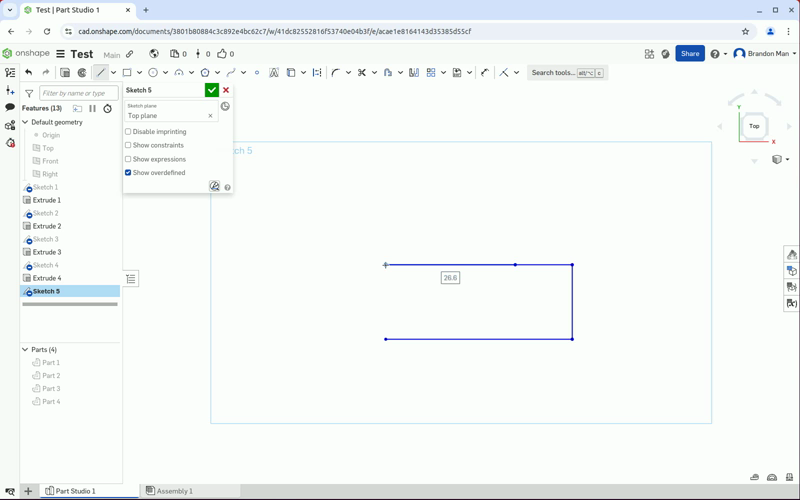
mouse_move(415, 264)
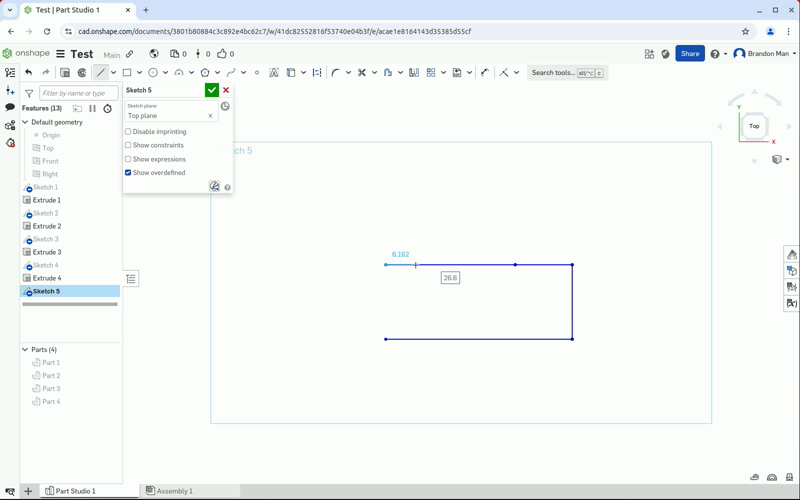
mouse_move(385, 301)
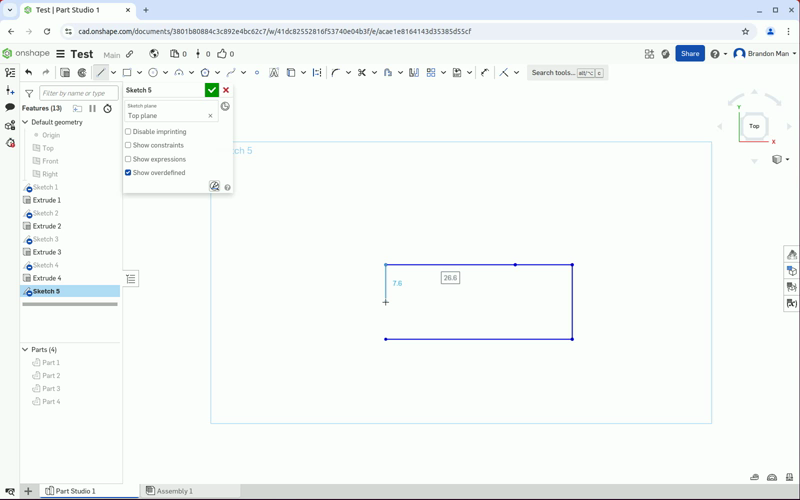
click(385, 301)
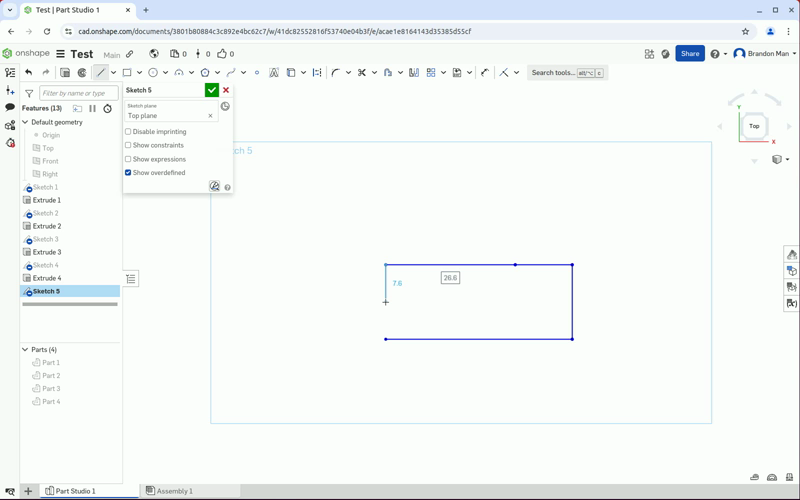
key_up(shift)
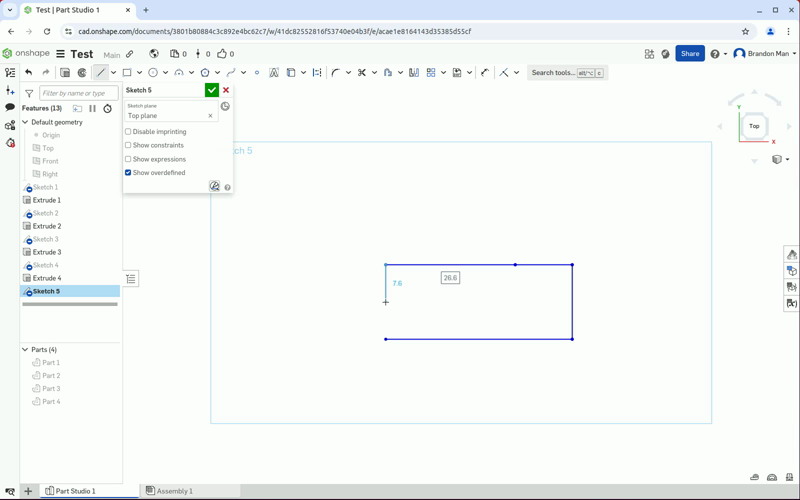
mouse_move(415, 301)
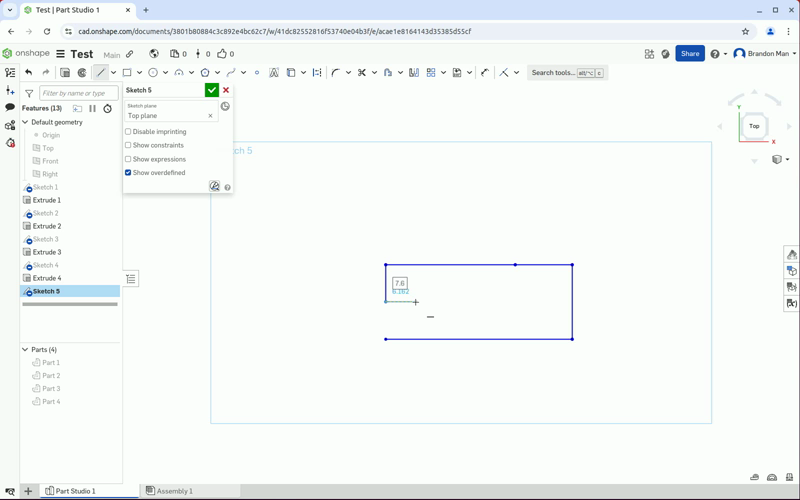
key_down(shift)
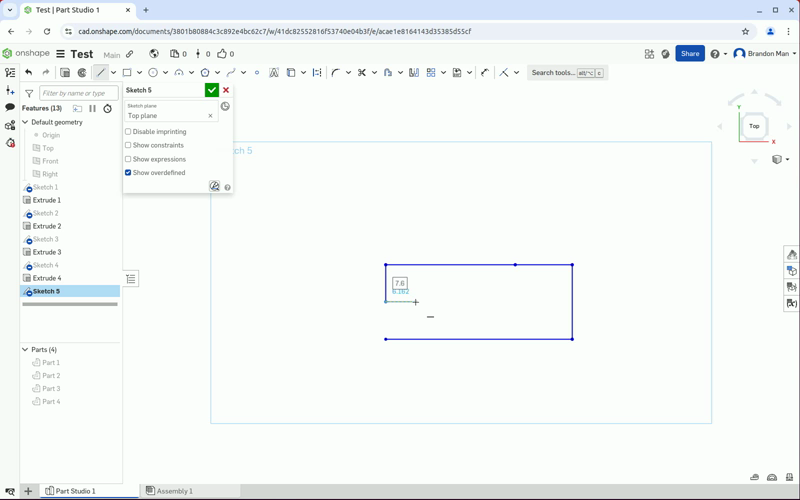
mouse_move(385, 339)
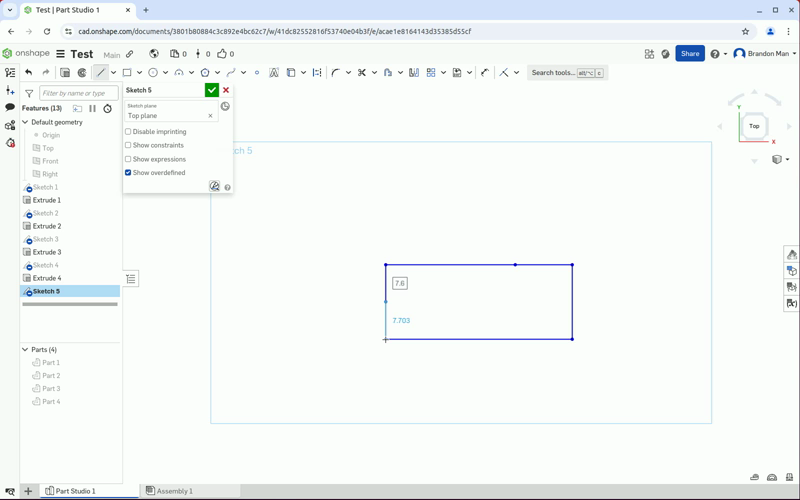
key_up(shift)
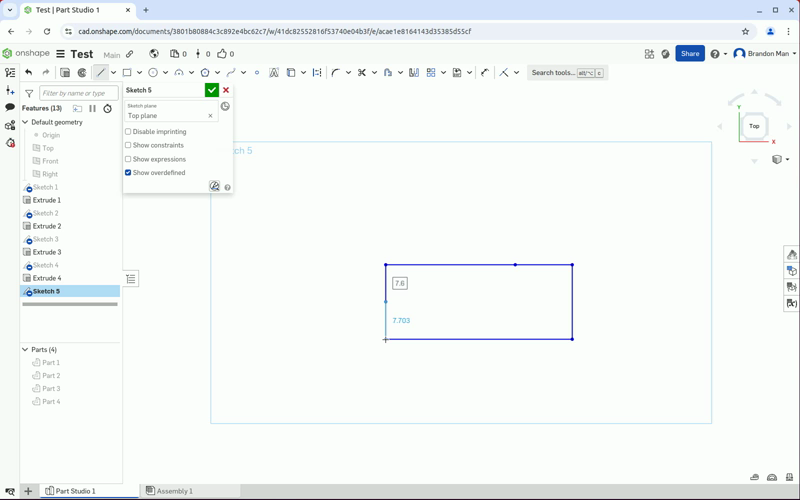
click(385, 339)
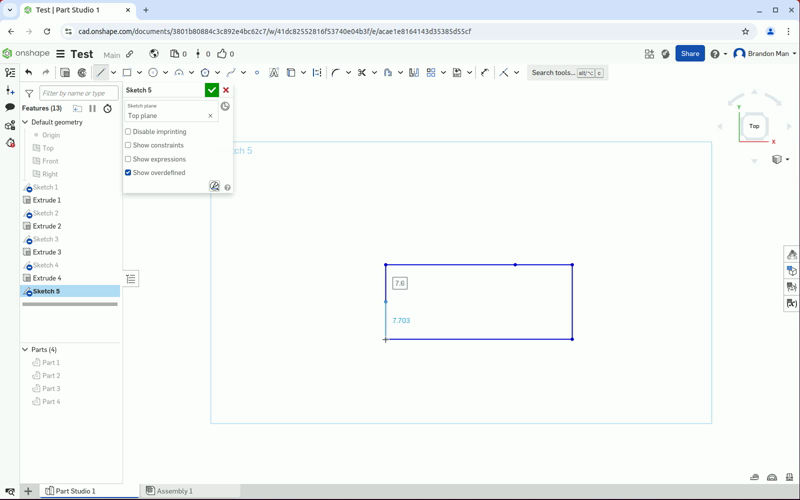
key(esc)
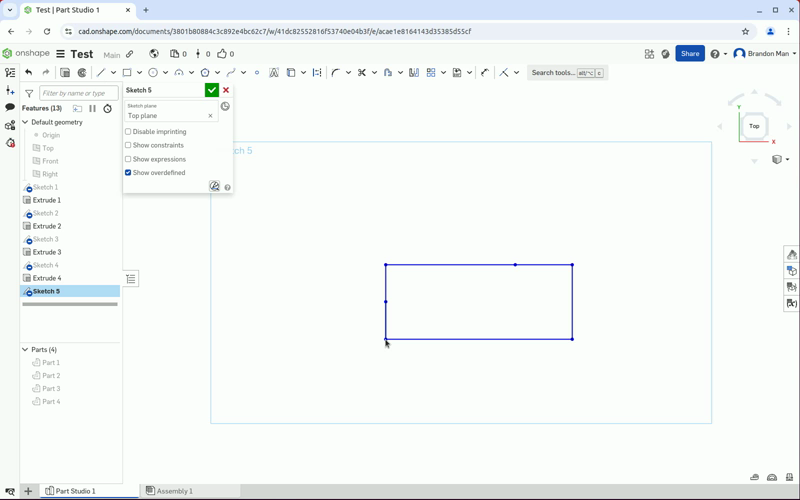
mouse_move(527, 289)
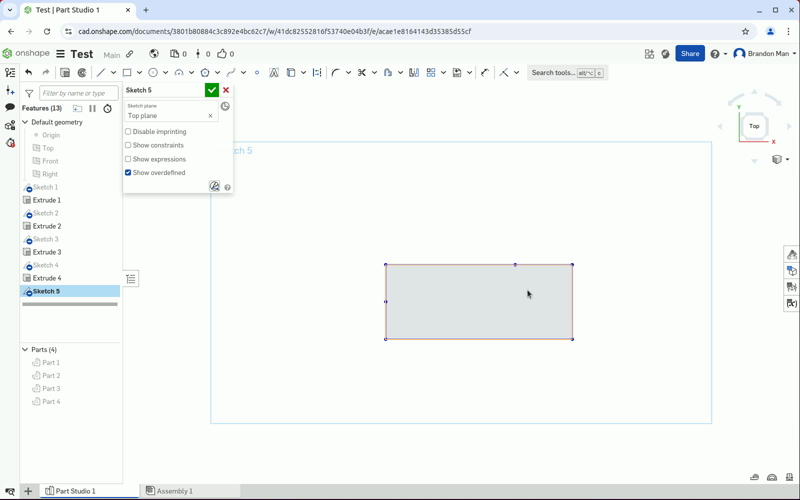
click(527, 289)
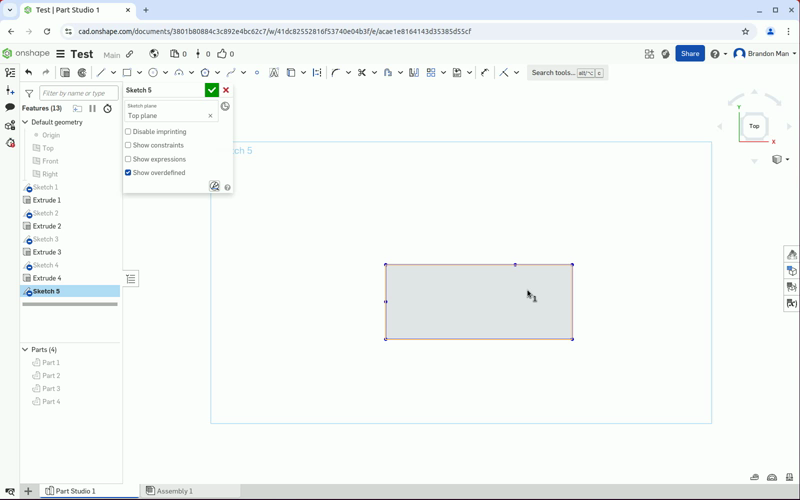
mouse_move(73, 352)
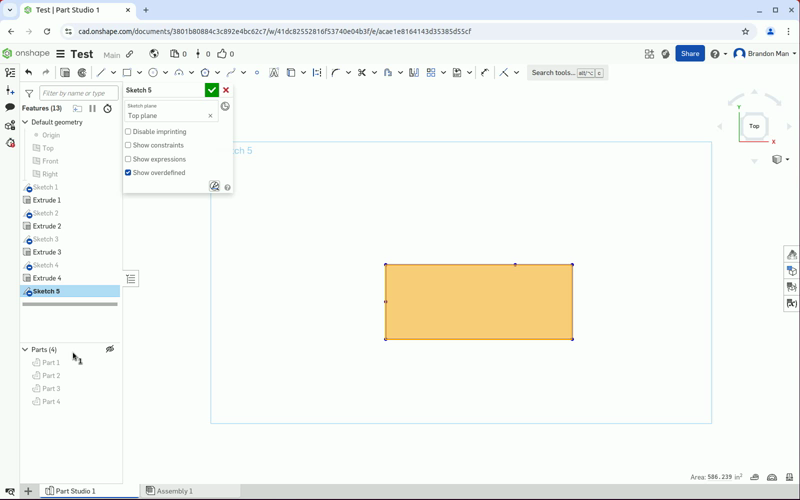
key(shift+y)
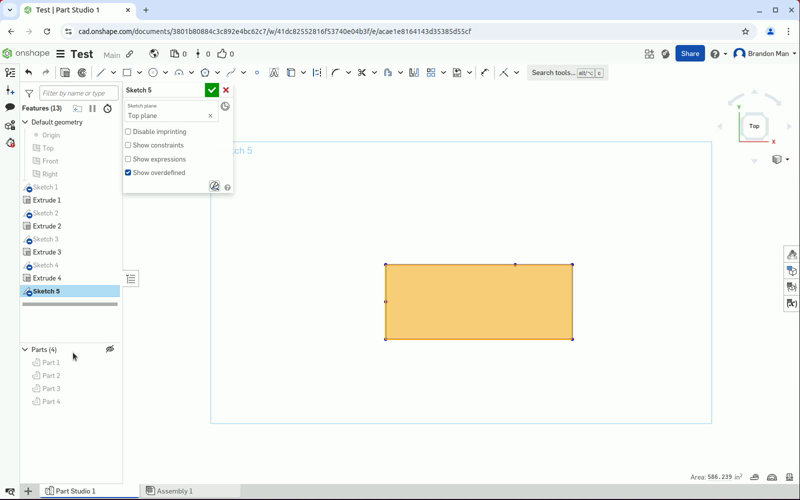
key(shift+e)
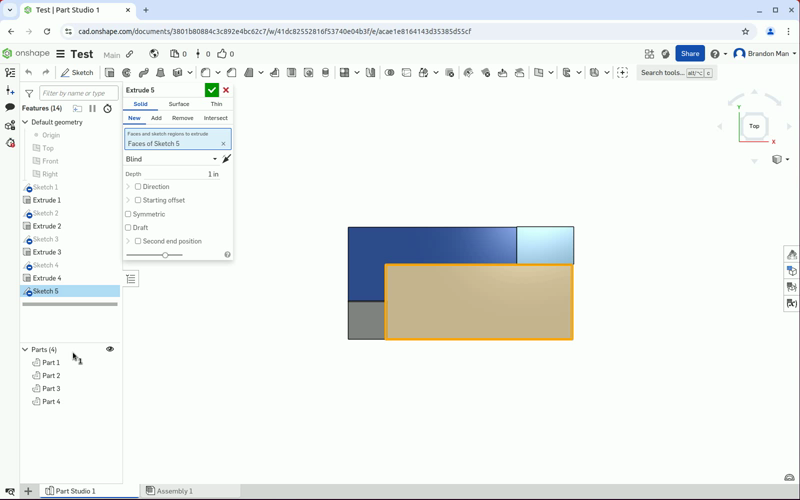
mouse_move(143, 106)
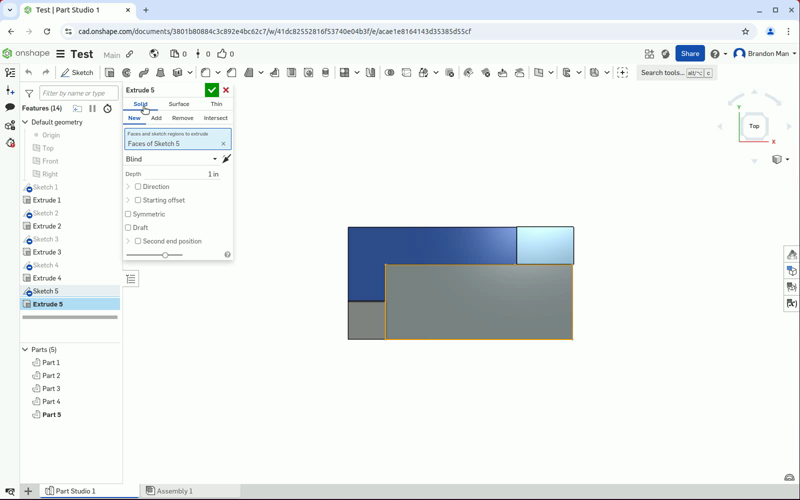
click(143, 106)
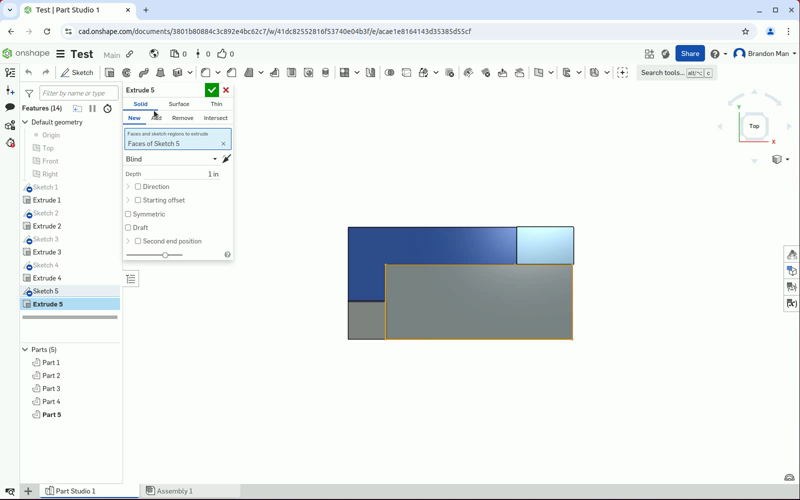
mouse_move(186, 120)
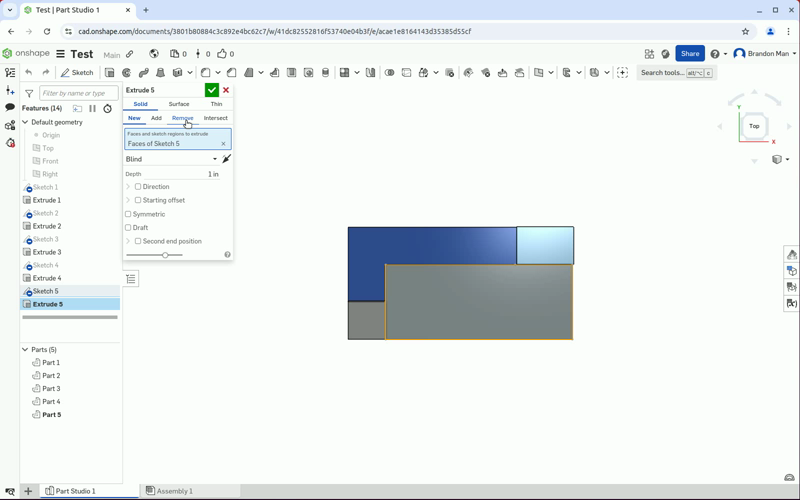
click(186, 120)
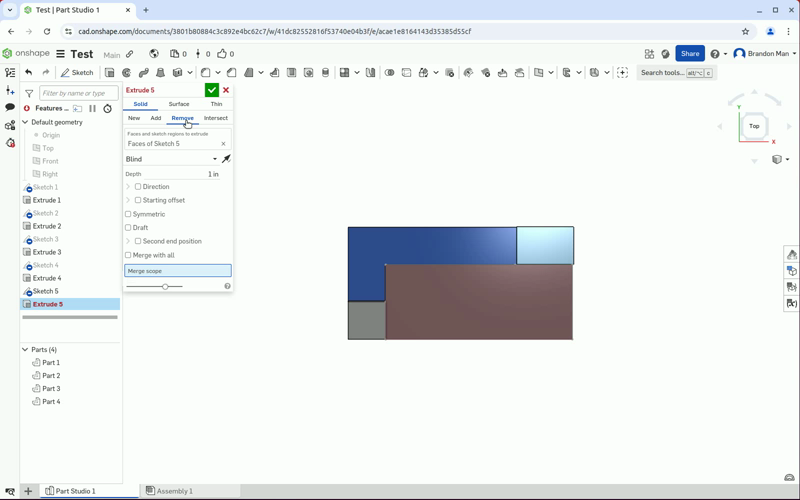
key(tab, 4)
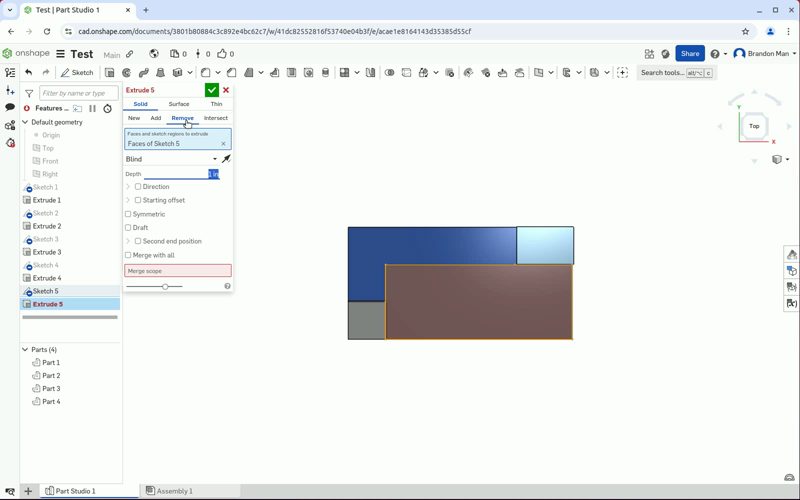
text(11.554)
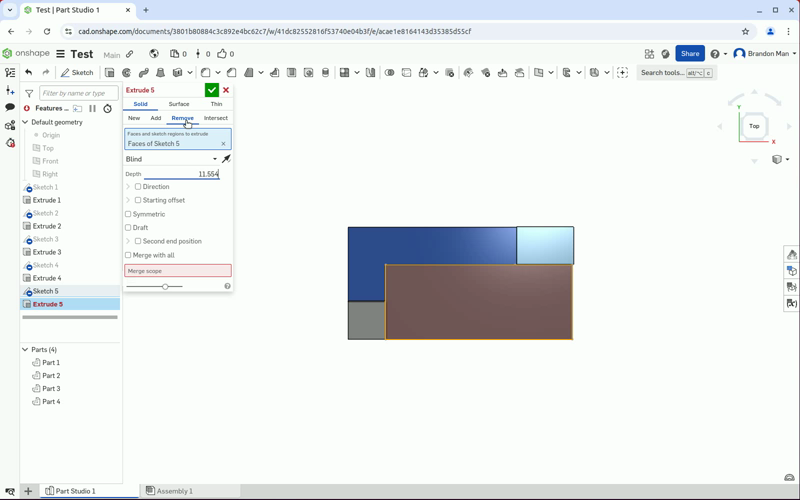
key(tab, 6)
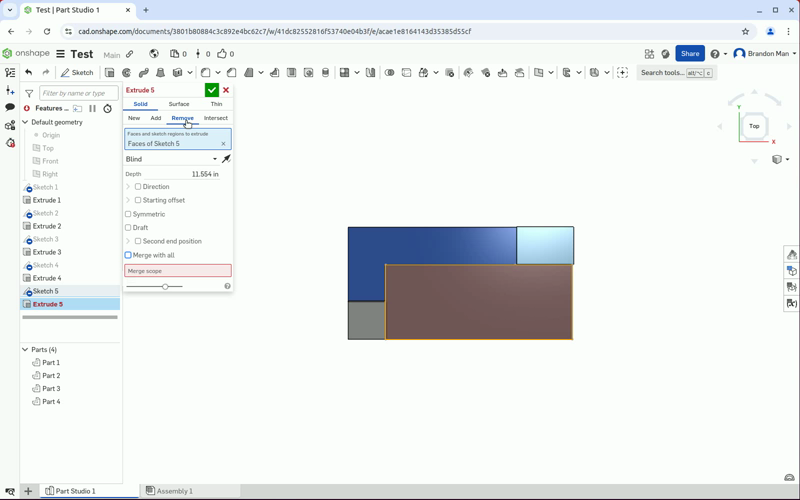
key(space)
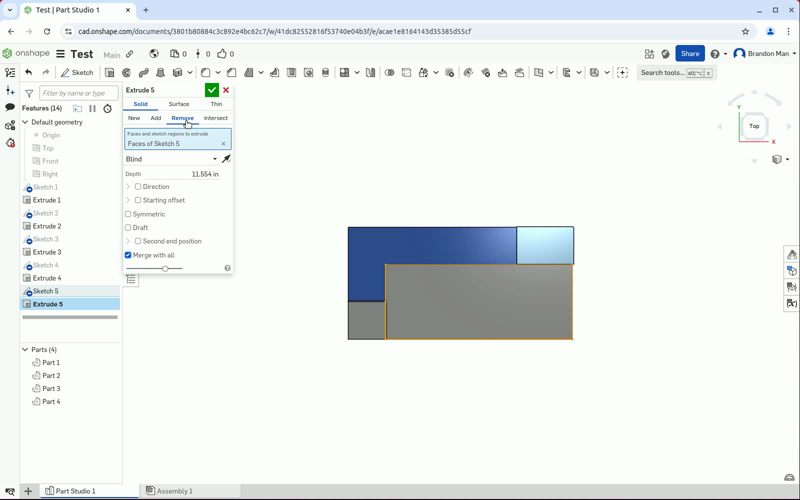
key(enter)
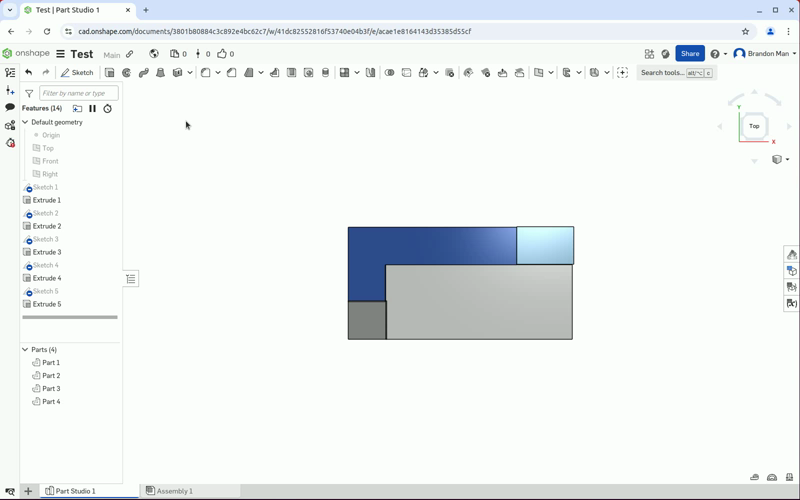
key(shift+h)
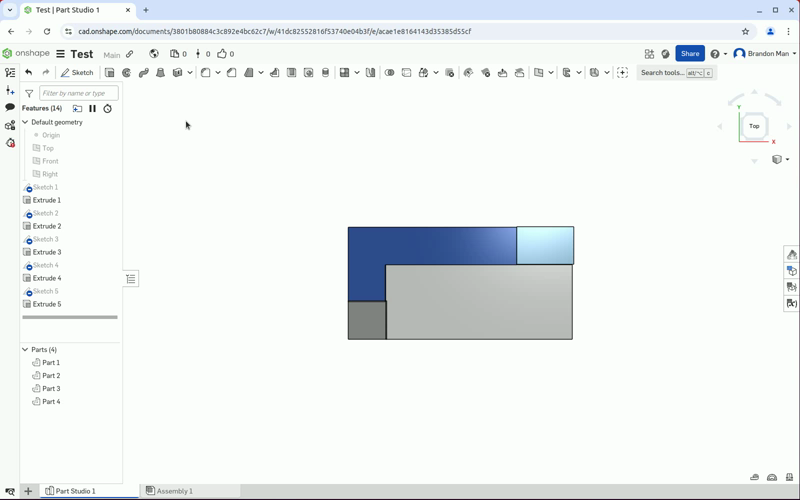
key(shift+h)
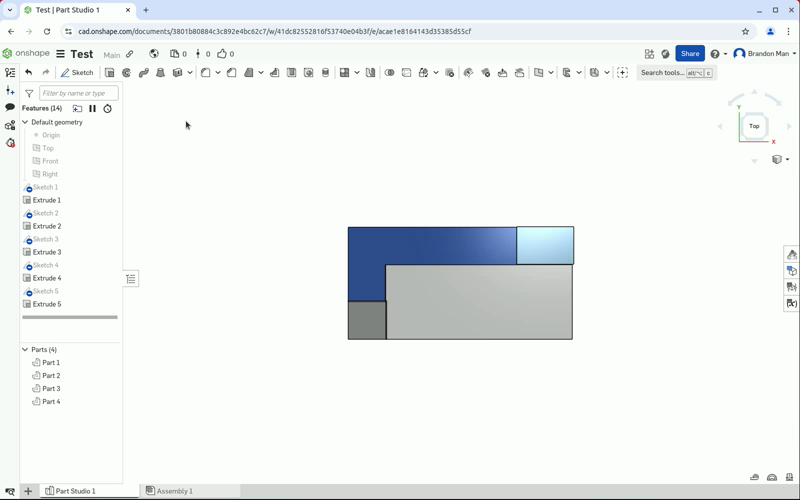
mouse_move(73, 189)
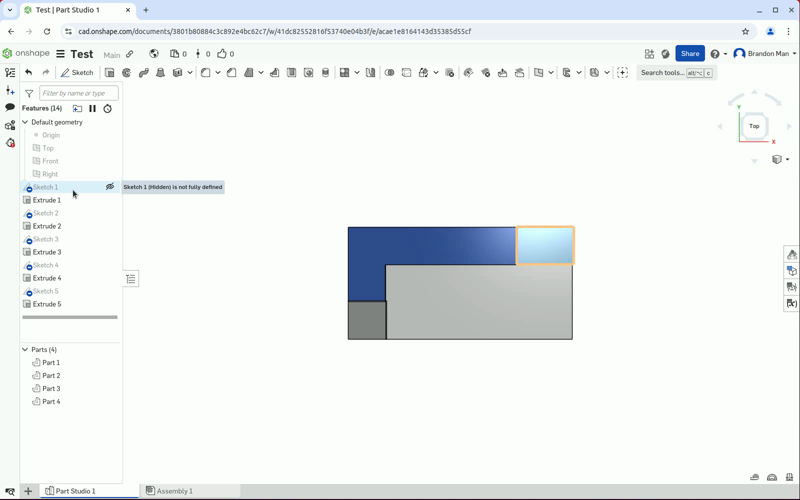
click(73, 189)
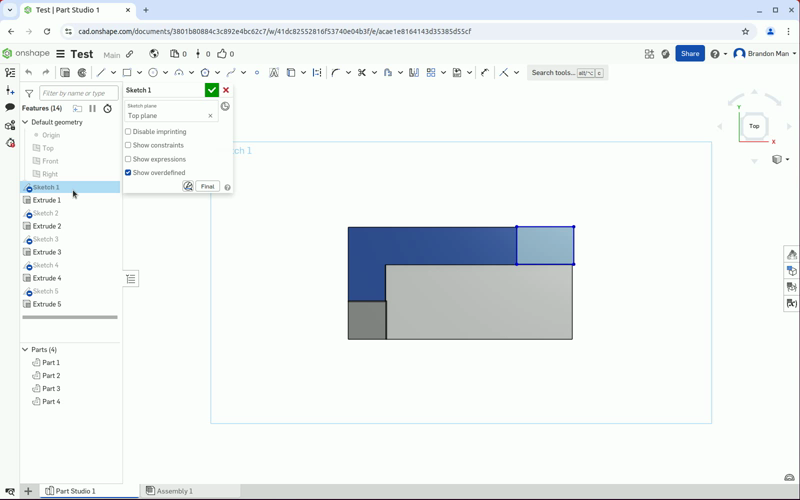
mouse_move(229, 92)
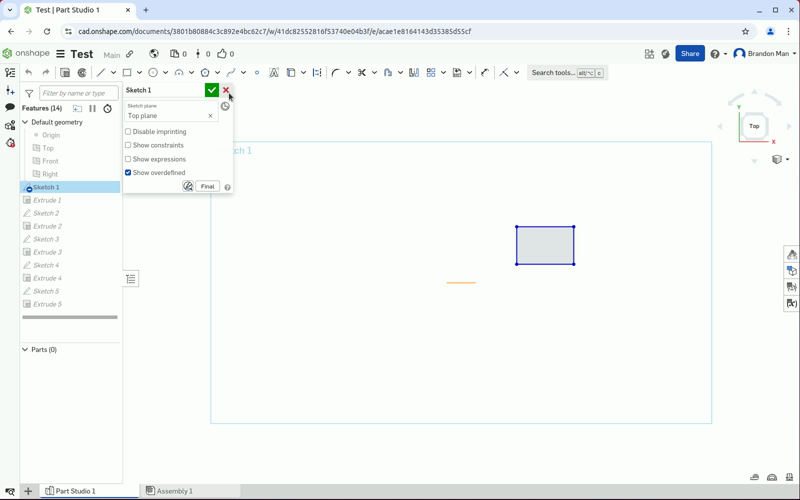
click(229, 92)
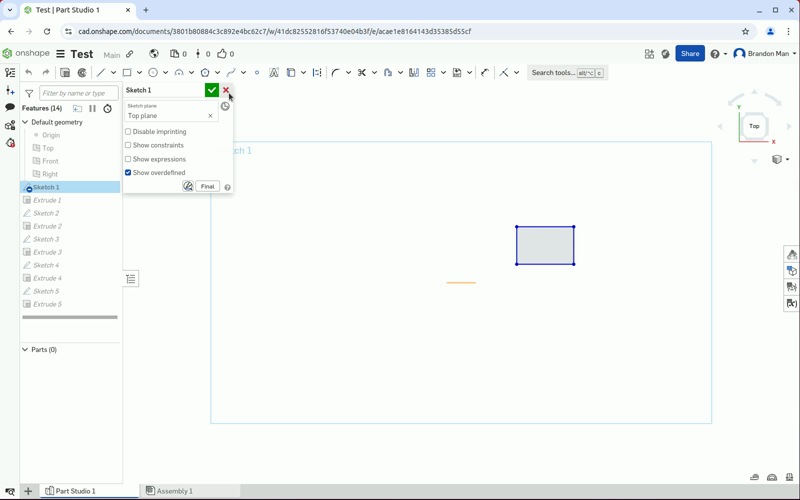
key(shift+s)
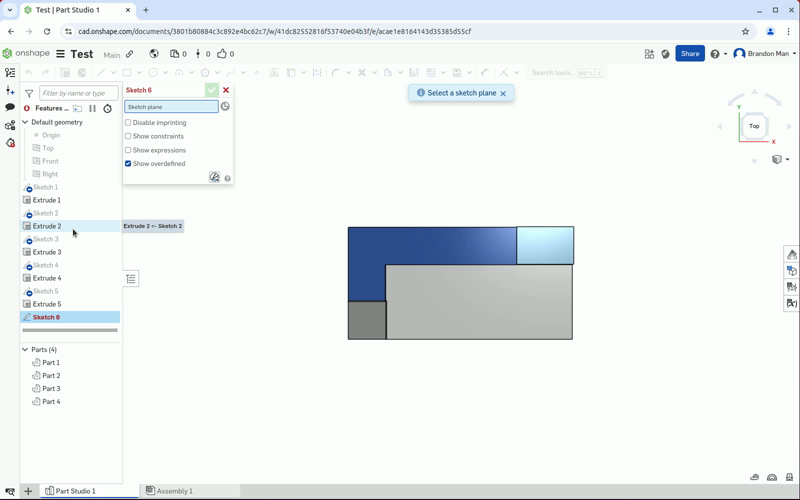
scroll(3)
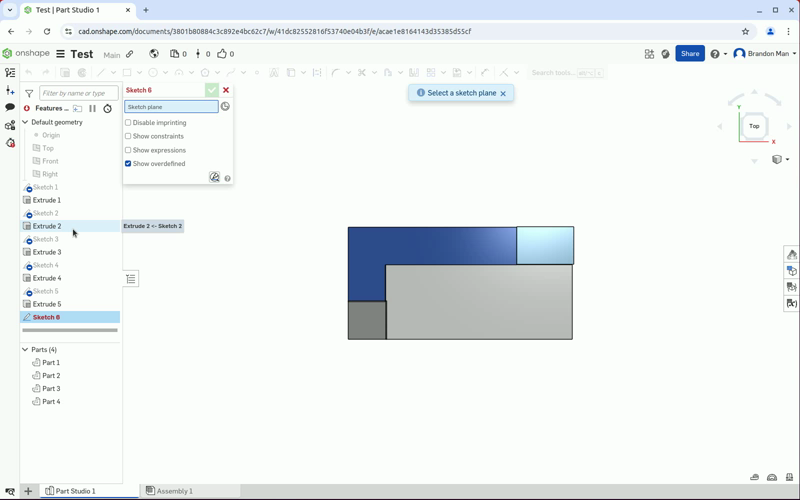
mouse_move(73, 150)
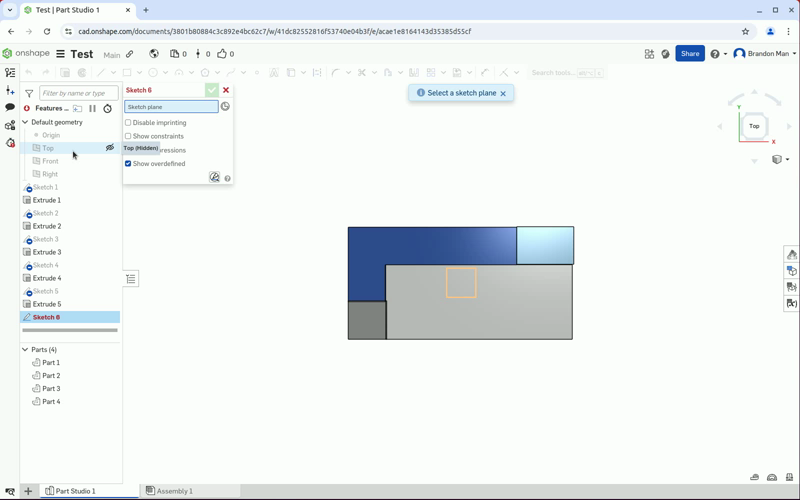
click(73, 150)
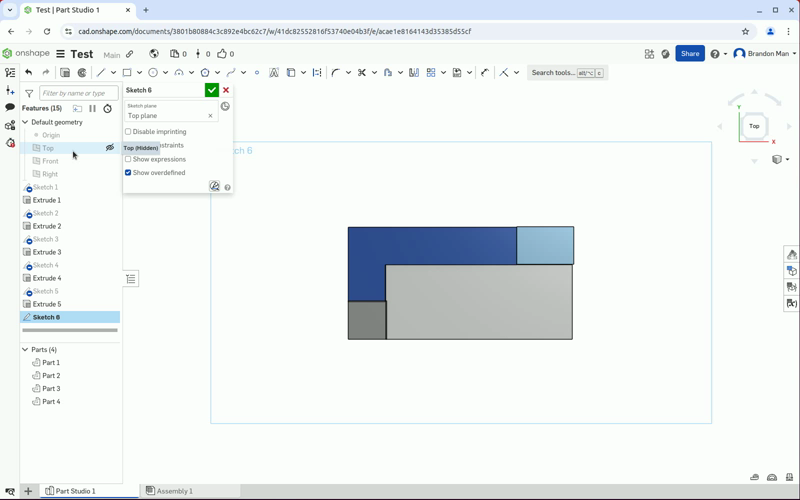
mouse_move(73, 352)
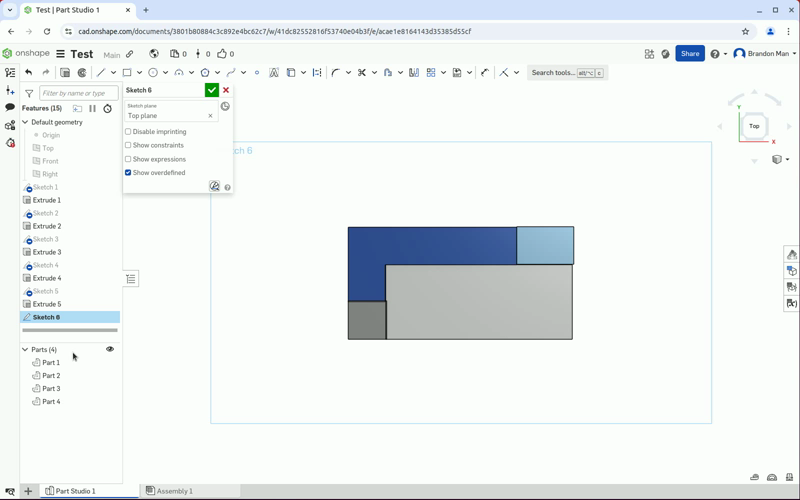
key(y)
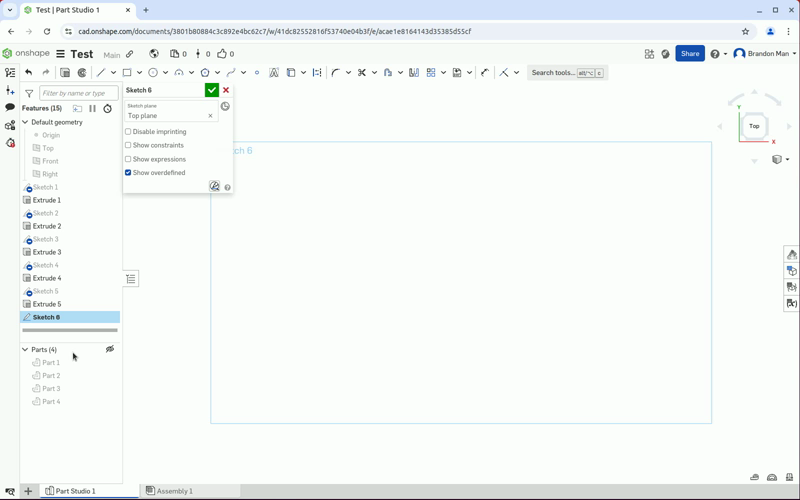
key(l)
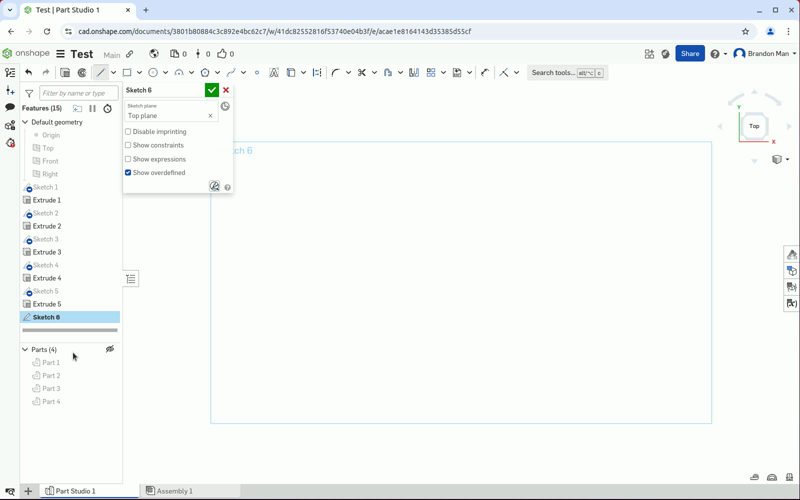
key_down(shift)
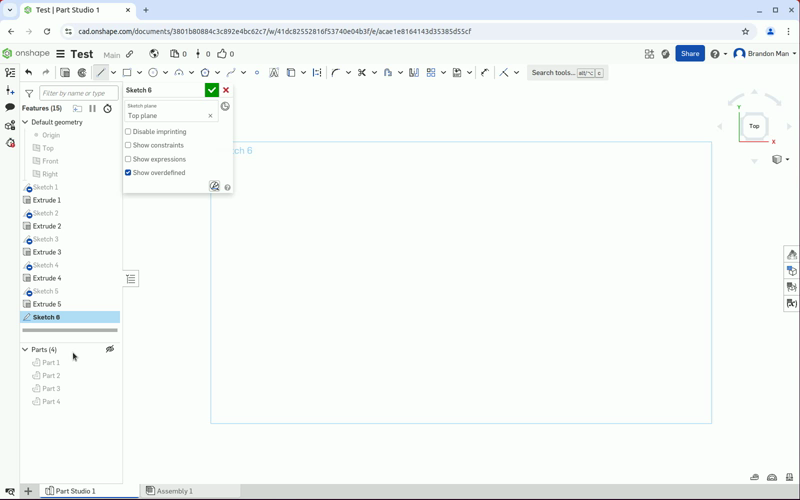
mouse_move(348, 339)
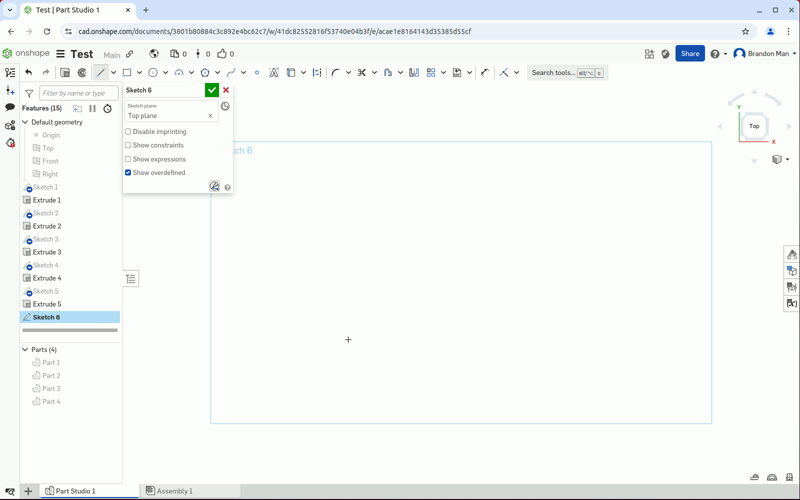
click(348, 339)
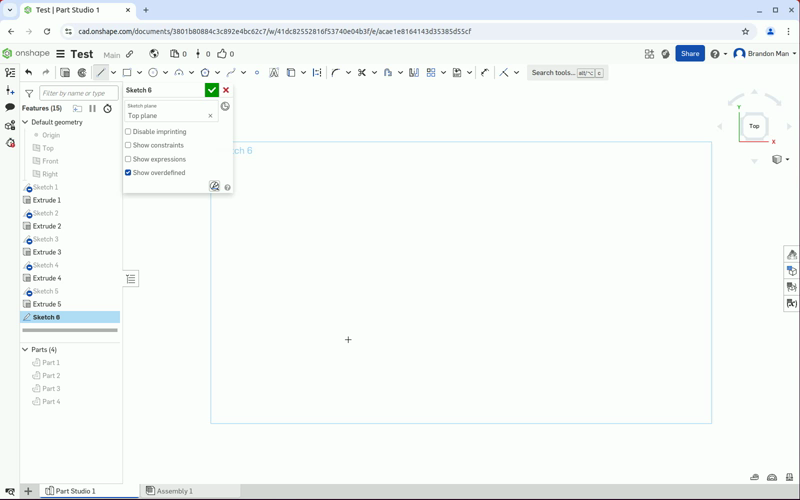
key_up(shift)
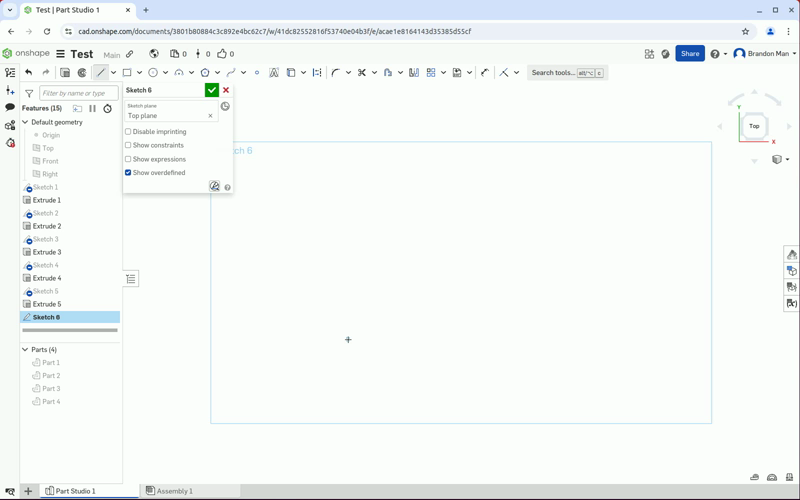
key_down(shift)
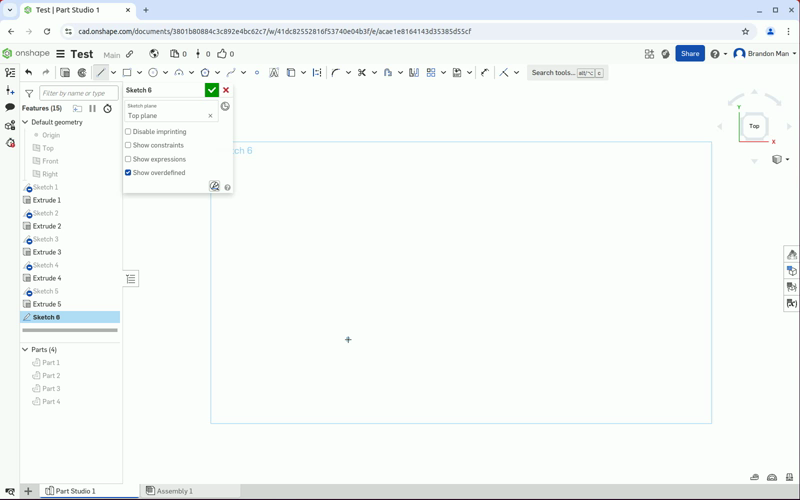
mouse_move(378, 339)
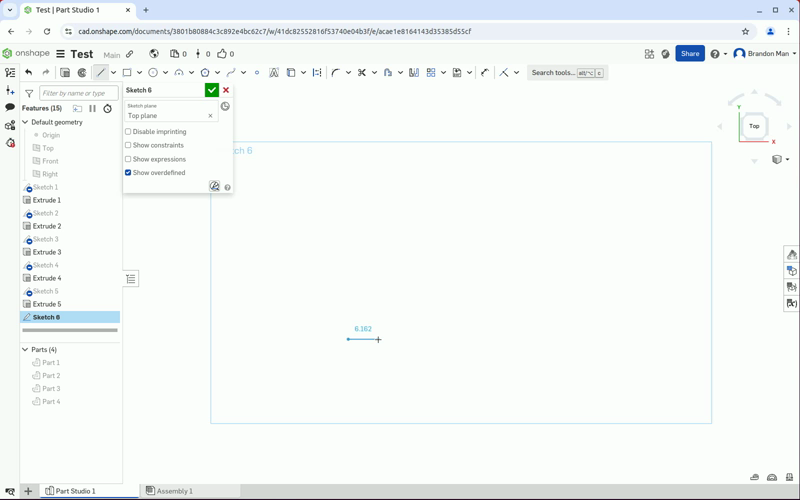
mouse_move(386, 339)
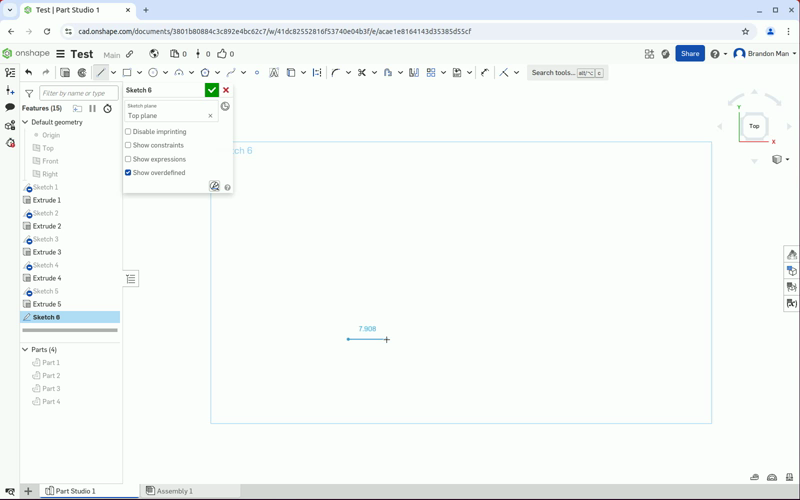
click(386, 339)
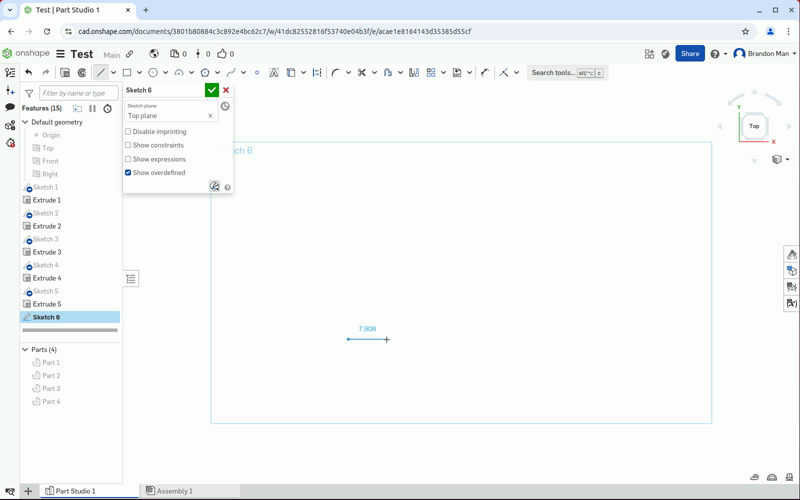
key_up(shift)
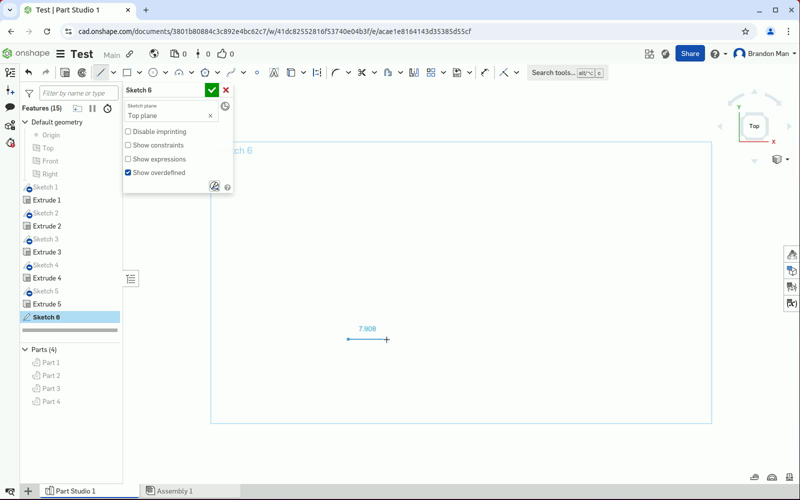
key_down(shift)
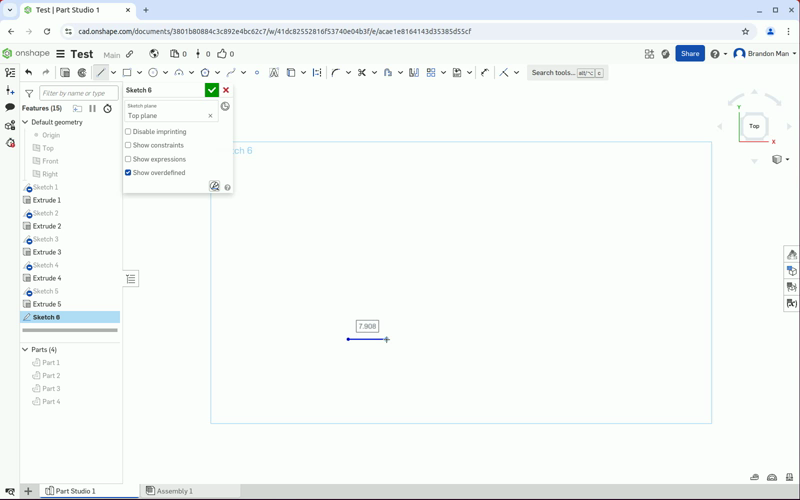
mouse_move(416, 339)
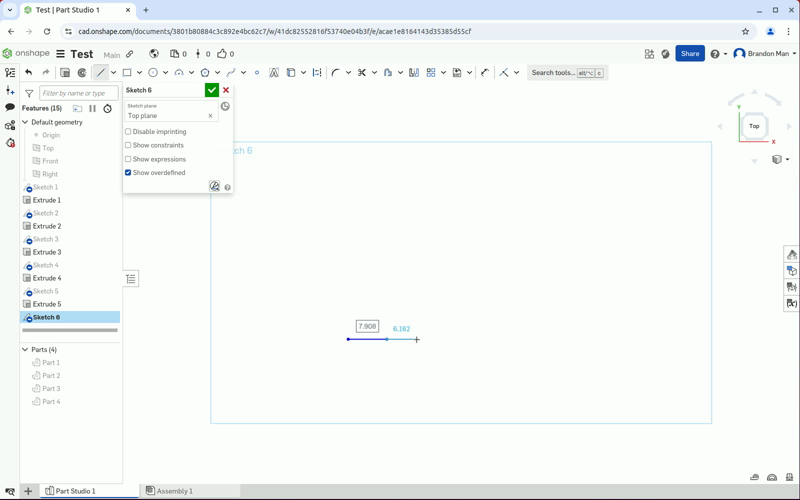
mouse_move(386, 300)
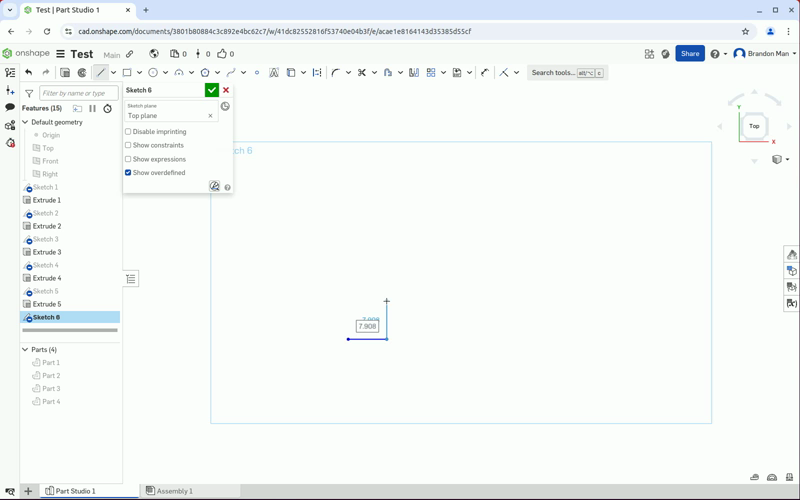
click(386, 300)
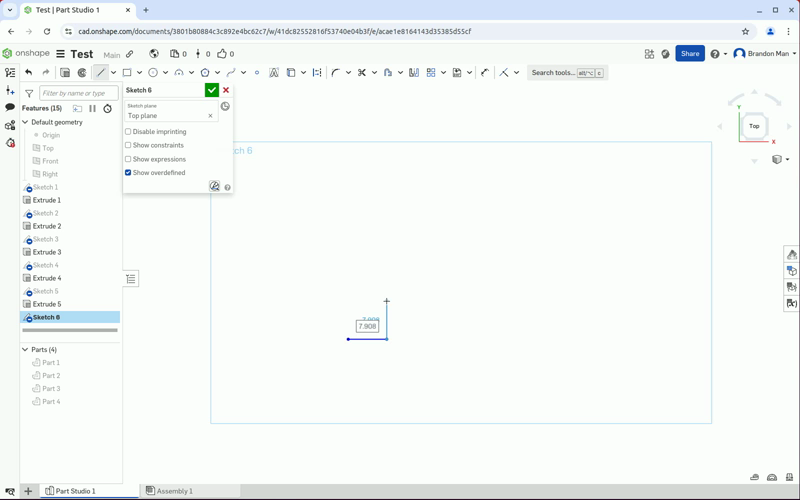
key_up(shift)
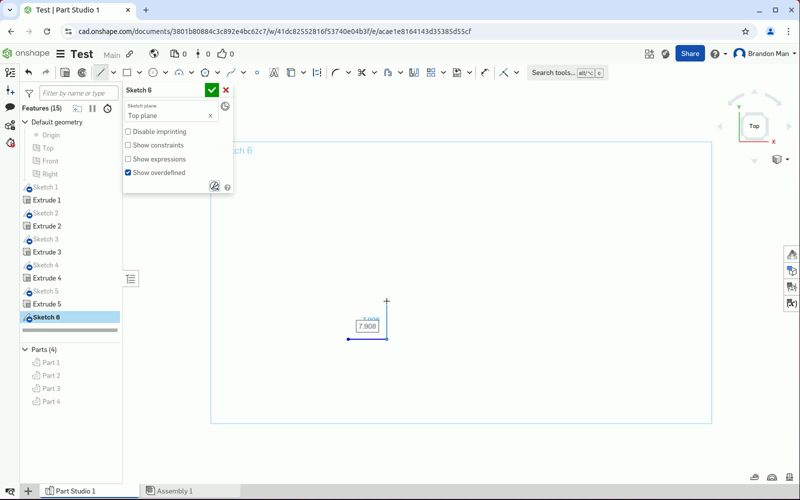
key_down(shift)
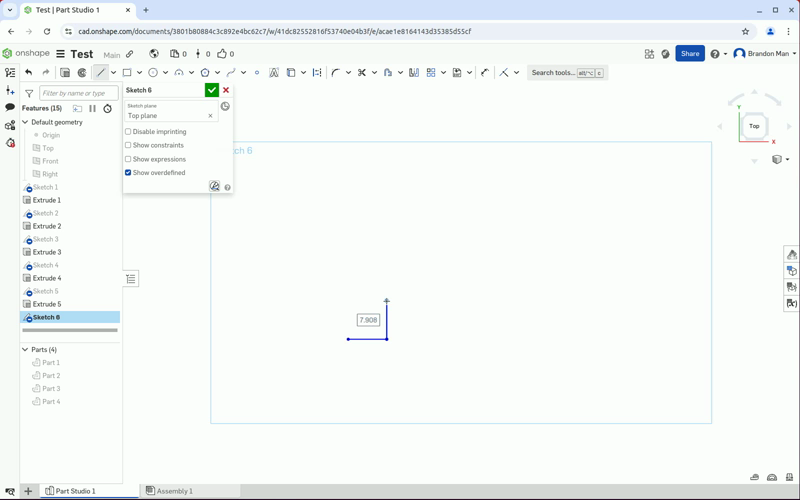
mouse_move(416, 300)
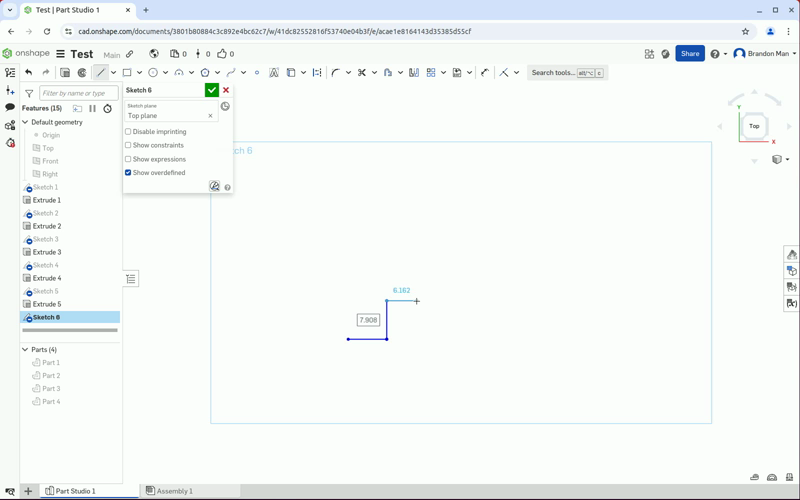
mouse_move(348, 300)
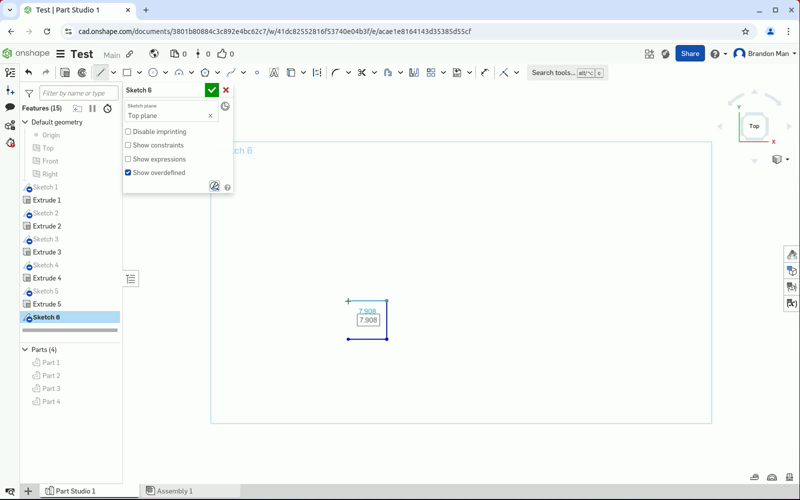
click(348, 300)
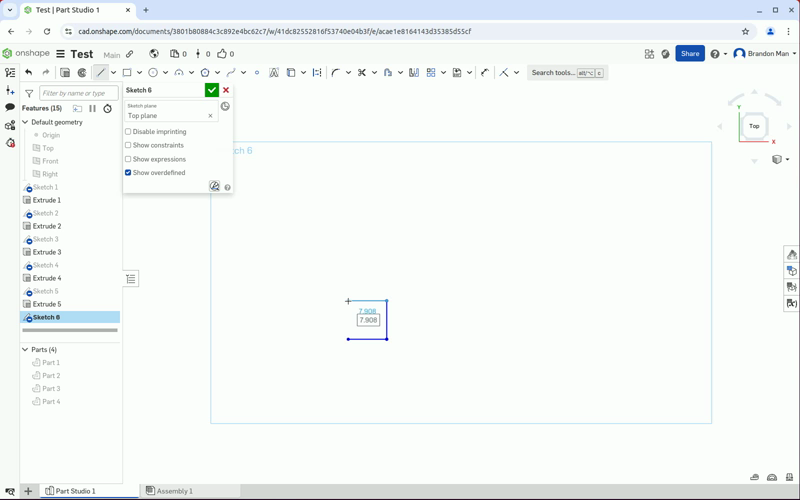
key_up(shift)
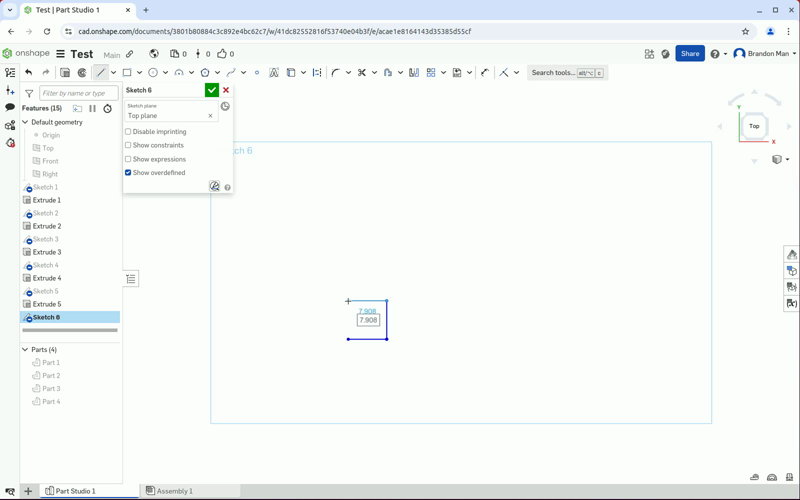
mouse_move(378, 300)
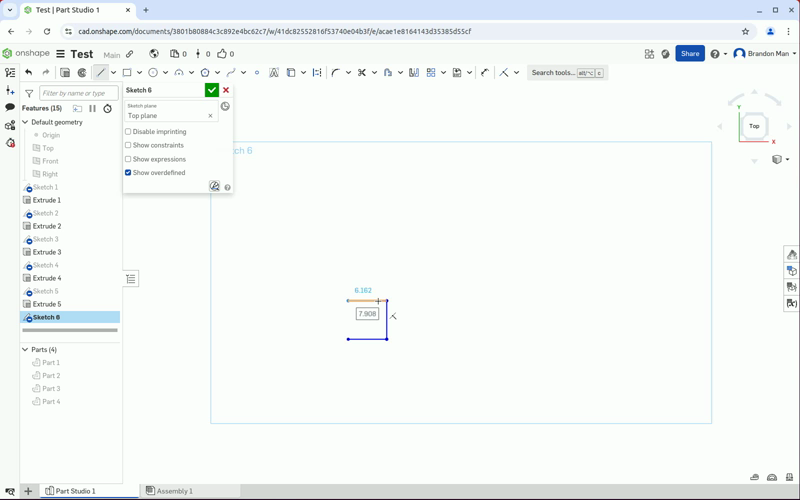
key_down(shift)
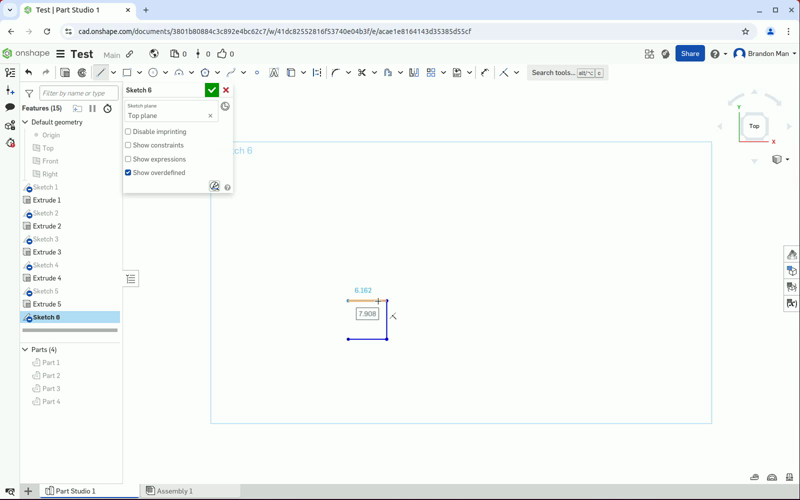
mouse_move(348, 339)
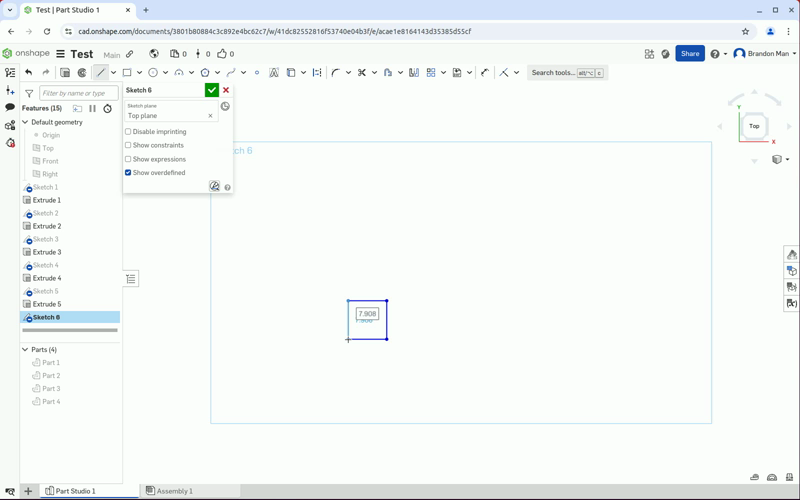
key_up(shift)
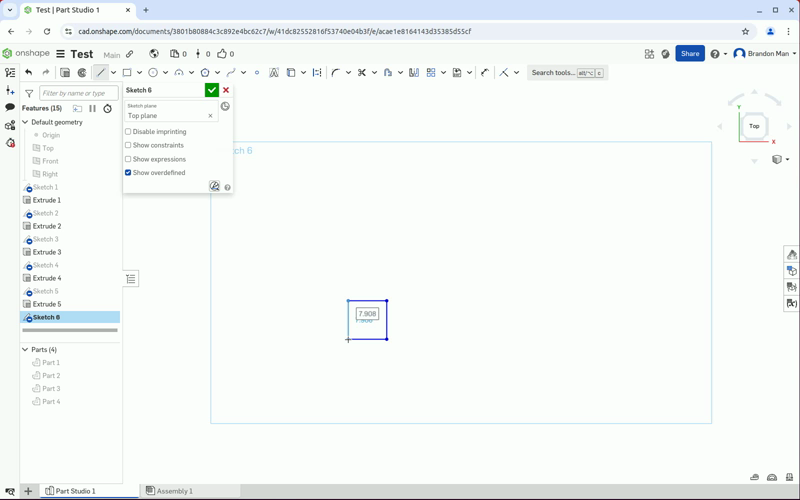
click(348, 339)
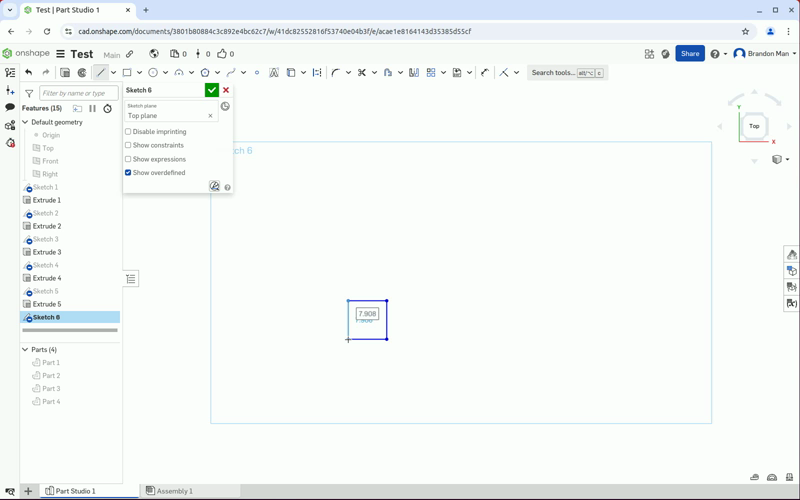
key(esc)
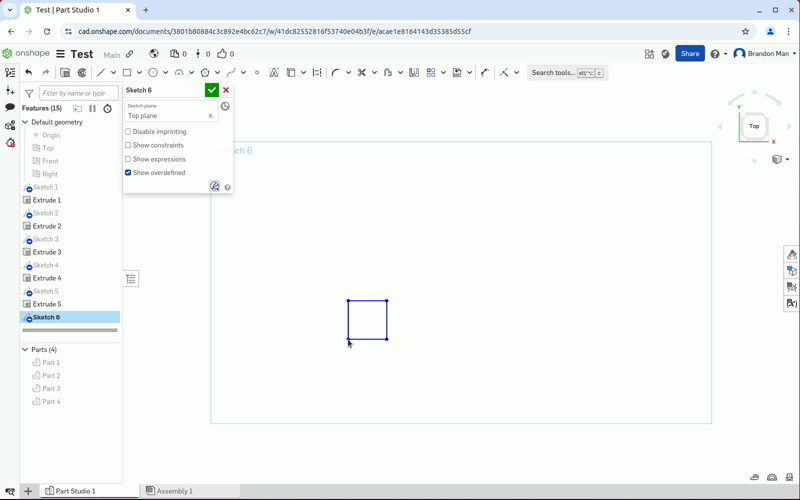
mouse_move(352, 316)
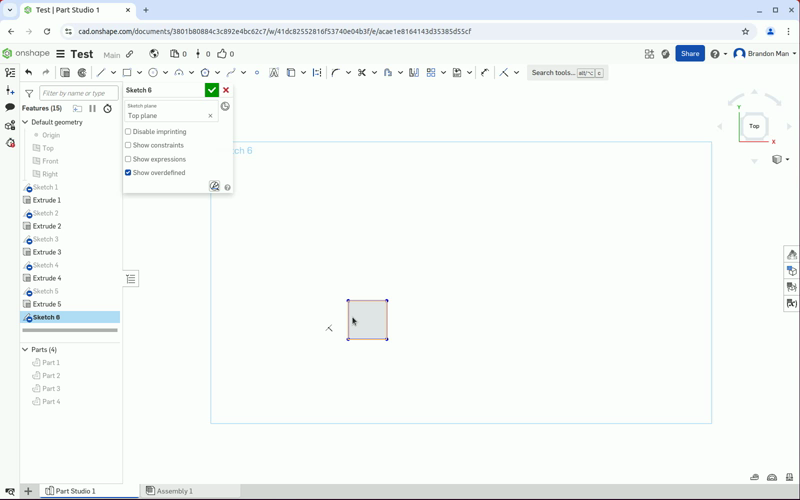
scroll(6)
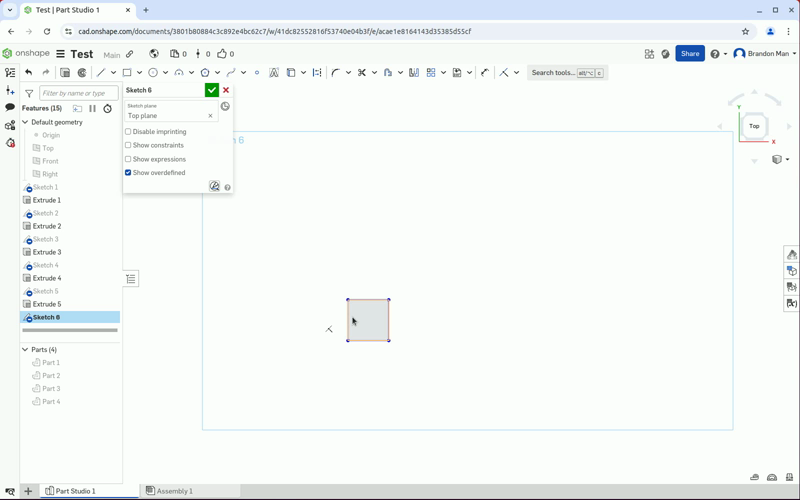
scroll(6)
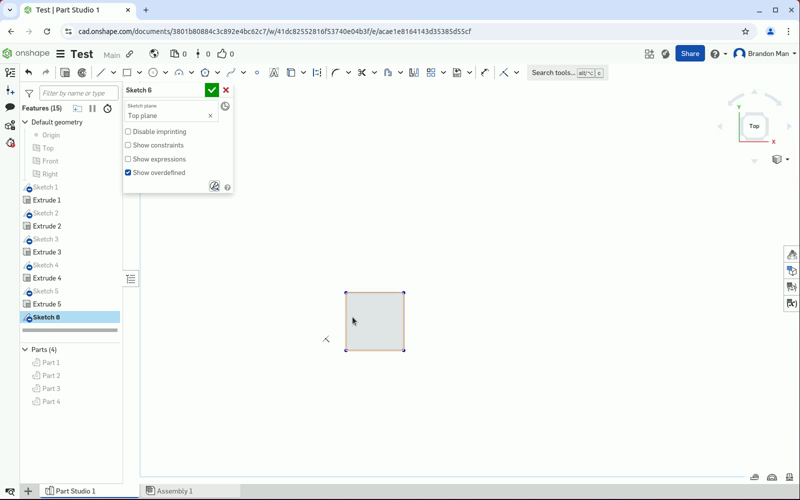
scroll(6)
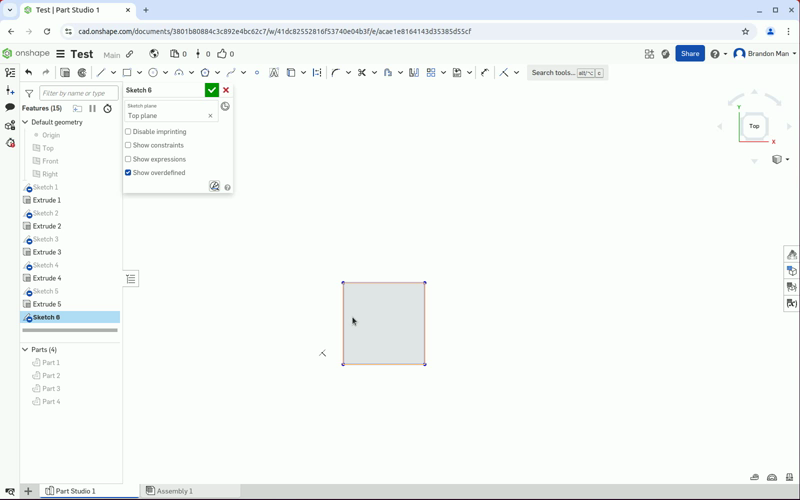
scroll(6)
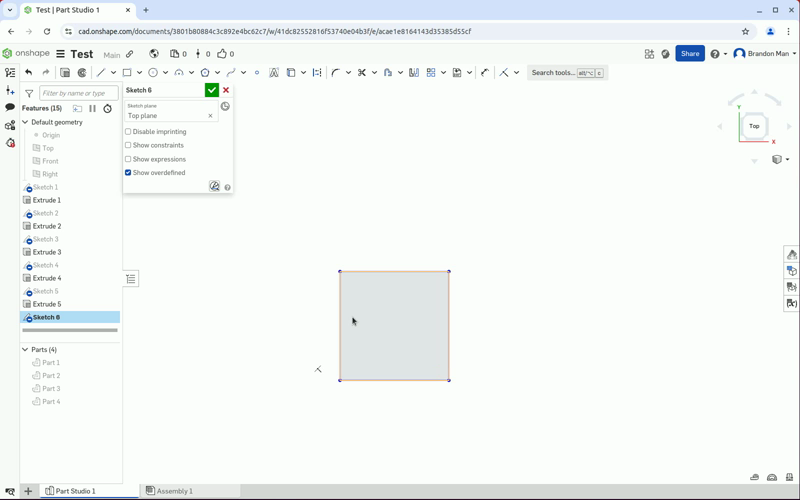
scroll(6)
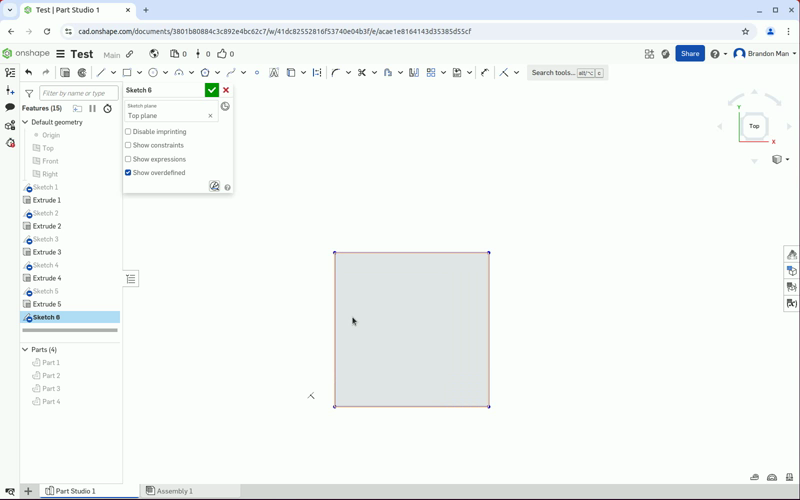
scroll(6)
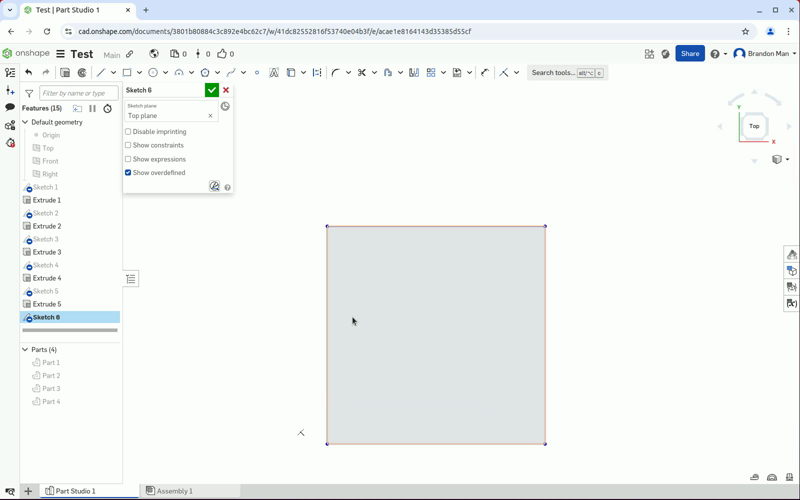
scroll(6)
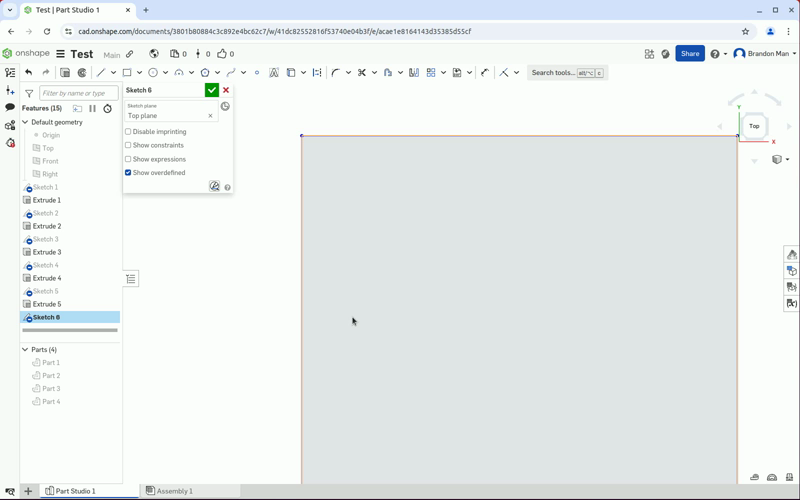
click(352, 316)
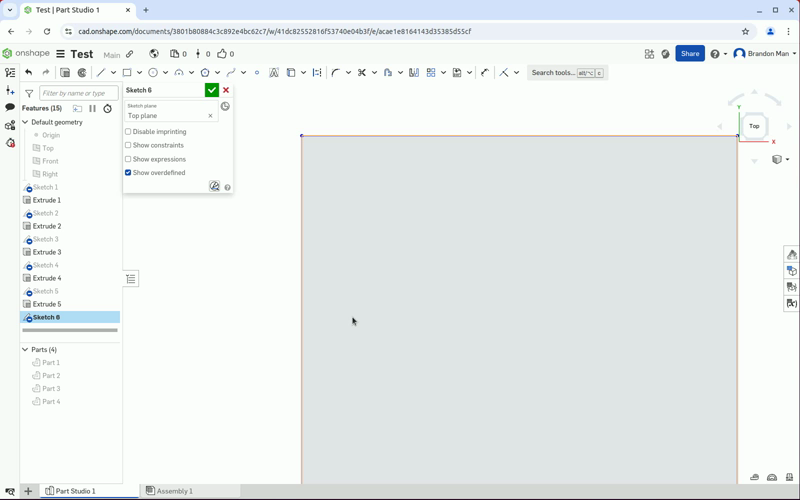
scroll(-6)
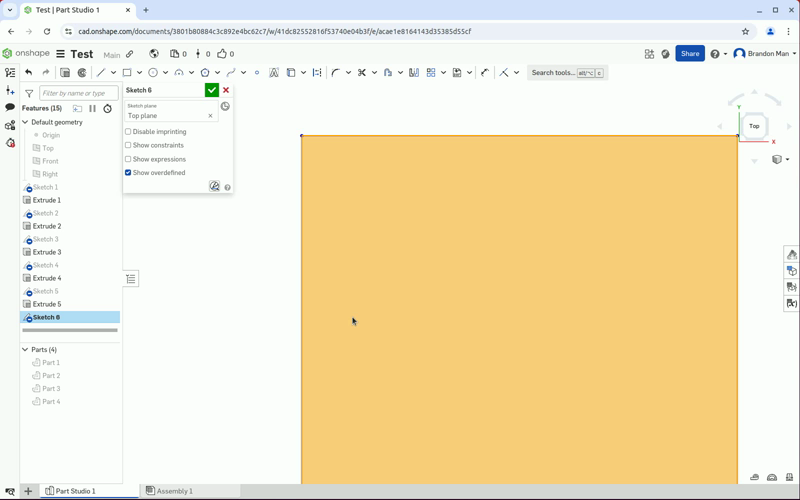
scroll(-6)
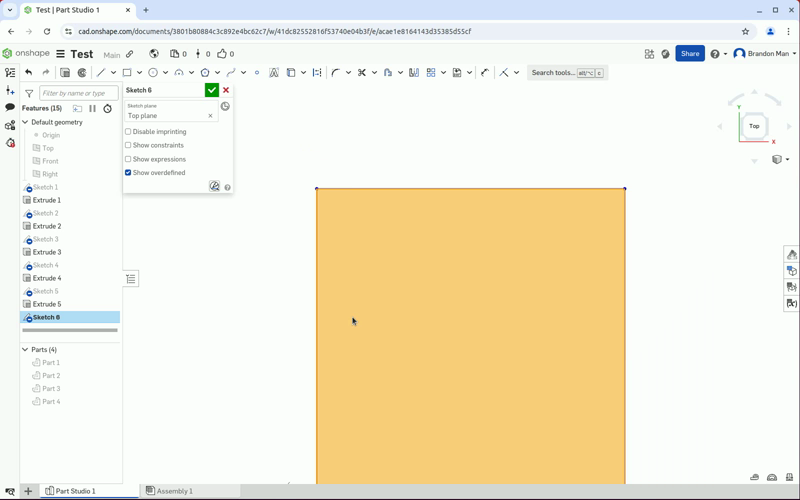
scroll(-6)
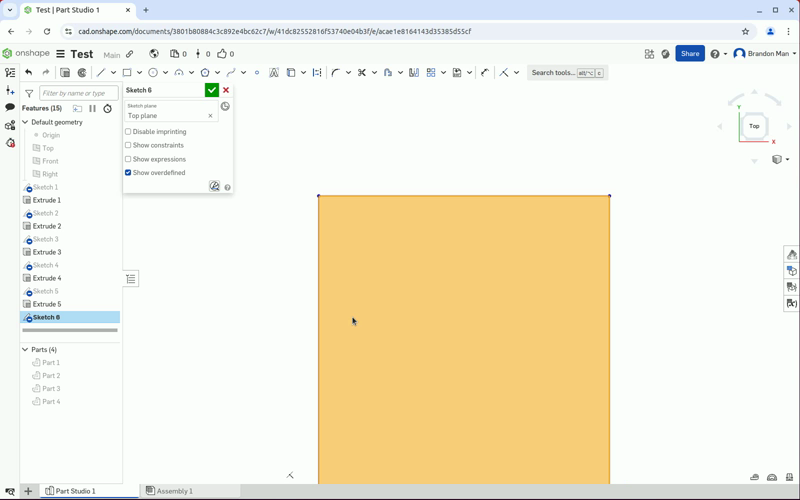
scroll(-6)
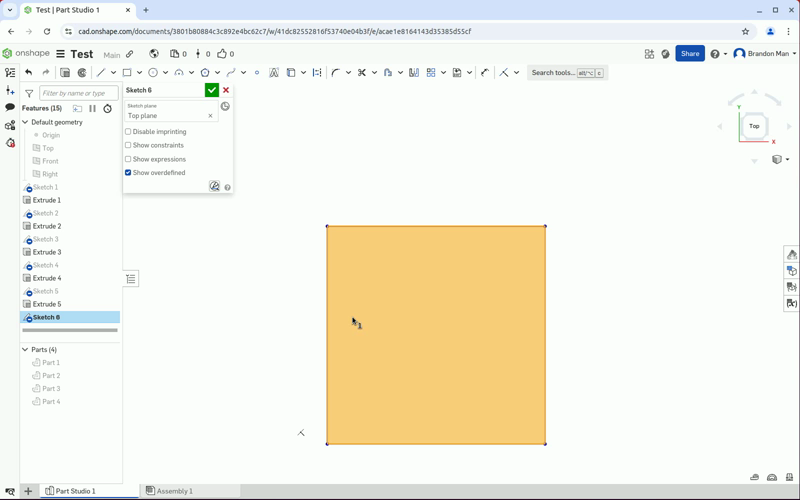
scroll(-6)
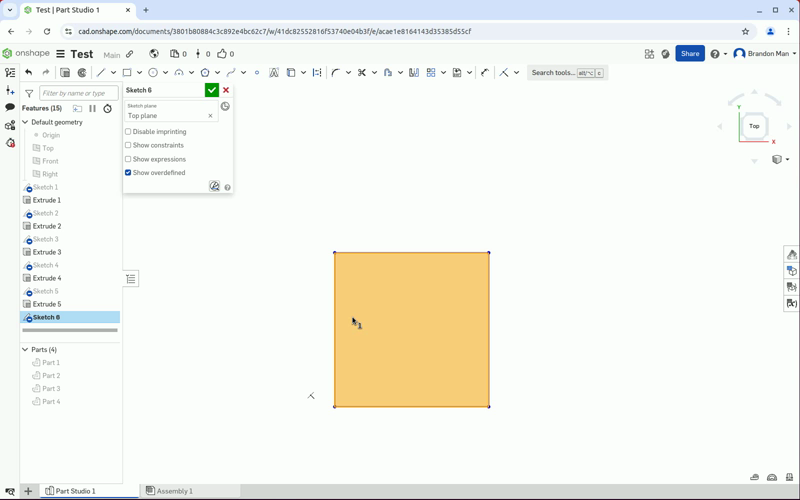
scroll(-6)
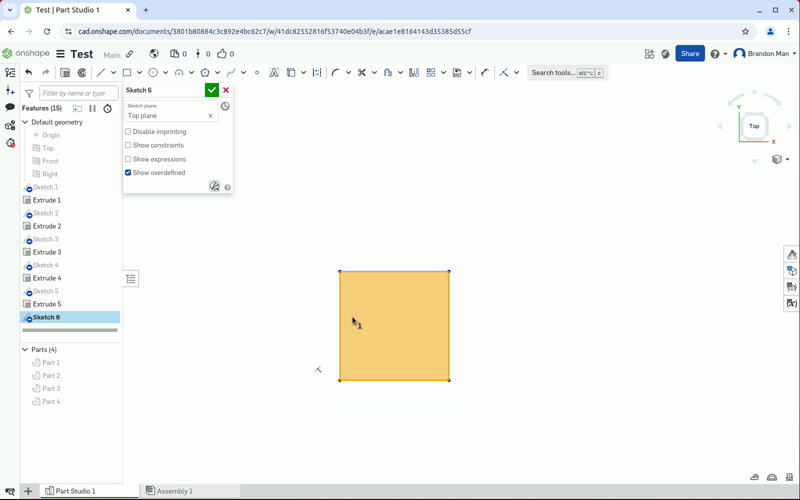
scroll(-6)
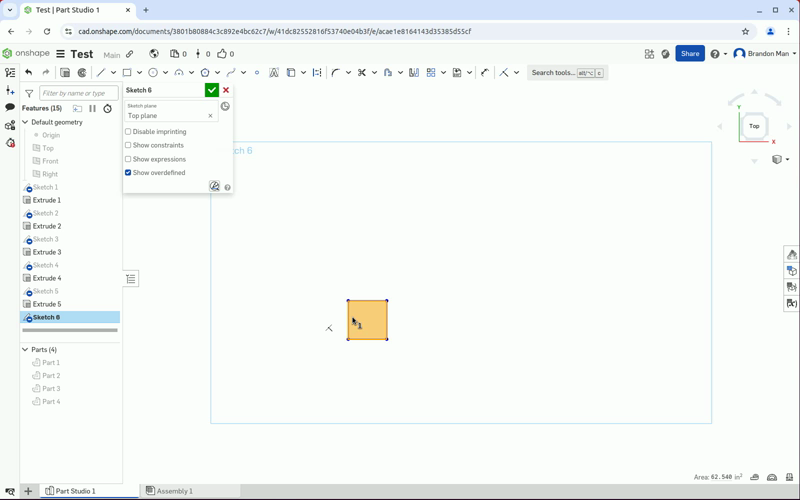
mouse_move(73, 352)
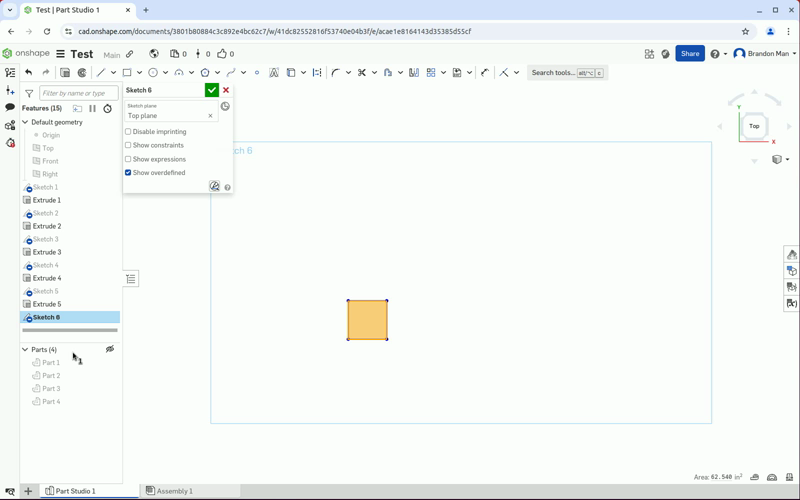
key(shift+y)
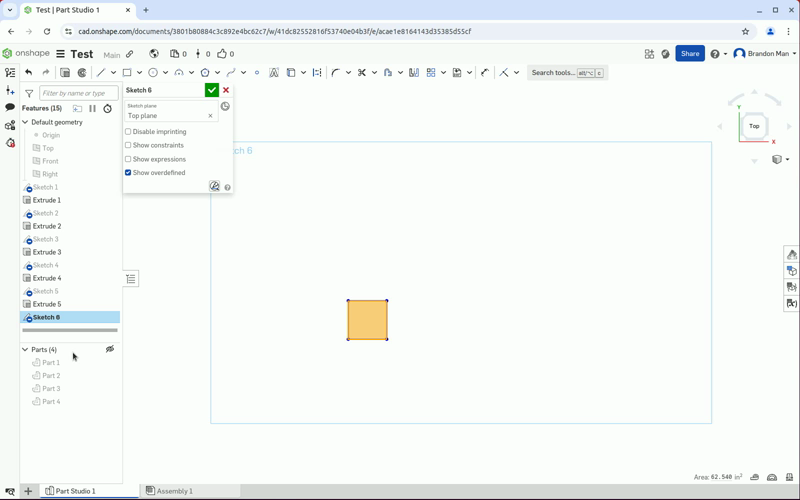
key(shift+e)
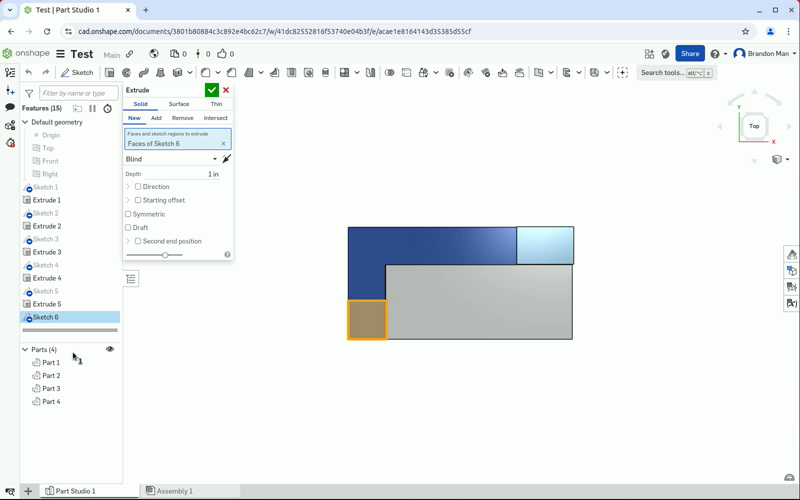
mouse_move(143, 106)
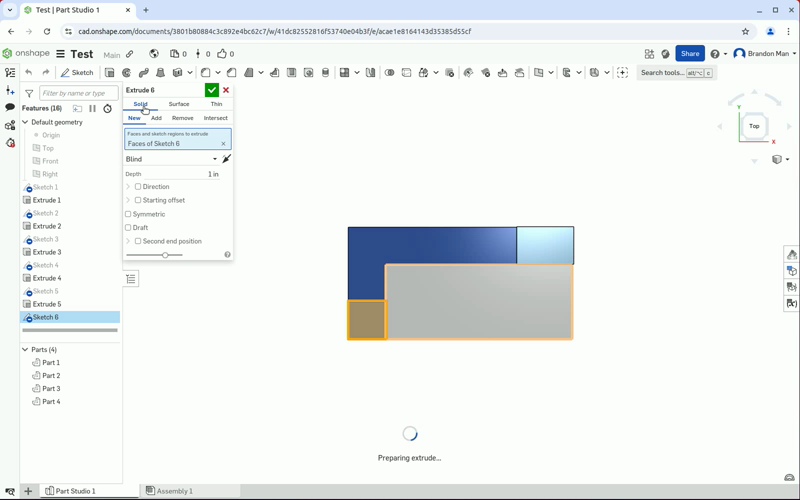
click(143, 106)
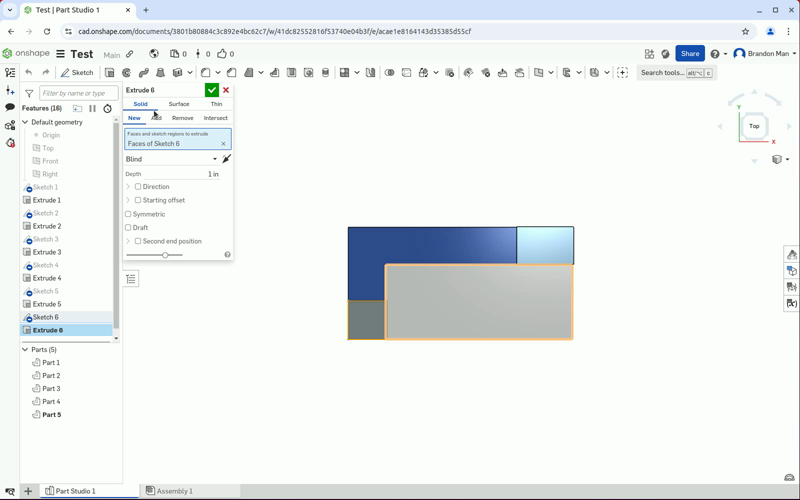
mouse_move(186, 120)
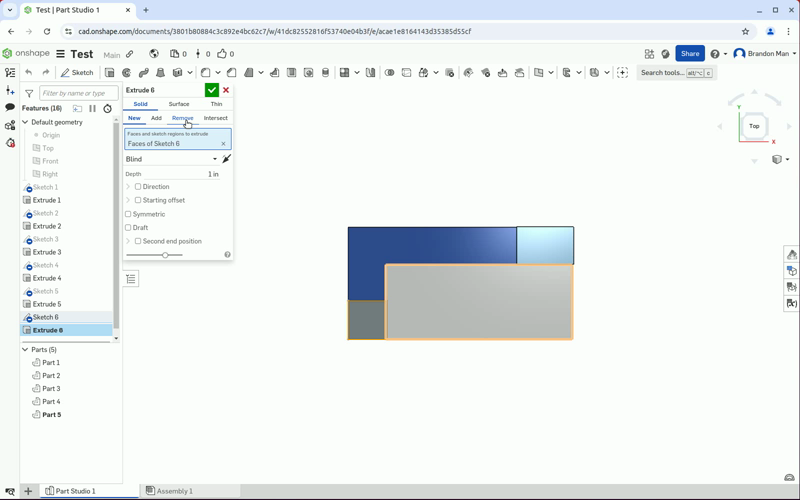
click(186, 120)
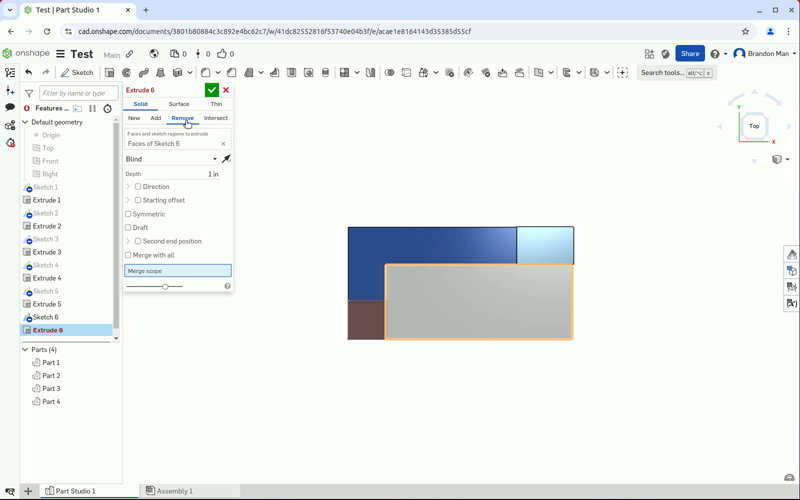
key(tab, 4)
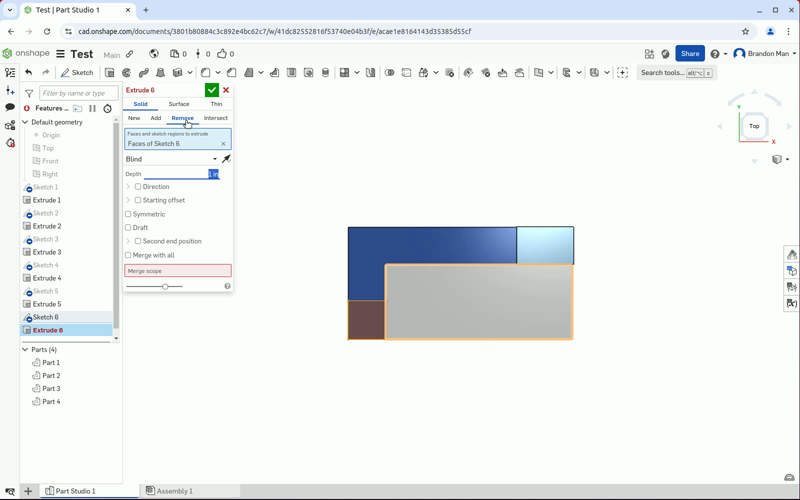
text(7.703)
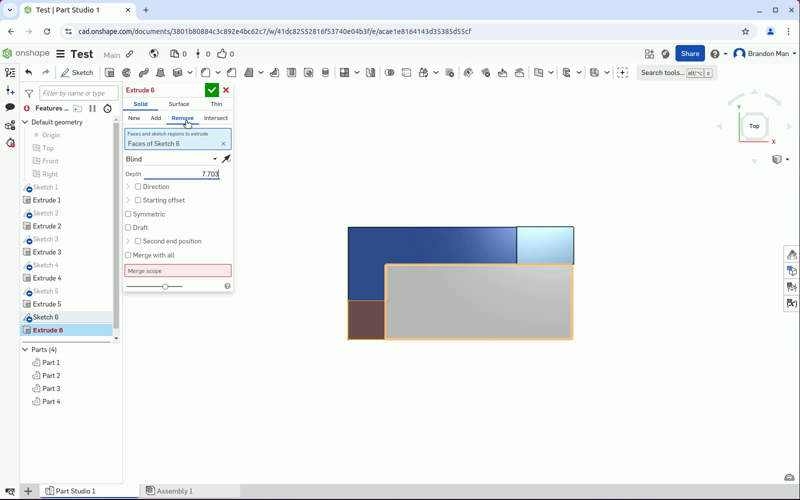
key(tab, 6)
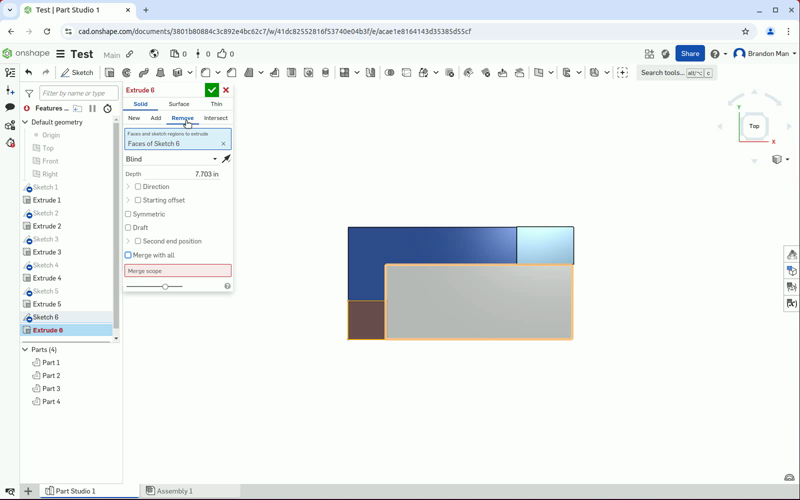
key(space)
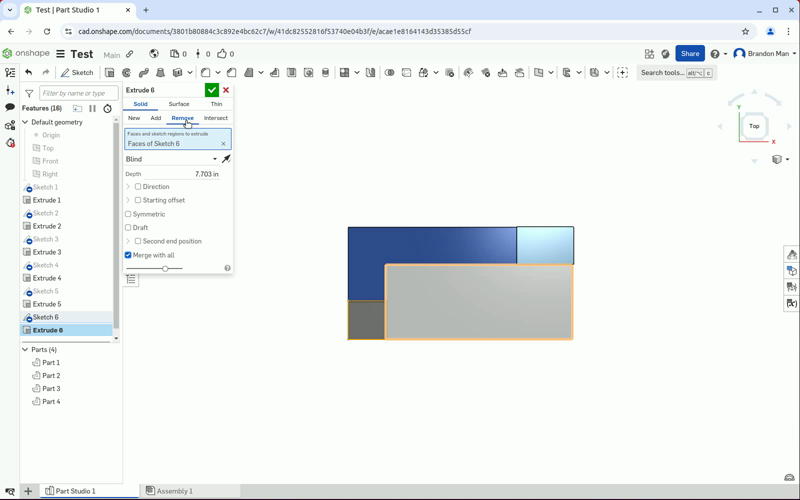
key(enter)
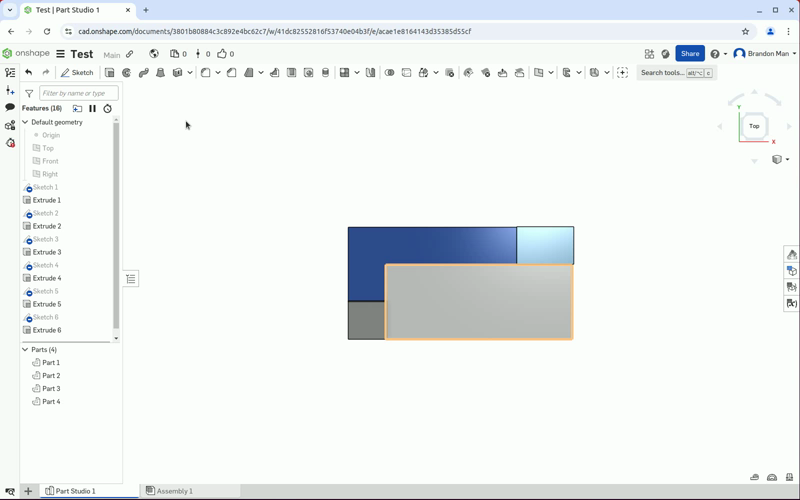
key(shift+h)
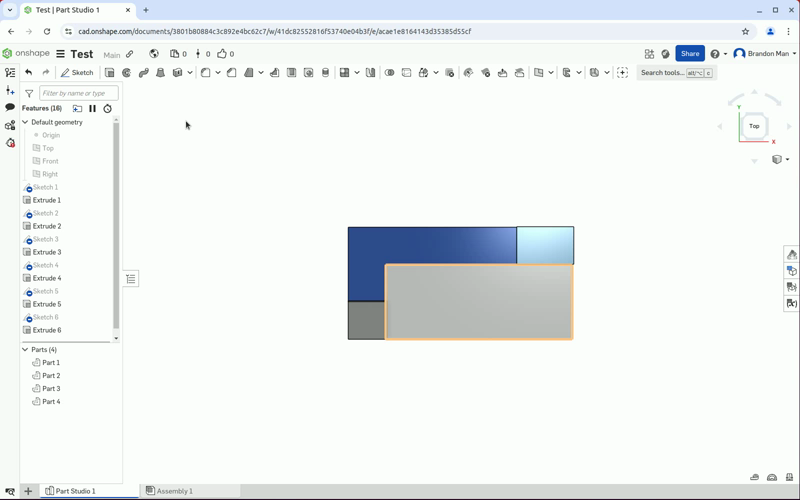
key(shift+h)
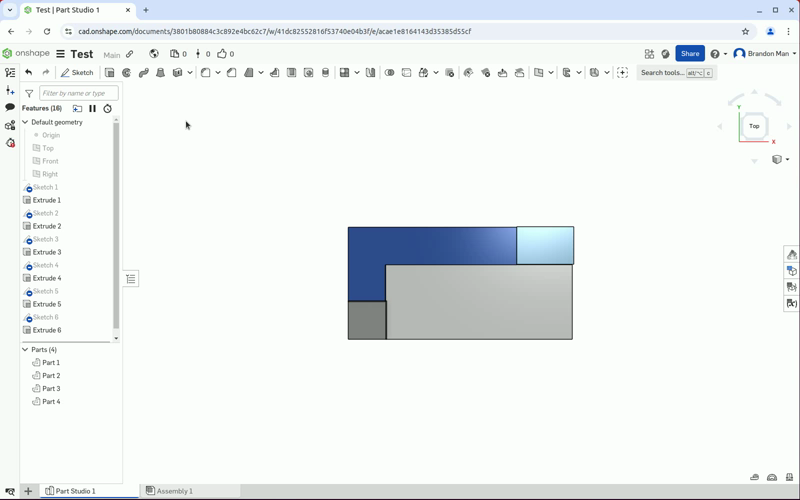
mouse_move(69, 189)
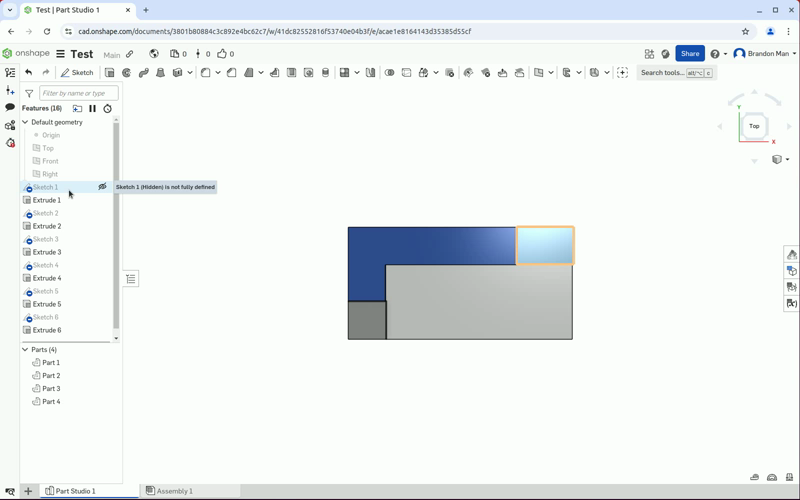
click(69, 189)
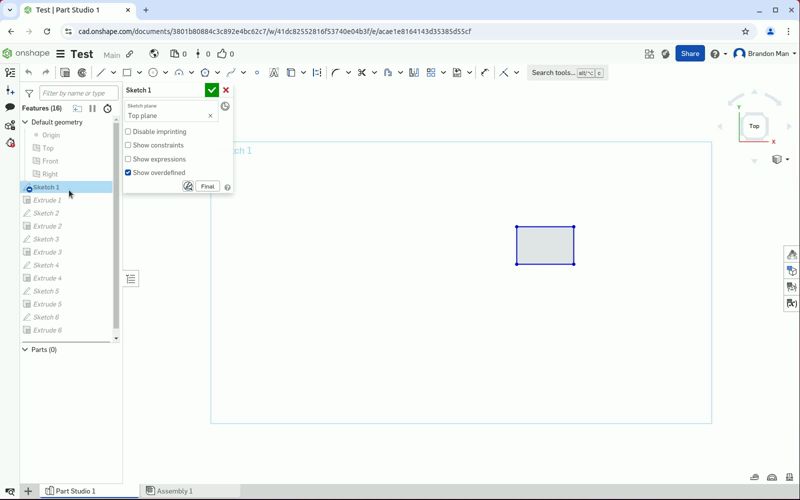
mouse_move(229, 92)
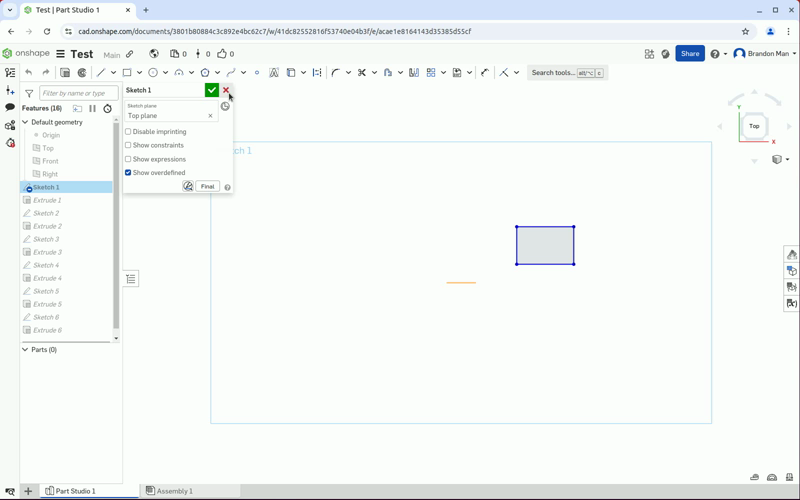
click(229, 92)
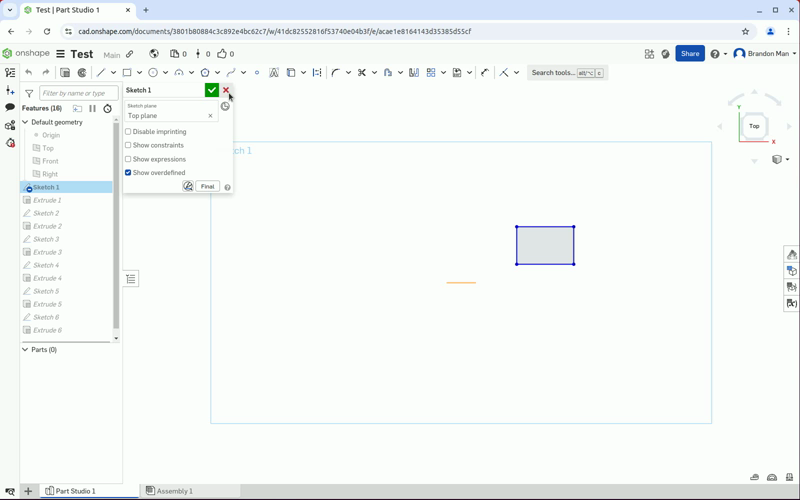
key(shift+s)
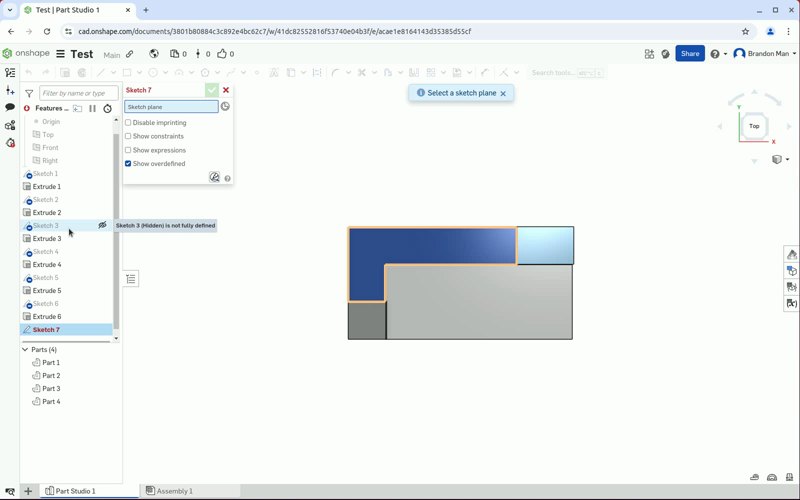
scroll(3)
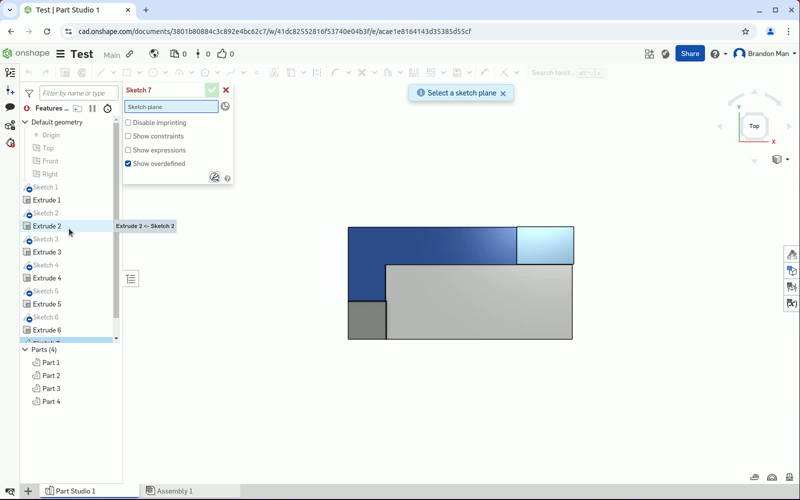
mouse_move(69, 150)
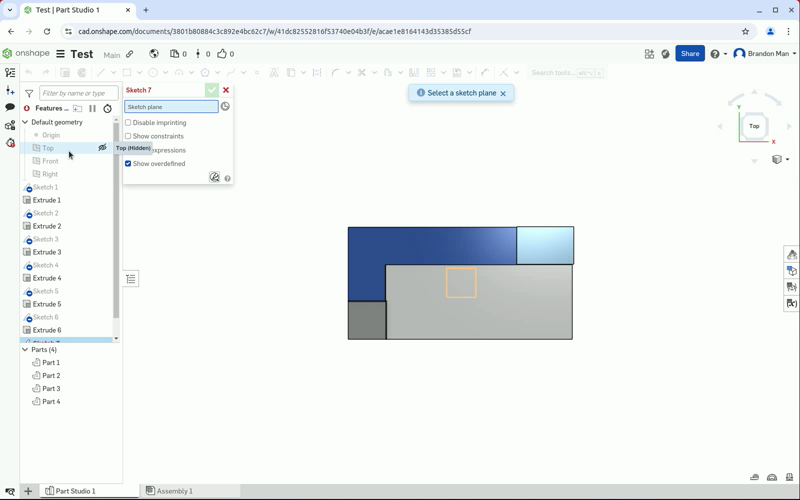
click(69, 150)
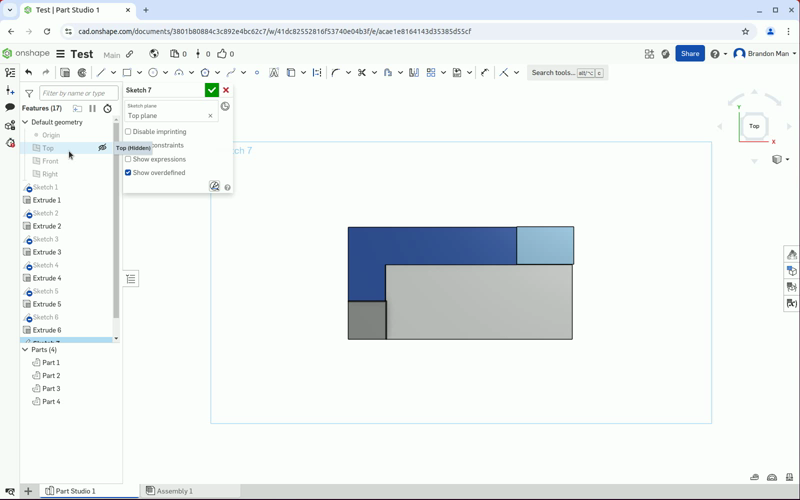
mouse_move(73, 352)
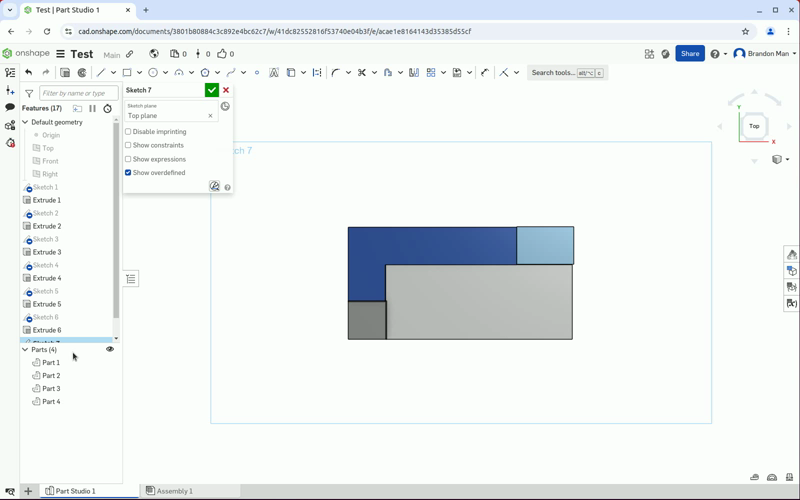
key(y)
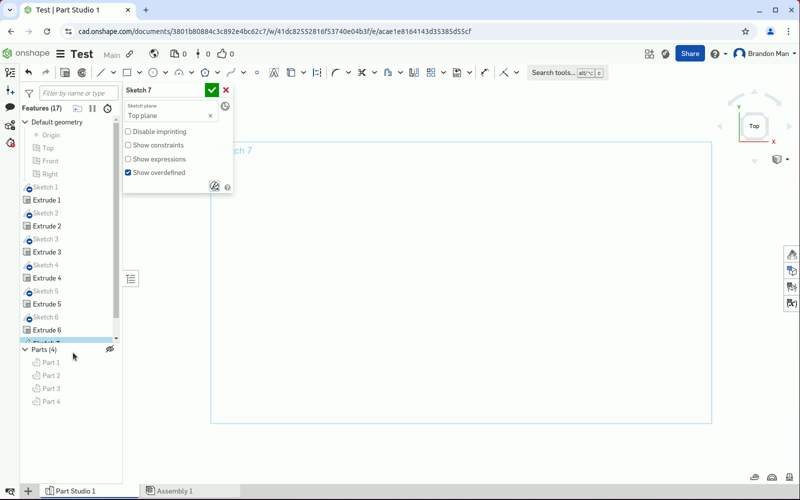
key(l)
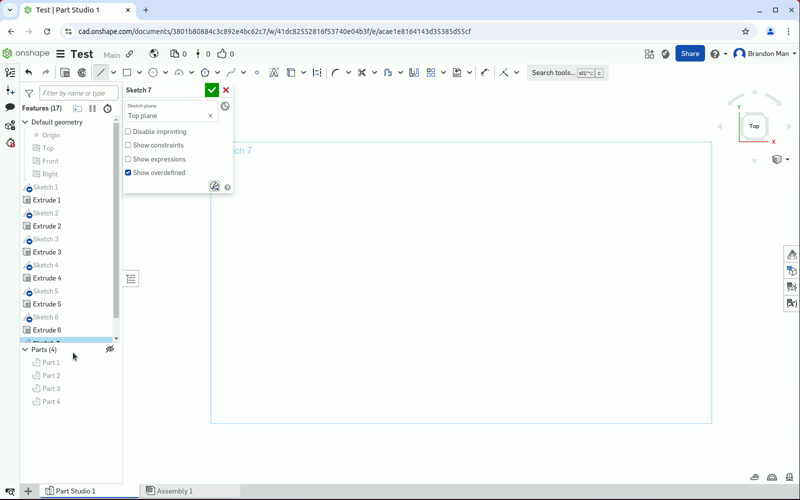
key_down(shift)
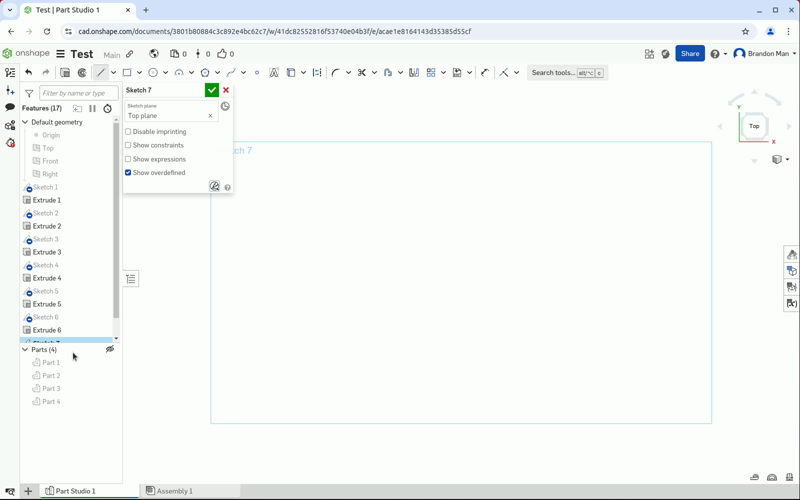
mouse_move(516, 264)
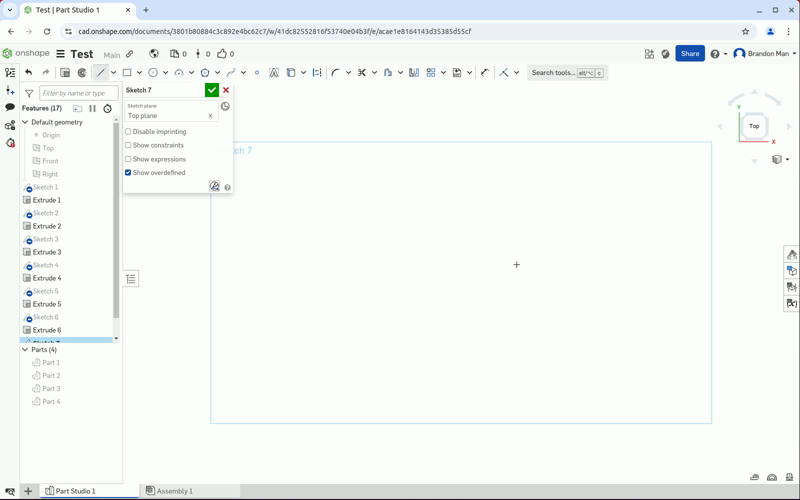
click(516, 264)
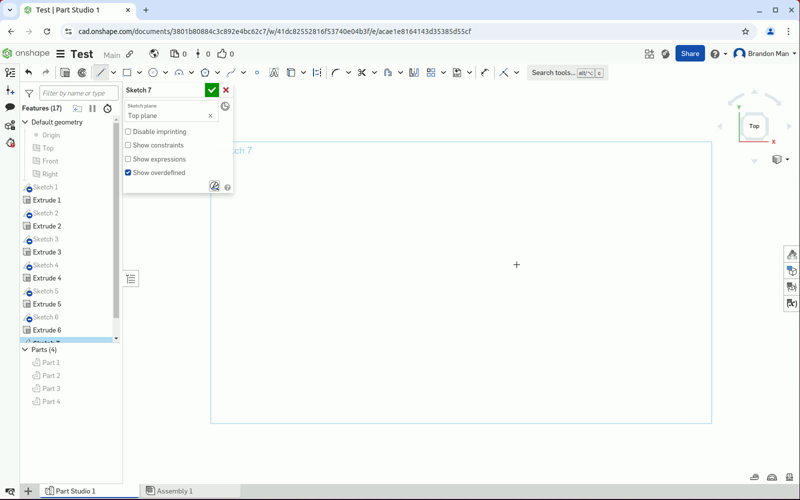
key_up(shift)
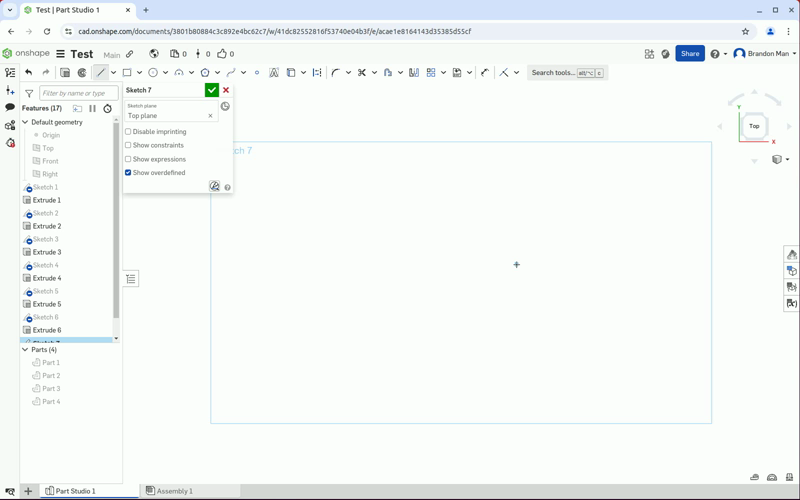
key_down(shift)
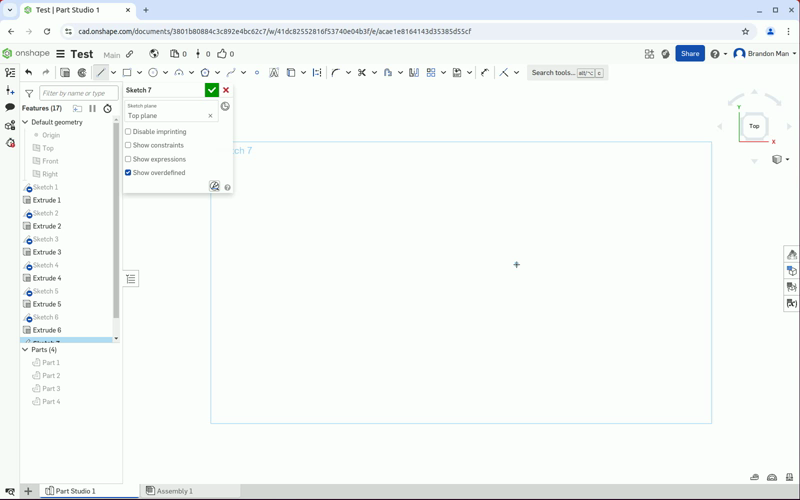
mouse_move(546, 264)
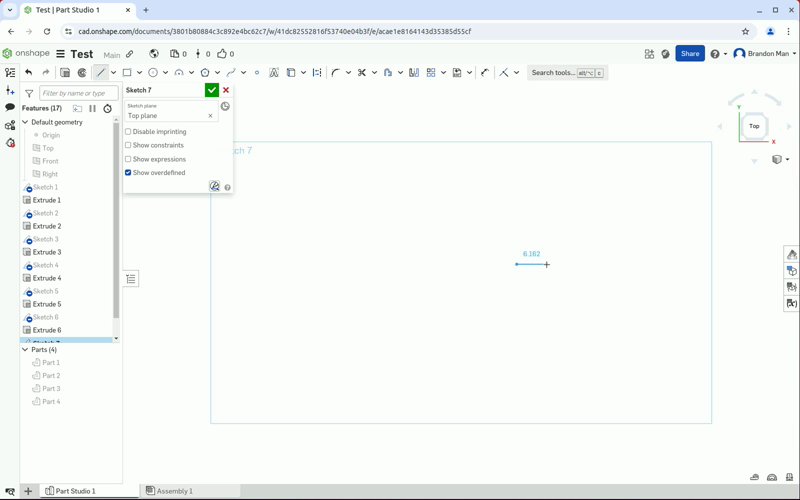
mouse_move(573, 264)
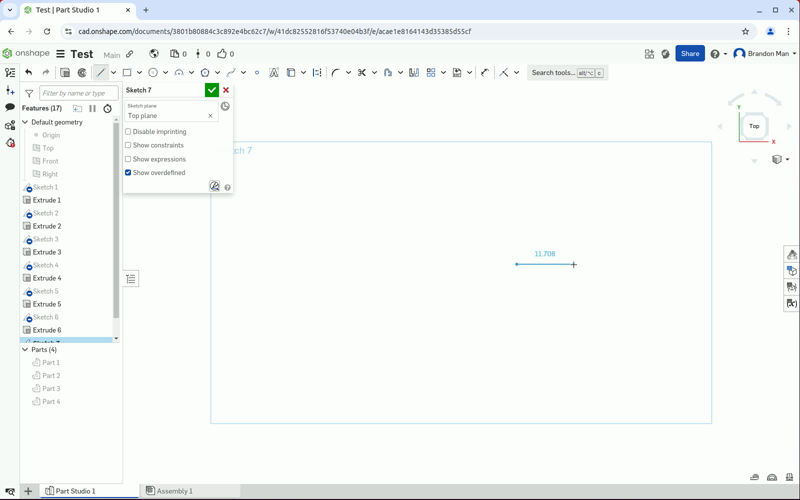
click(573, 264)
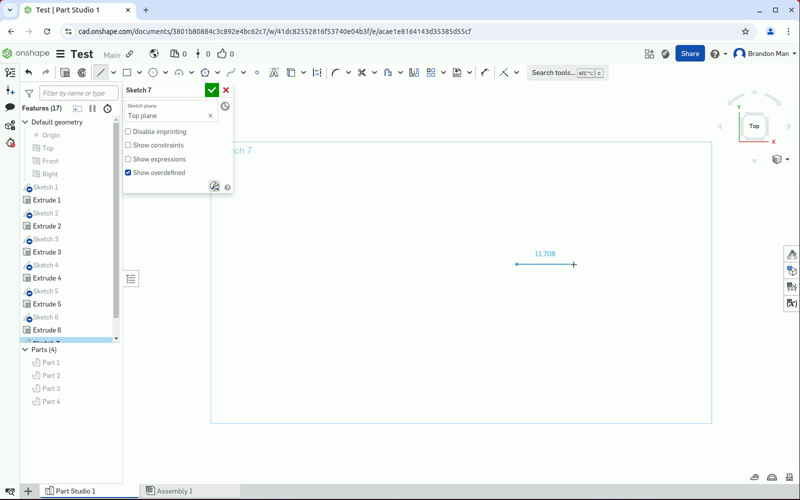
key_up(shift)
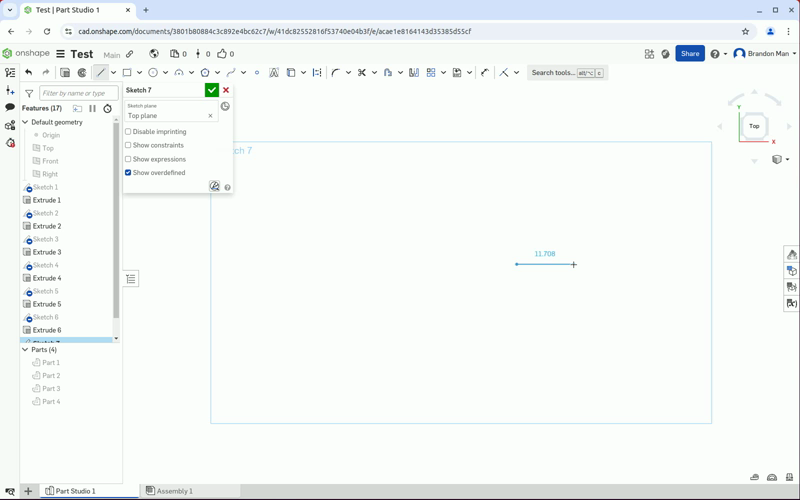
key_down(shift)
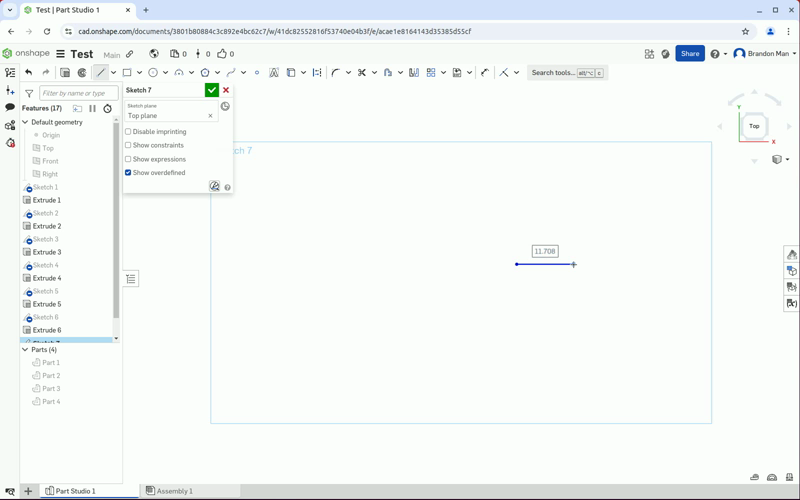
mouse_move(589, 264)
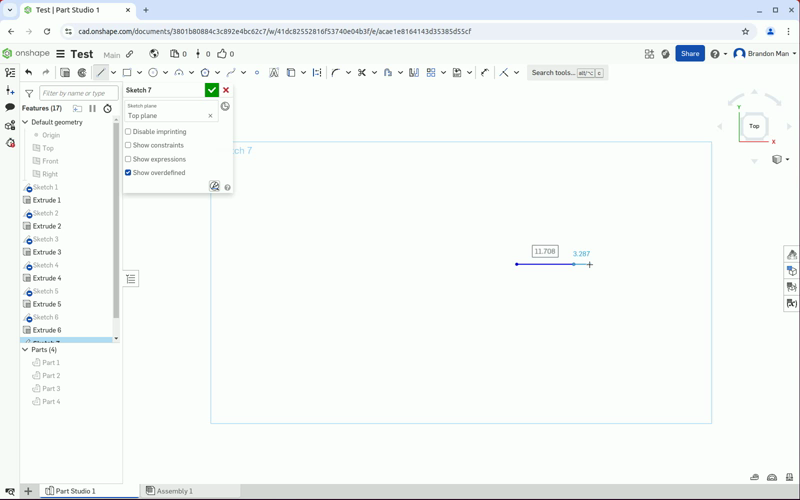
mouse_move(573, 226)
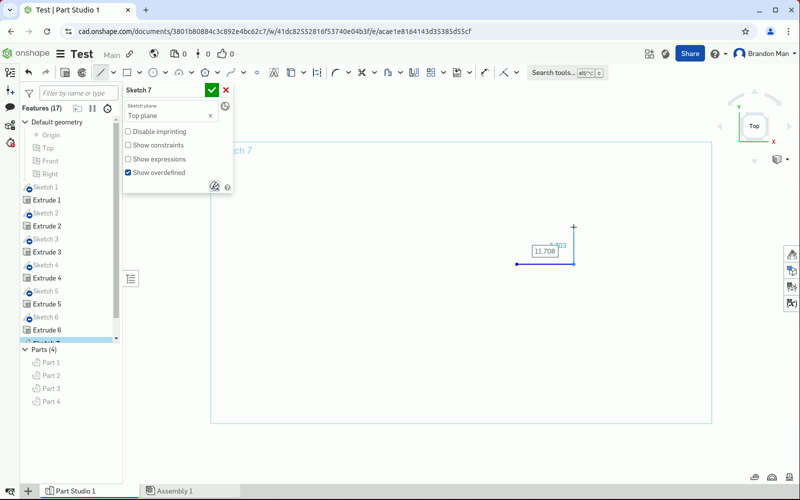
click(573, 226)
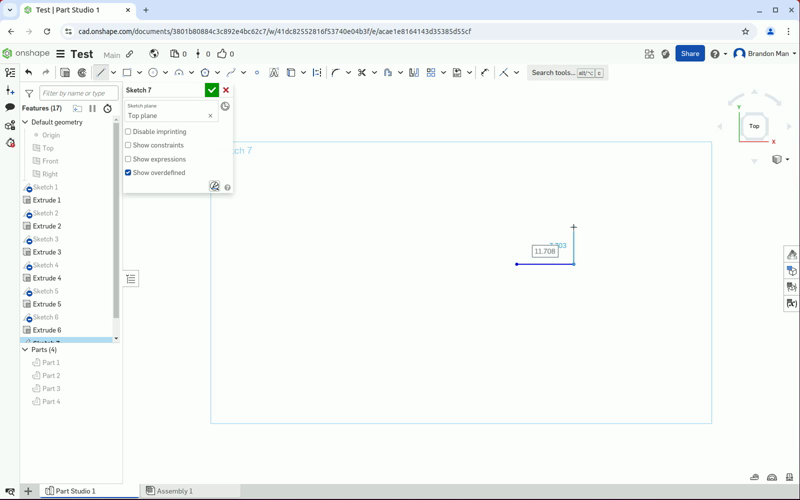
key_up(shift)
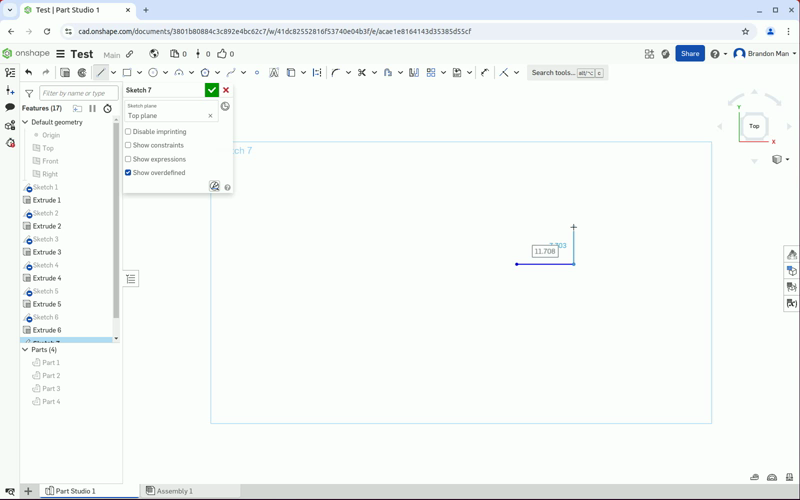
key_down(shift)
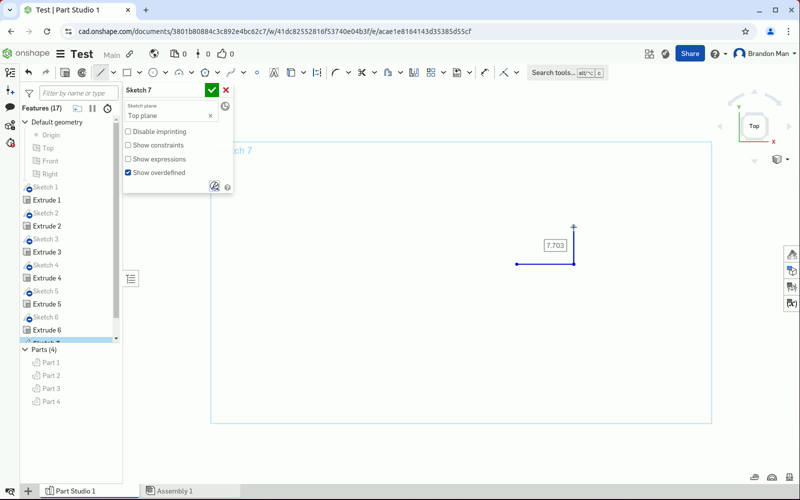
mouse_move(589, 226)
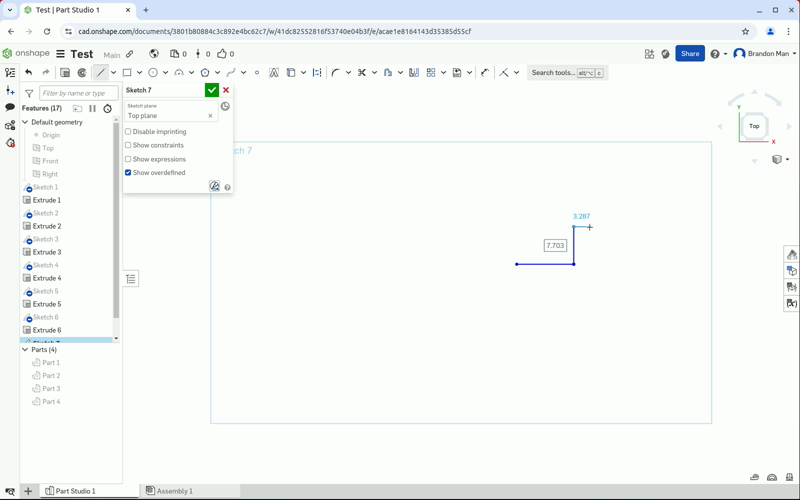
mouse_move(516, 226)
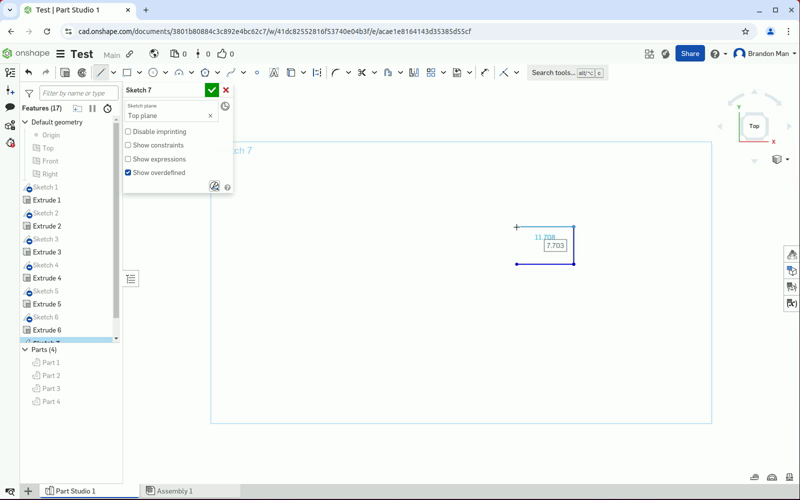
click(516, 226)
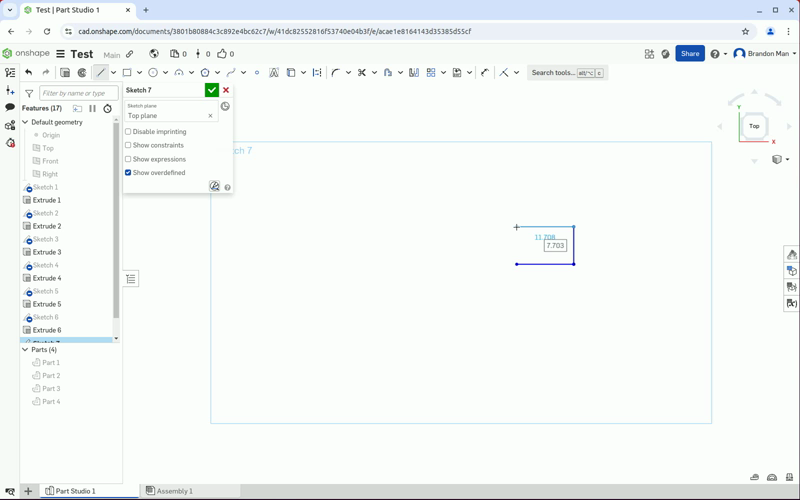
key_up(shift)
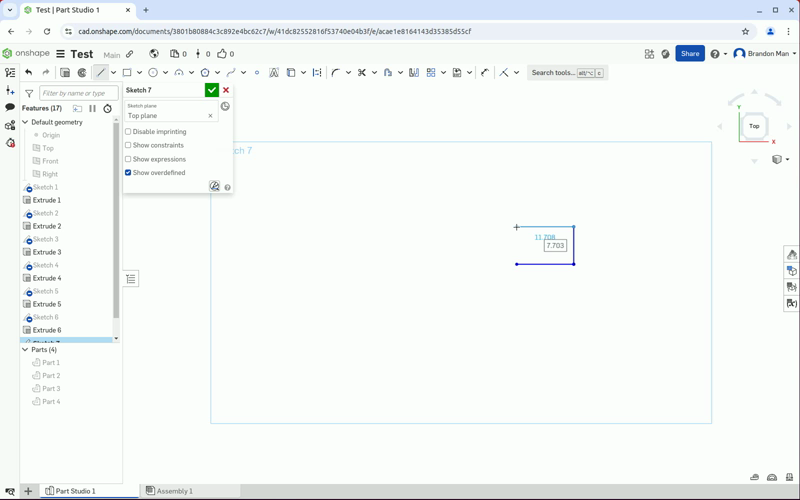
mouse_move(546, 226)
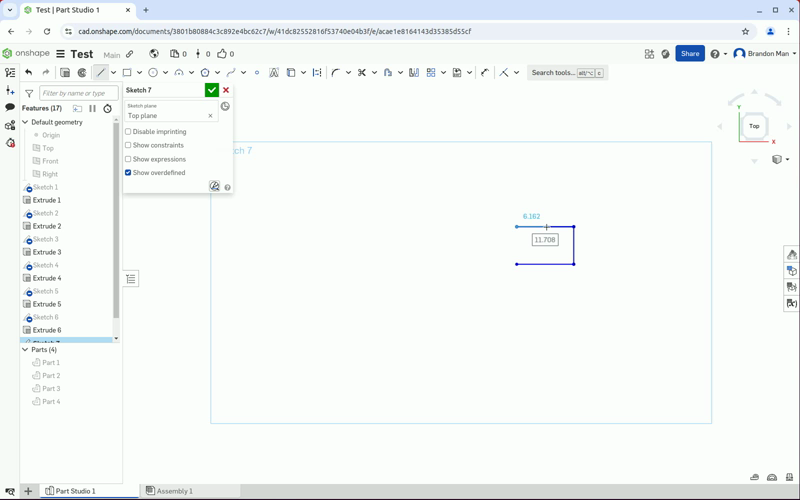
key_down(shift)
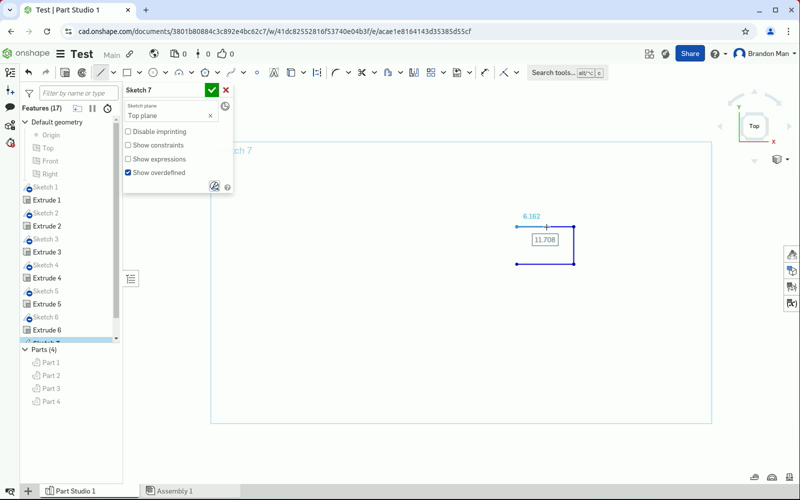
mouse_move(516, 264)
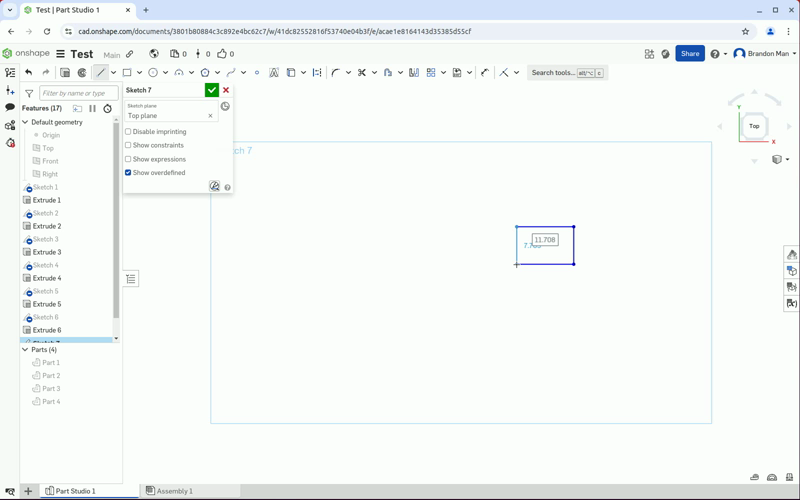
key_up(shift)
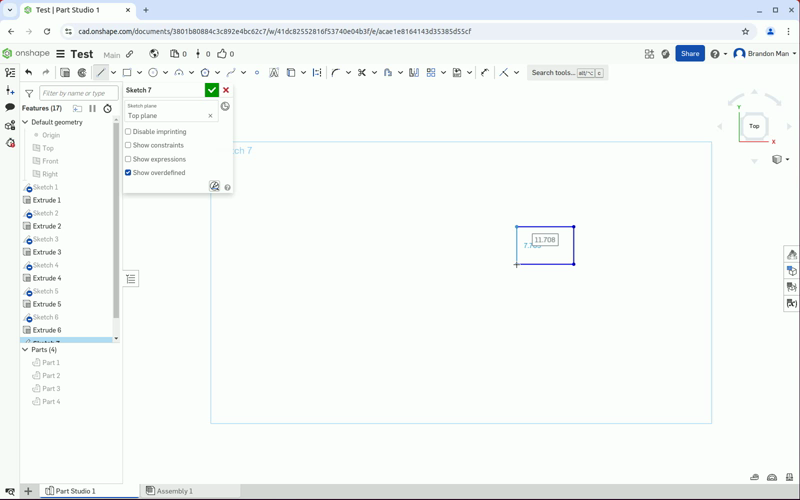
click(516, 264)
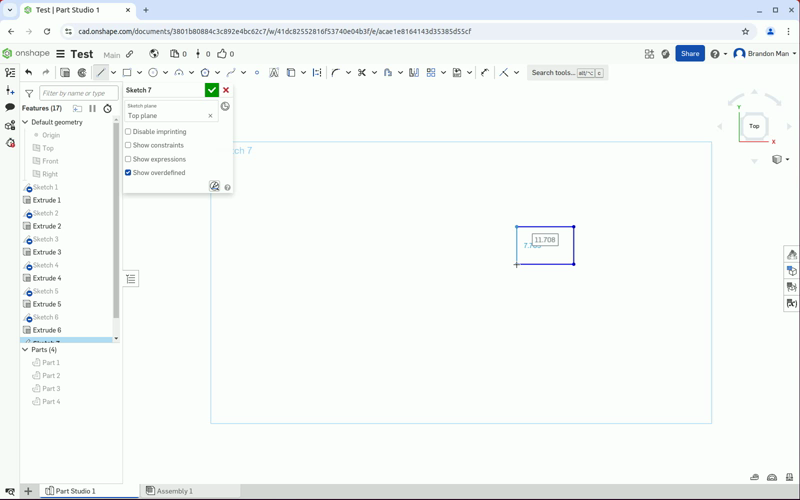
key(esc)
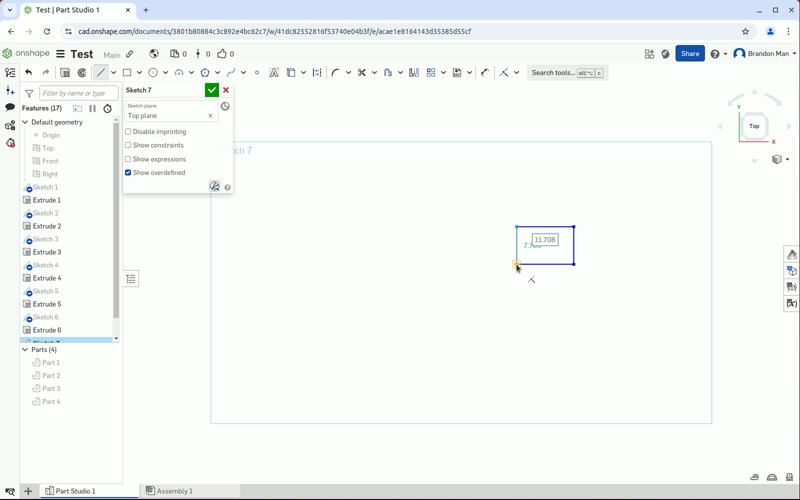
mouse_move(553, 243)
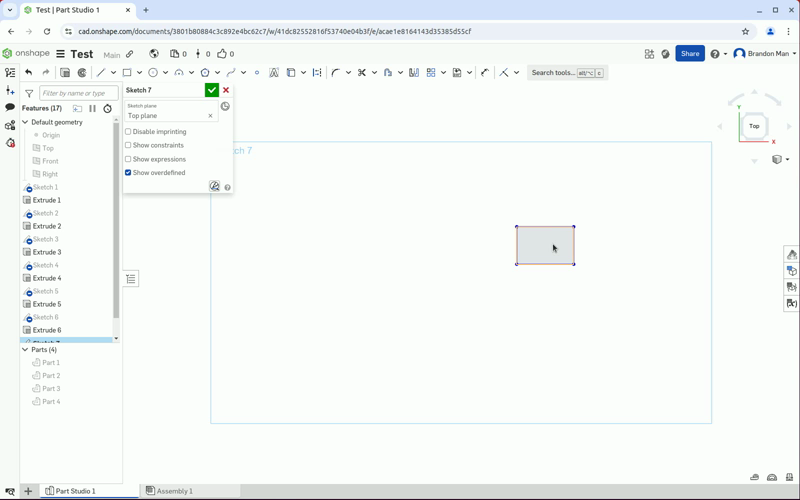
click(553, 243)
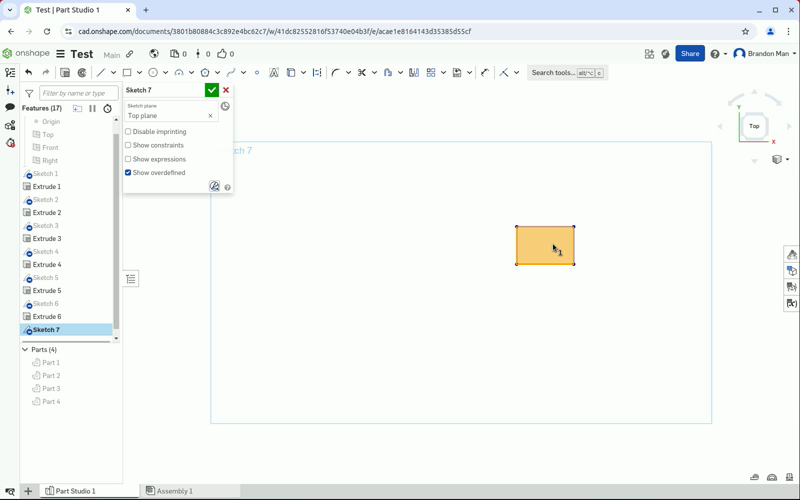
mouse_move(73, 352)
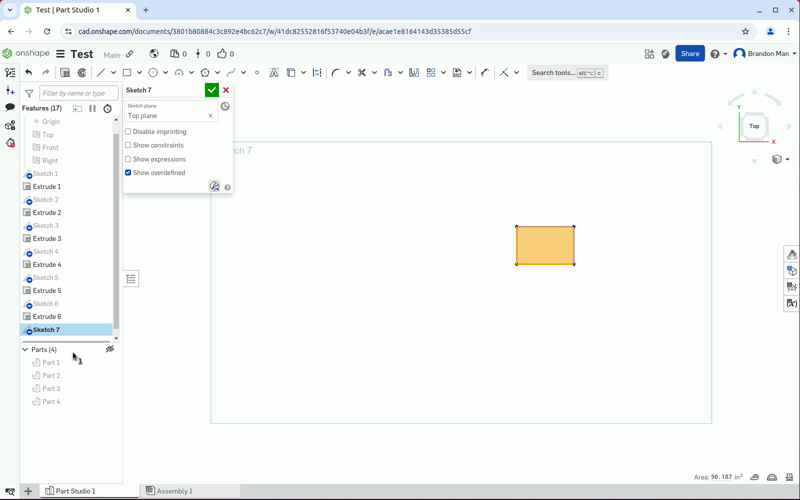
key(shift+y)
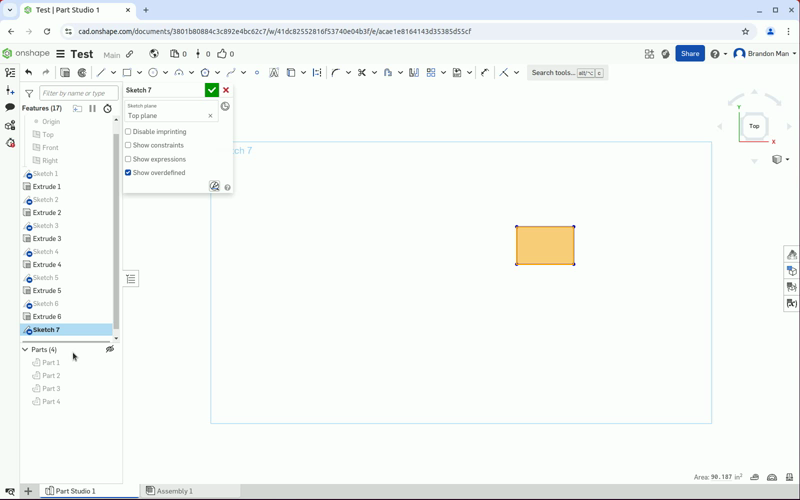
key(shift+e)
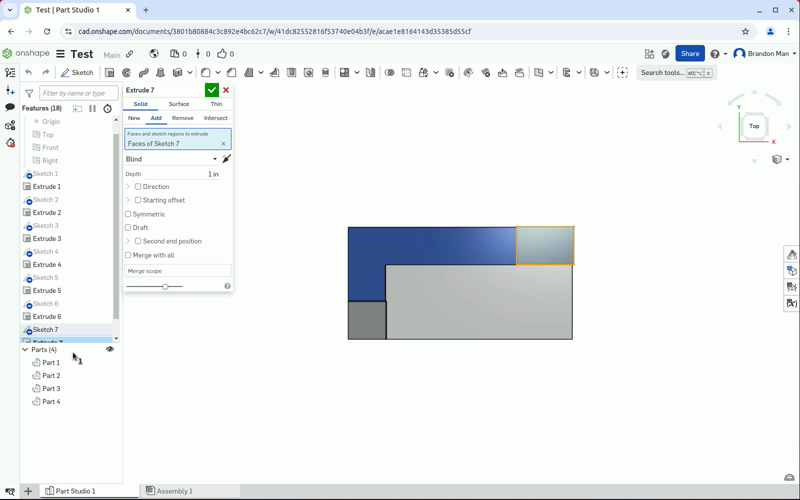
mouse_move(143, 106)
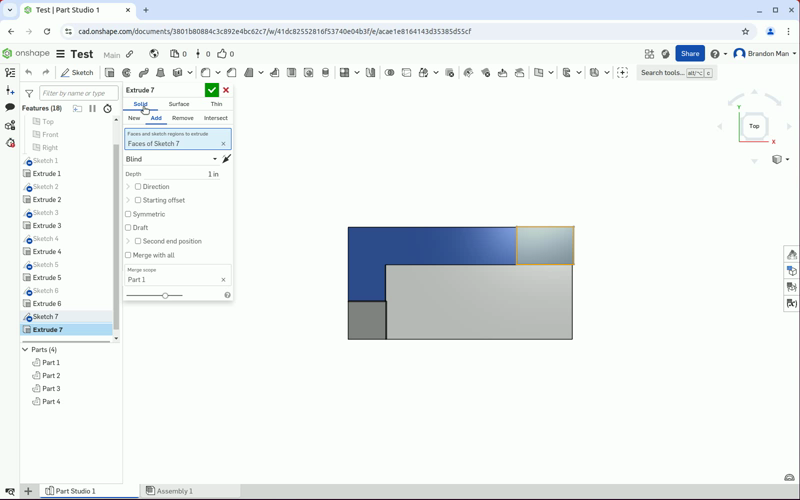
click(143, 106)
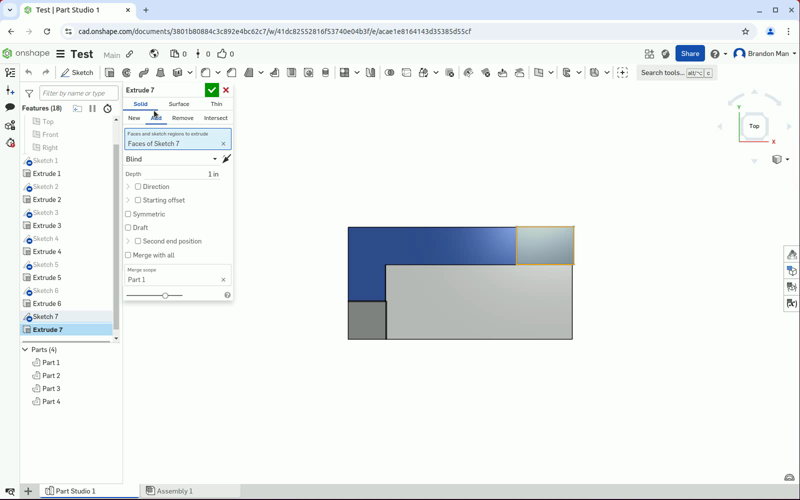
mouse_move(186, 120)
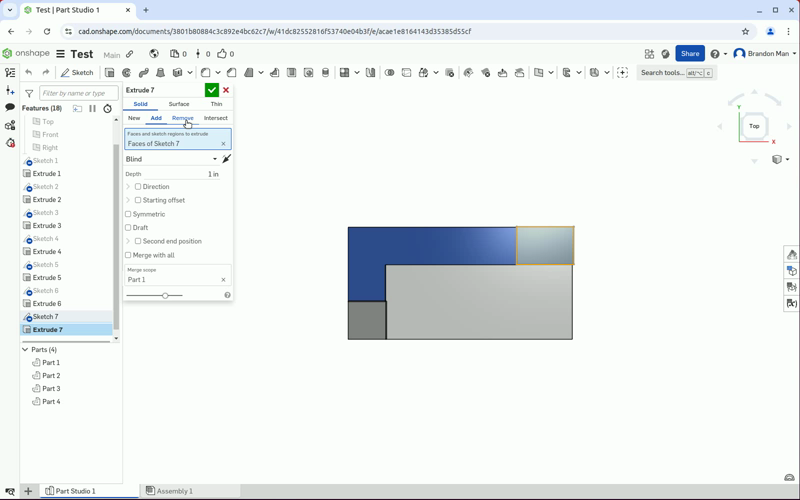
click(186, 120)
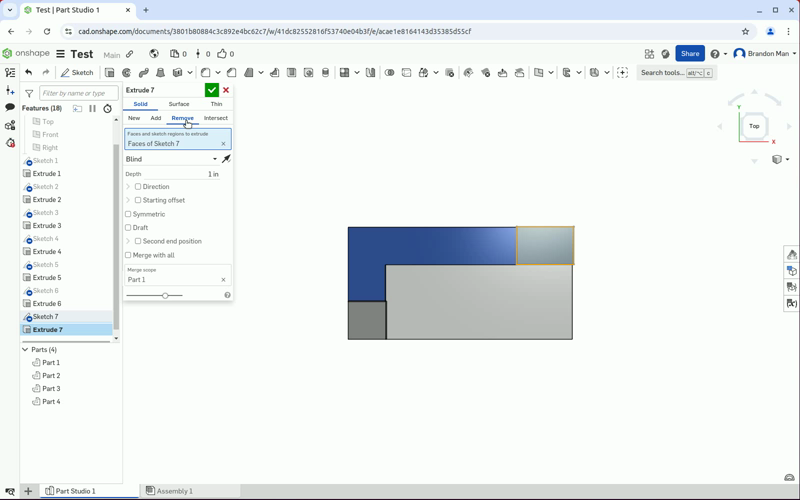
key(tab, 4)
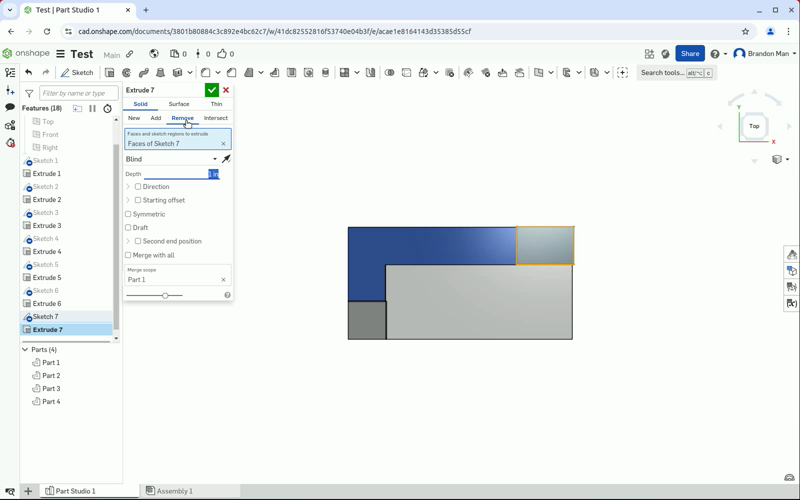
text(3.851)
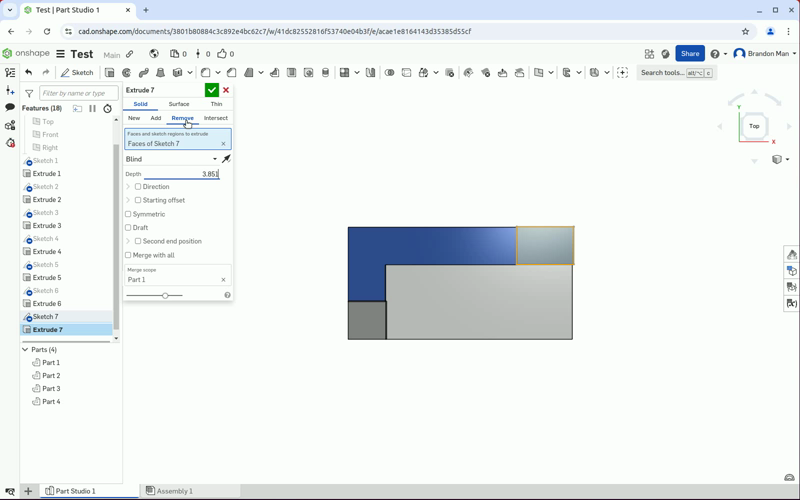
key(tab, 6)
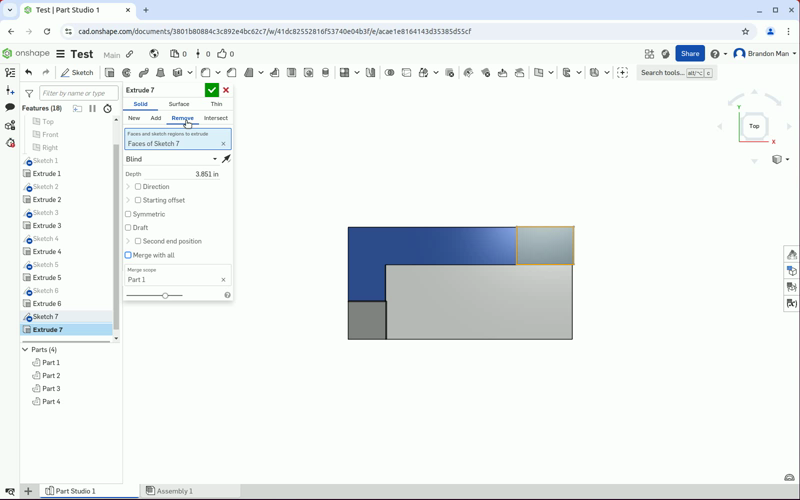
key(space)
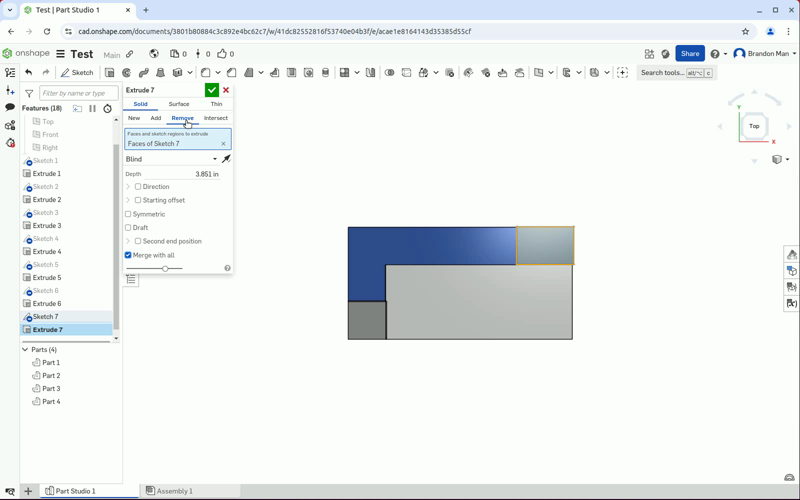
key(enter)
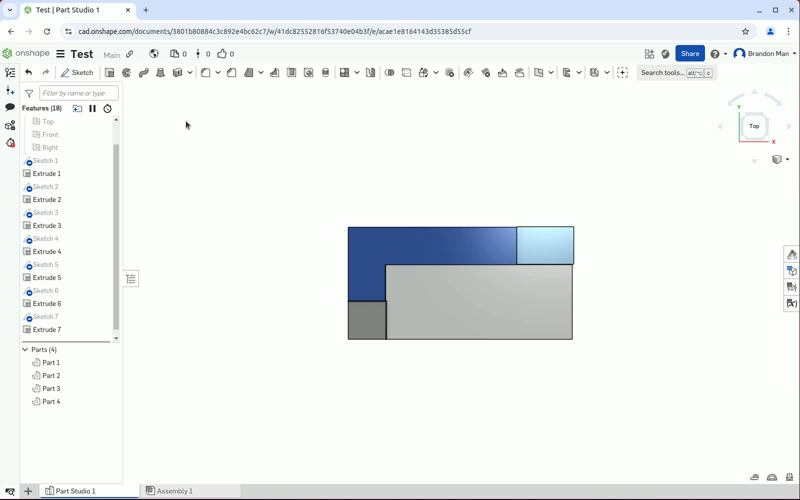
key(shift+h)
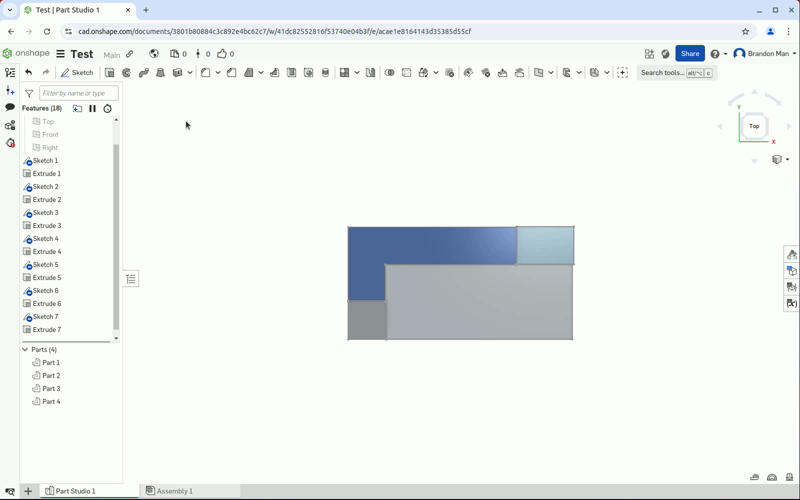
key(shift+h)
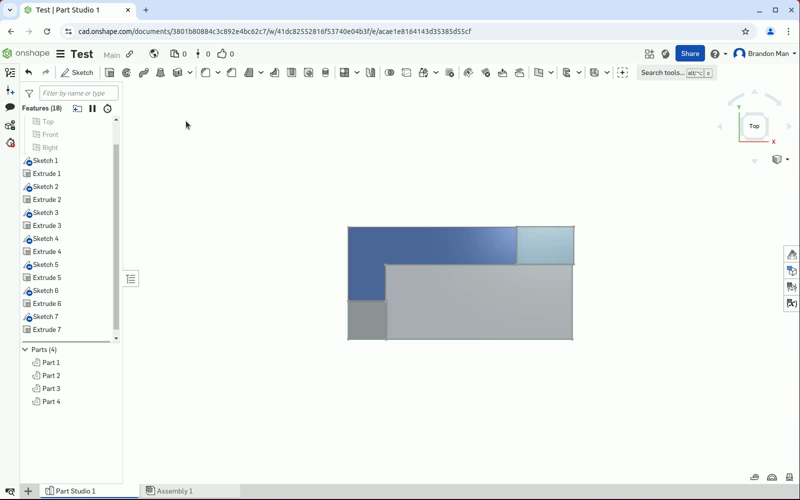
key(shift+7)
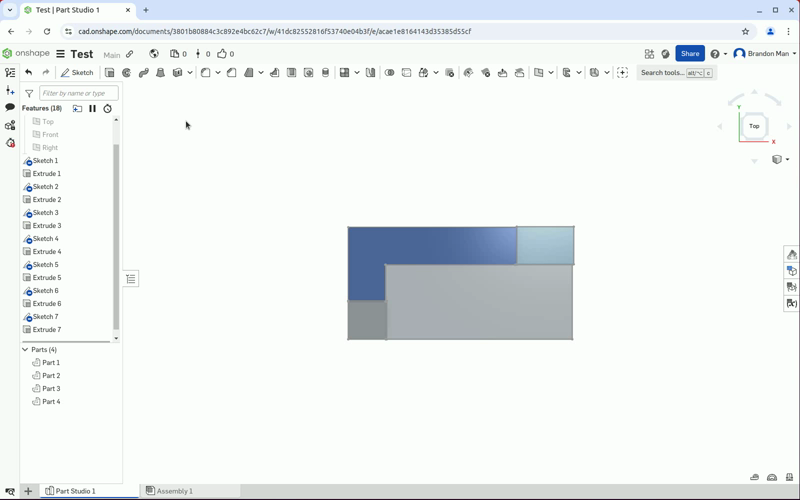
key(up, 3)
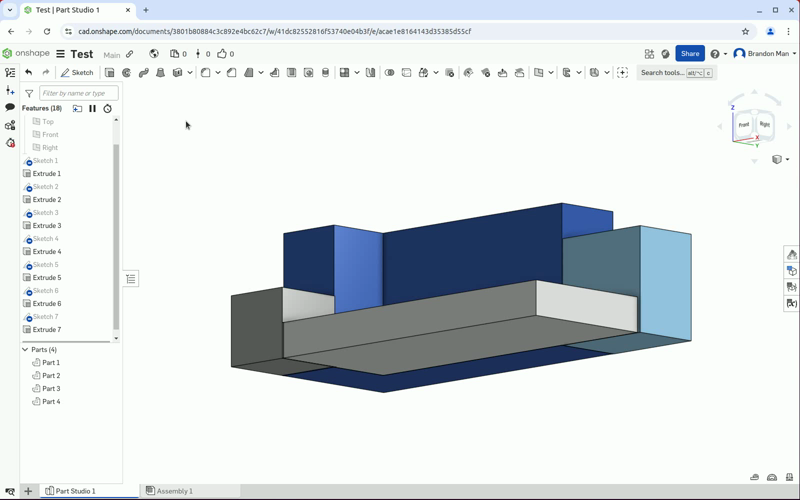
key(left, 3)
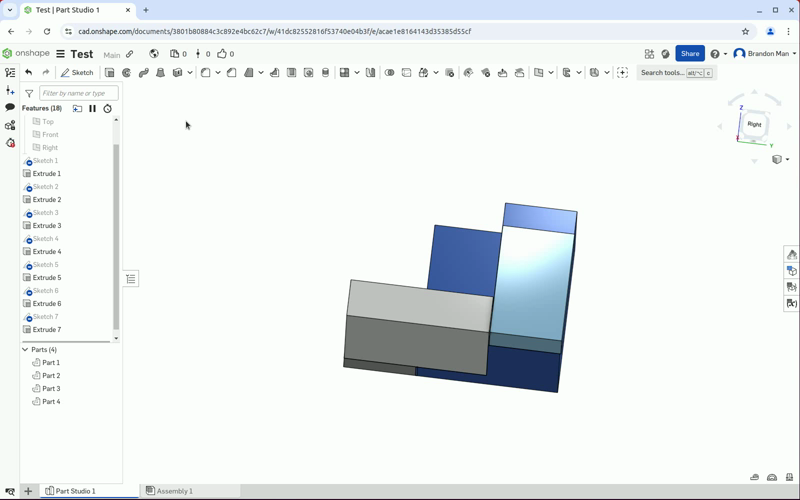
key(right, 3)
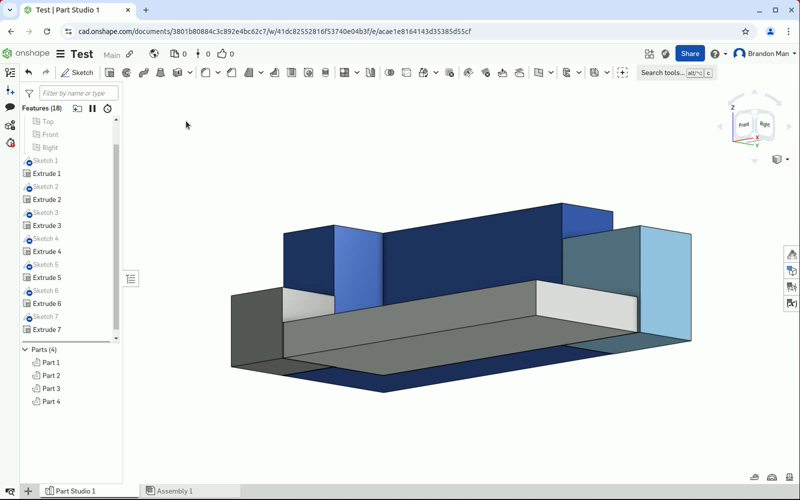
key(down, 3)
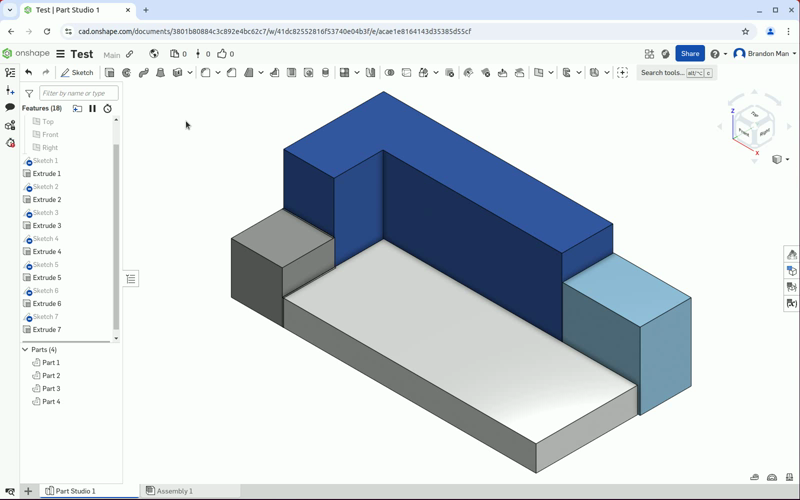
mouse_move(69, 163)
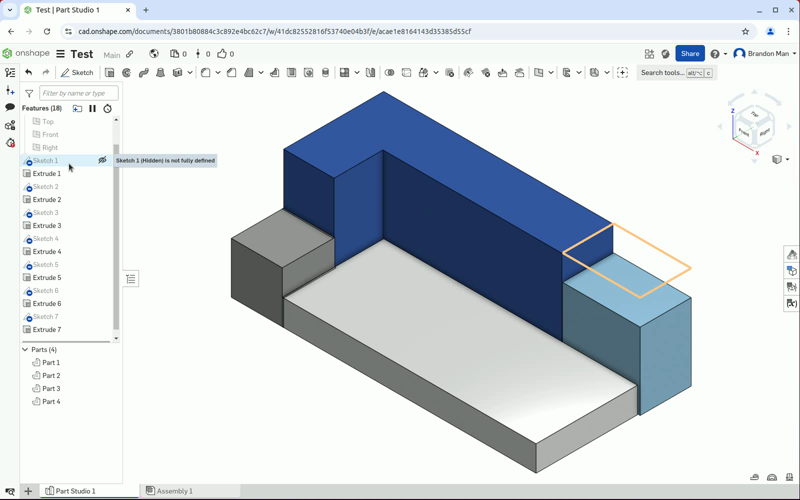
click(69, 163)